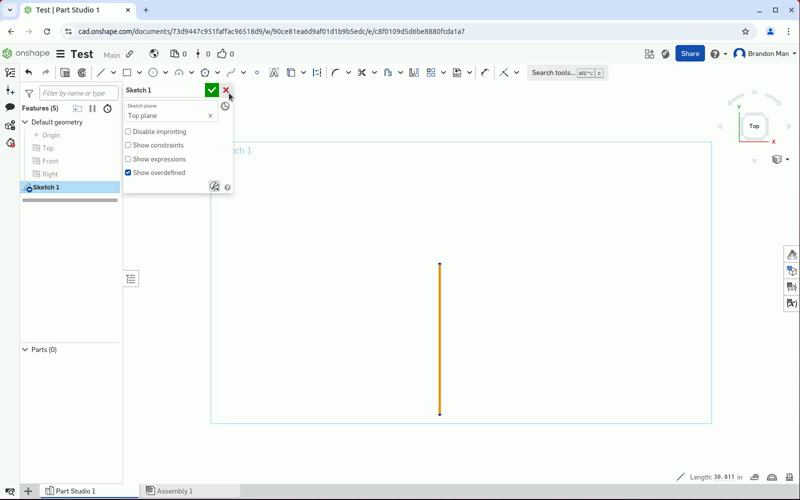
key(shift+h)
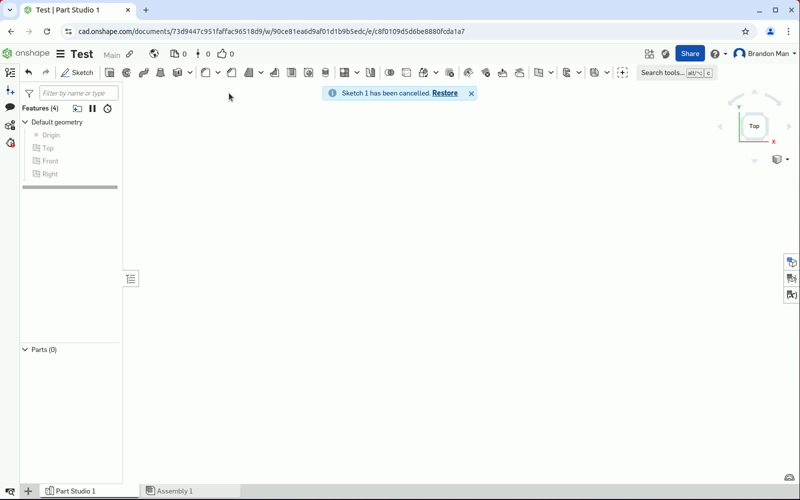
mouse_move(73, 352)
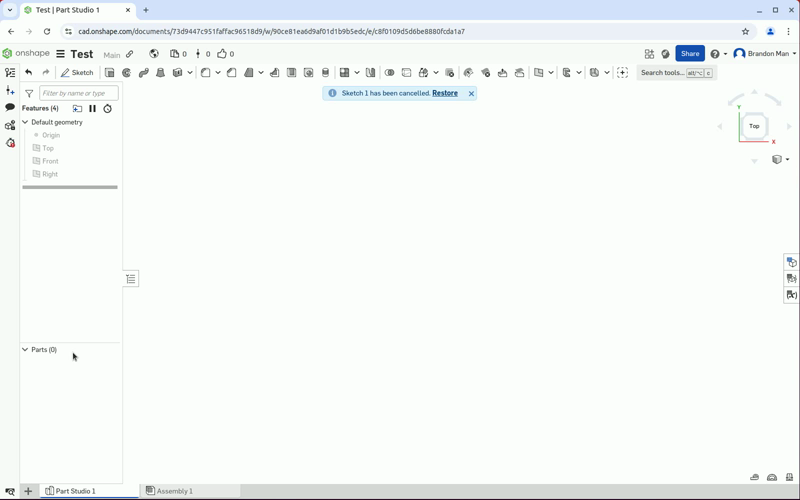
key(y)
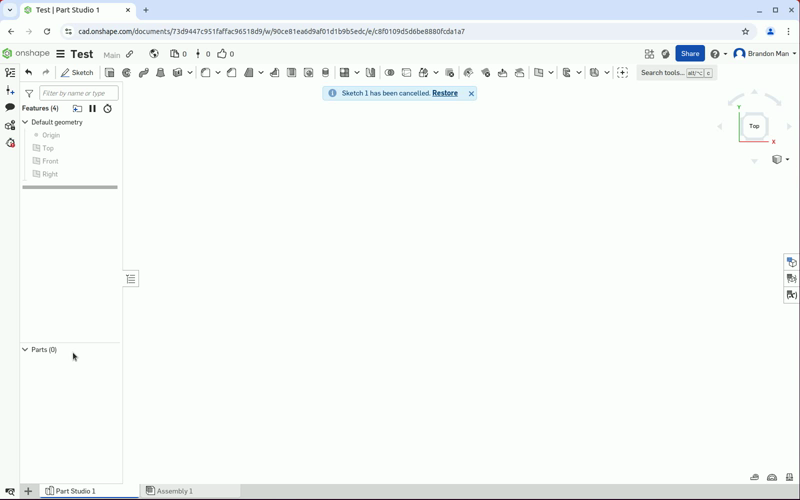
key(shift+p)
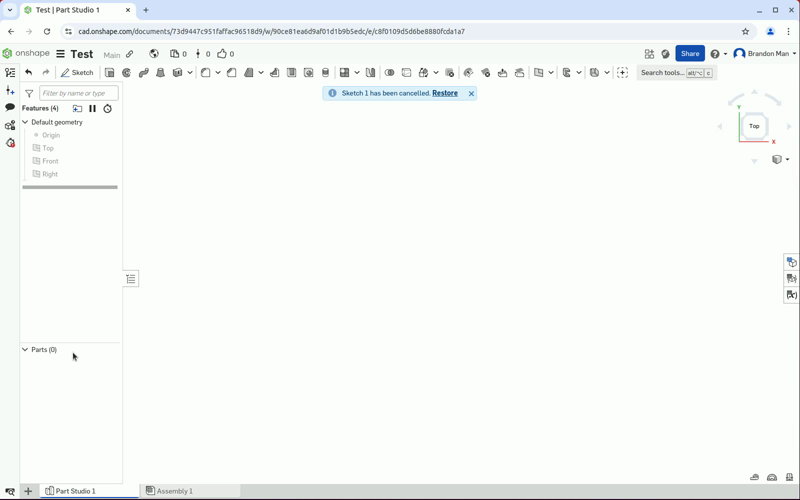
key(space)
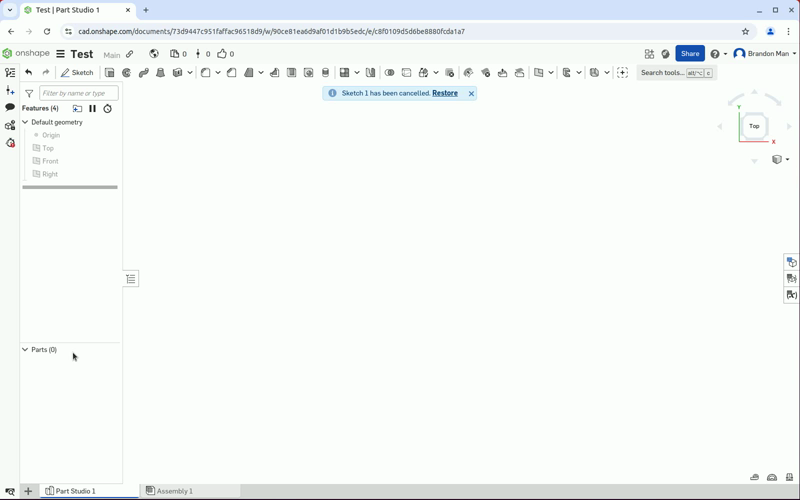
key_down(shift)
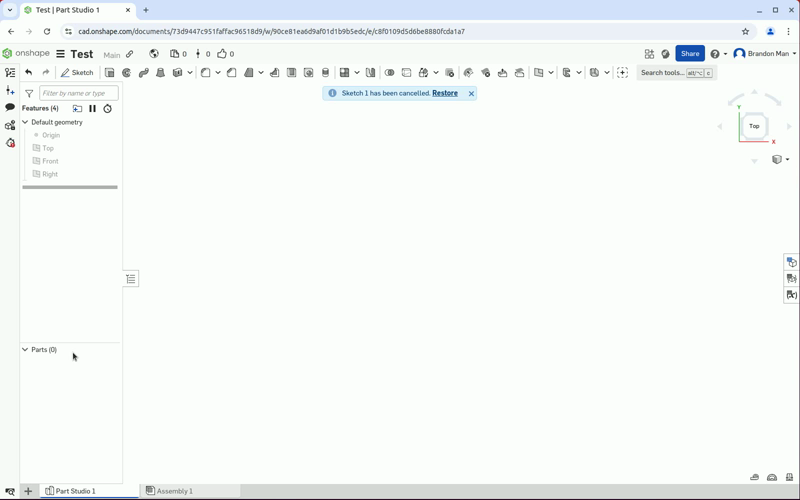
key(up)
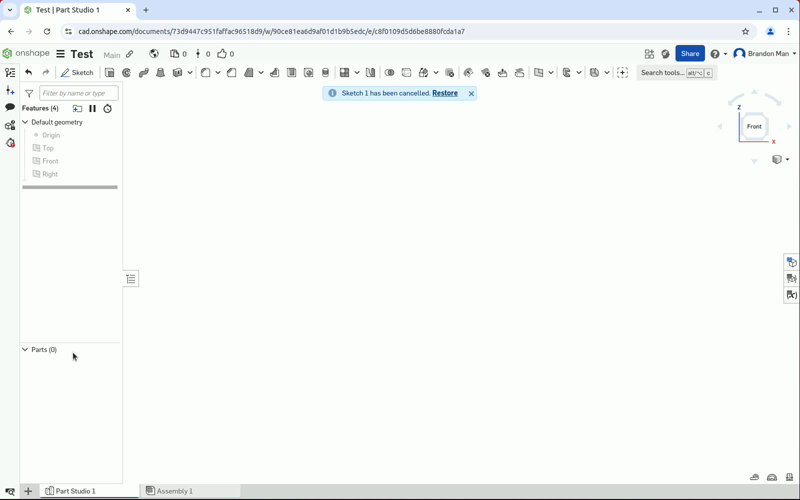
key_up(shift)
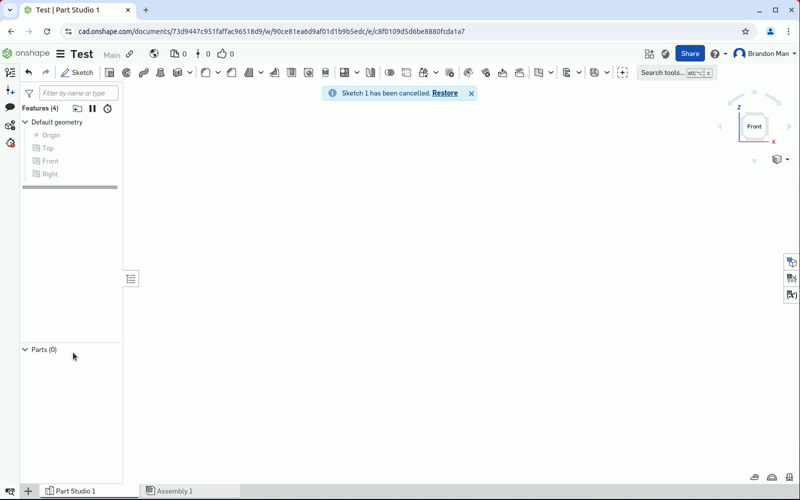
key(space)
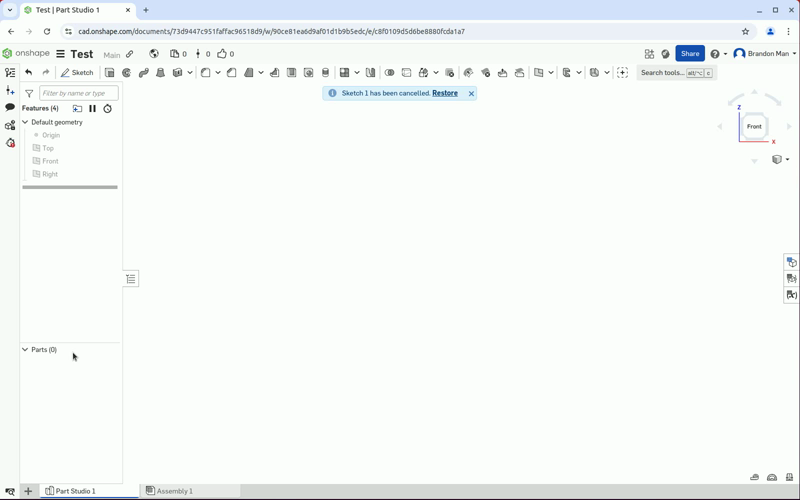
key_down(shift)
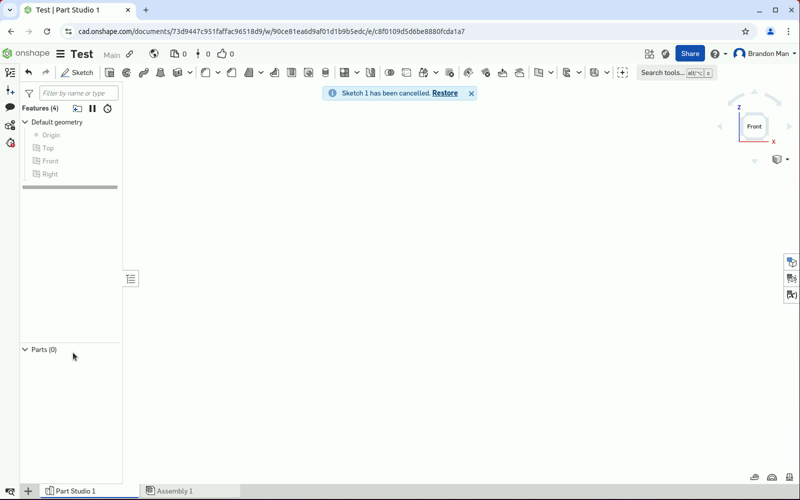
key(left)
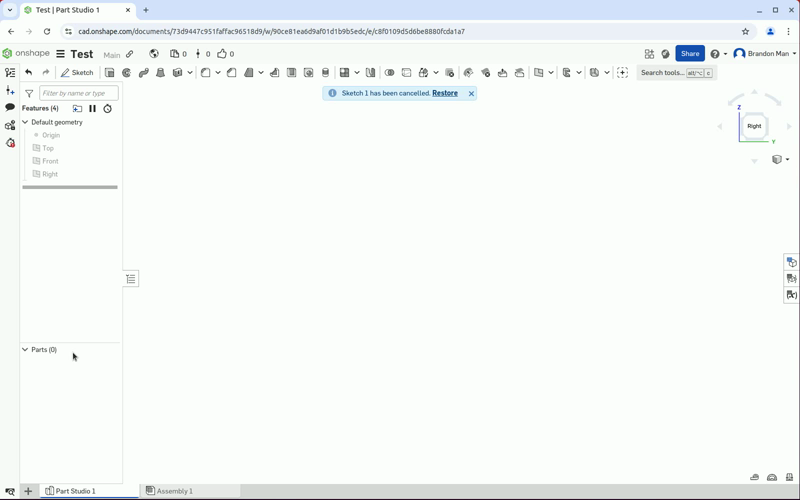
key_up(shift)
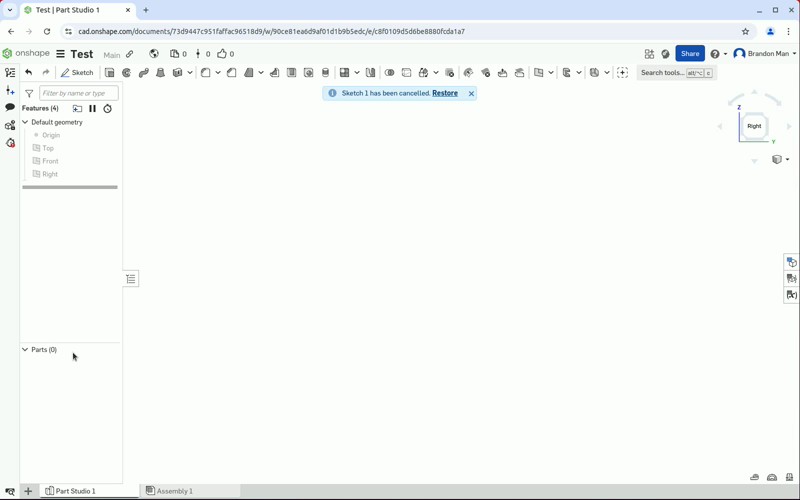
mouse_move(73, 352)
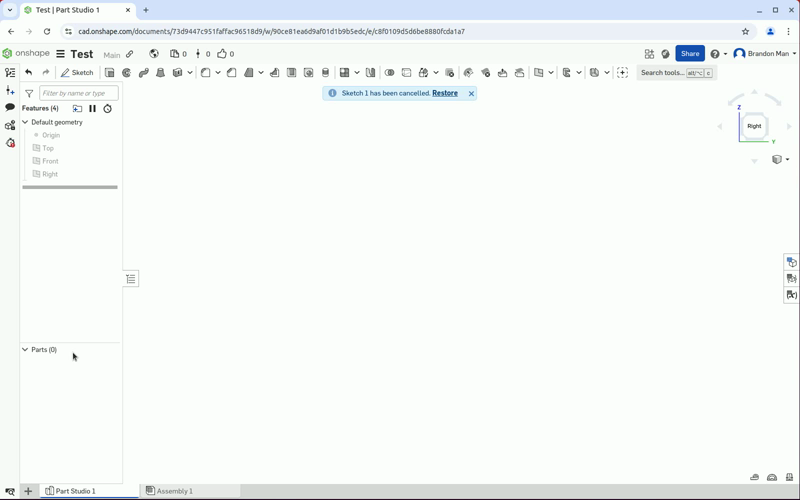
key(shift+y)
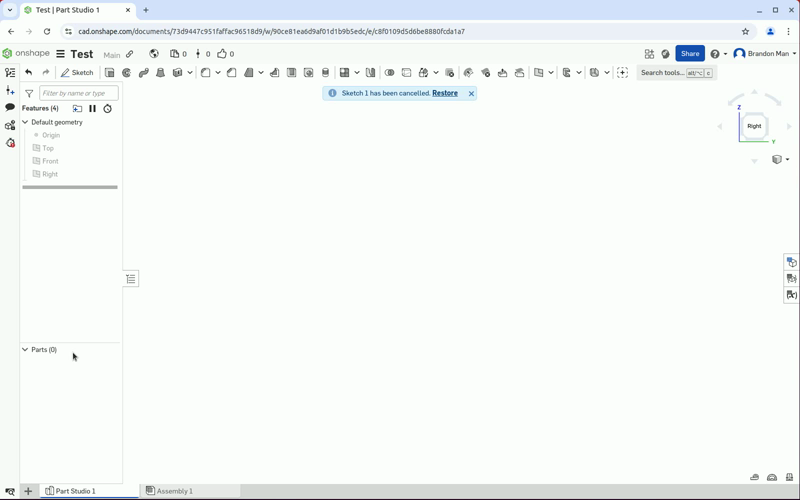
key(shift+s)
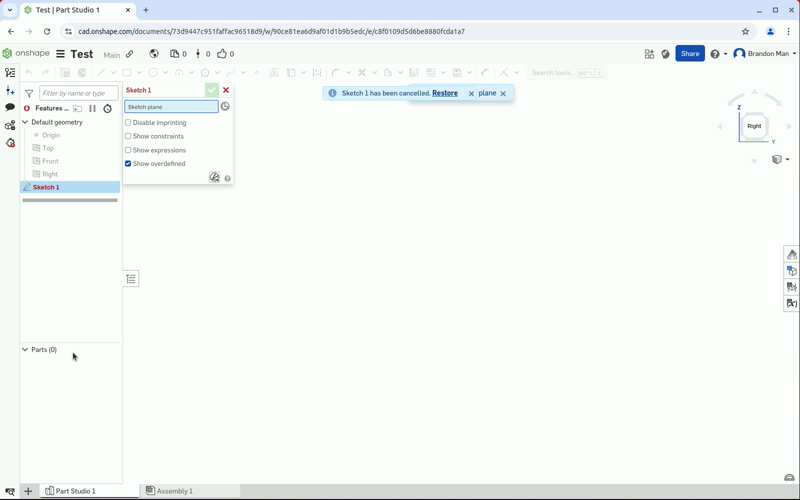
mouse_move(73, 176)
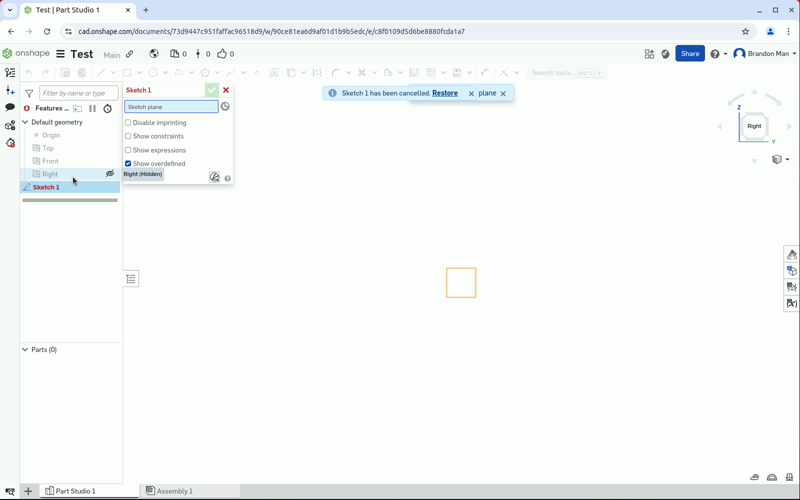
click(73, 176)
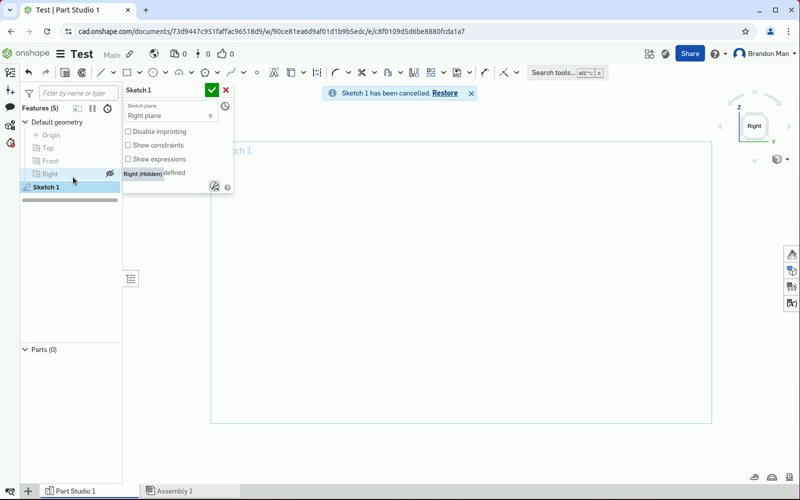
mouse_move(73, 352)
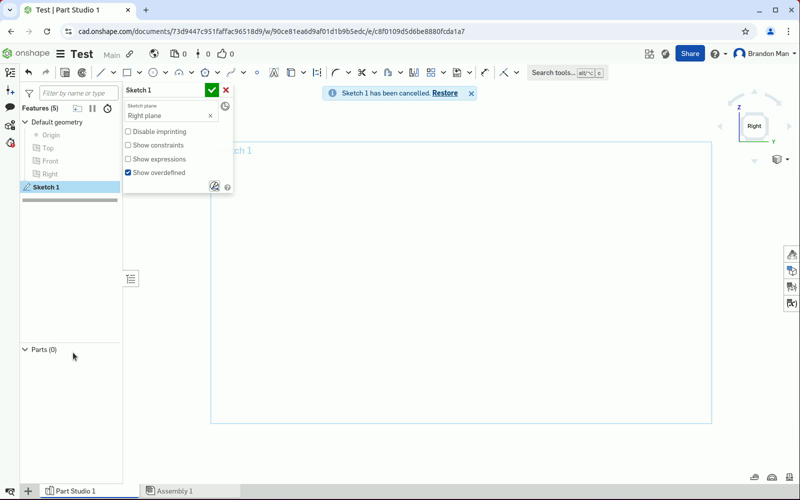
key(y)
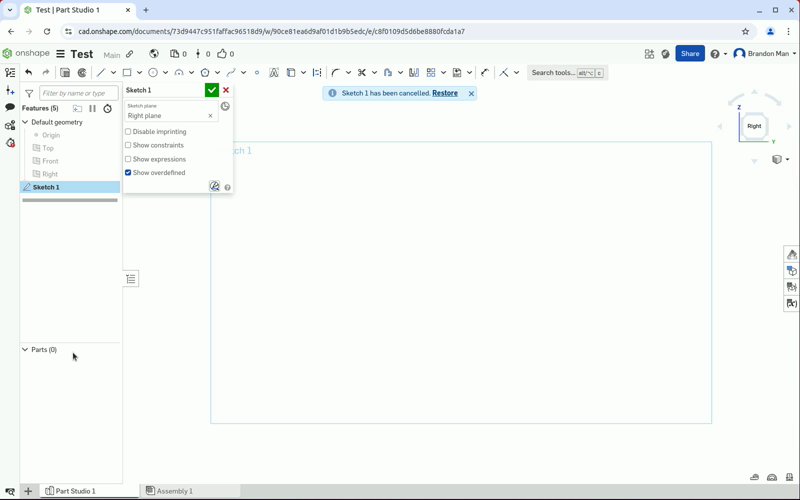
key(a)
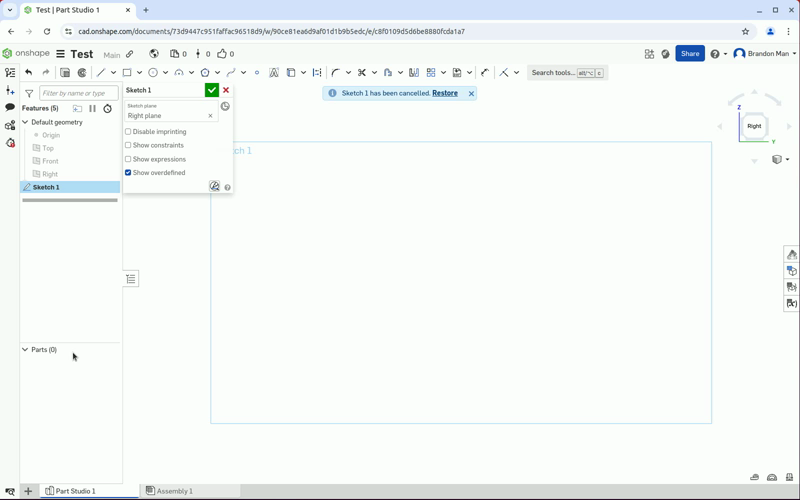
key_down(shift)
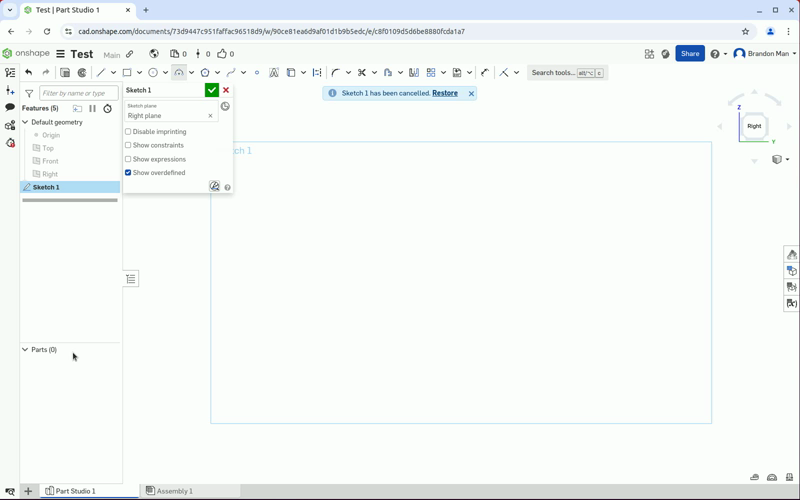
mouse_move(348, 281)
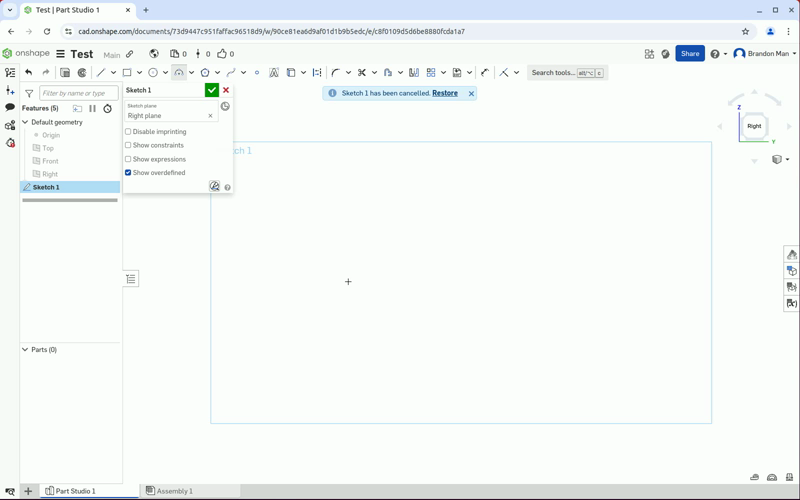
click(348, 281)
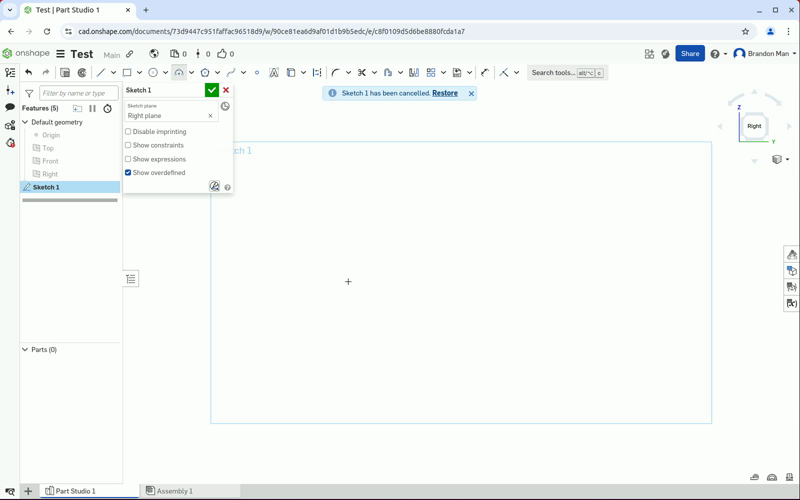
key_up(shift)
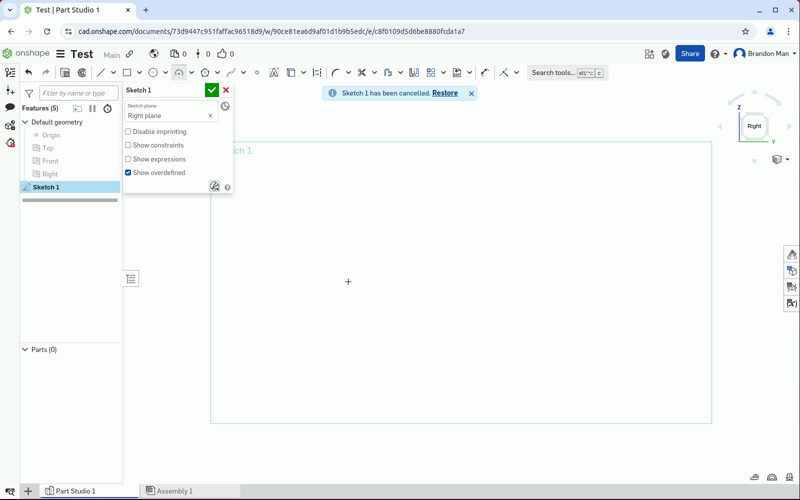
key_down(shift)
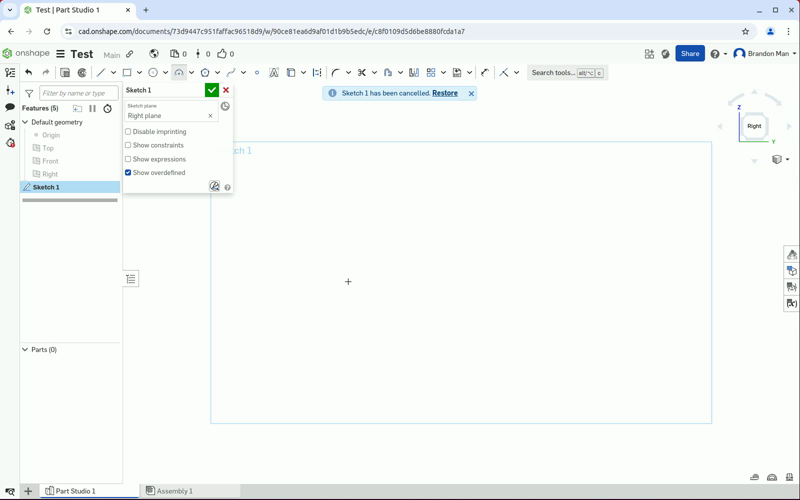
mouse_move(351, 283)
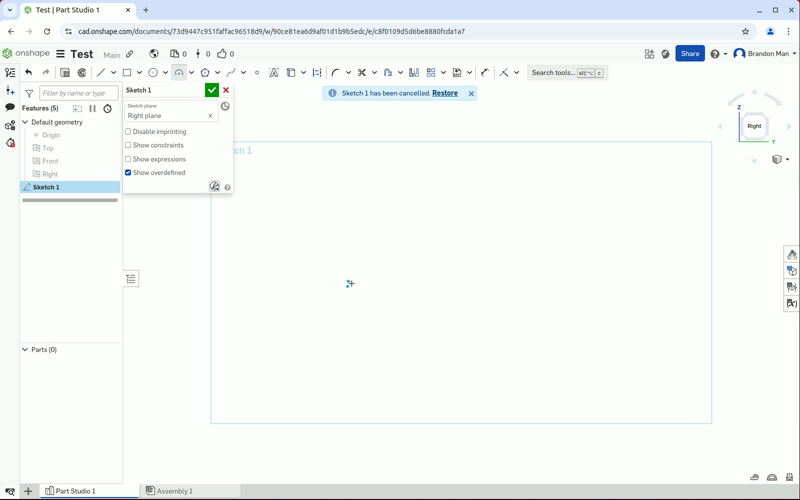
scroll(6)
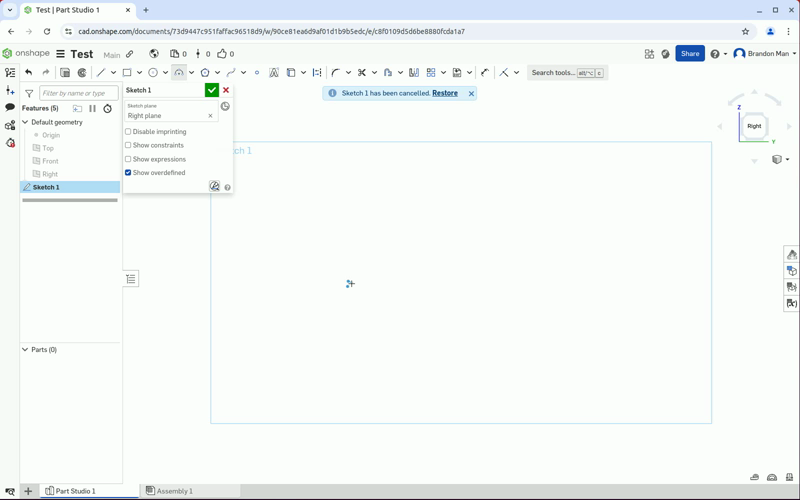
scroll(6)
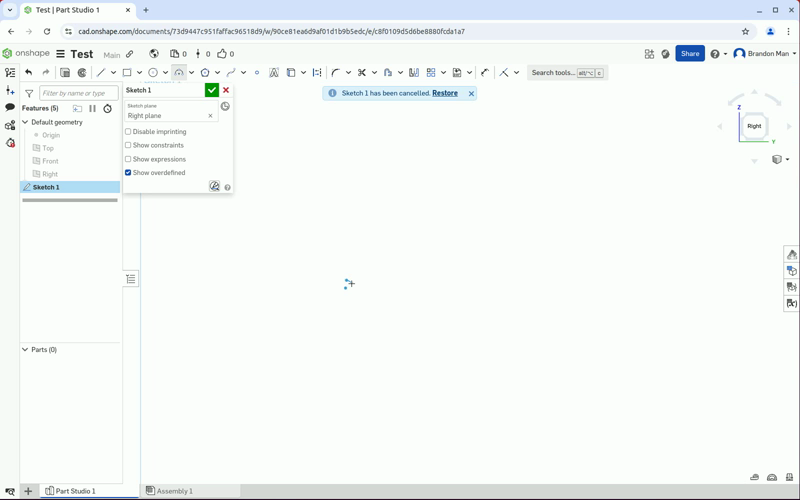
scroll(6)
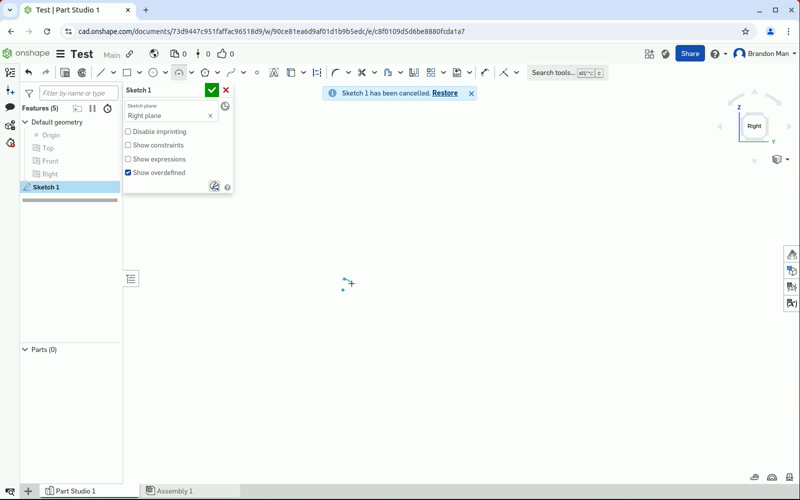
scroll(6)
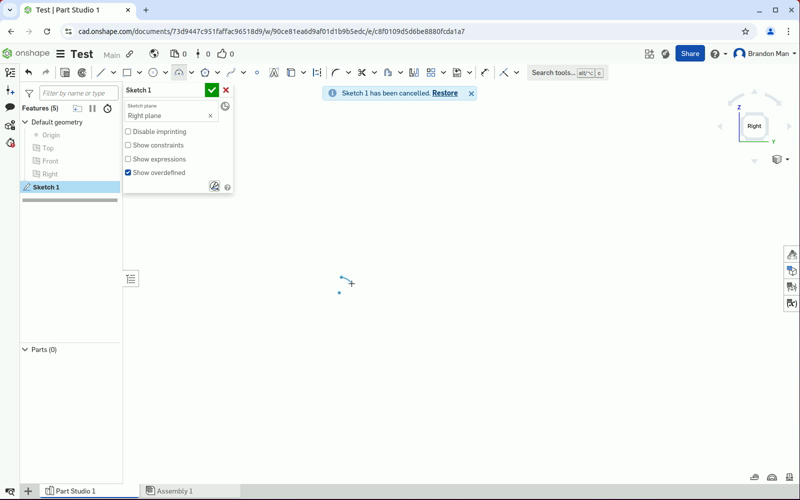
scroll(6)
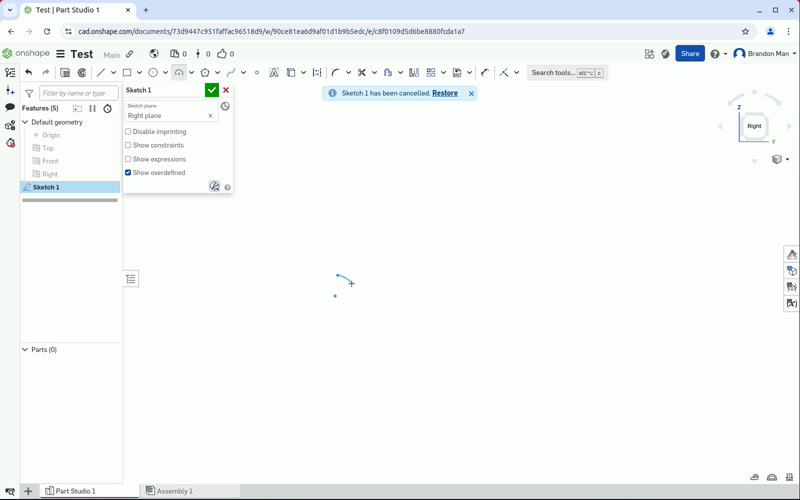
scroll(6)
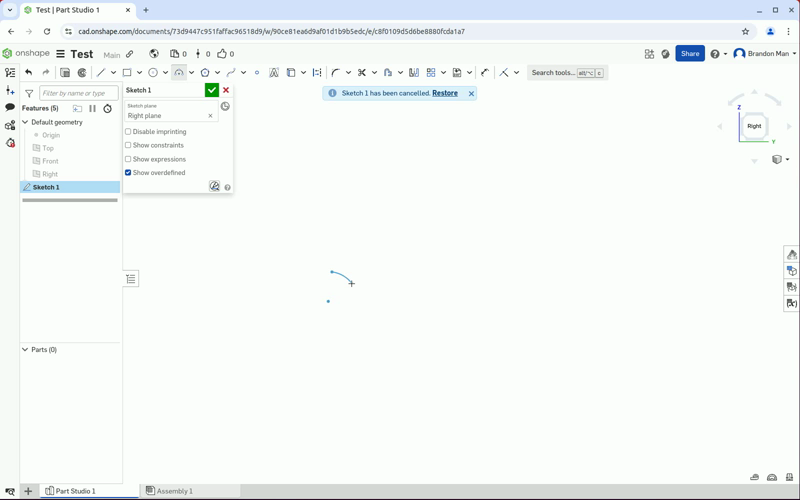
scroll(6)
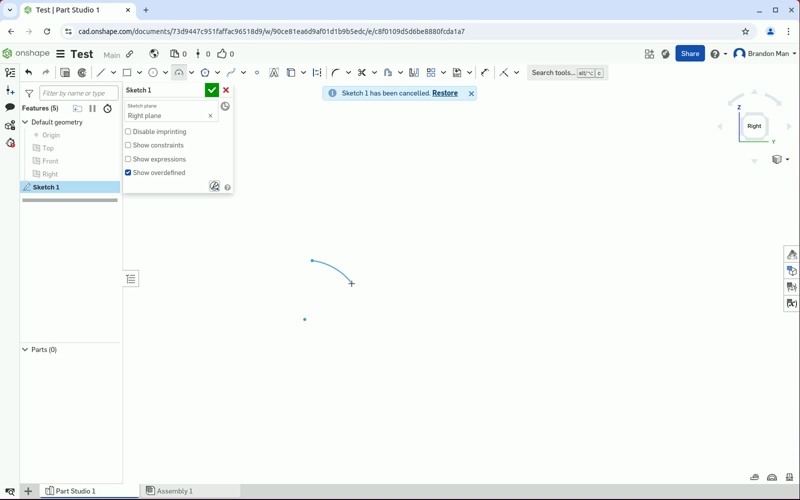
click(351, 283)
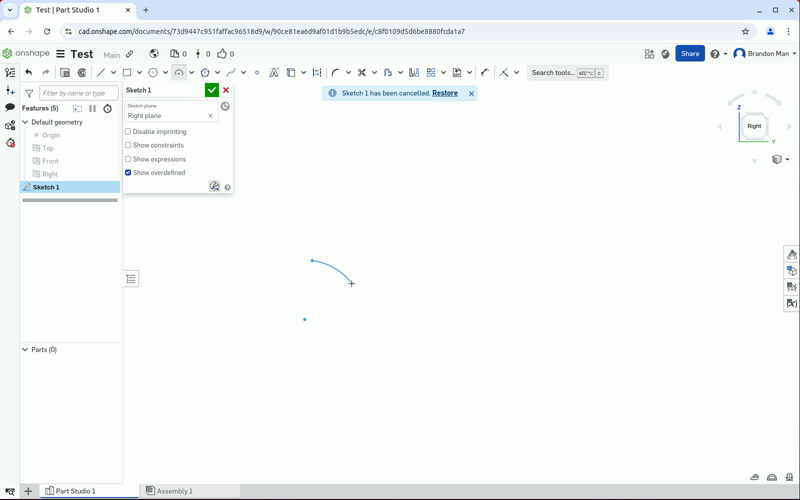
scroll(-6)
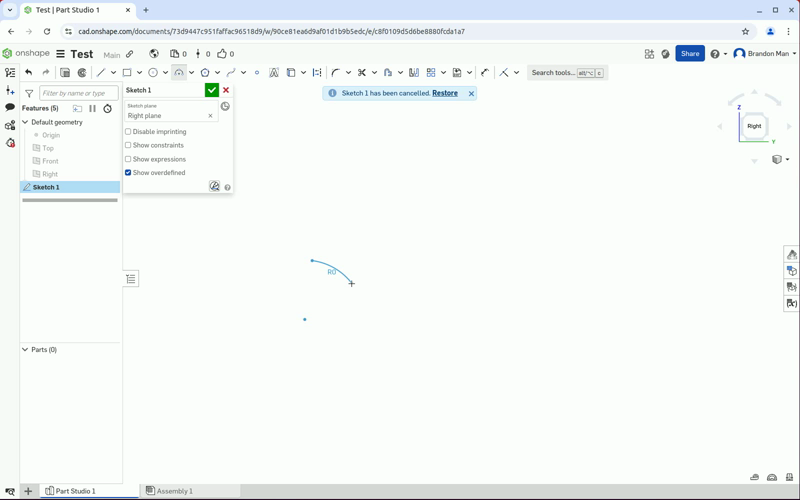
scroll(-6)
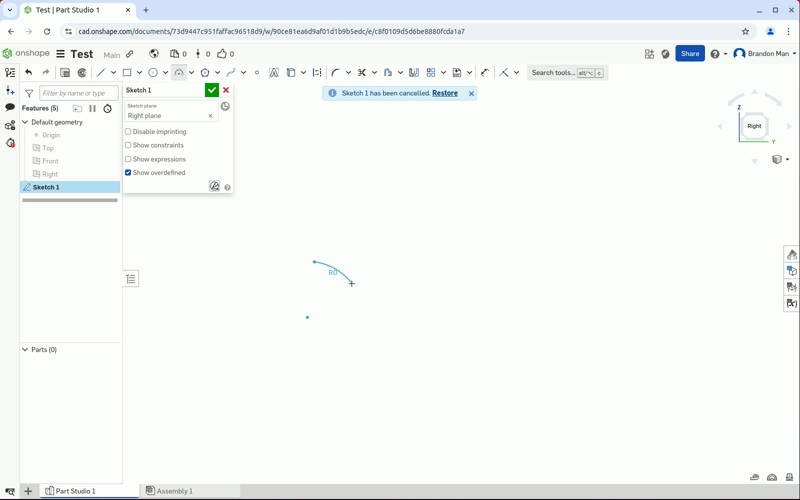
scroll(-6)
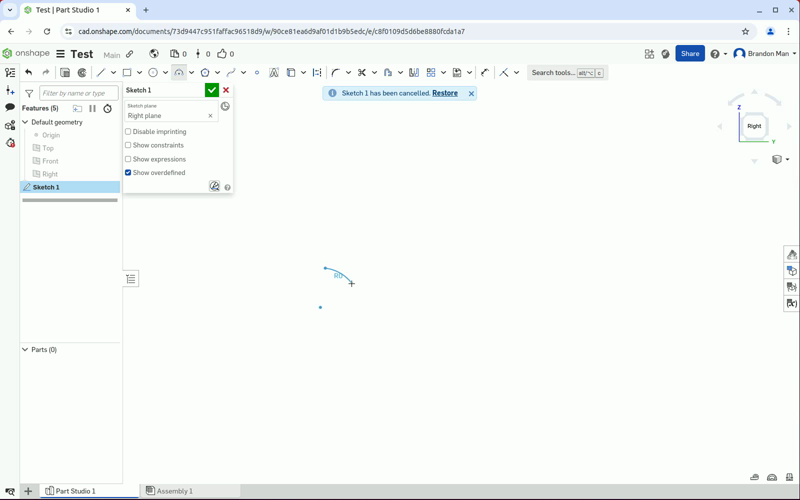
scroll(-6)
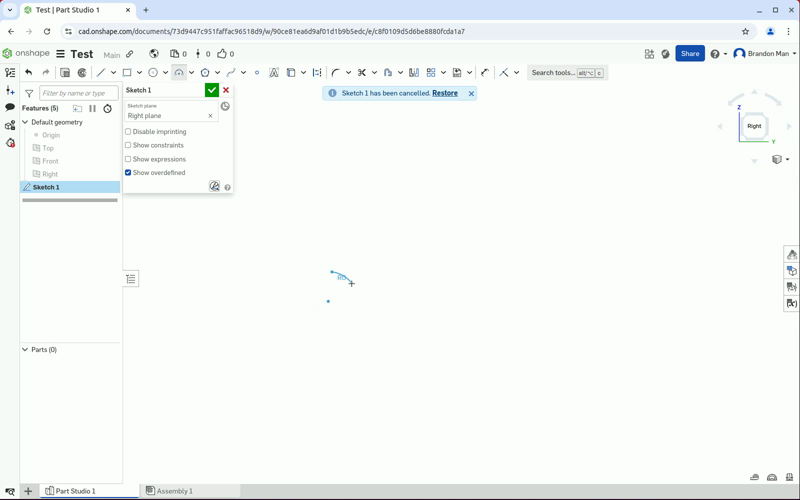
scroll(-6)
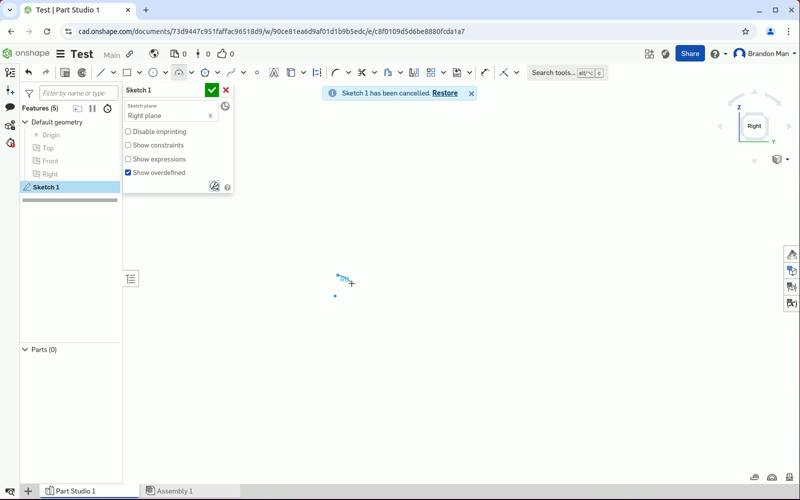
scroll(-6)
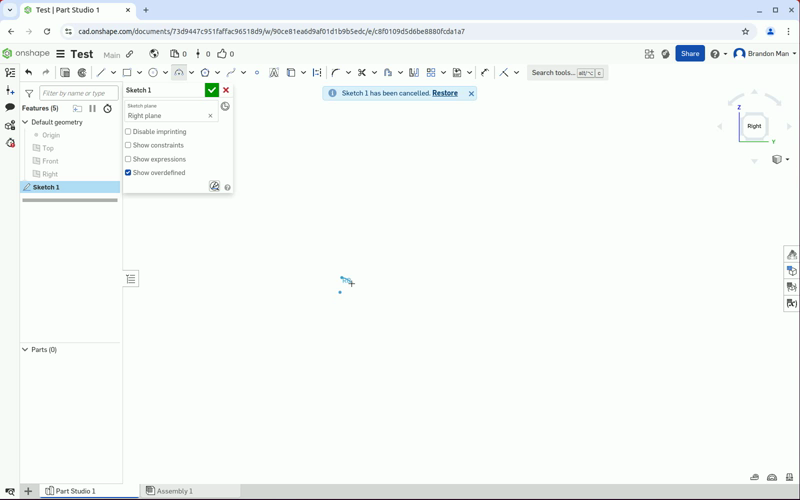
scroll(-6)
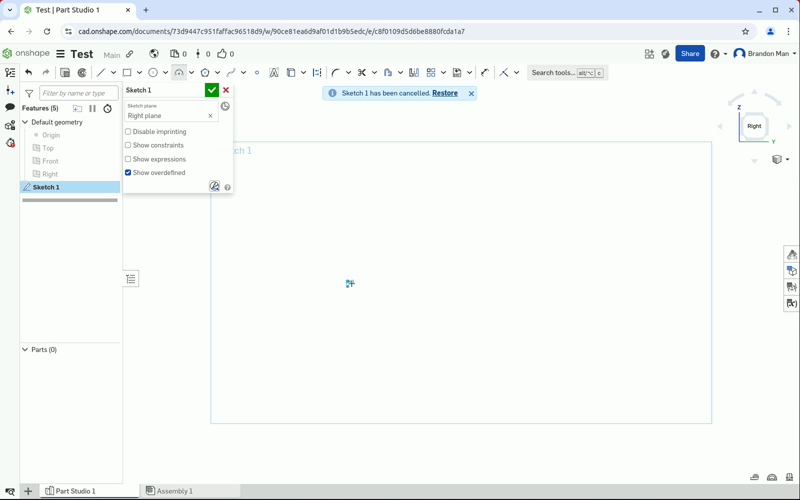
mouse_move(350, 281)
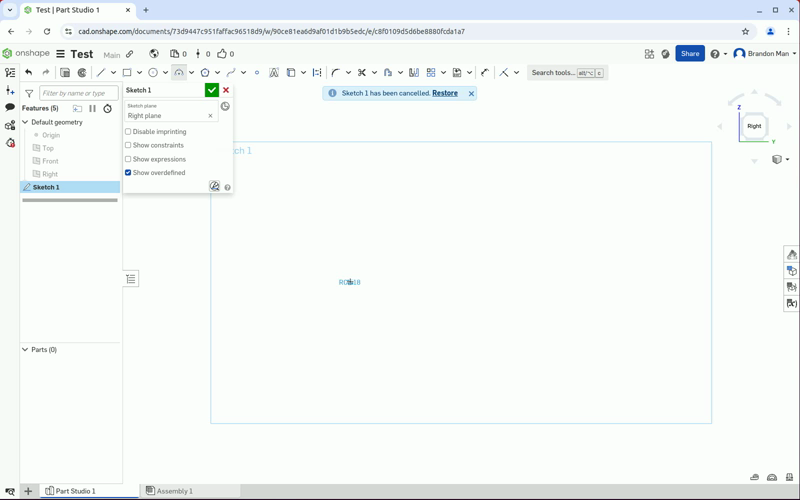
scroll(6)
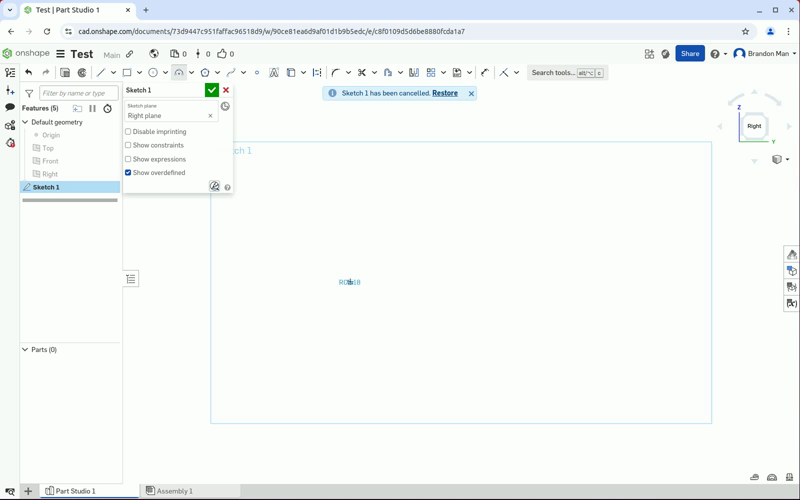
scroll(6)
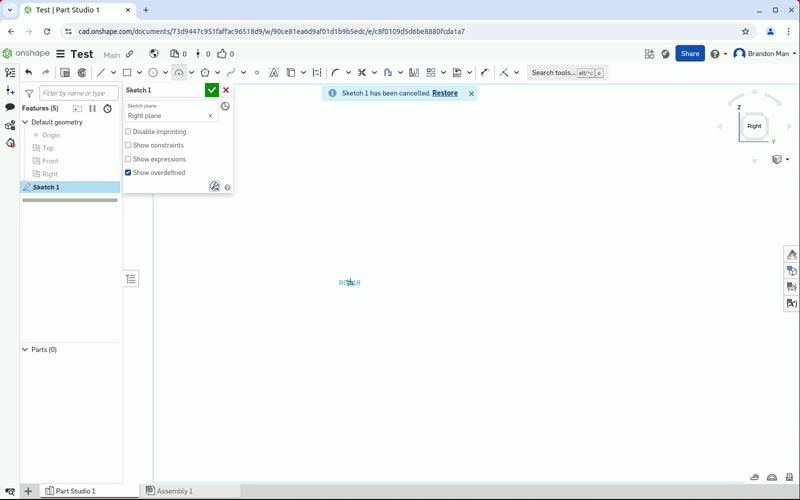
scroll(6)
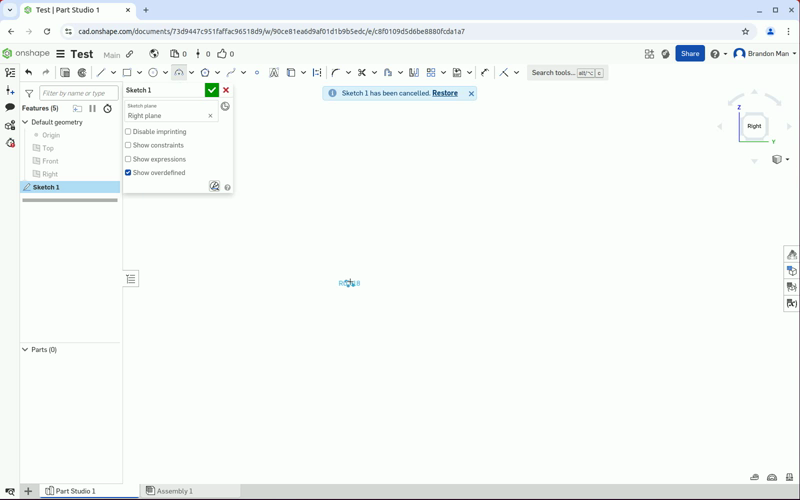
scroll(6)
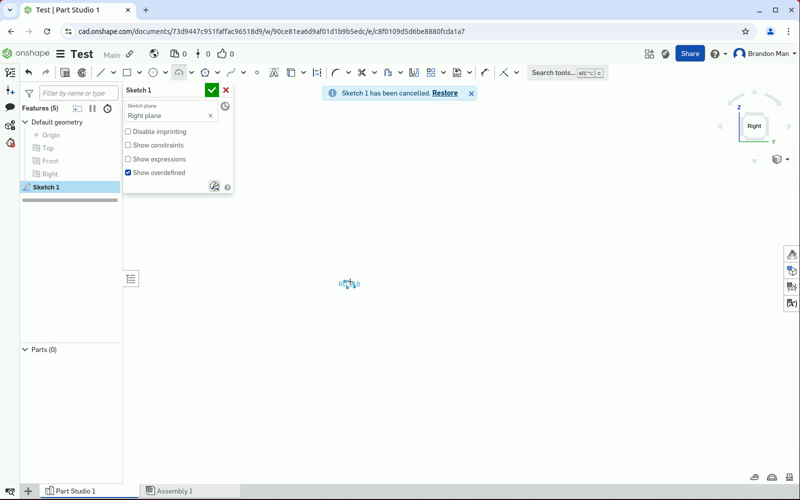
scroll(6)
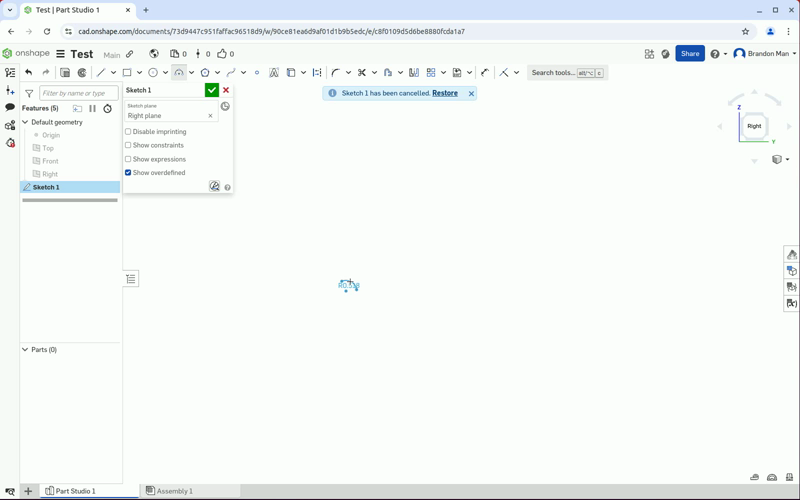
scroll(6)
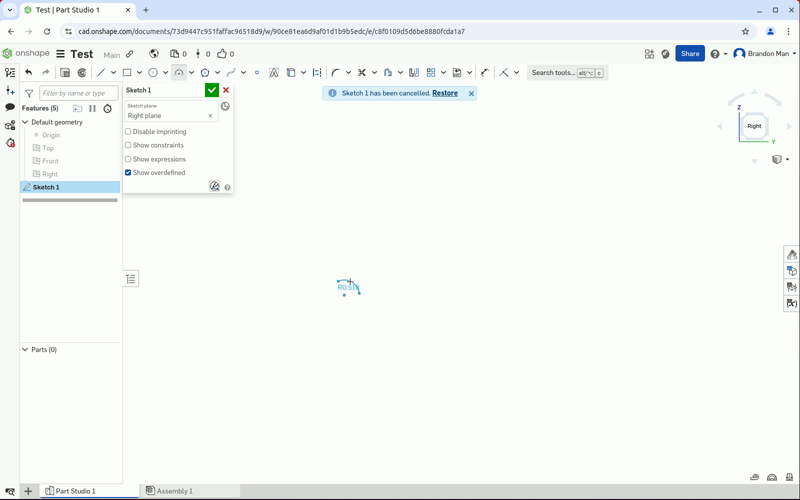
scroll(6)
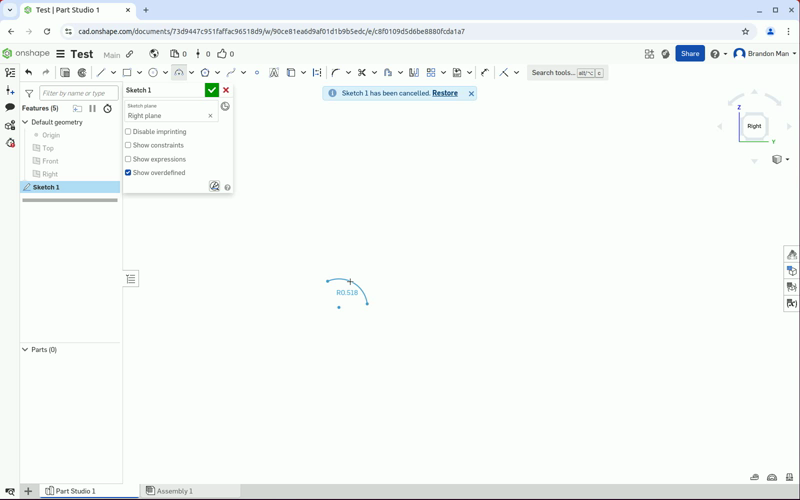
click(350, 281)
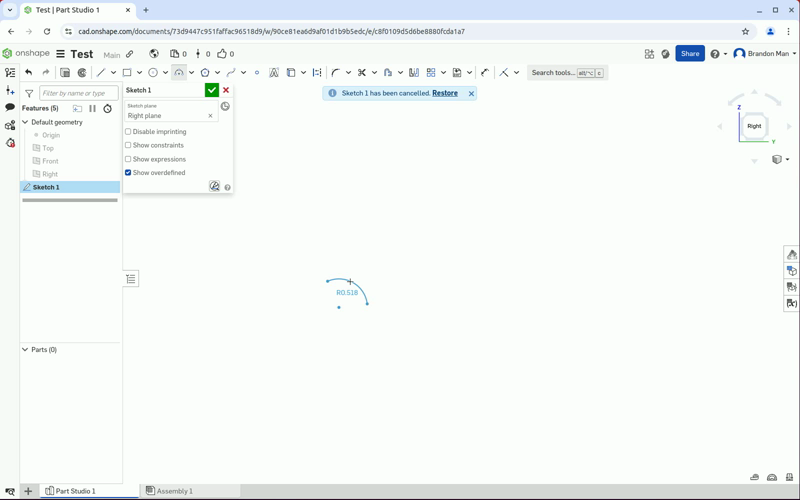
scroll(-6)
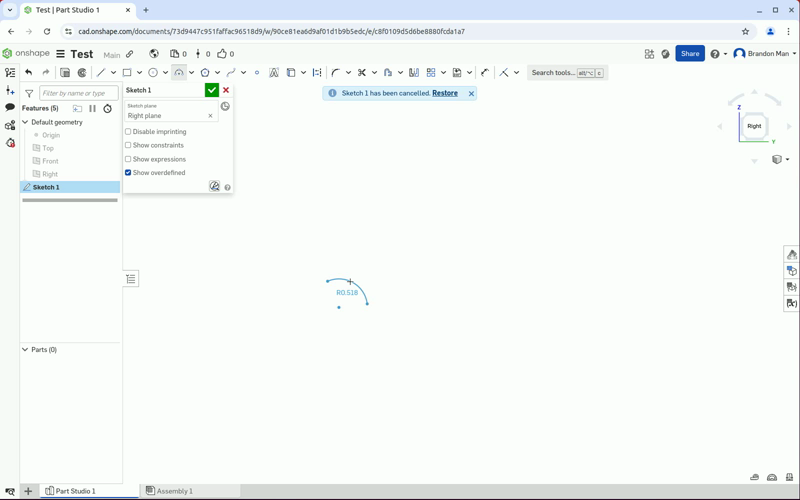
scroll(-6)
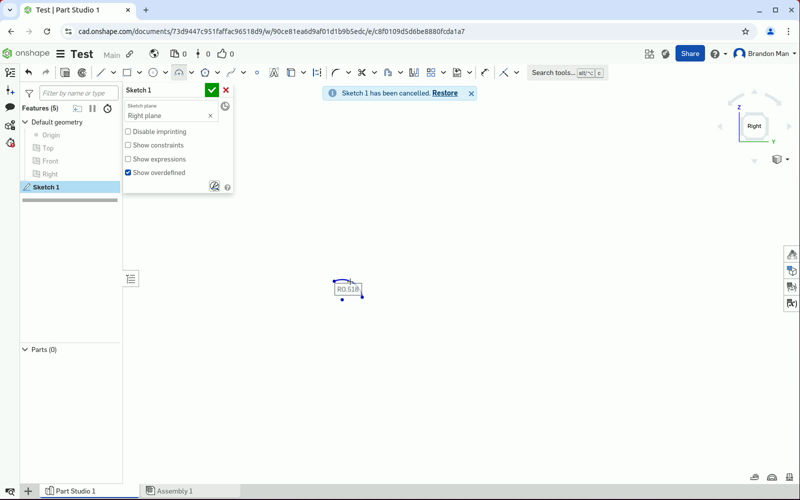
scroll(-6)
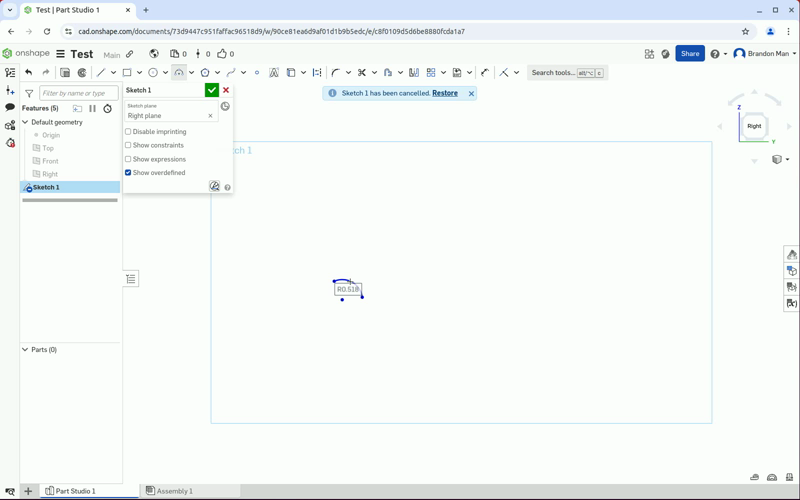
scroll(-6)
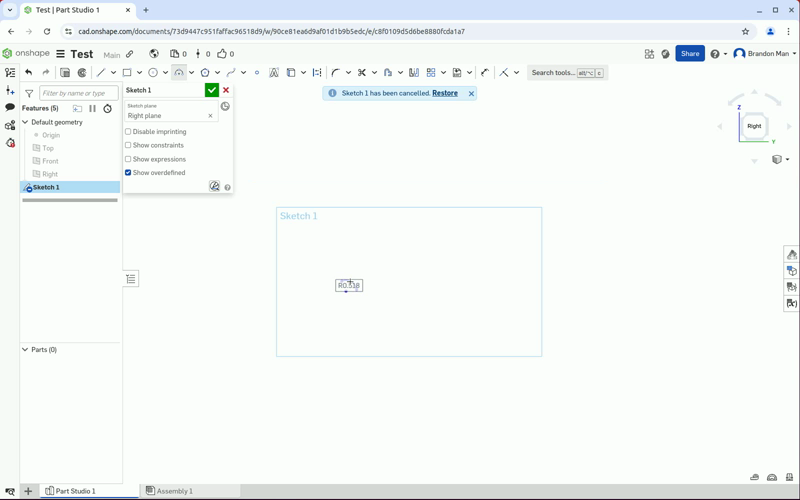
scroll(-6)
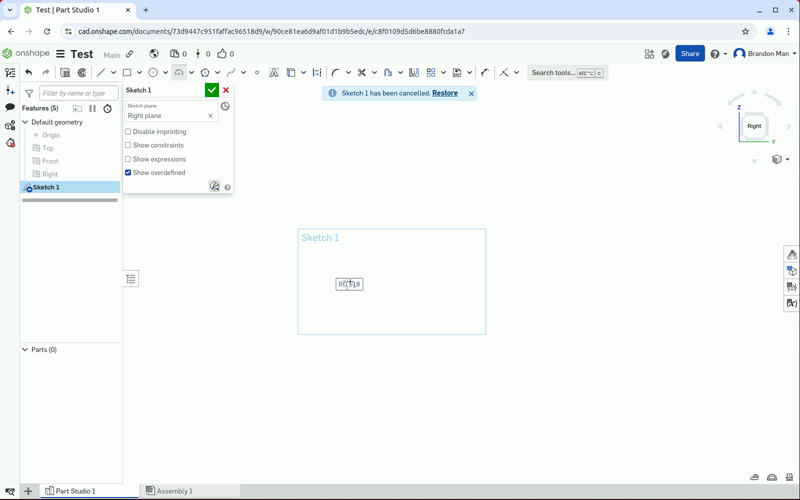
scroll(-6)
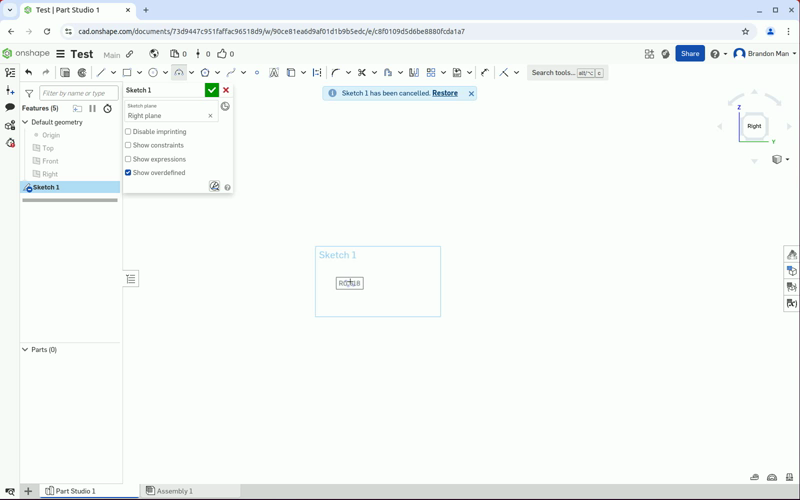
scroll(-6)
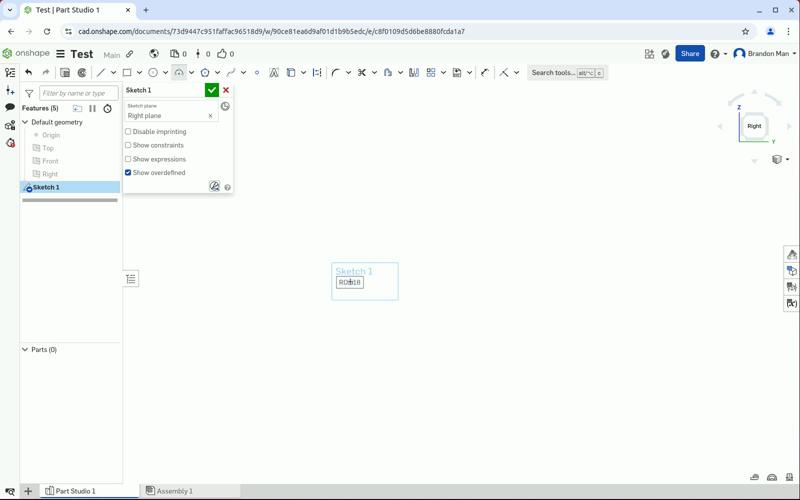
key_up(shift)
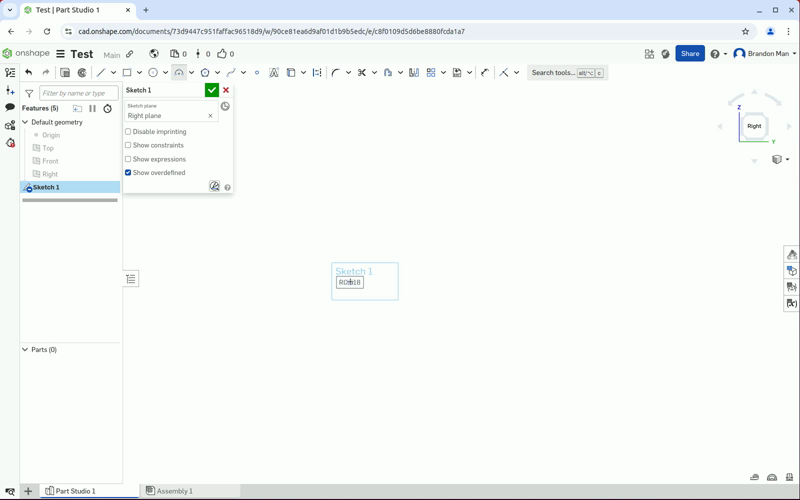
key(esc)
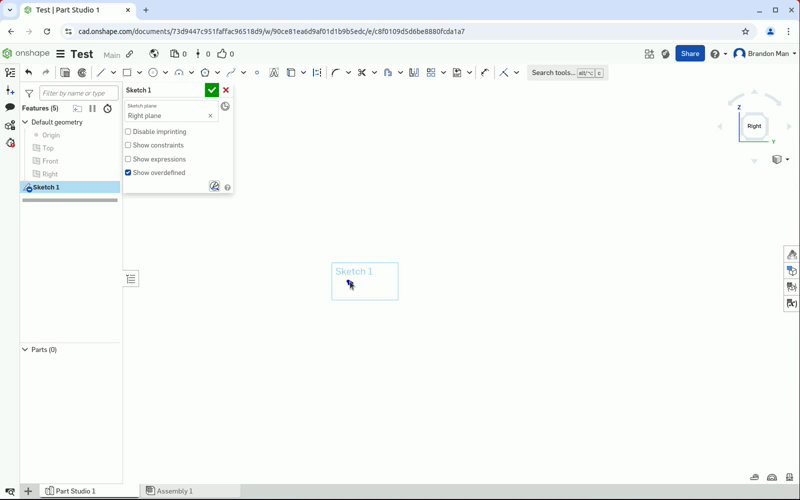
key(l)
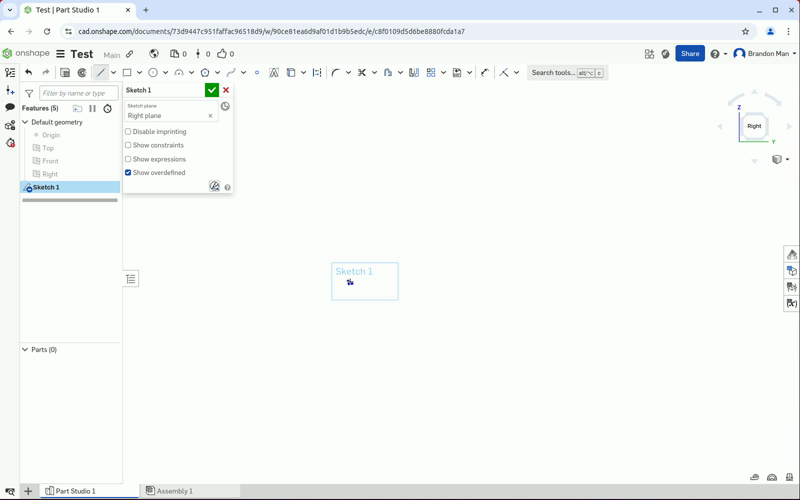
mouse_move(351, 283)
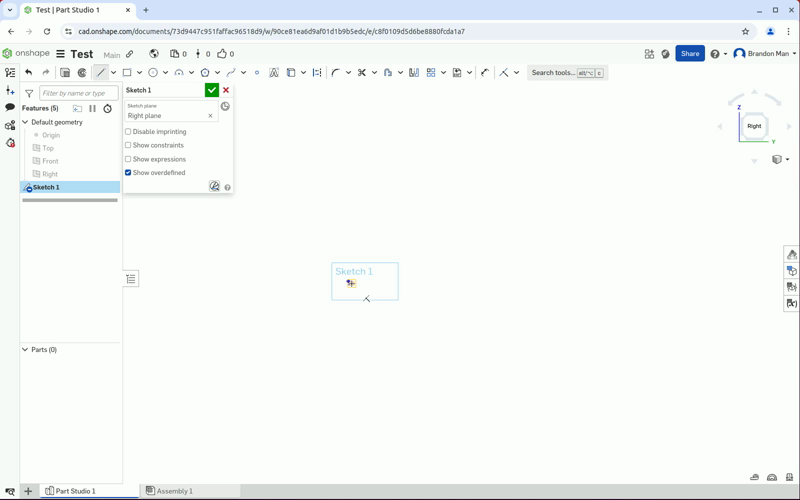
scroll(6)
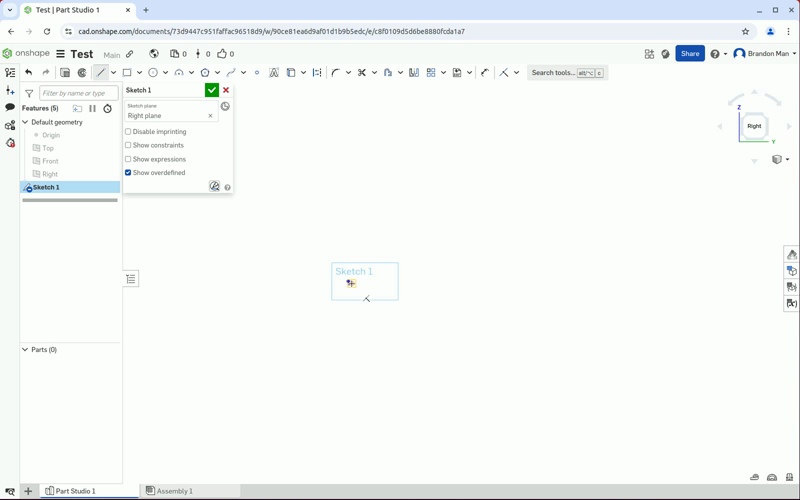
scroll(6)
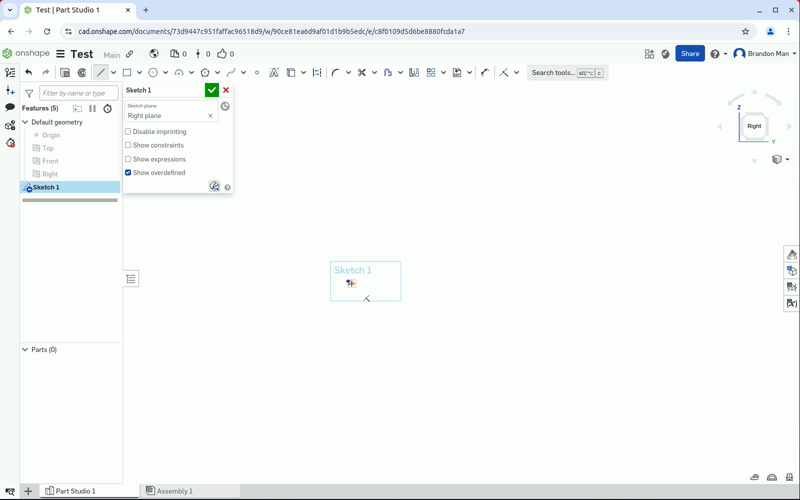
scroll(6)
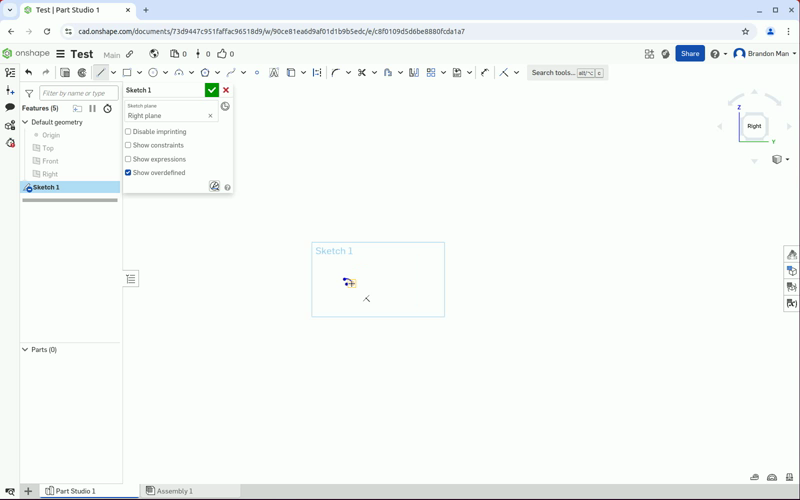
scroll(6)
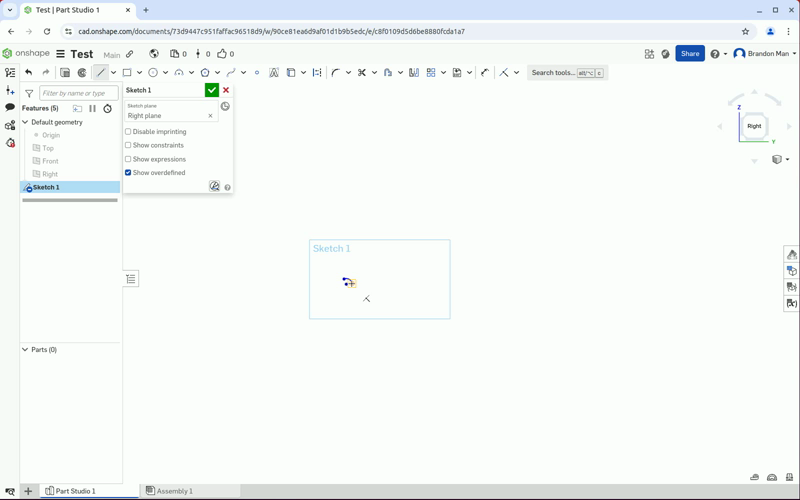
scroll(6)
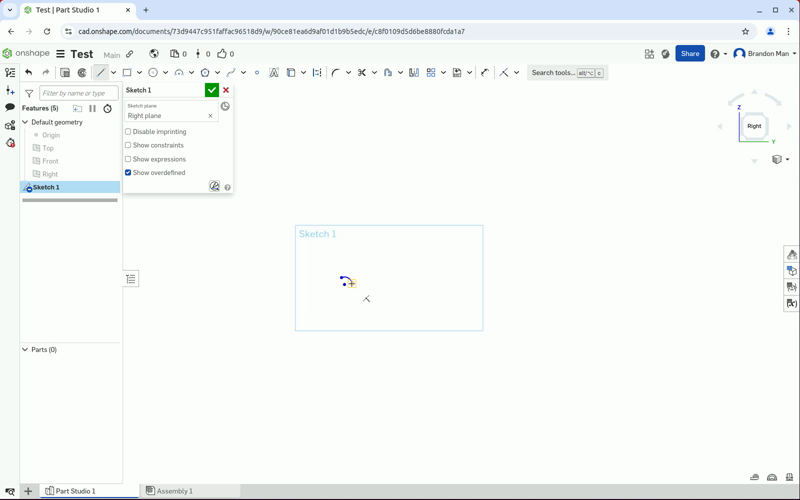
scroll(6)
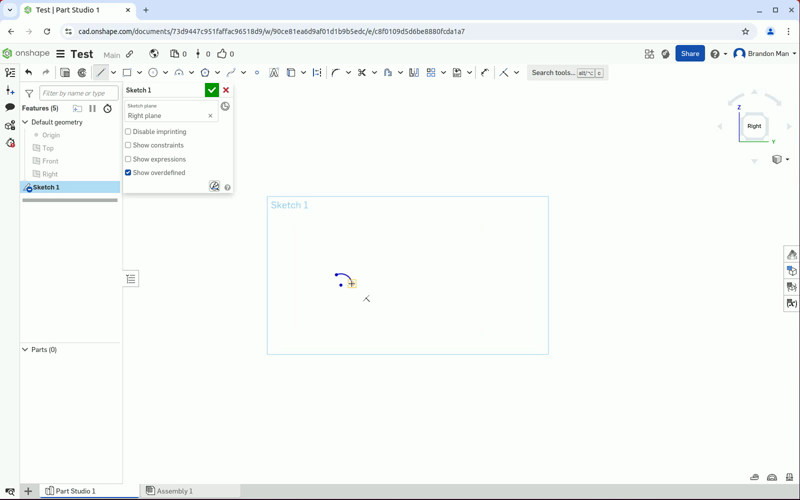
scroll(6)
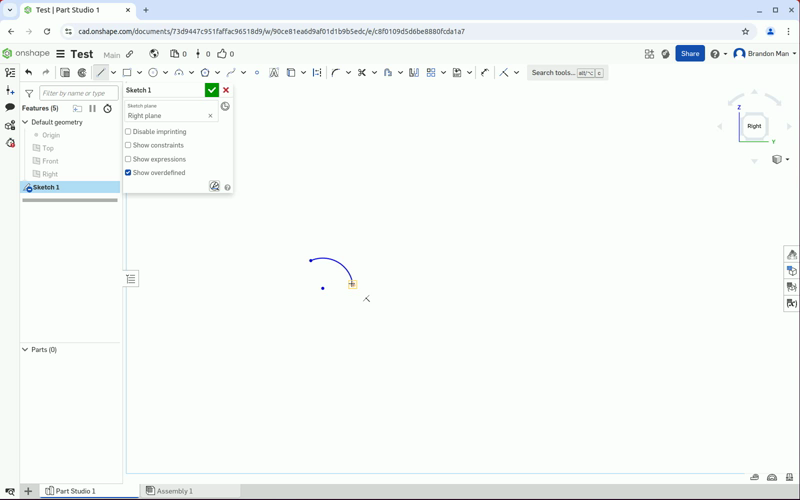
click(351, 283)
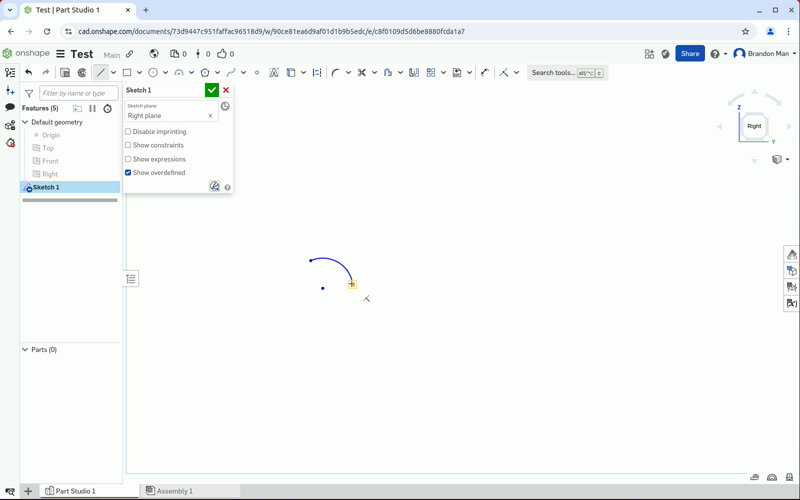
scroll(-6)
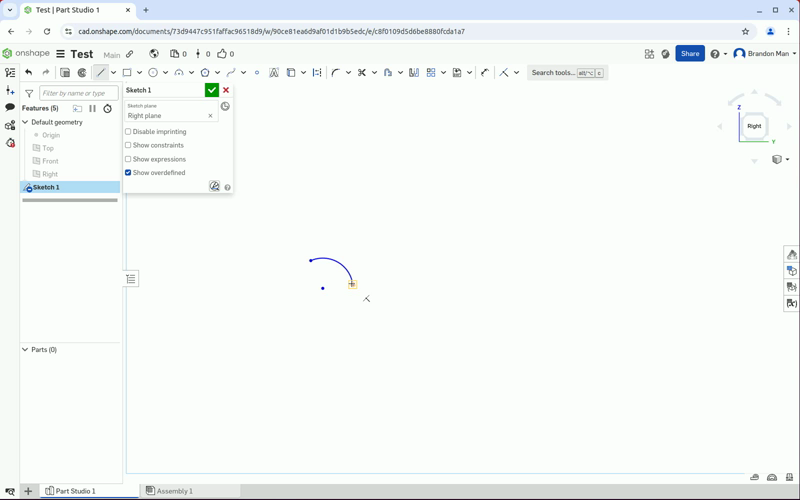
scroll(-6)
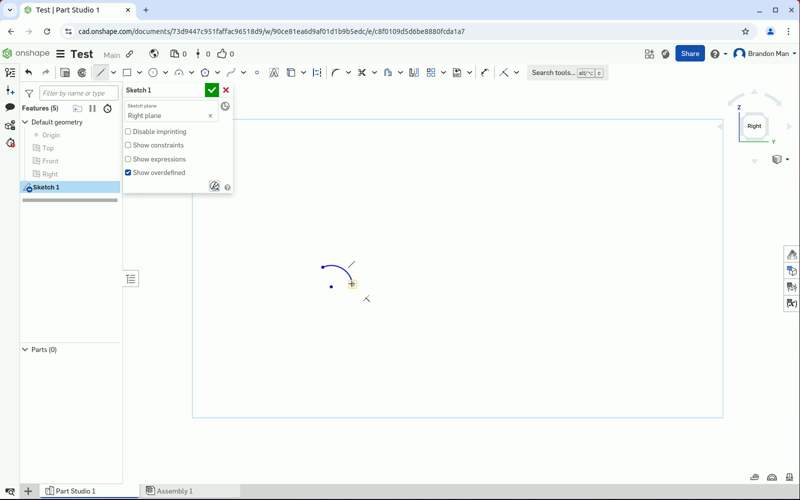
scroll(-6)
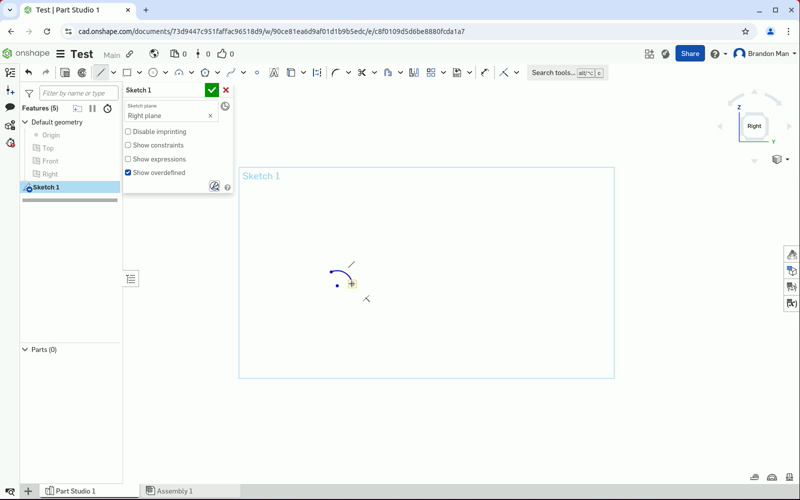
scroll(-6)
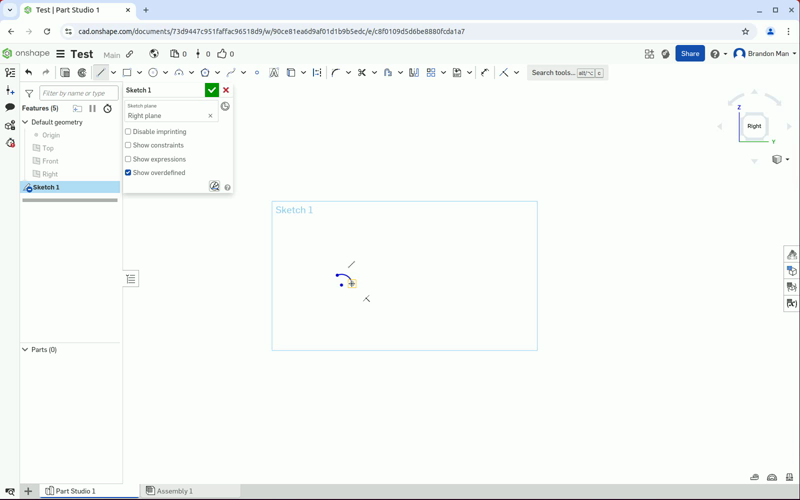
scroll(-6)
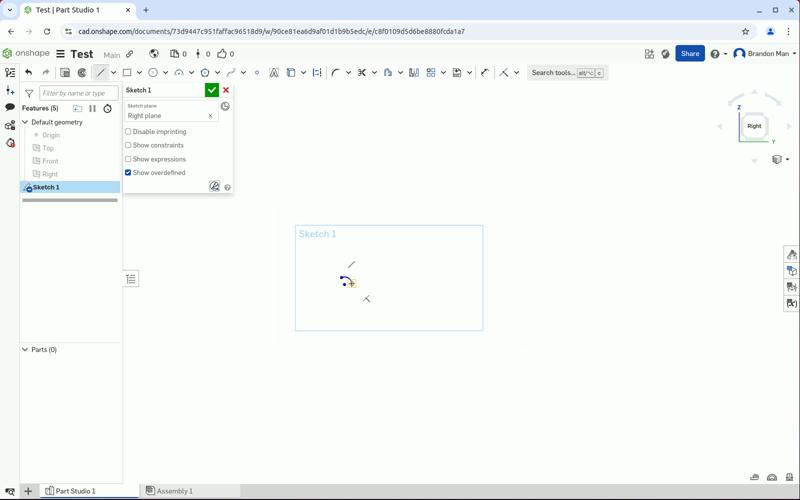
scroll(-6)
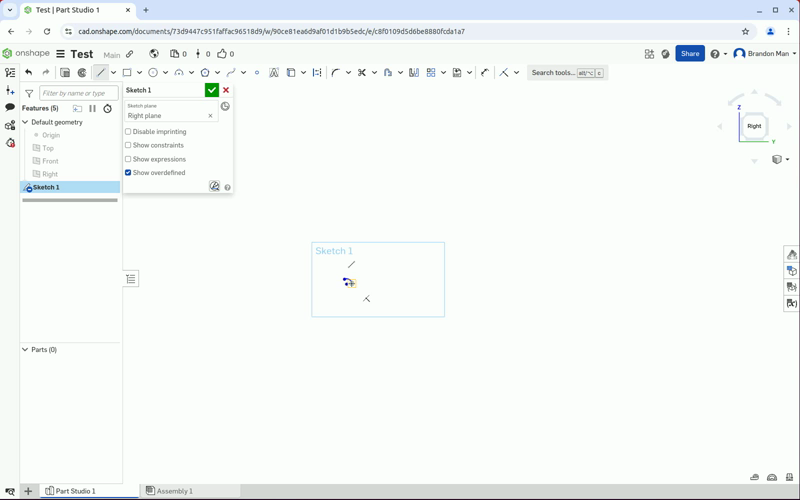
scroll(-6)
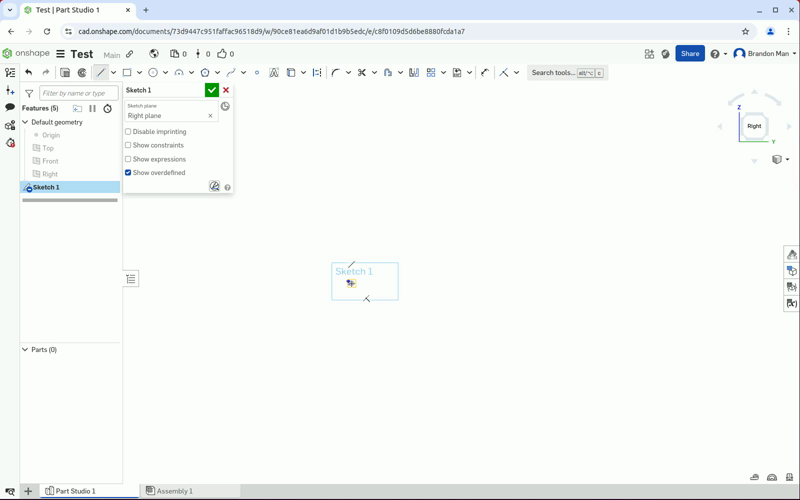
key_down(shift)
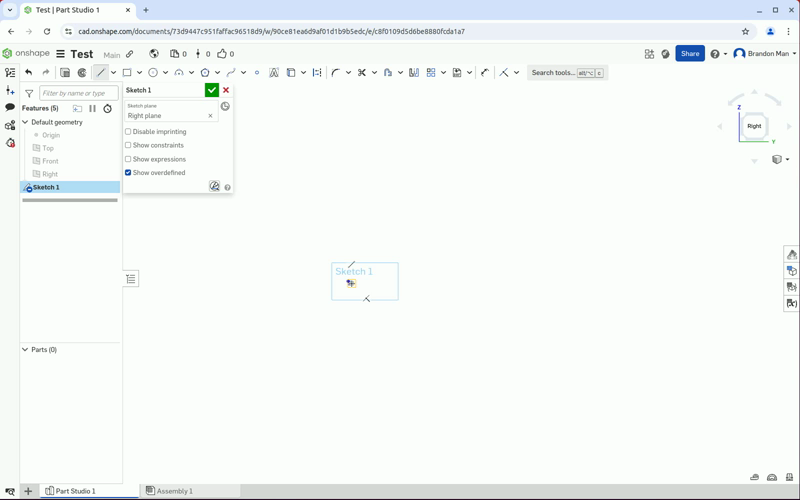
mouse_move(448, 264)
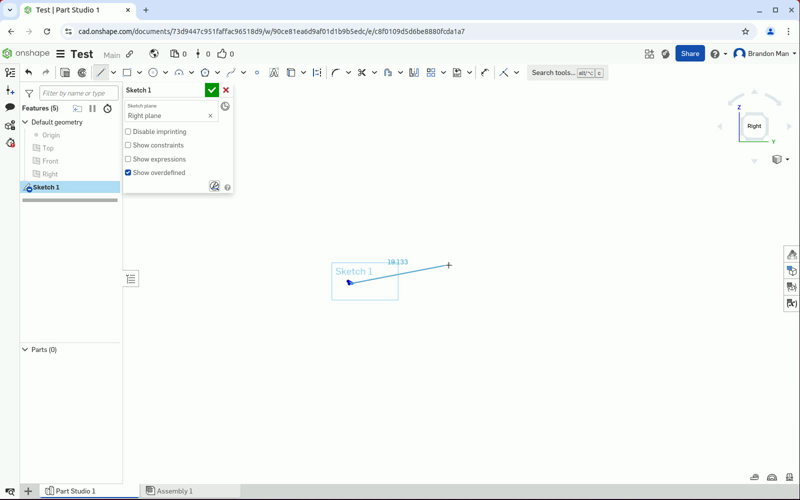
click(448, 264)
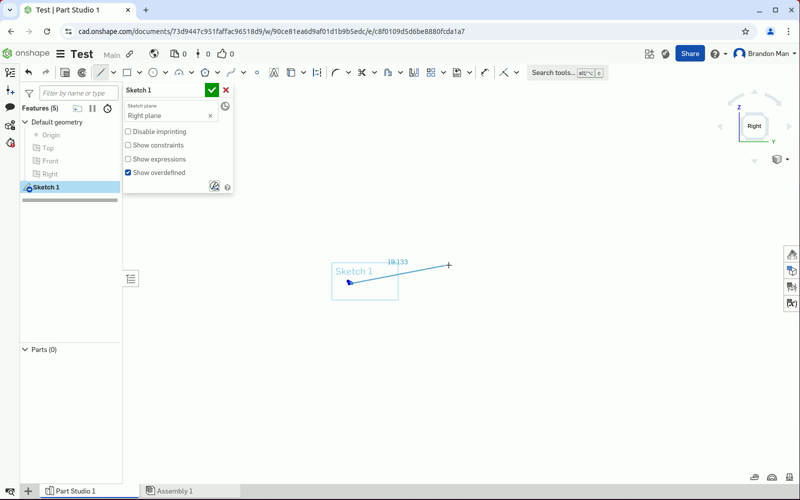
key_up(shift)
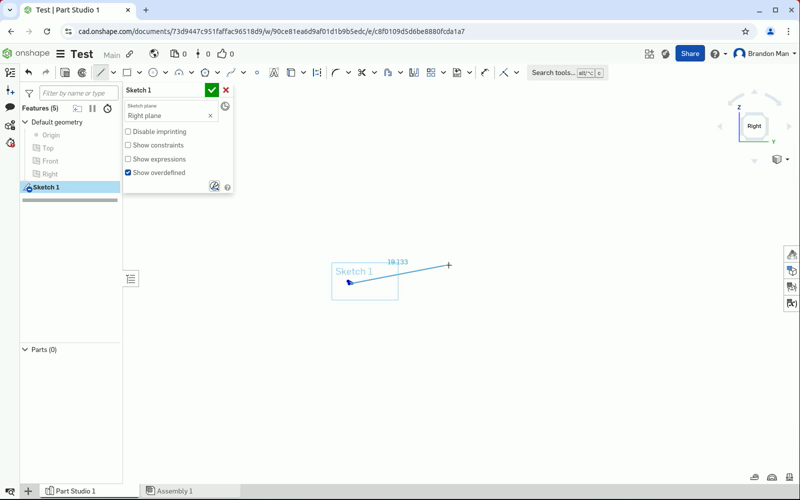
key_down(shift)
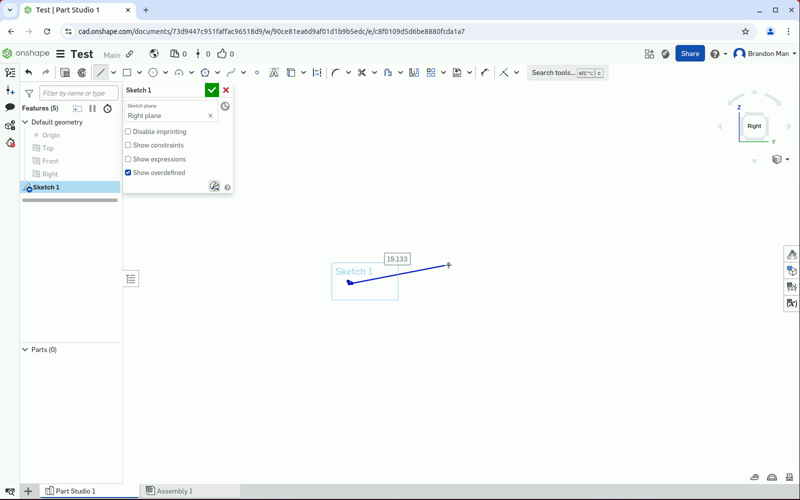
mouse_move(478, 264)
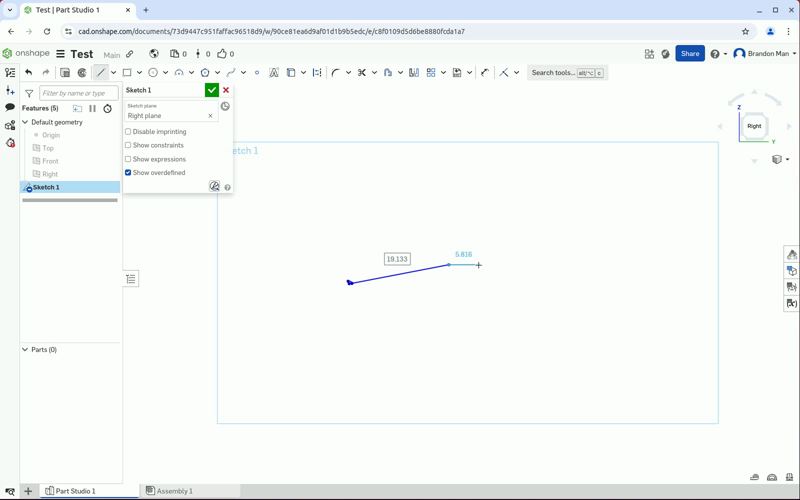
mouse_move(457, 281)
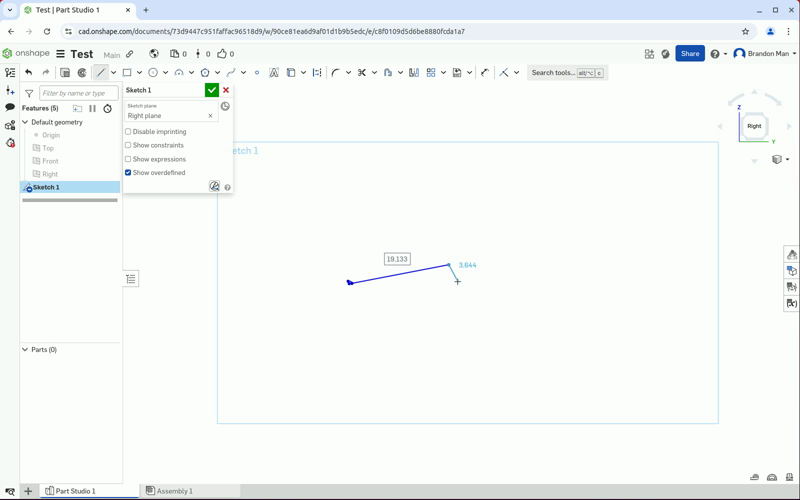
click(457, 281)
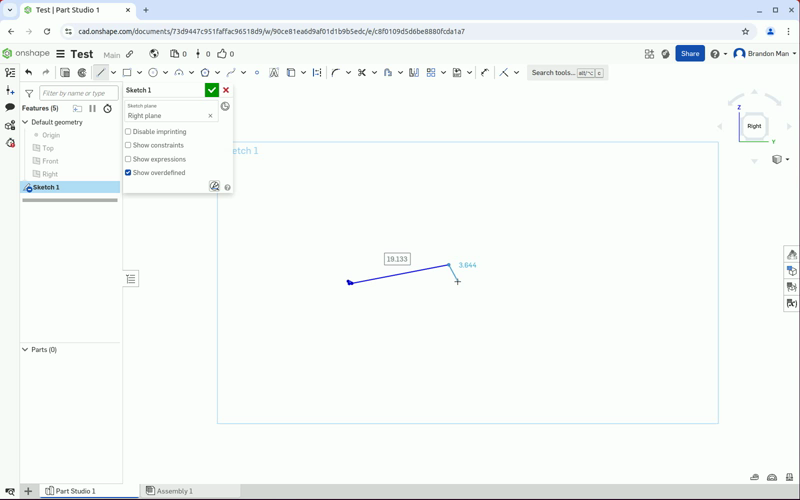
key_up(shift)
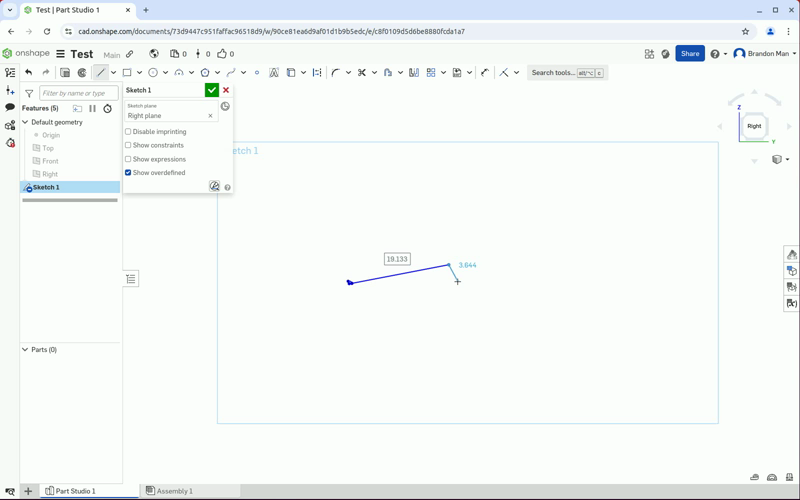
key(esc)
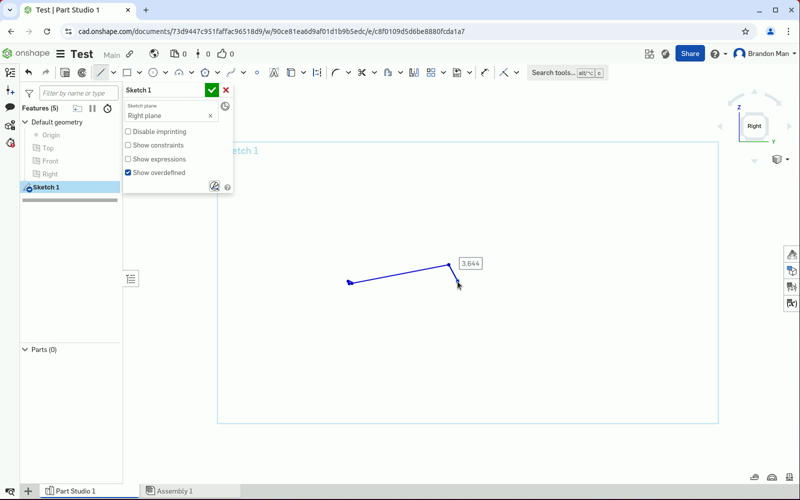
key(a)
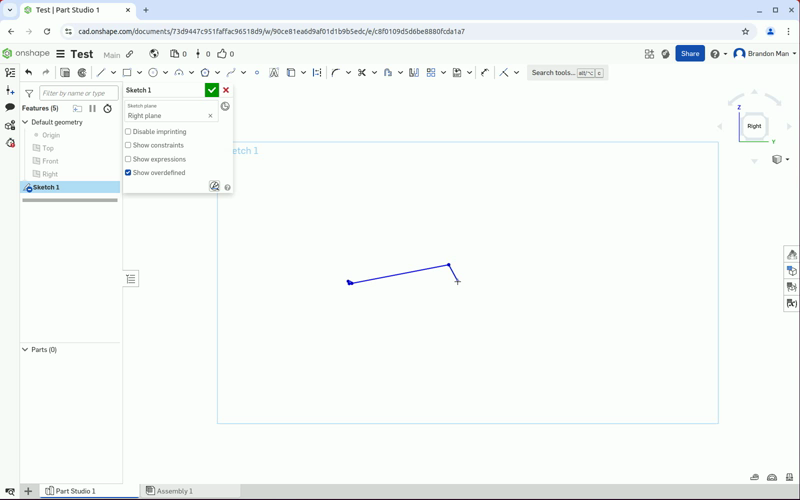
mouse_move(457, 281)
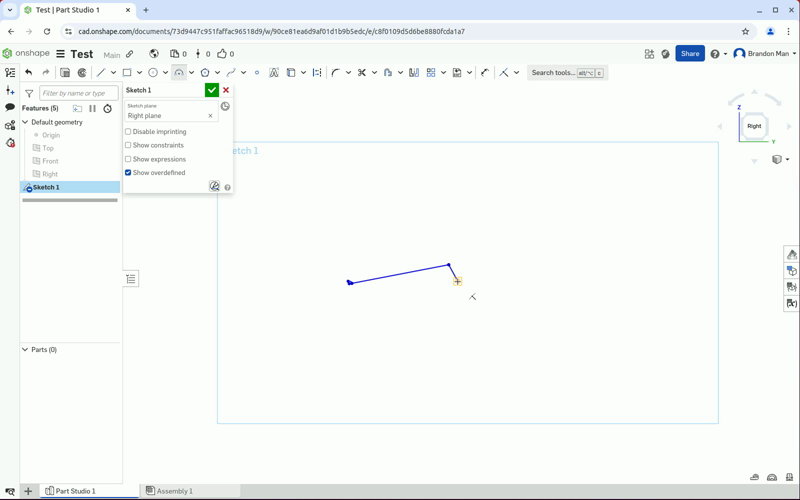
click(457, 281)
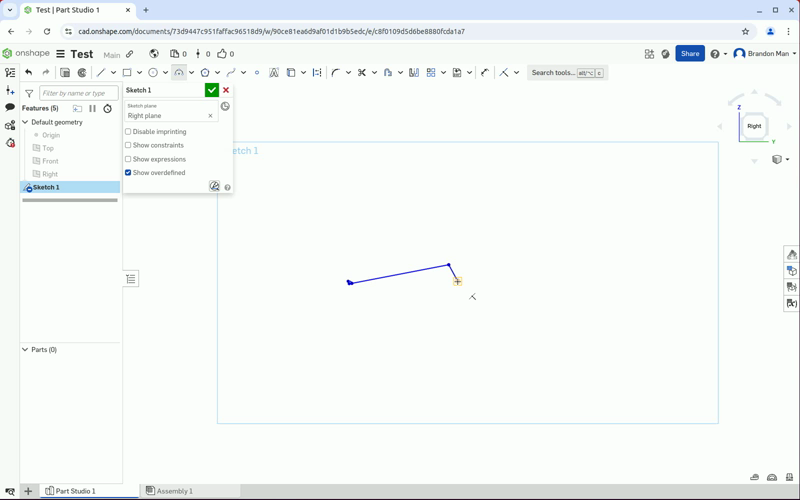
key_down(shift)
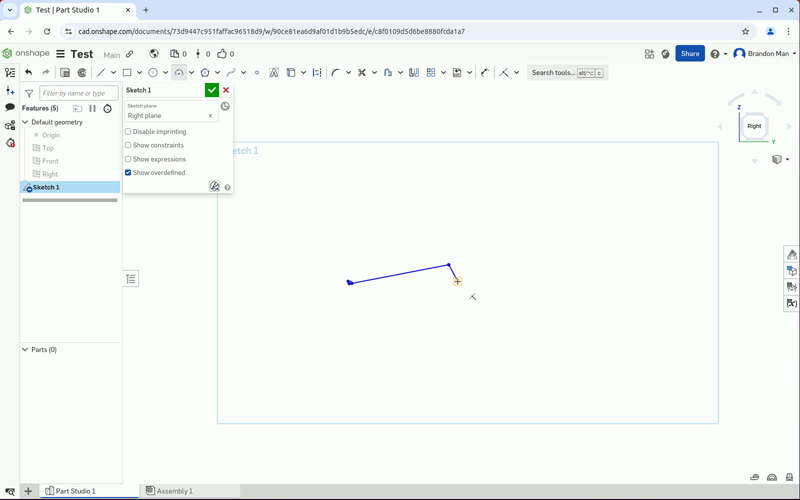
mouse_move(463, 283)
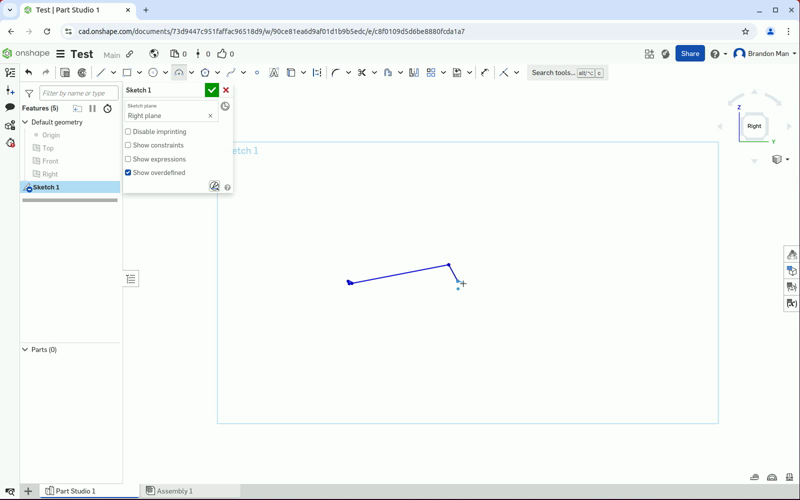
scroll(6)
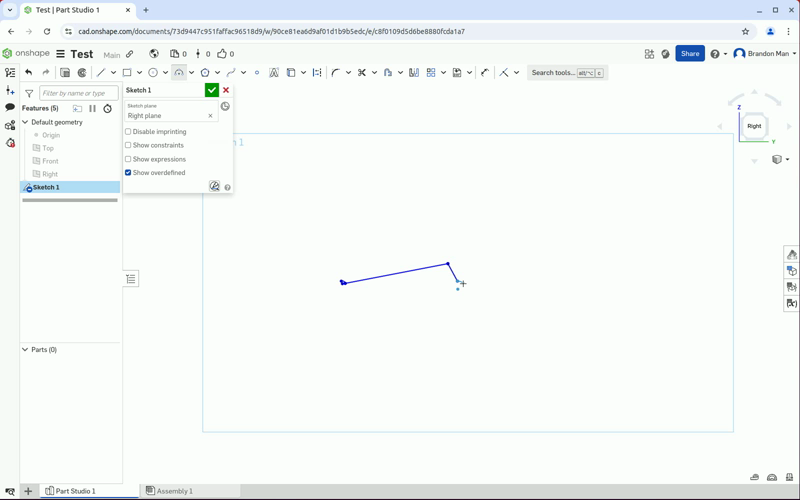
scroll(6)
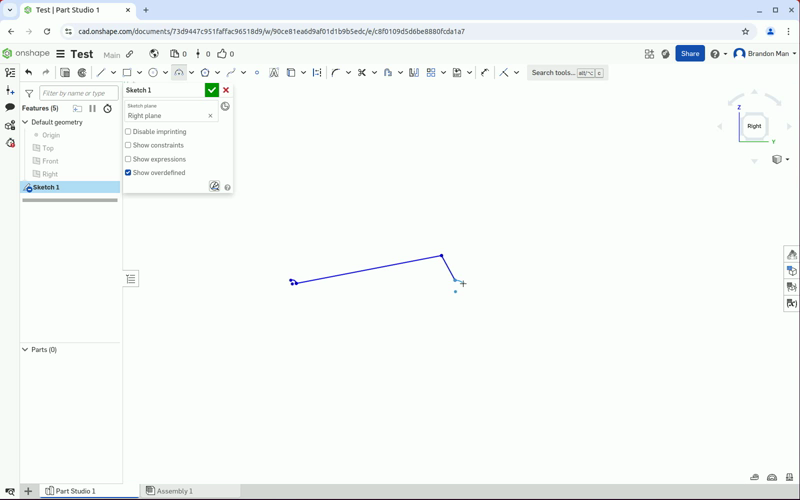
scroll(6)
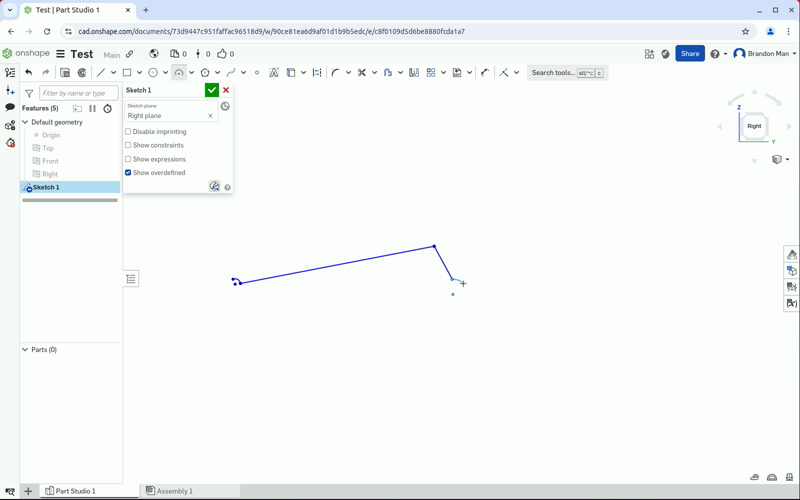
scroll(6)
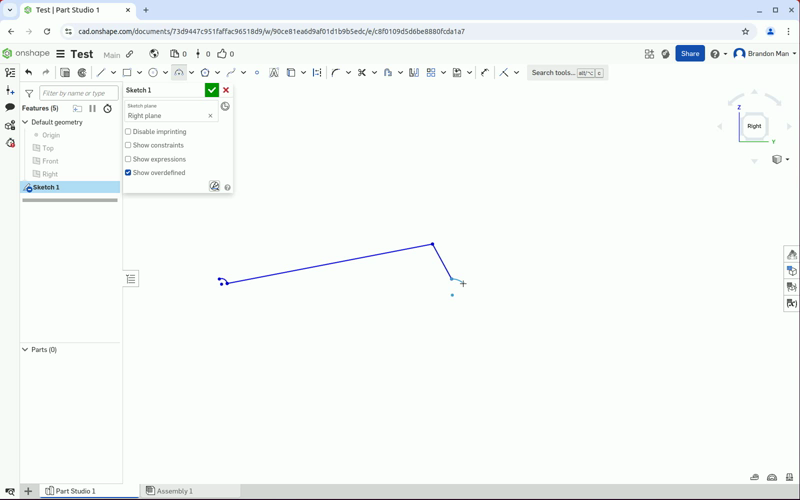
scroll(6)
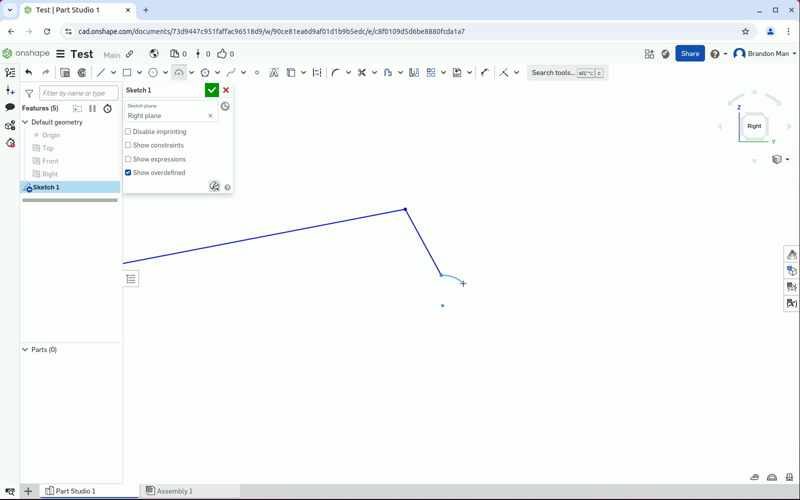
scroll(6)
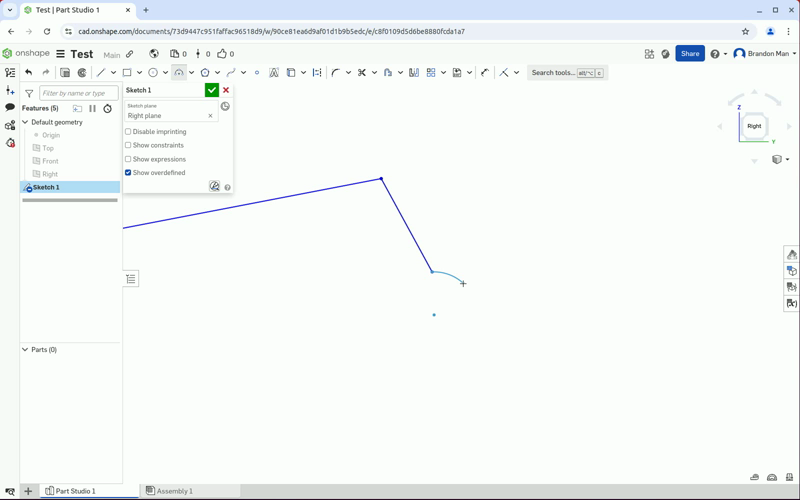
scroll(6)
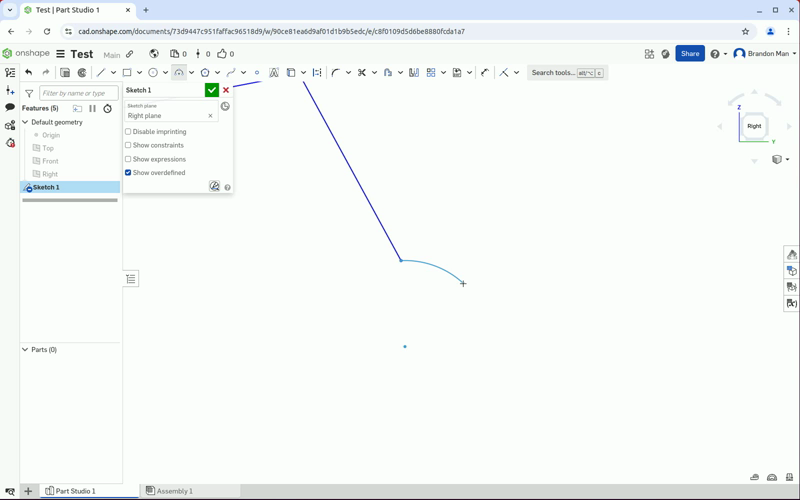
click(463, 283)
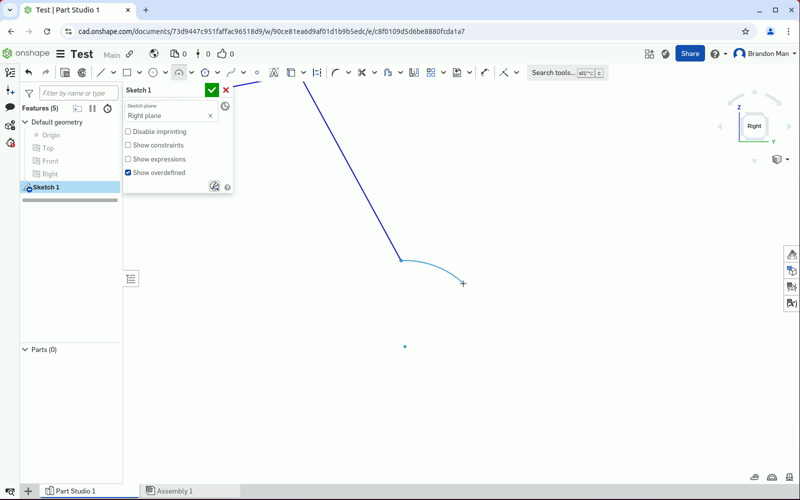
scroll(-6)
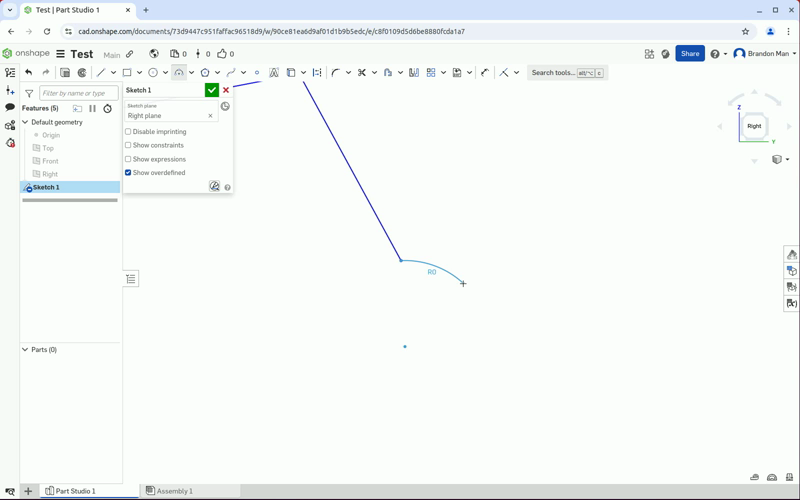
scroll(-6)
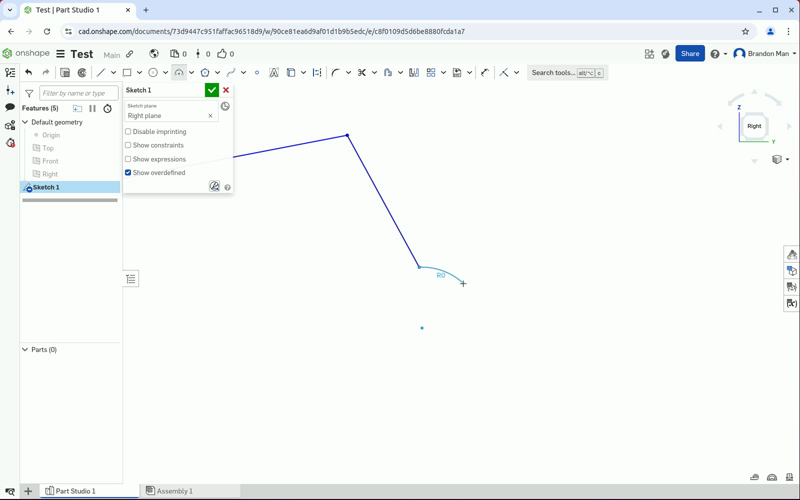
scroll(-6)
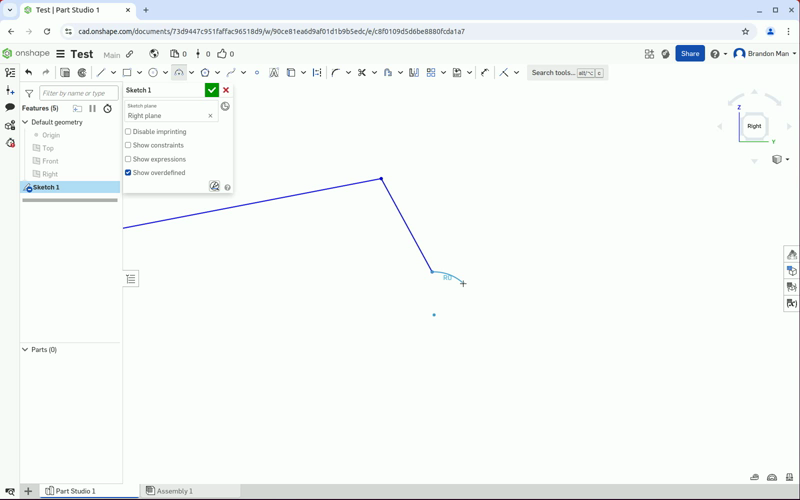
scroll(-6)
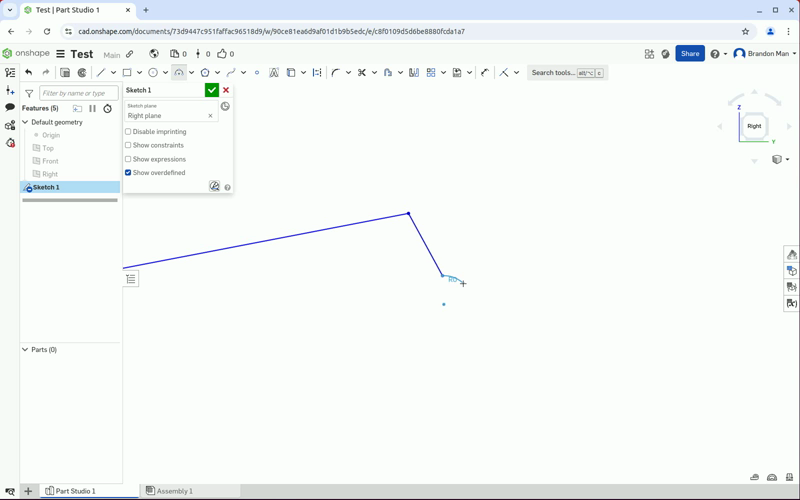
scroll(-6)
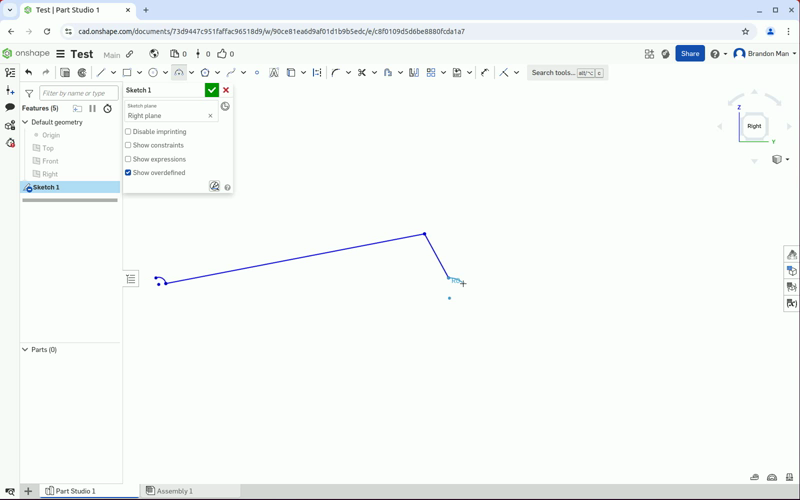
scroll(-6)
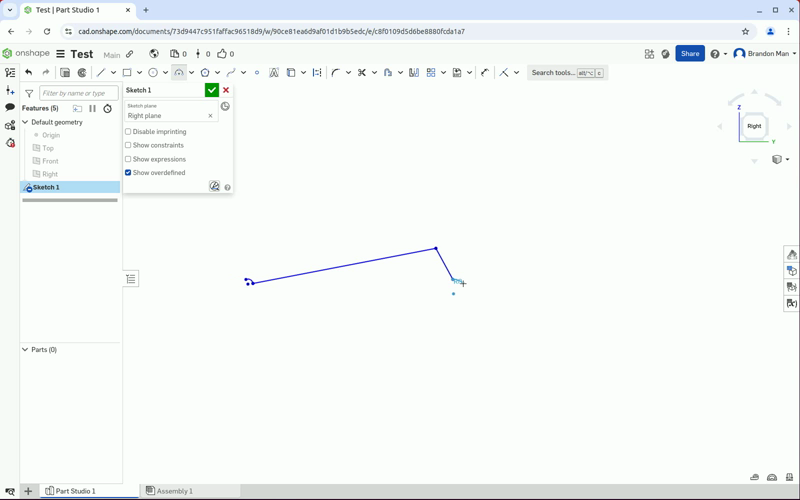
scroll(-6)
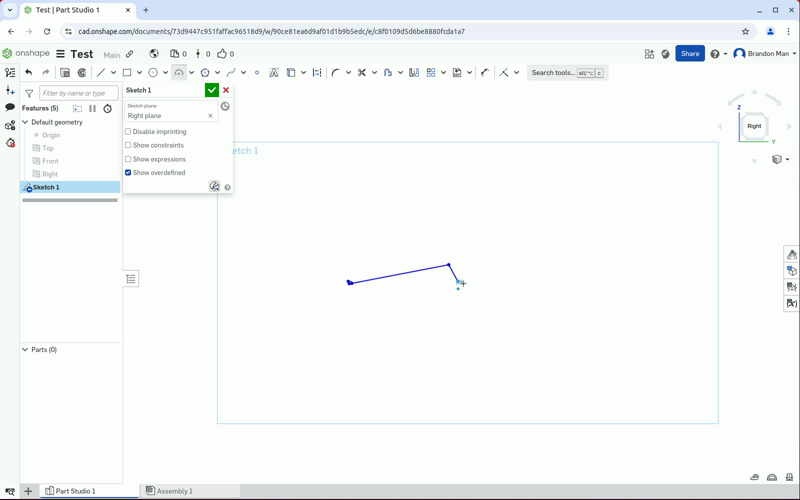
mouse_move(460, 283)
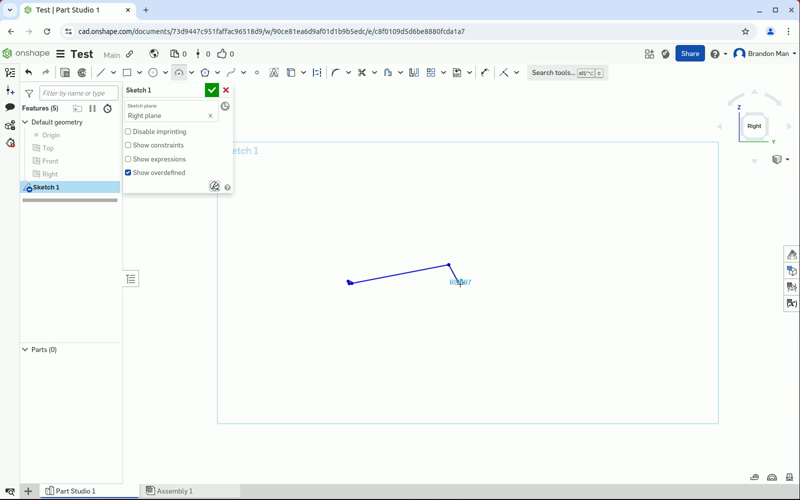
scroll(6)
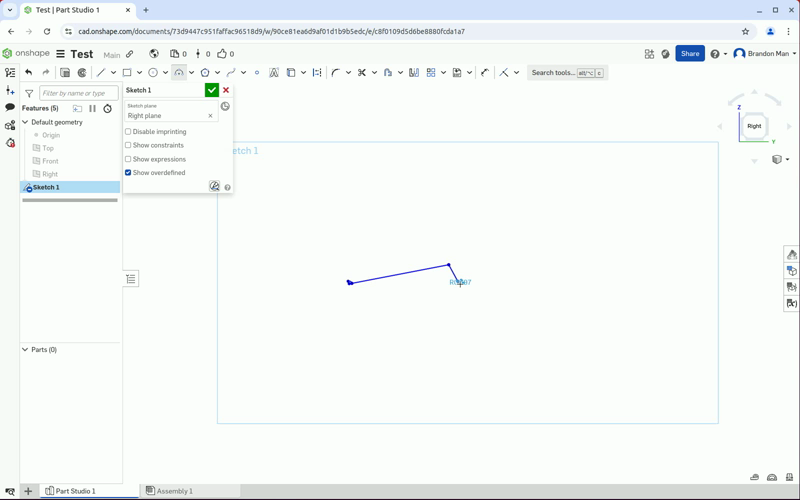
scroll(6)
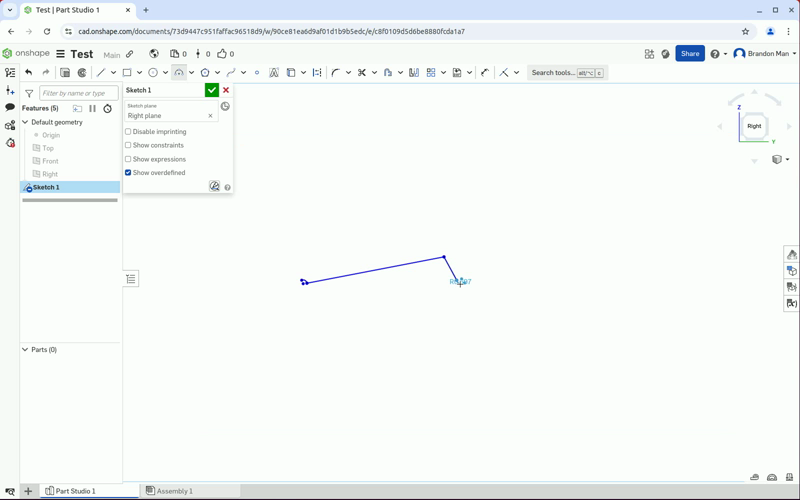
scroll(6)
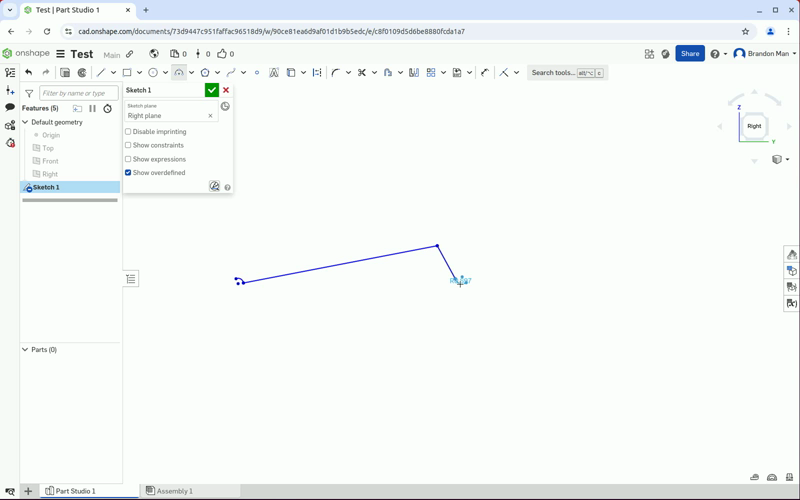
scroll(6)
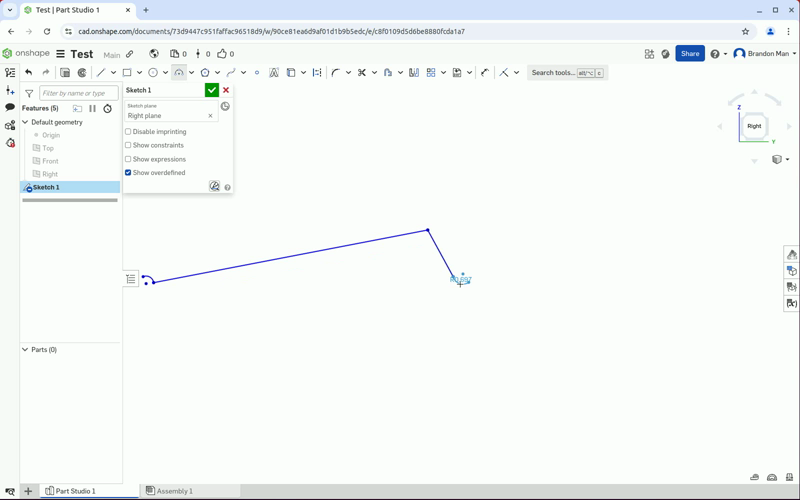
scroll(6)
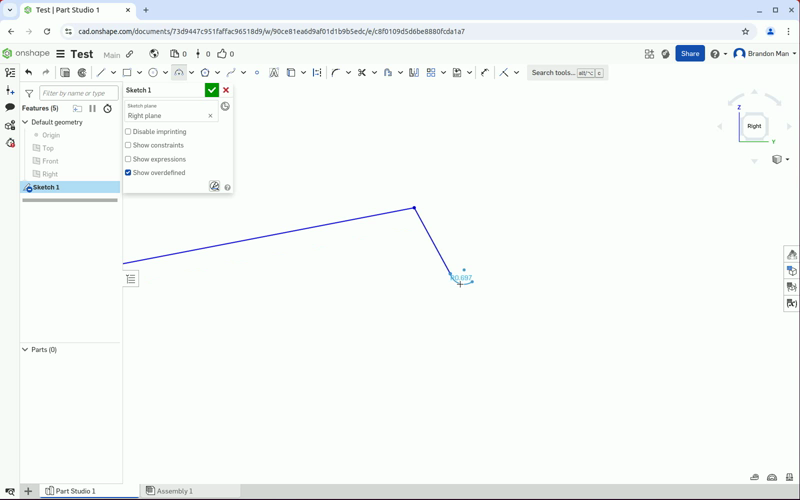
scroll(6)
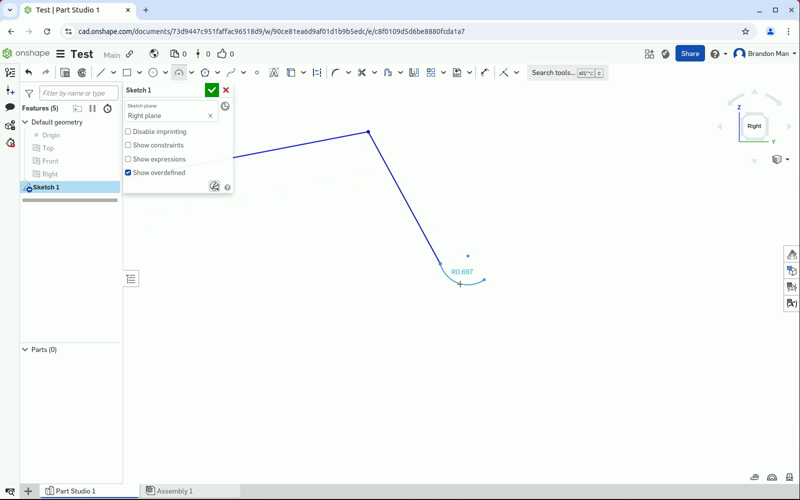
scroll(6)
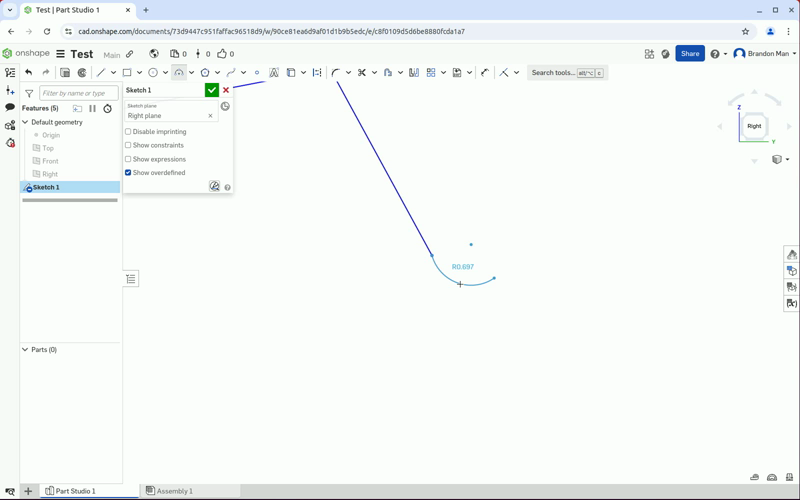
click(460, 283)
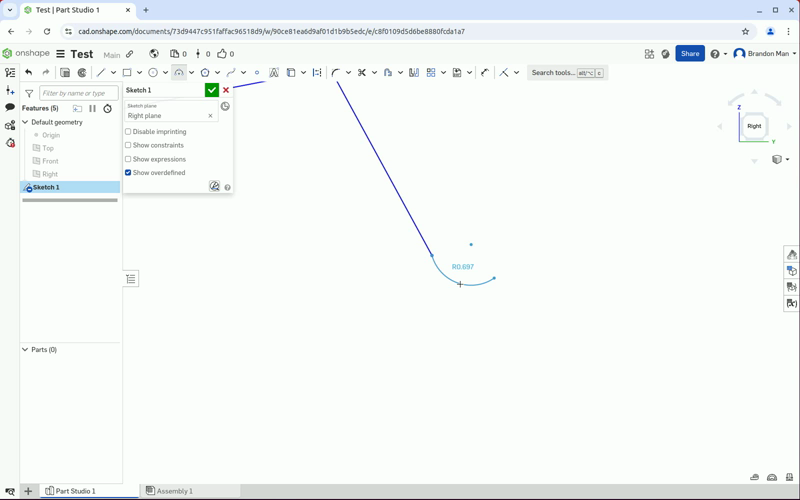
scroll(-6)
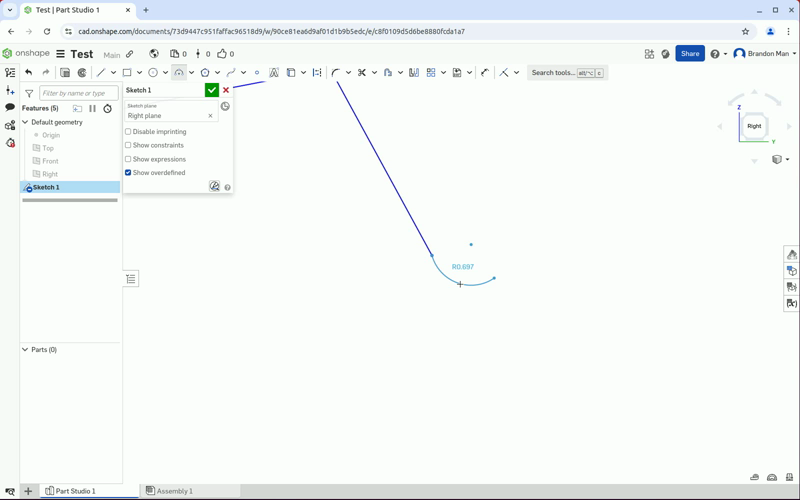
scroll(-6)
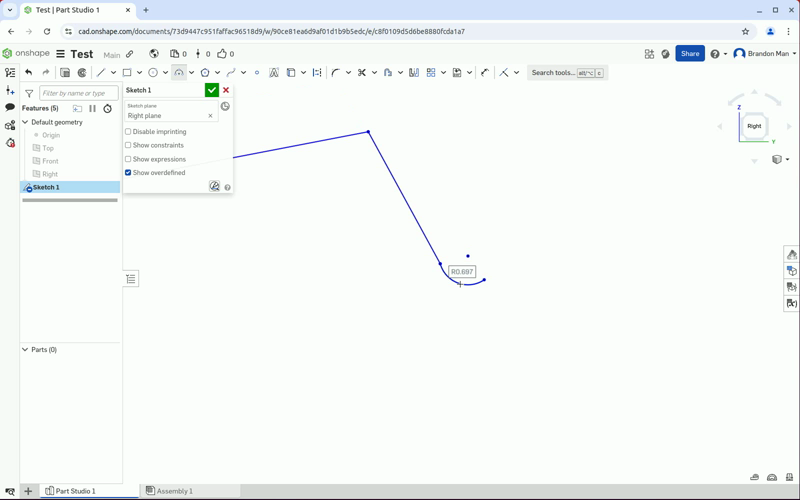
scroll(-6)
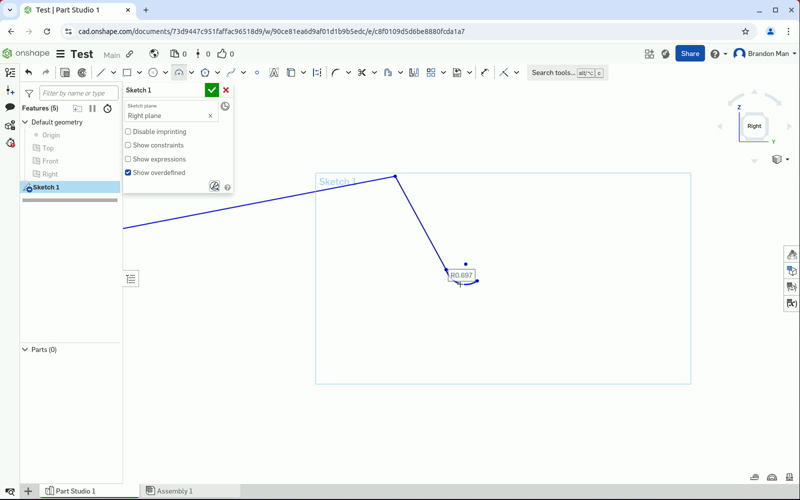
scroll(-6)
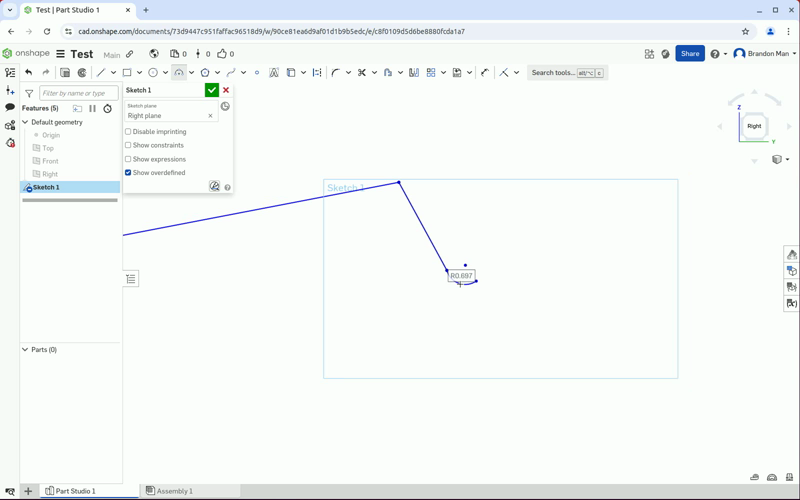
scroll(-6)
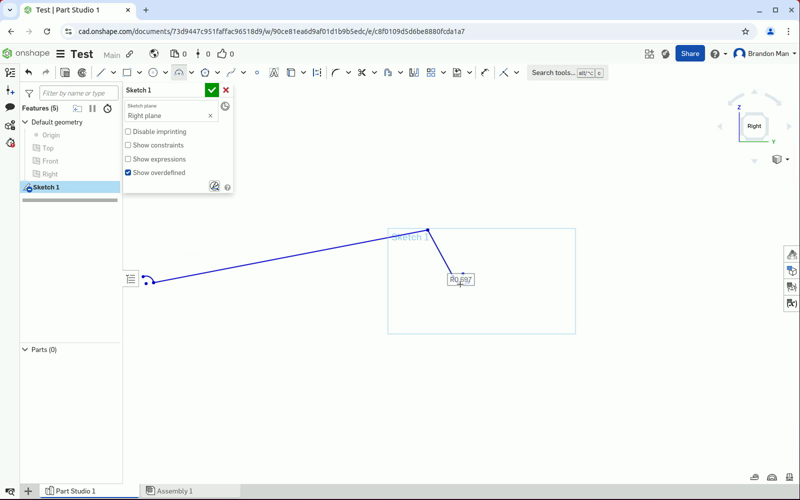
scroll(-6)
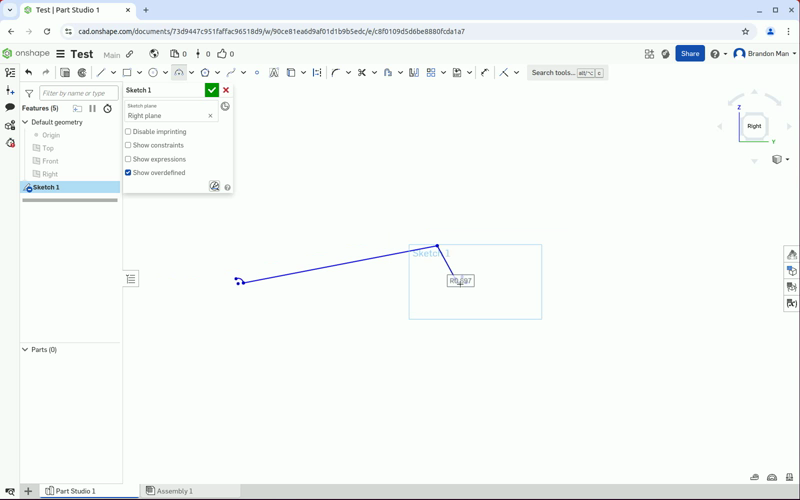
scroll(-6)
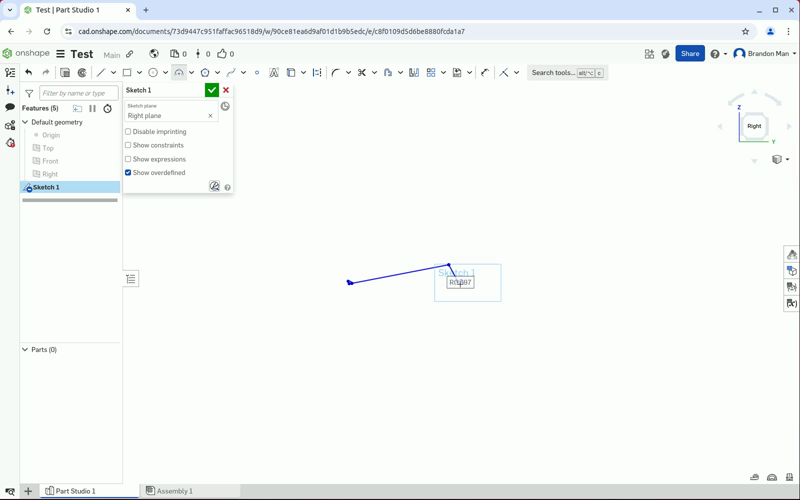
key_up(shift)
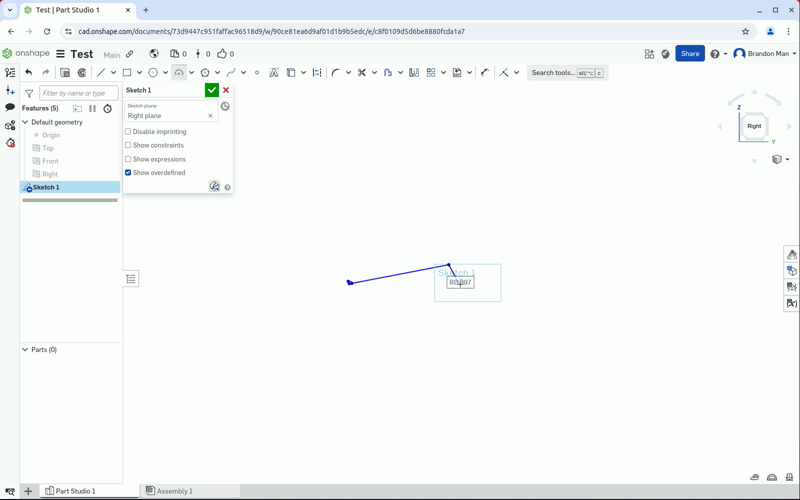
key(esc)
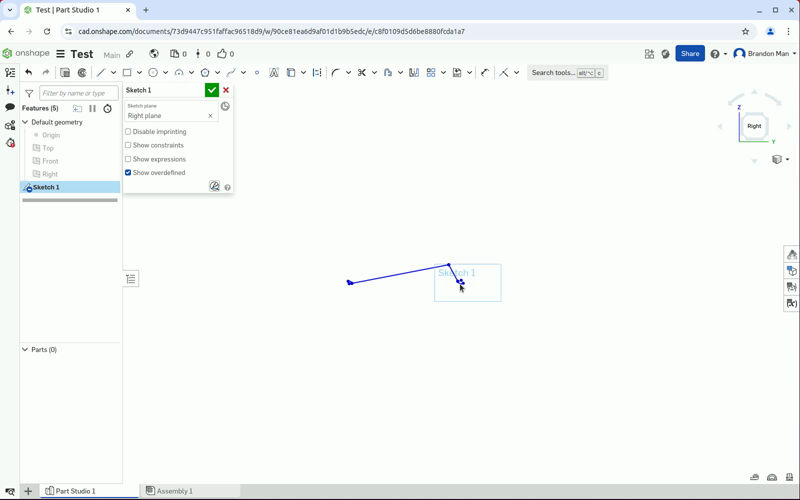
key(l)
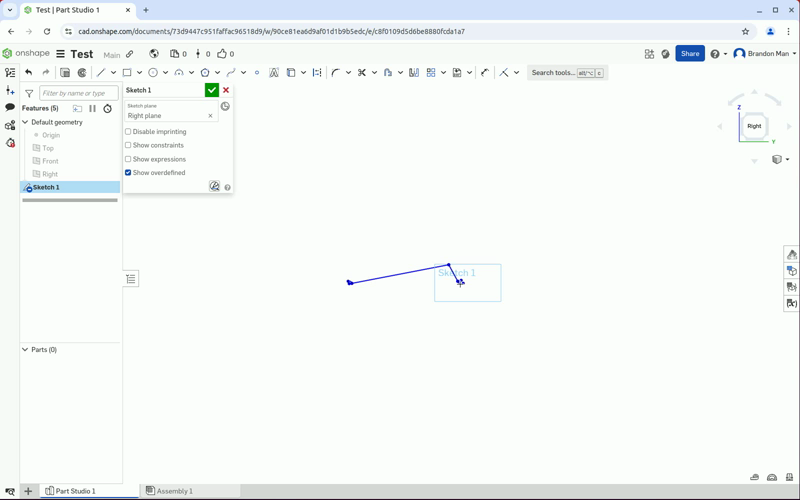
mouse_move(463, 283)
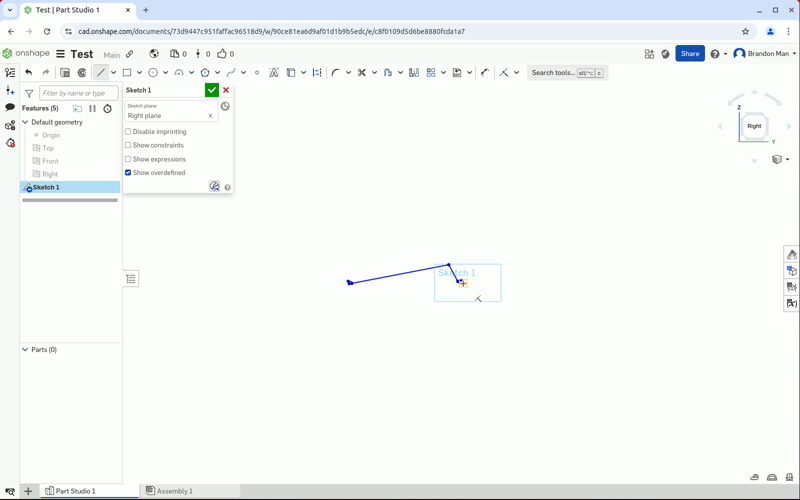
scroll(6)
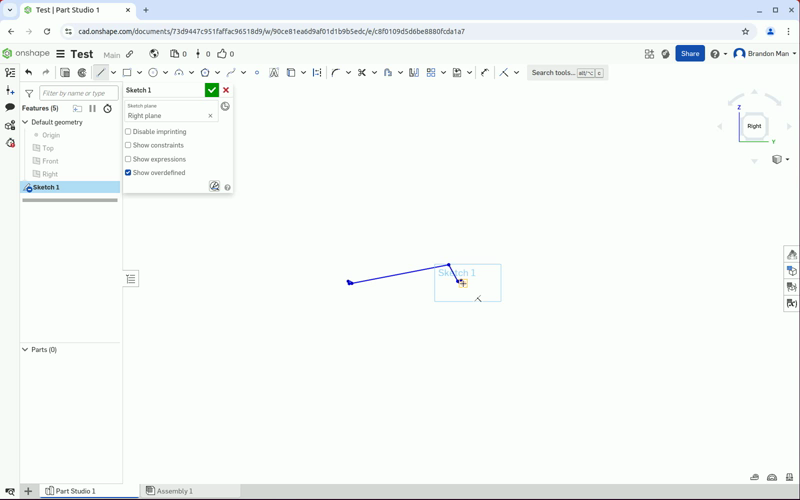
scroll(6)
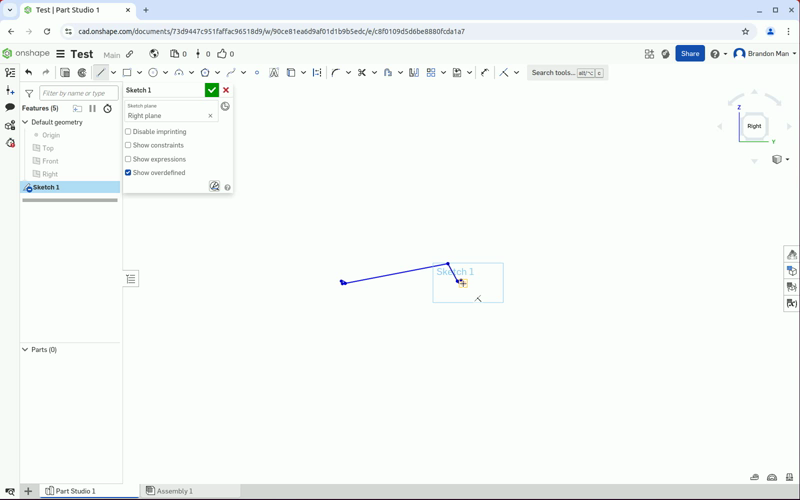
scroll(6)
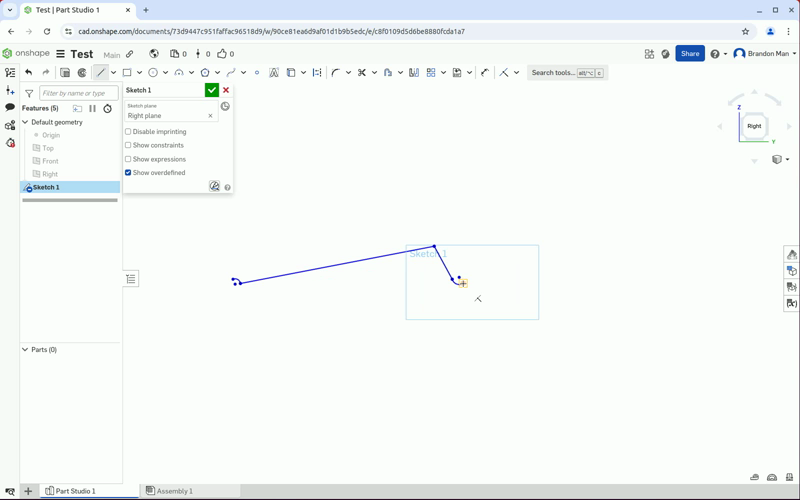
scroll(6)
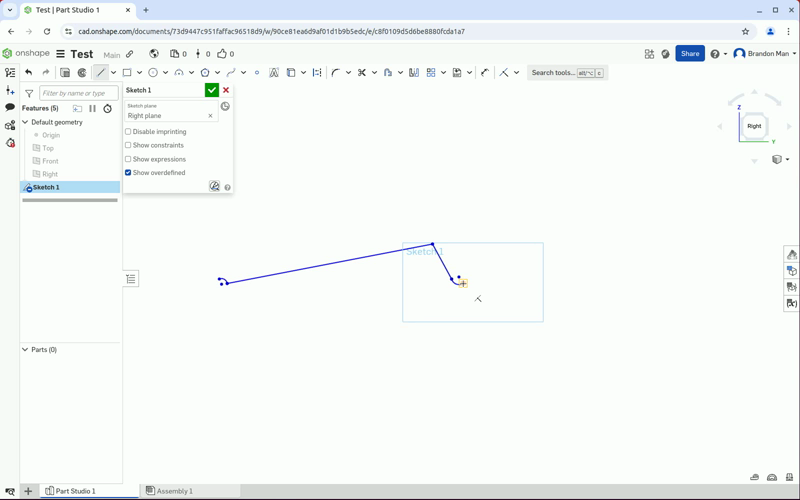
scroll(6)
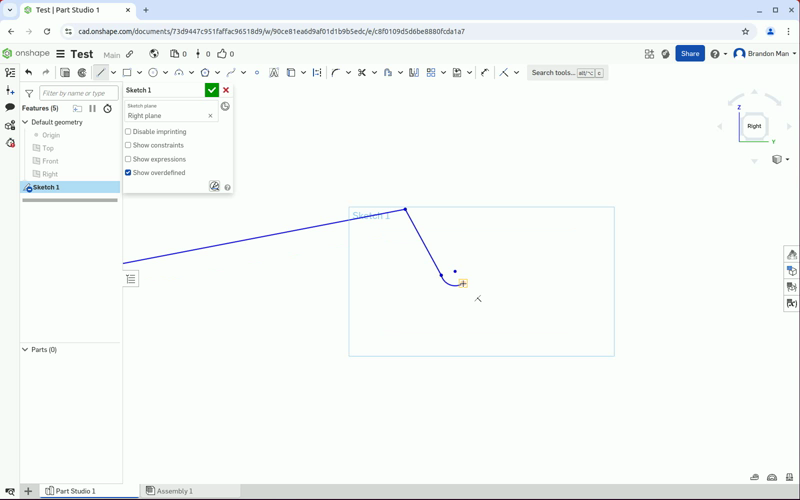
scroll(6)
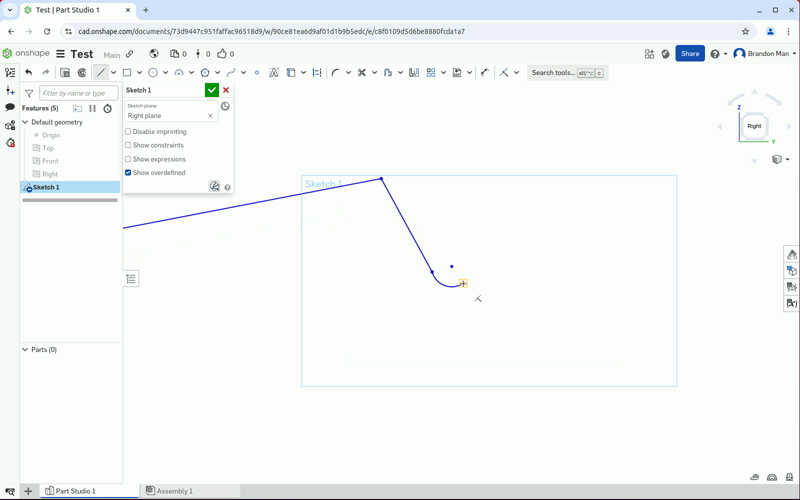
scroll(6)
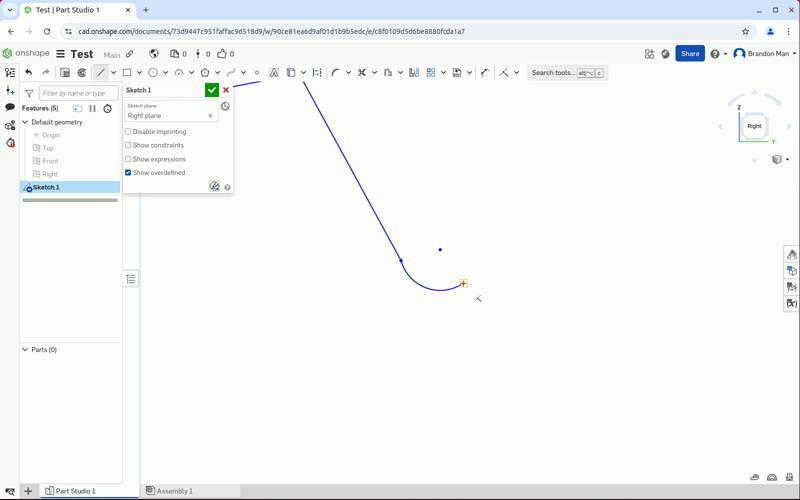
click(463, 283)
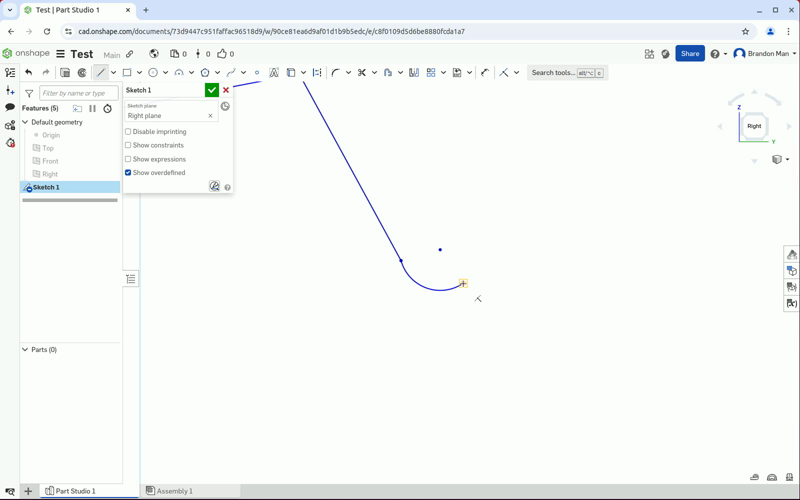
scroll(-6)
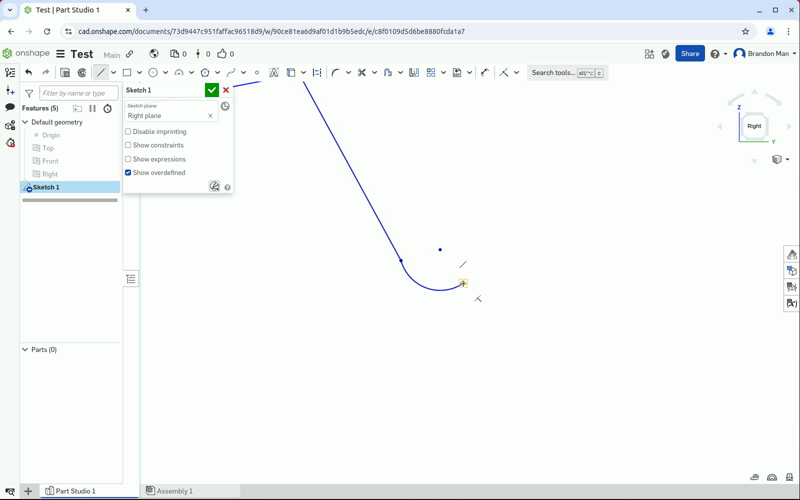
scroll(-6)
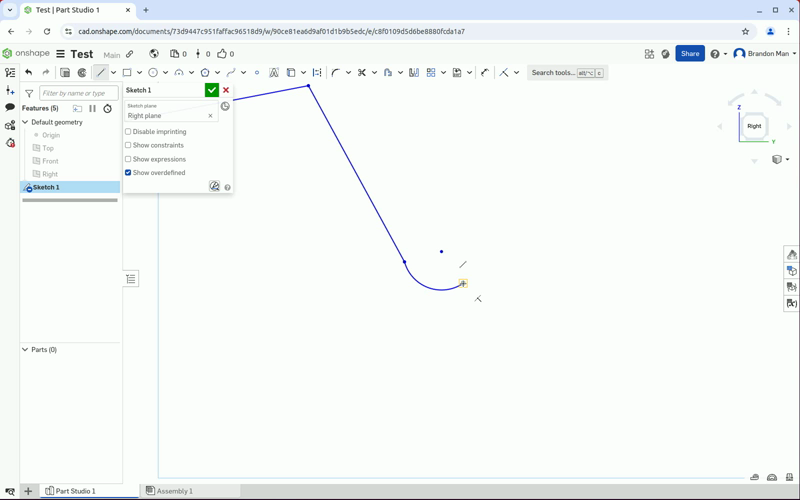
scroll(-6)
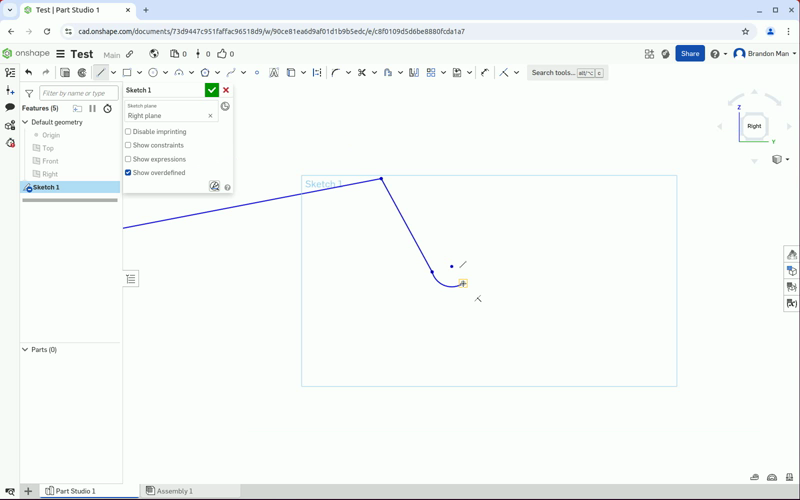
scroll(-6)
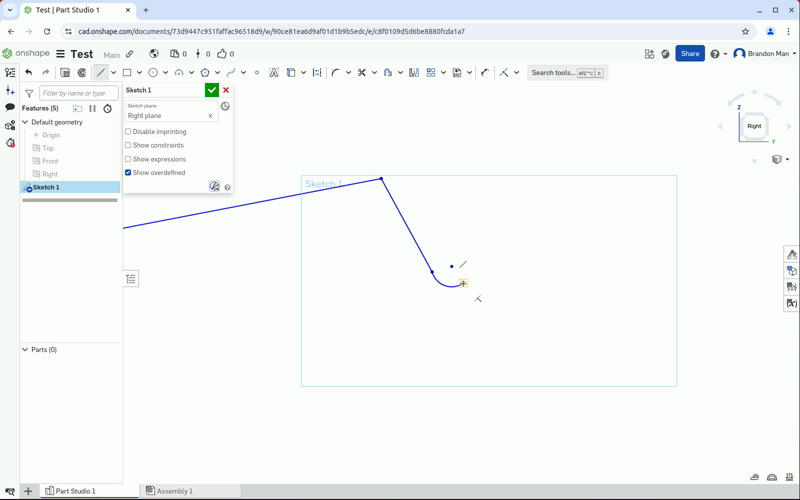
scroll(-6)
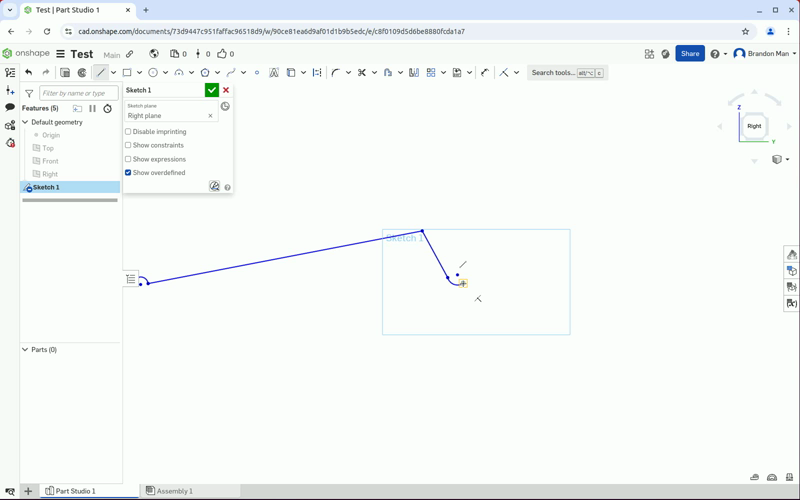
scroll(-6)
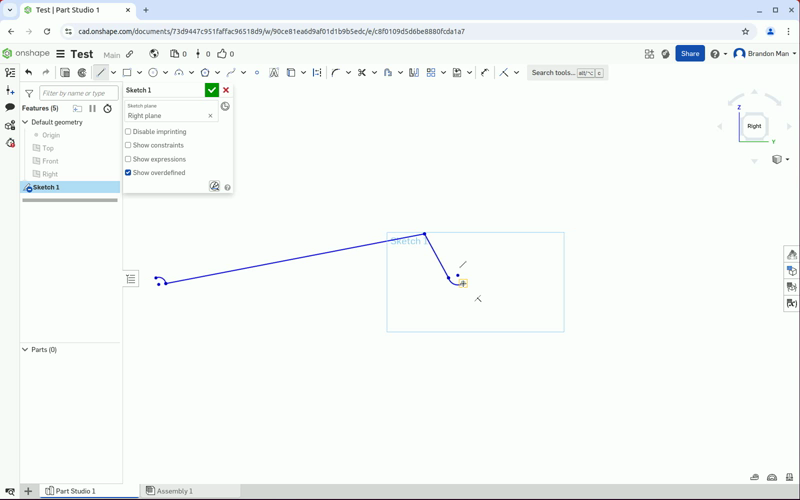
scroll(-6)
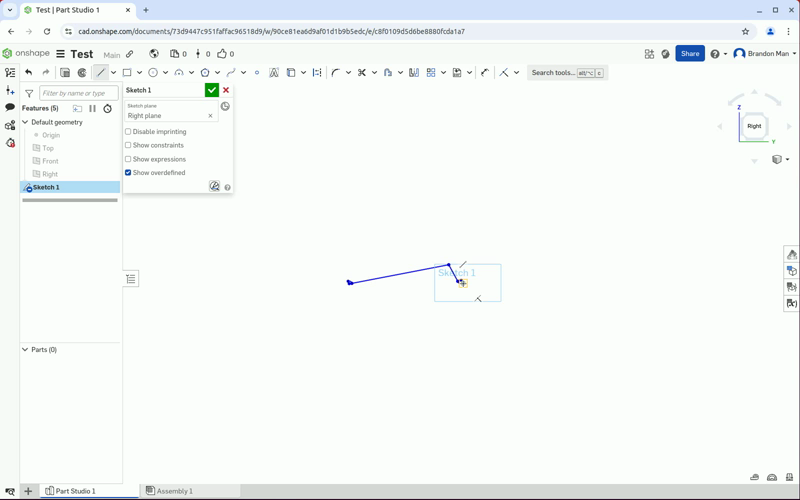
key_down(shift)
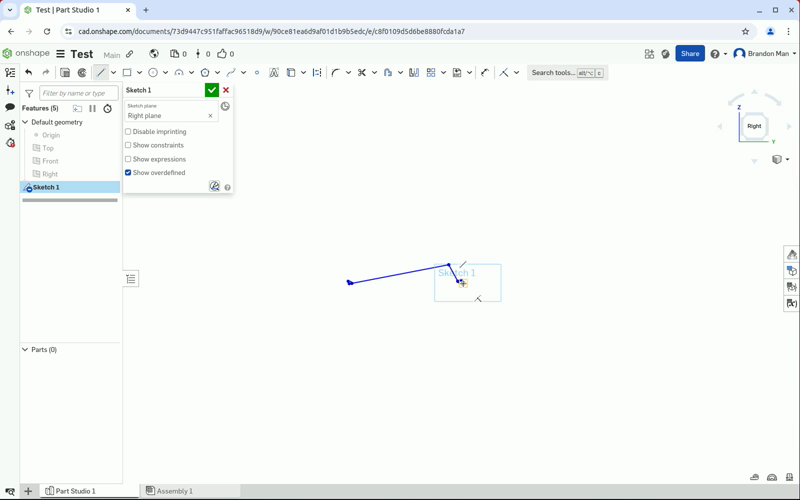
mouse_move(524, 272)
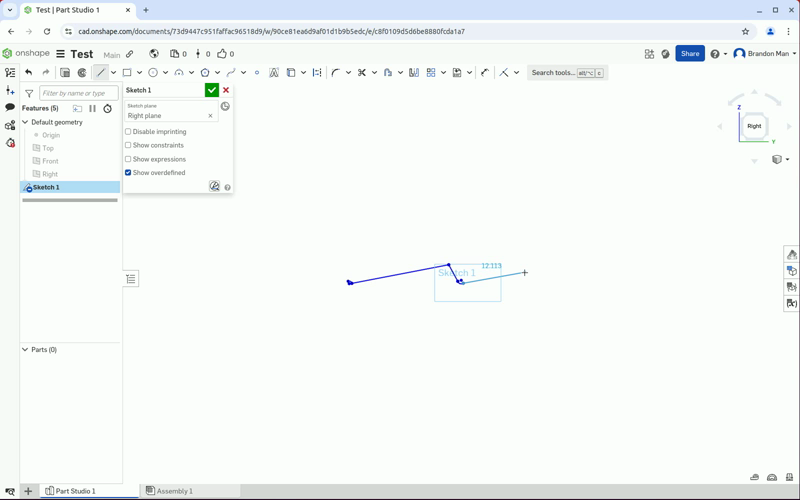
click(524, 272)
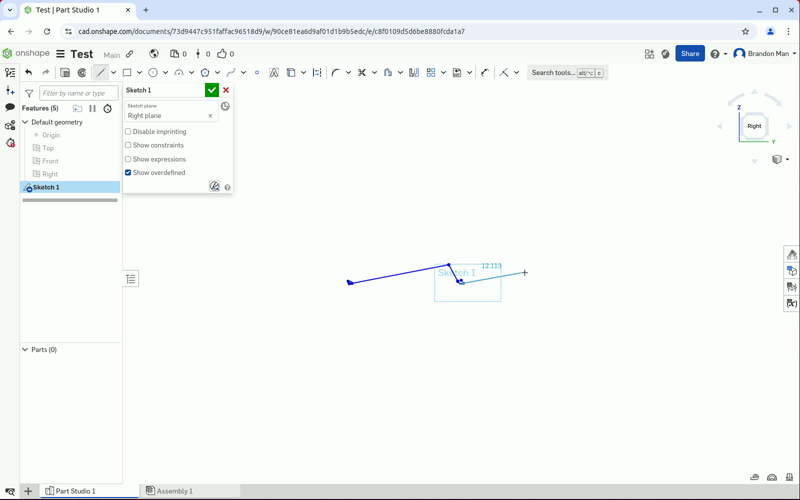
key_up(shift)
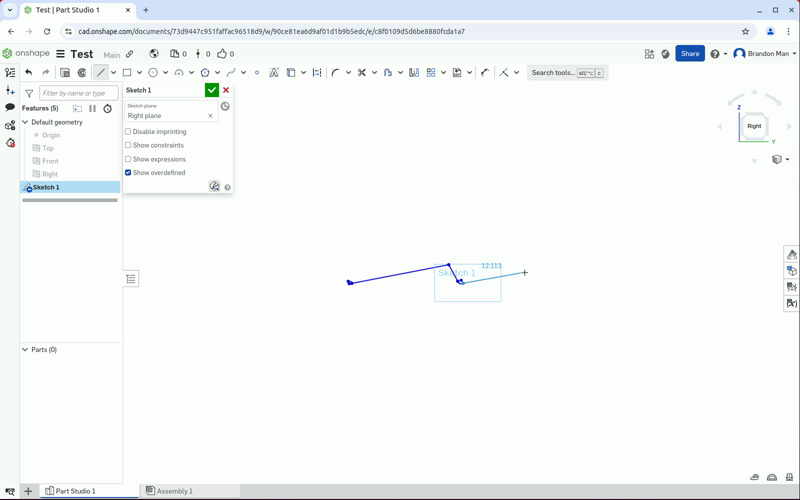
key_down(shift)
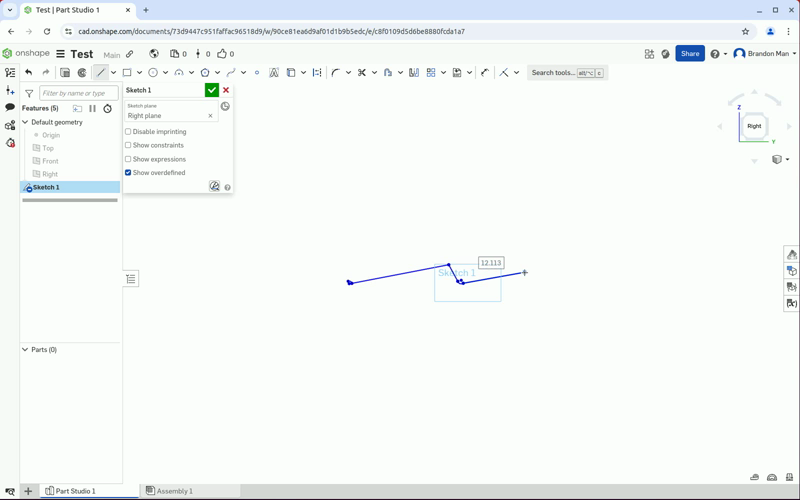
mouse_move(463, 283)
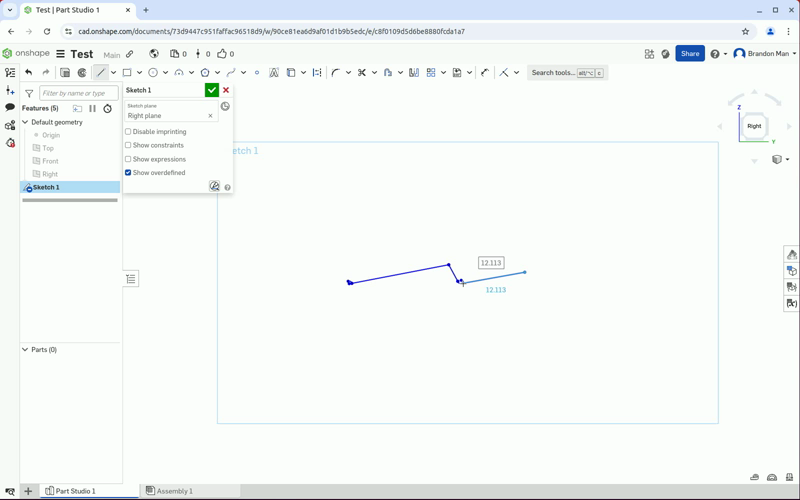
scroll(6)
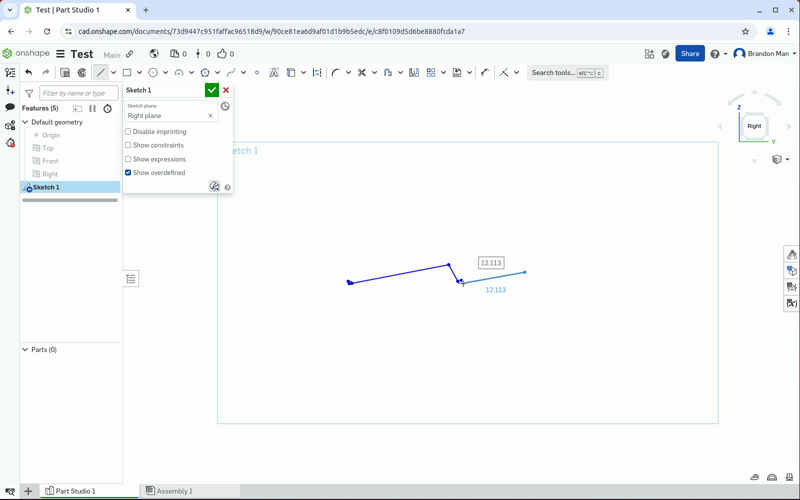
scroll(6)
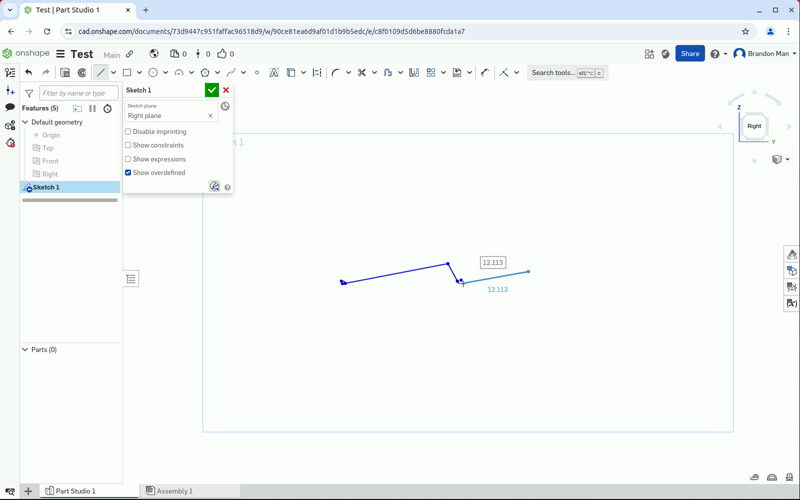
scroll(6)
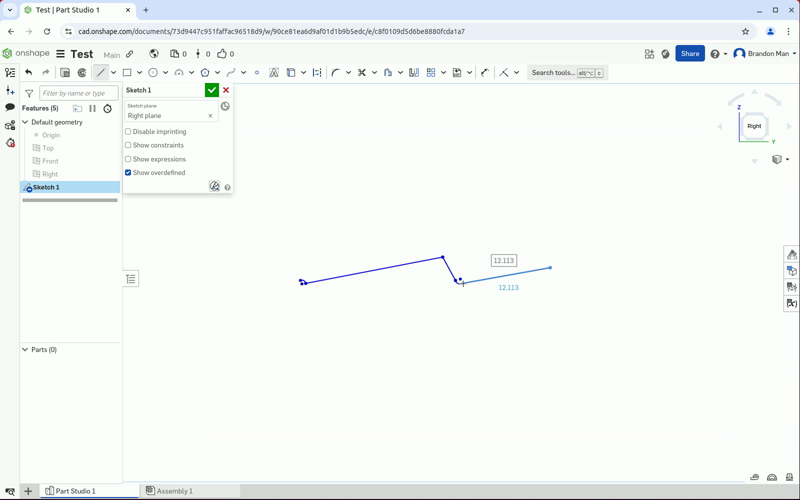
scroll(6)
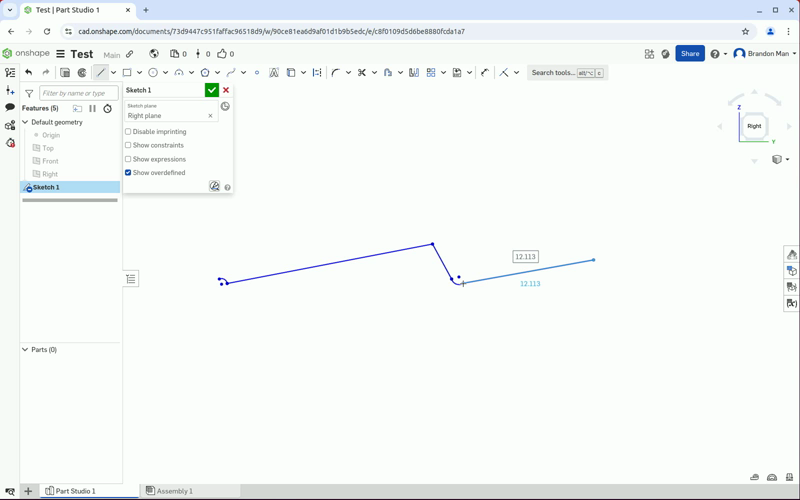
scroll(6)
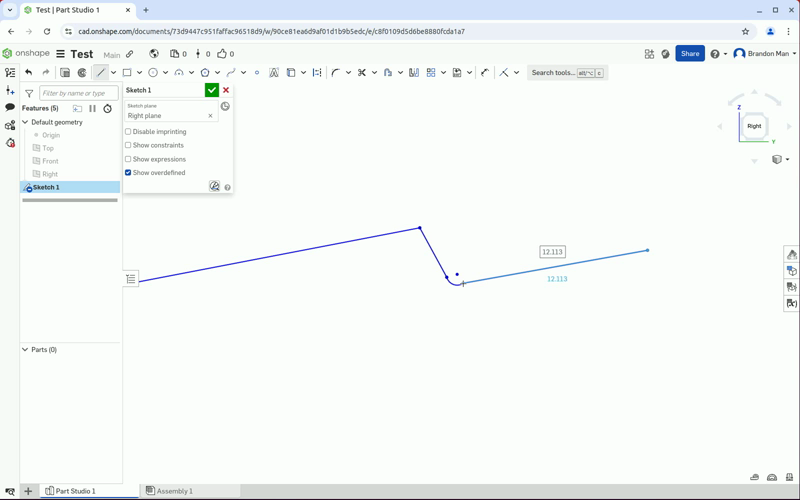
scroll(6)
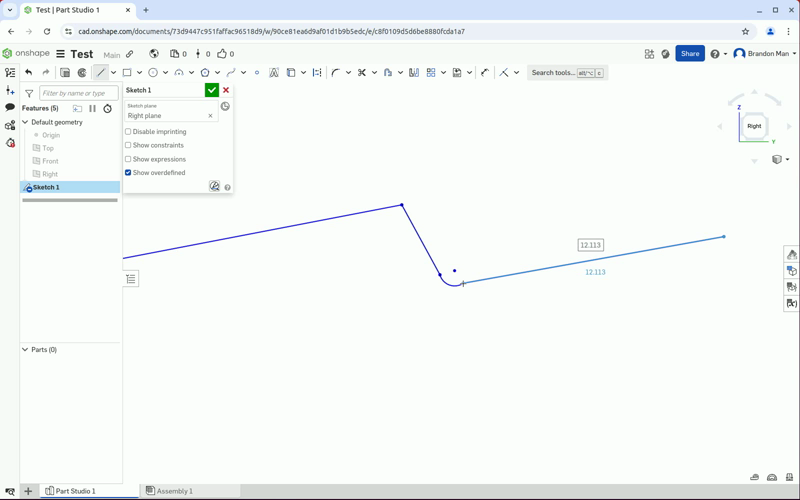
scroll(6)
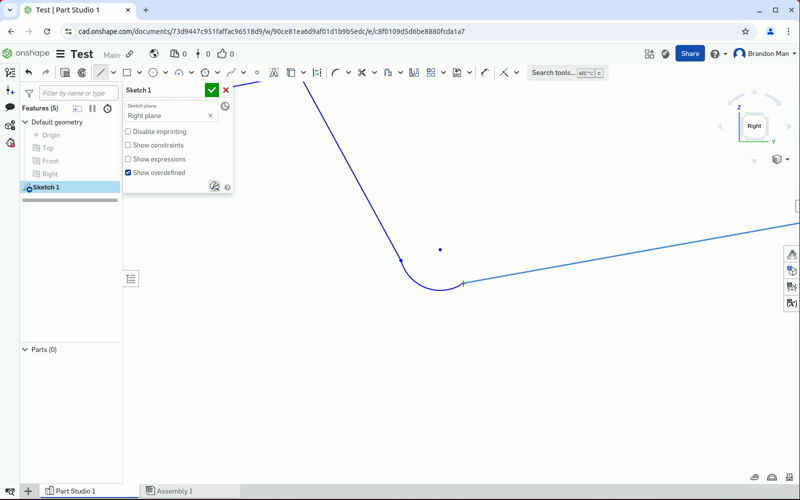
click(463, 283)
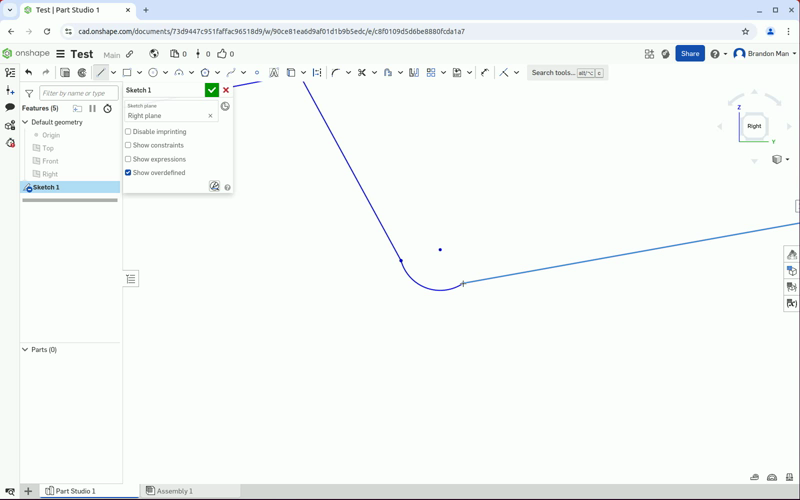
scroll(-6)
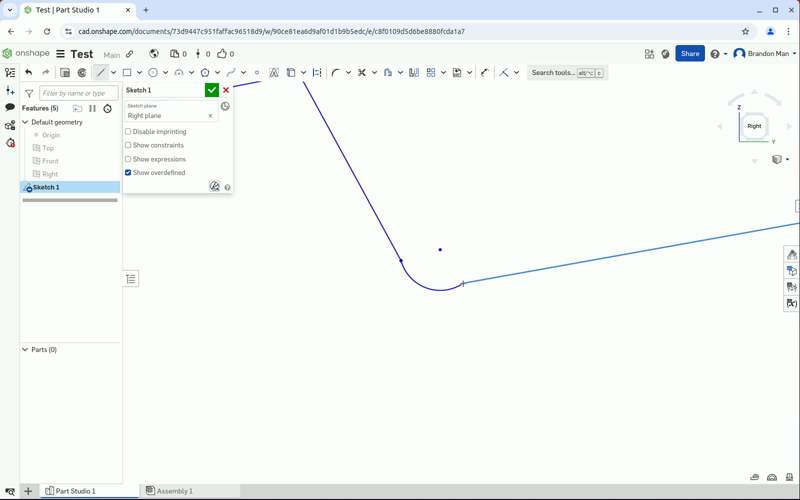
scroll(-6)
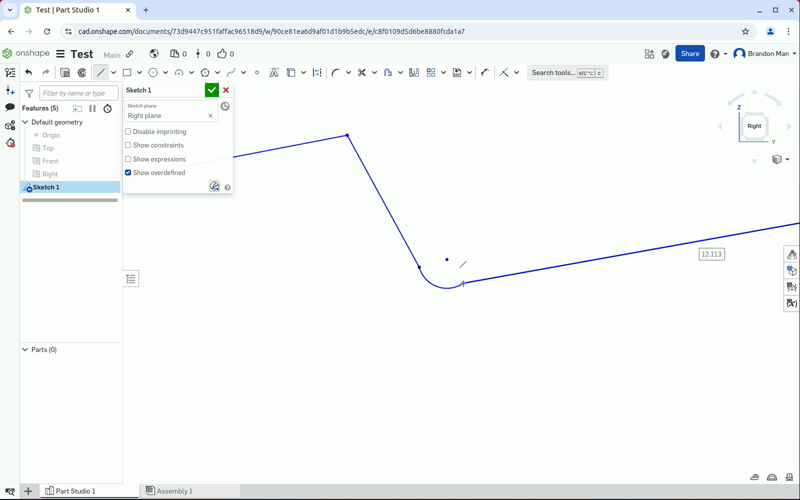
scroll(-6)
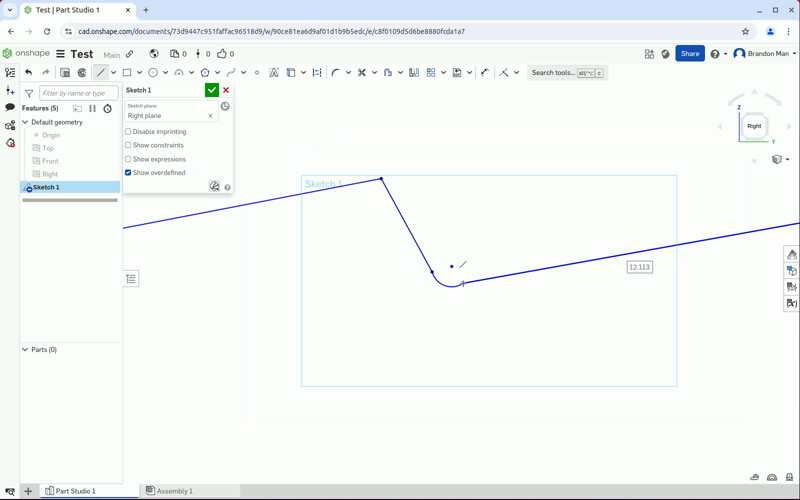
scroll(-6)
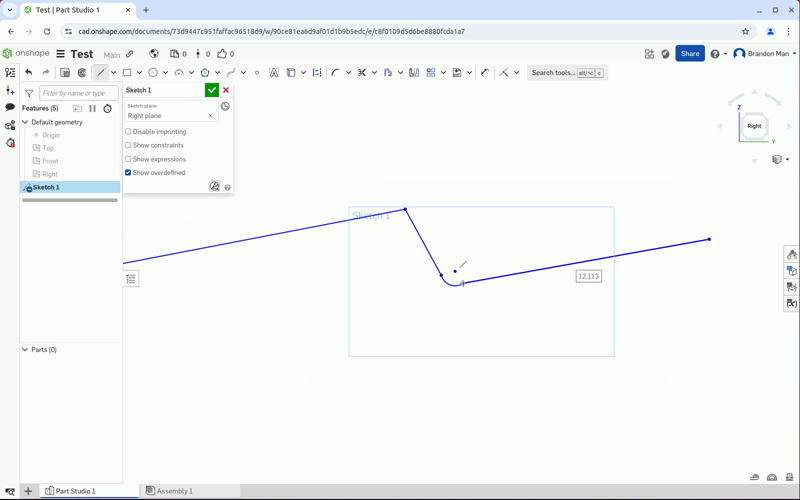
scroll(-6)
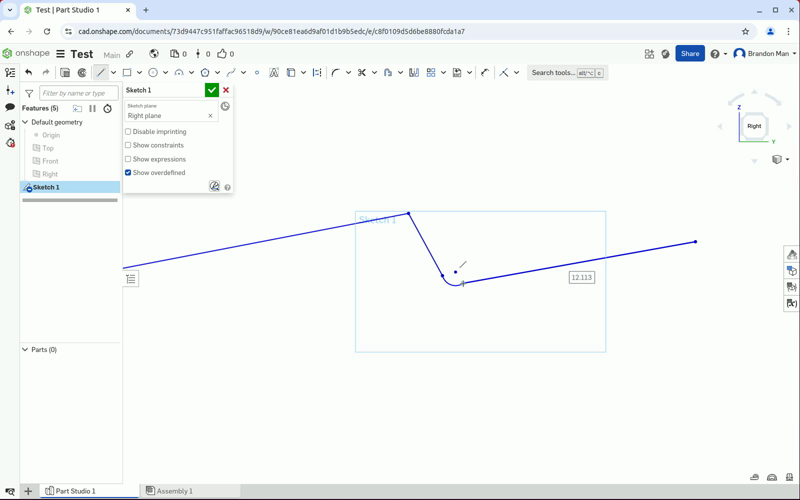
scroll(-6)
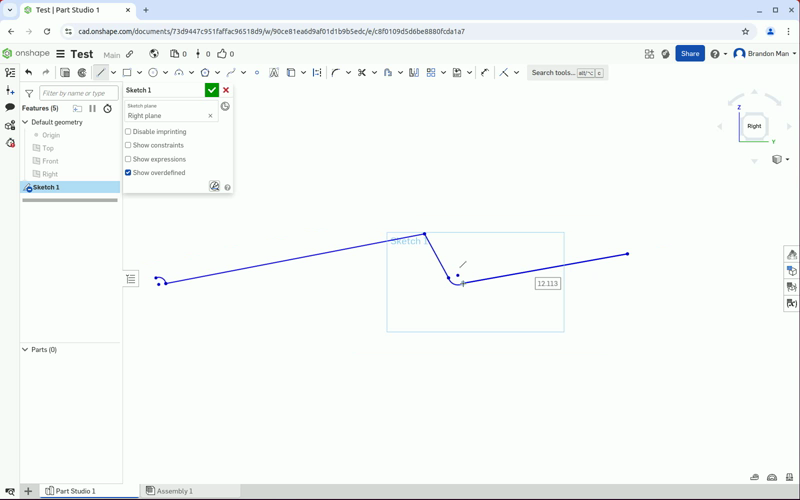
scroll(-6)
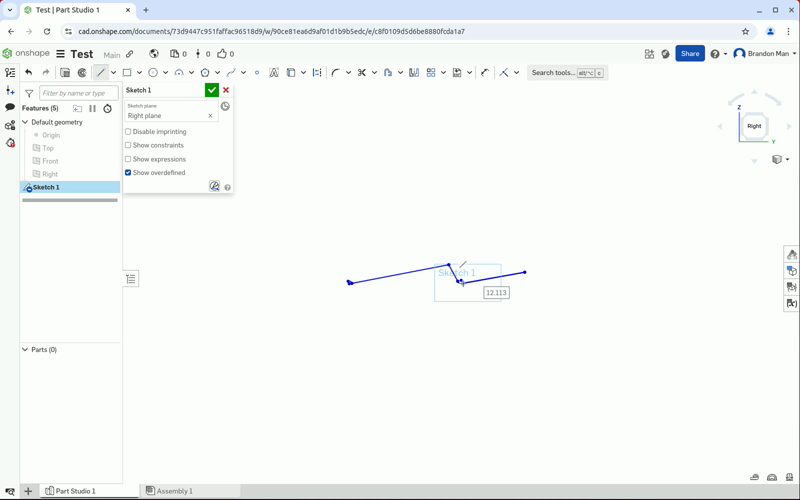
key_up(shift)
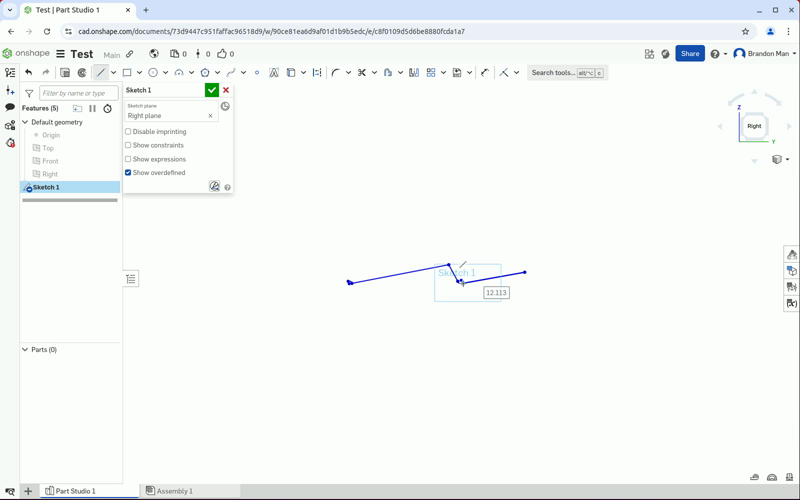
key(esc)
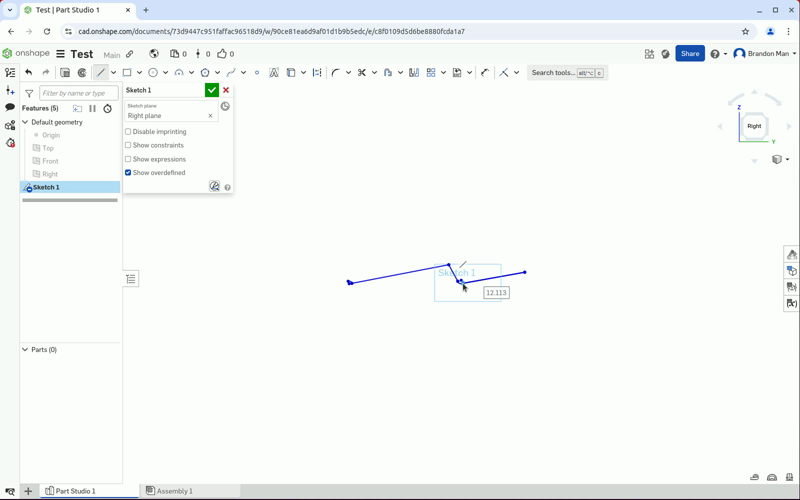
key(a)
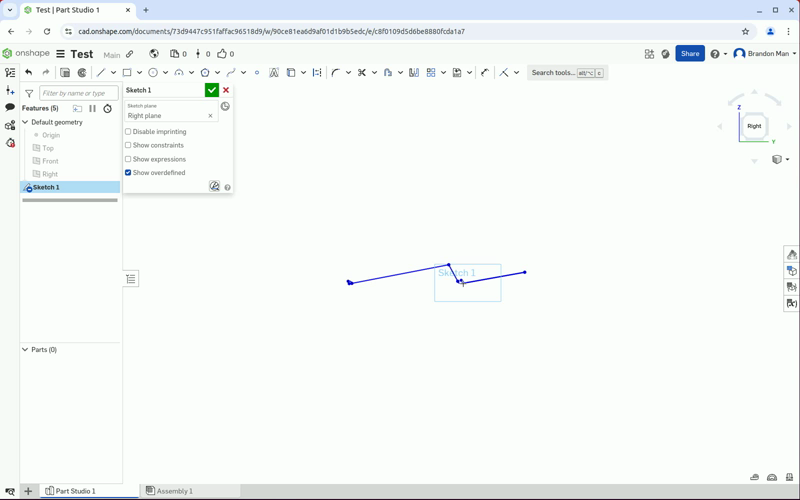
mouse_move(463, 283)
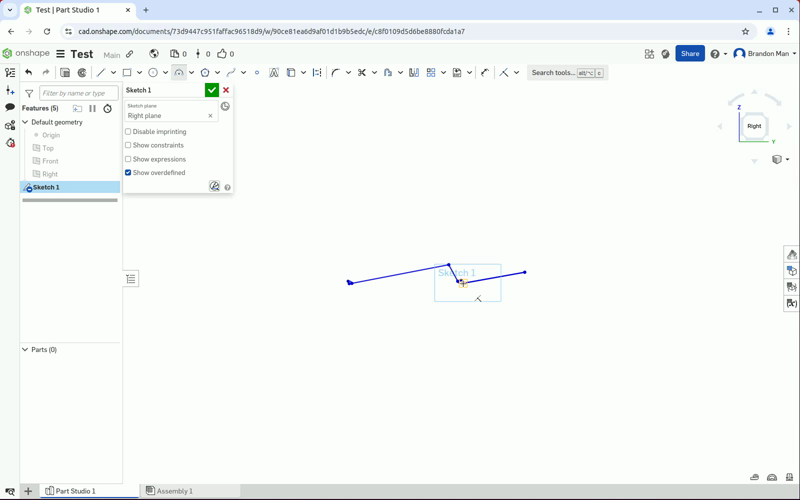
scroll(6)
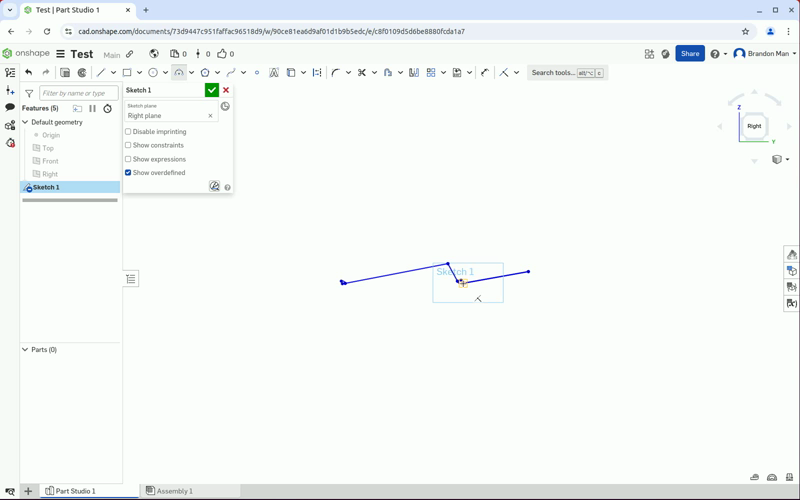
scroll(6)
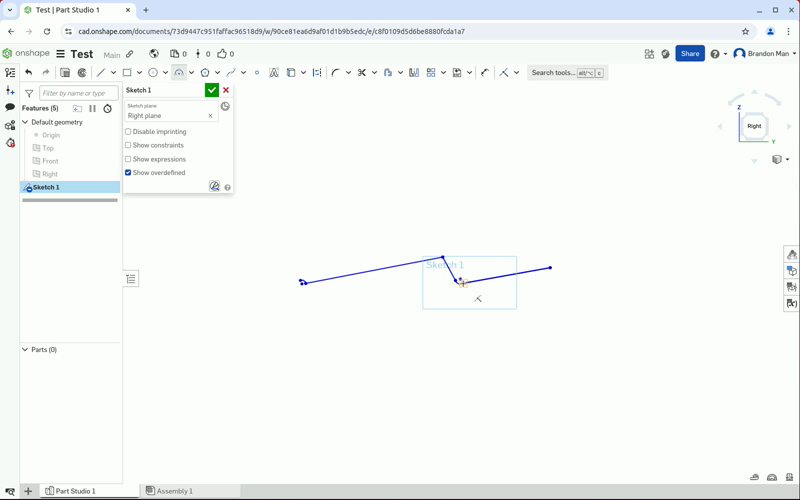
scroll(6)
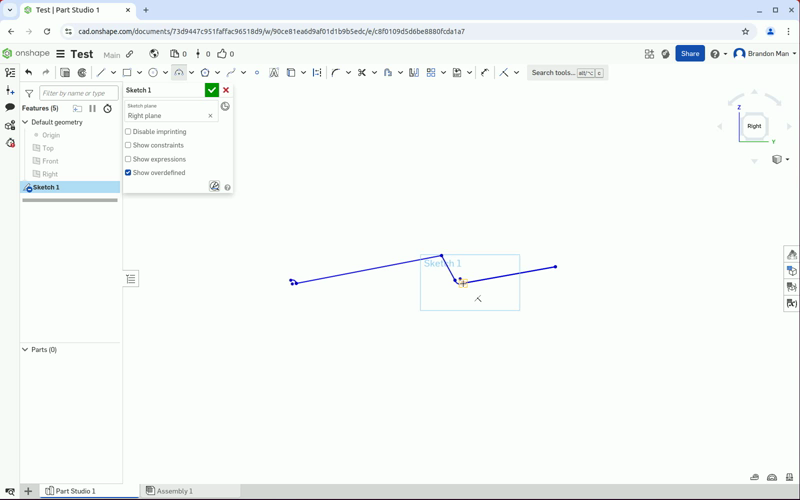
scroll(6)
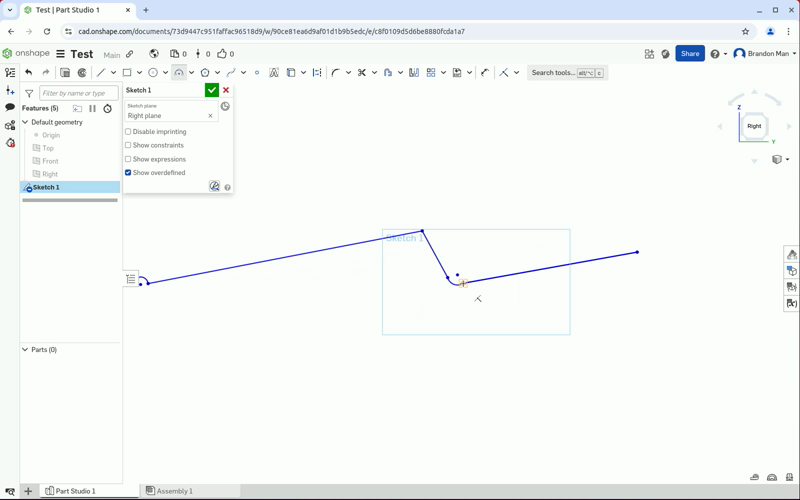
scroll(6)
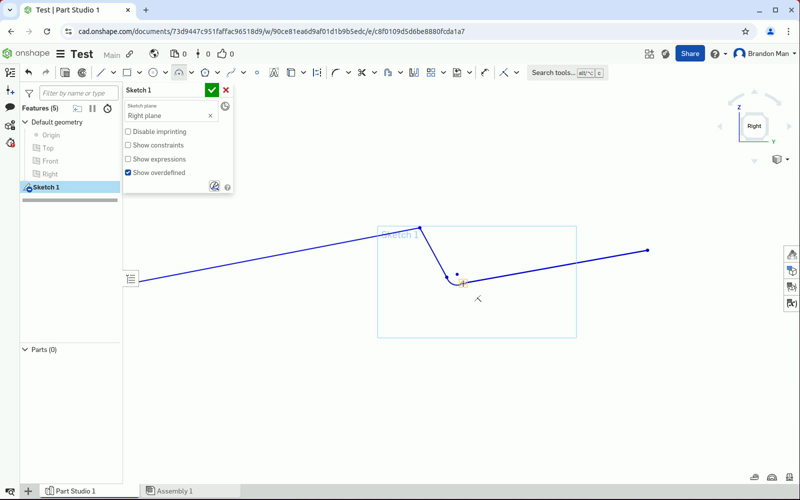
scroll(6)
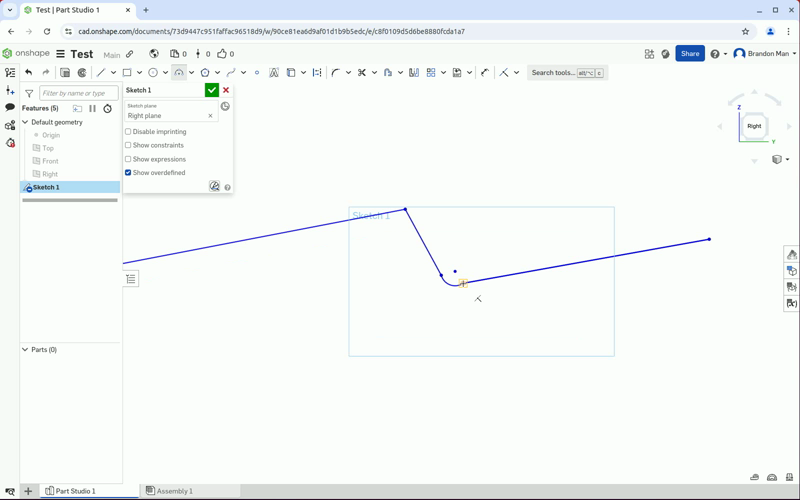
scroll(6)
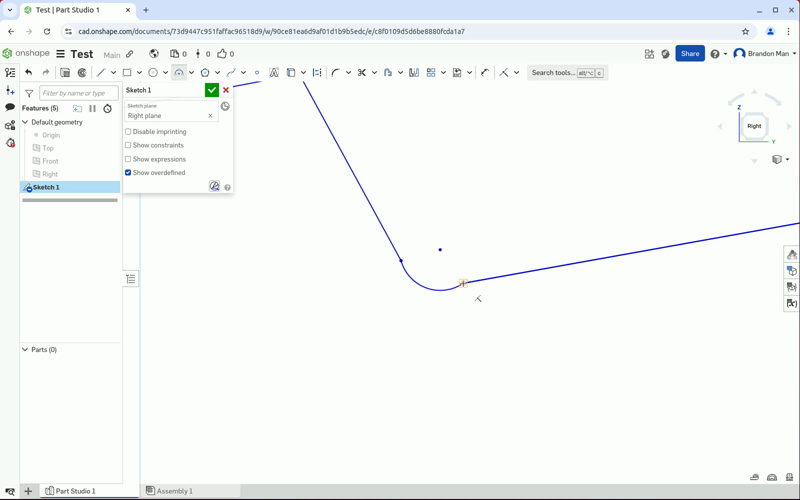
click(463, 283)
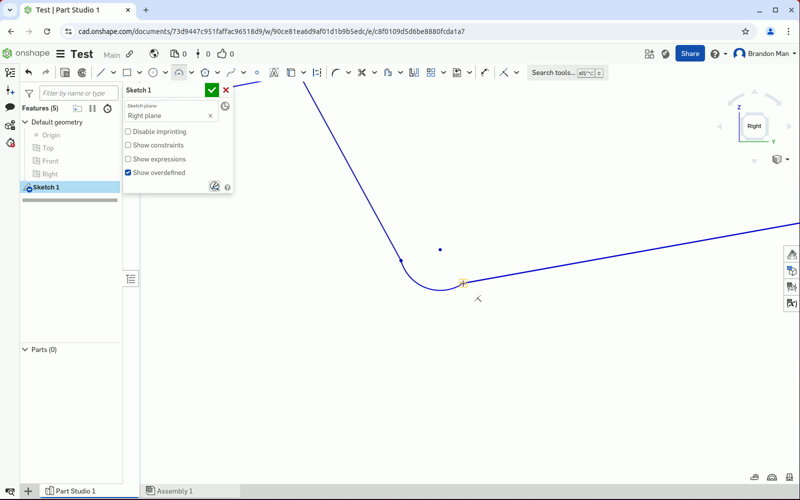
scroll(-6)
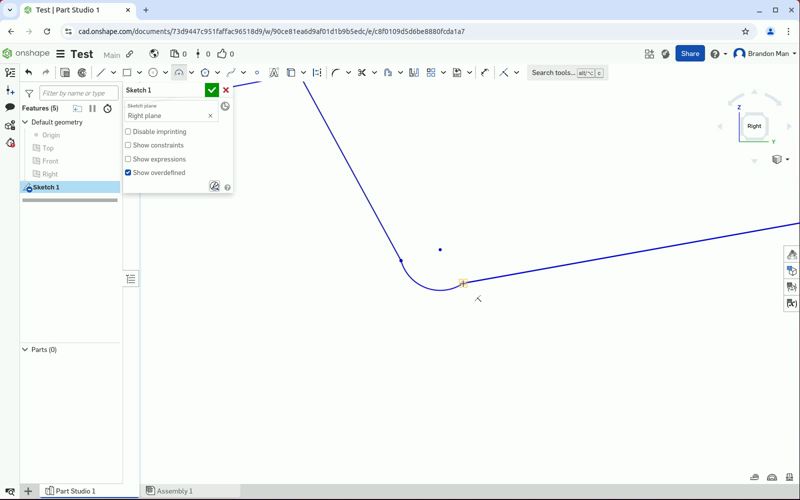
scroll(-6)
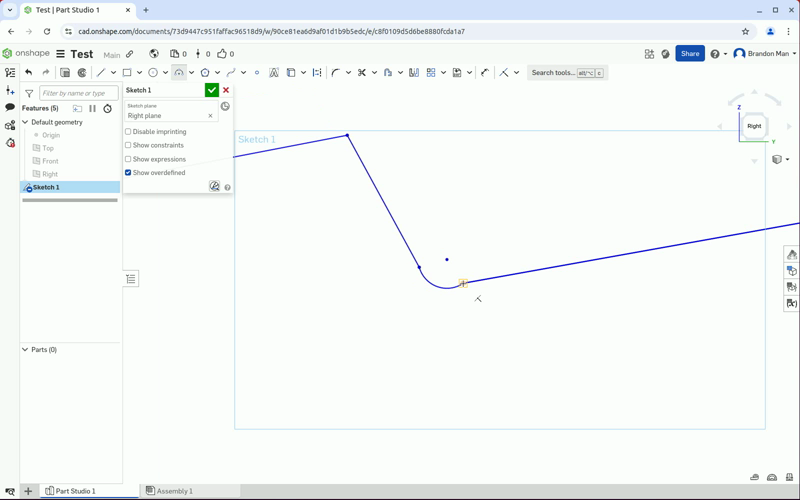
scroll(-6)
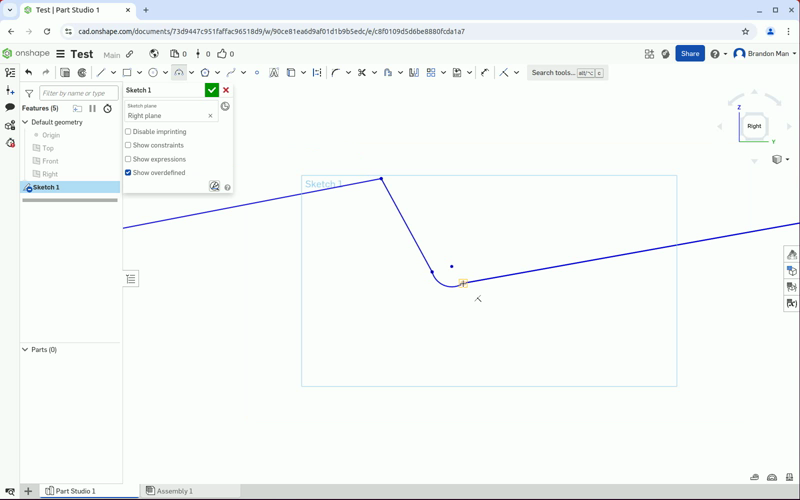
scroll(-6)
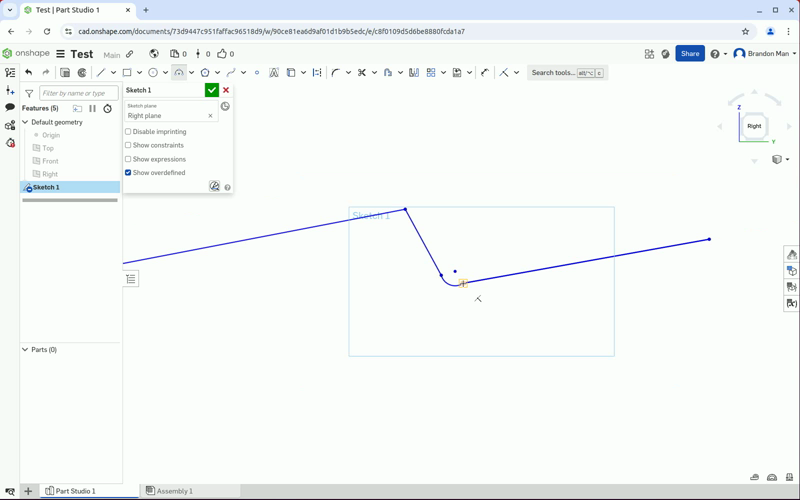
scroll(-6)
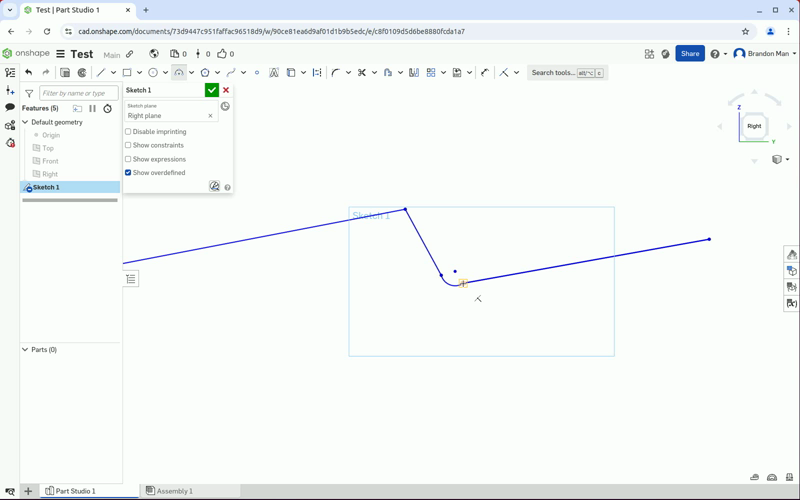
scroll(-6)
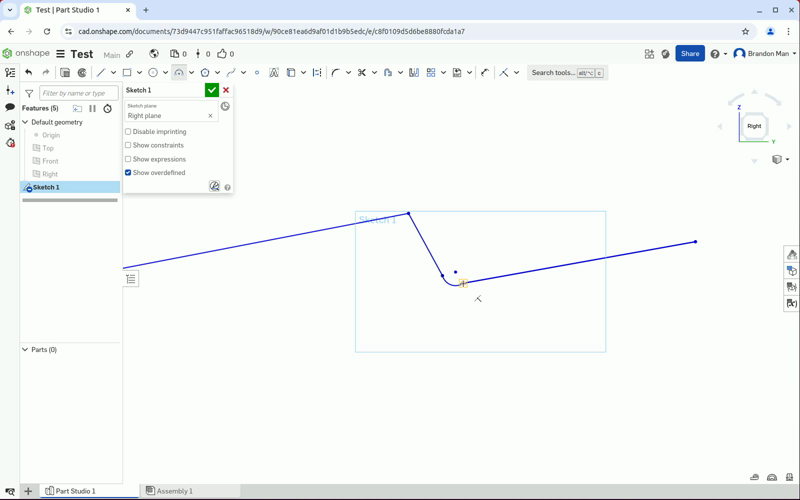
scroll(-6)
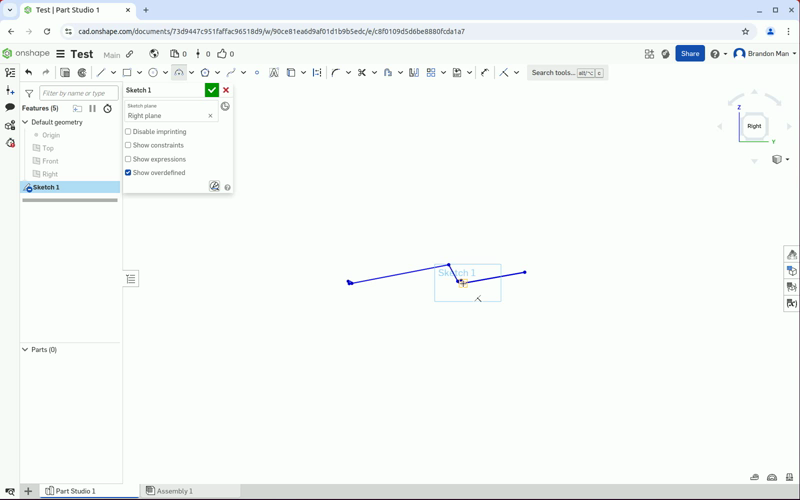
key_down(shift)
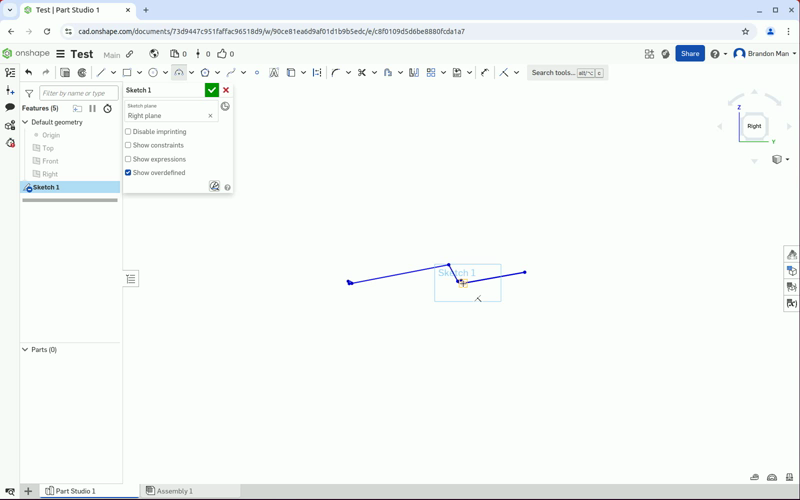
mouse_move(457, 279)
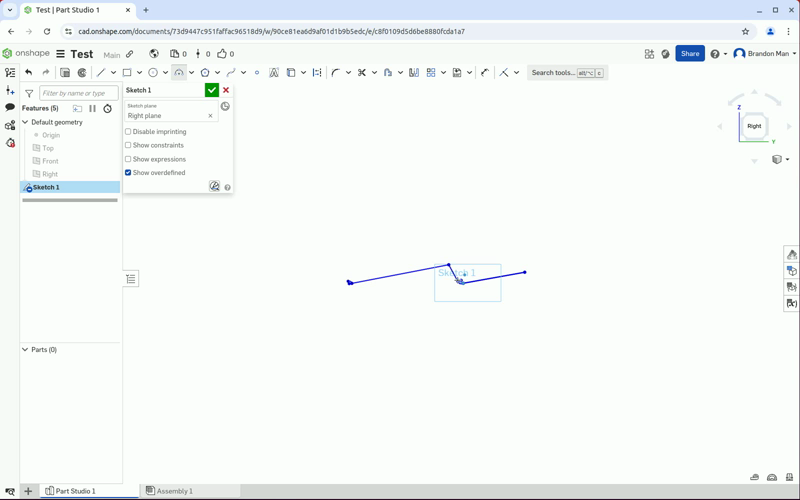
scroll(6)
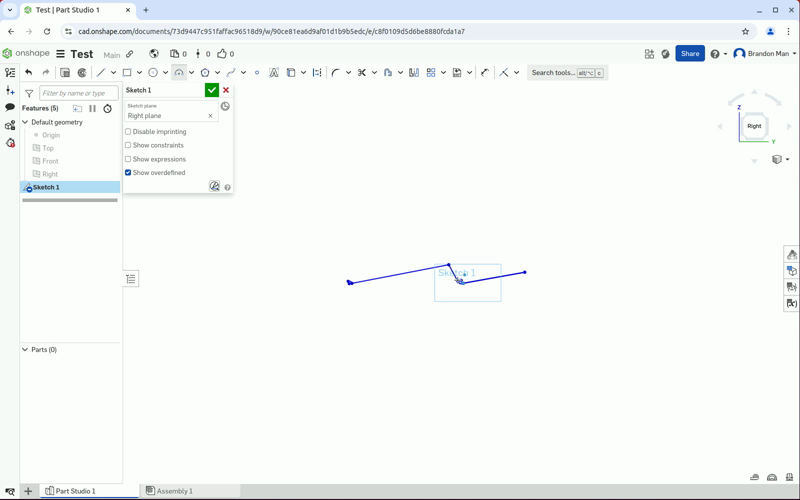
scroll(6)
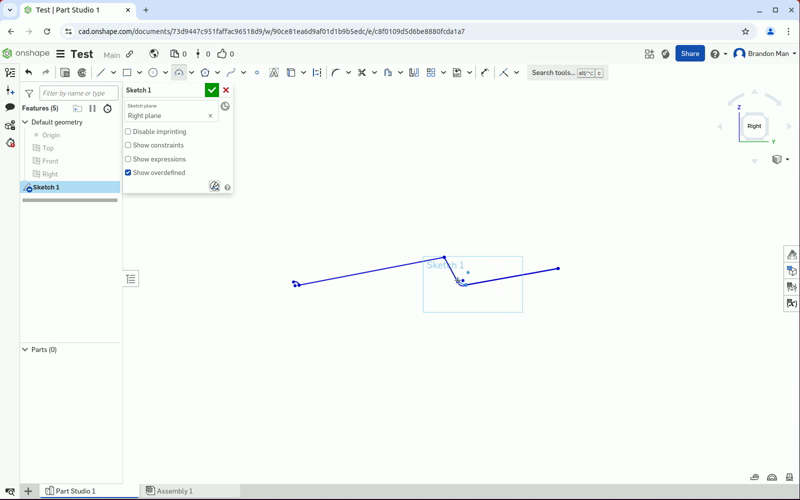
scroll(6)
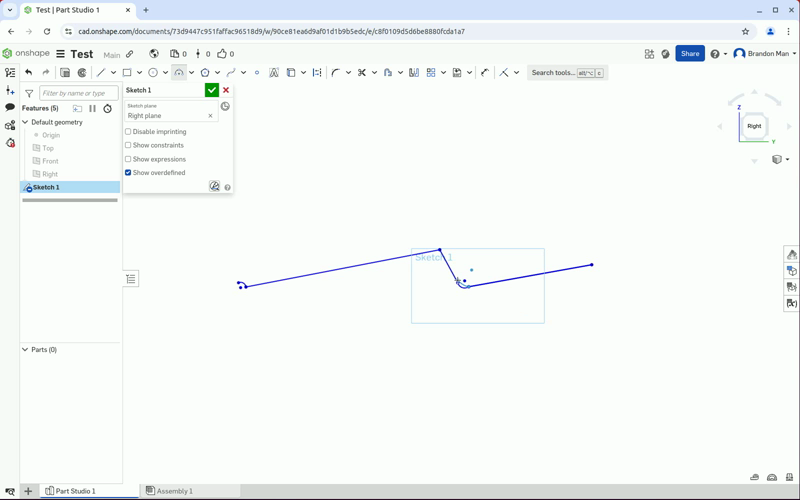
scroll(6)
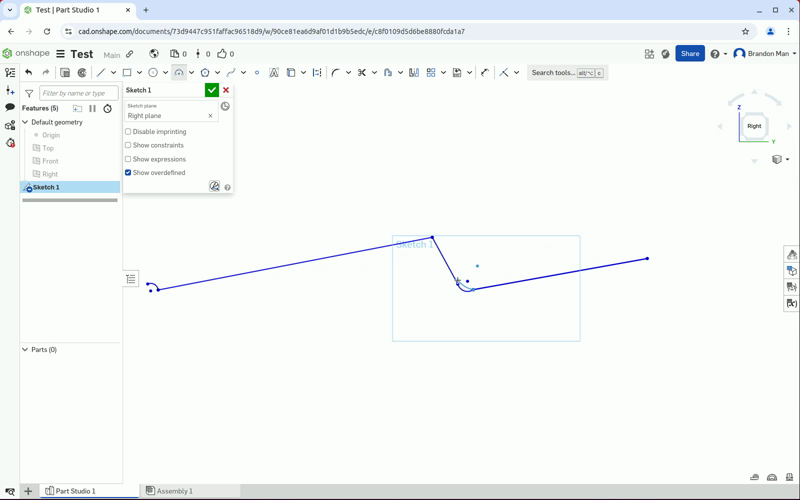
scroll(6)
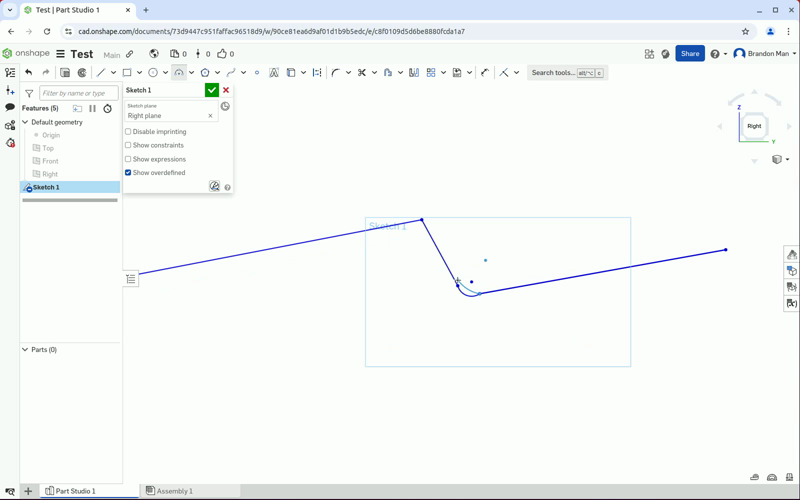
scroll(6)
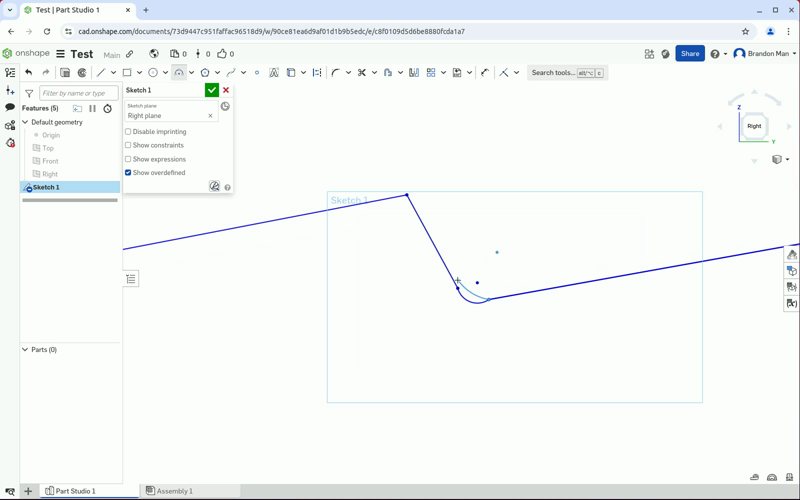
scroll(6)
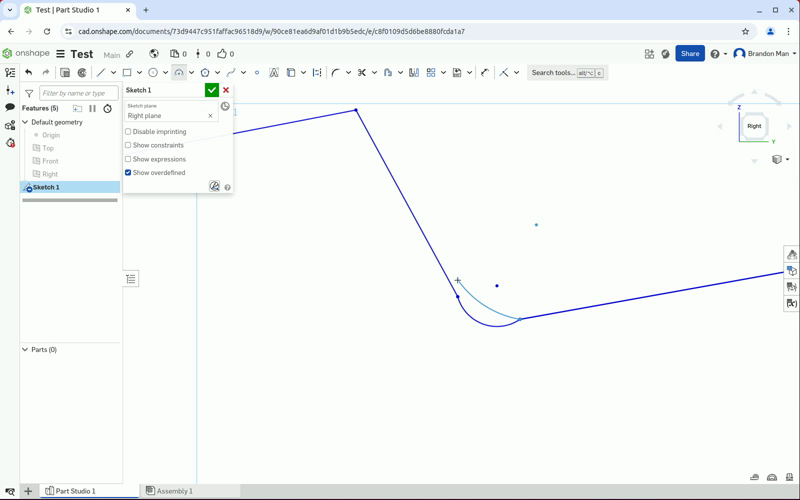
click(457, 279)
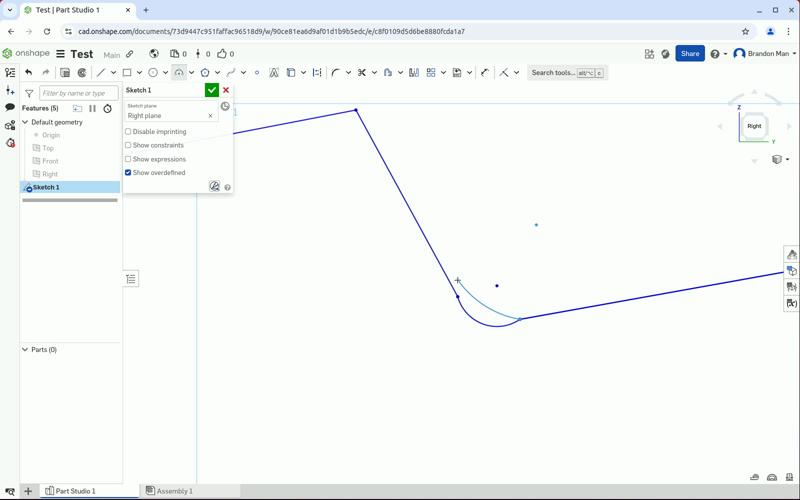
scroll(-6)
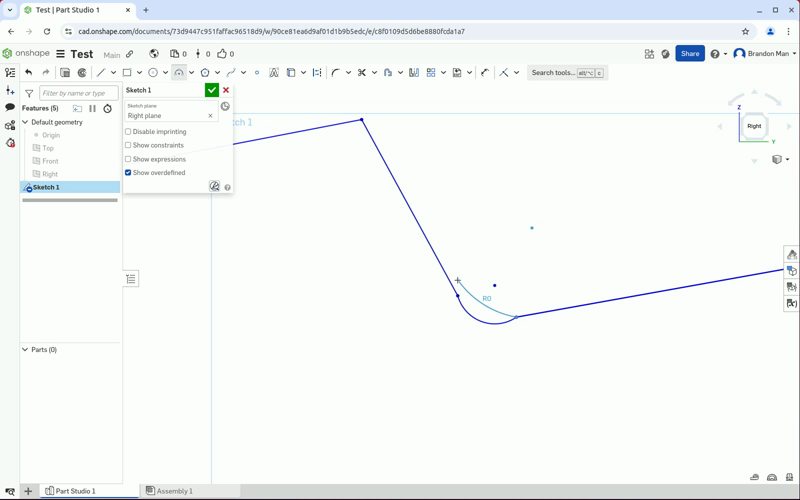
scroll(-6)
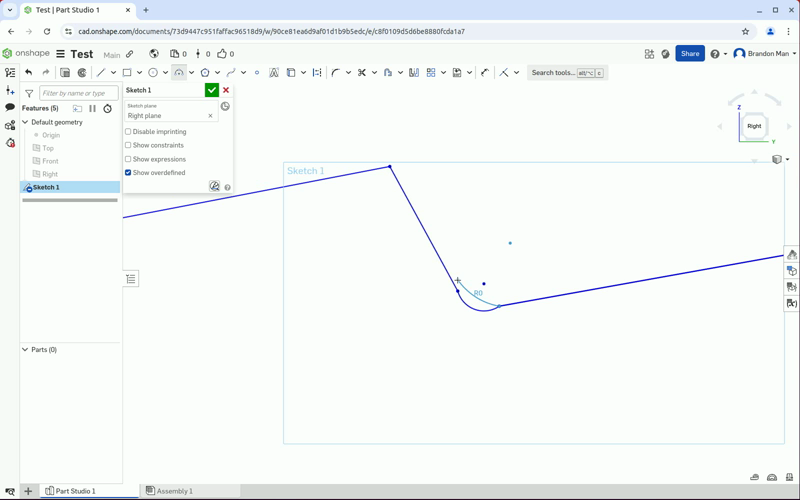
scroll(-6)
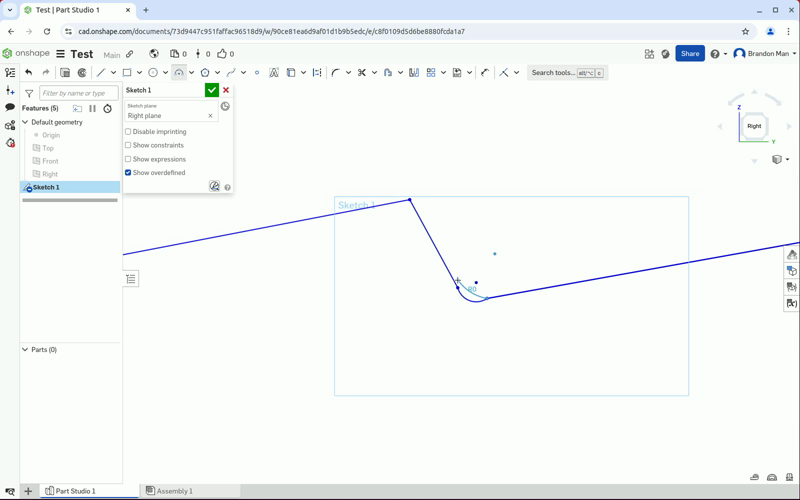
scroll(-6)
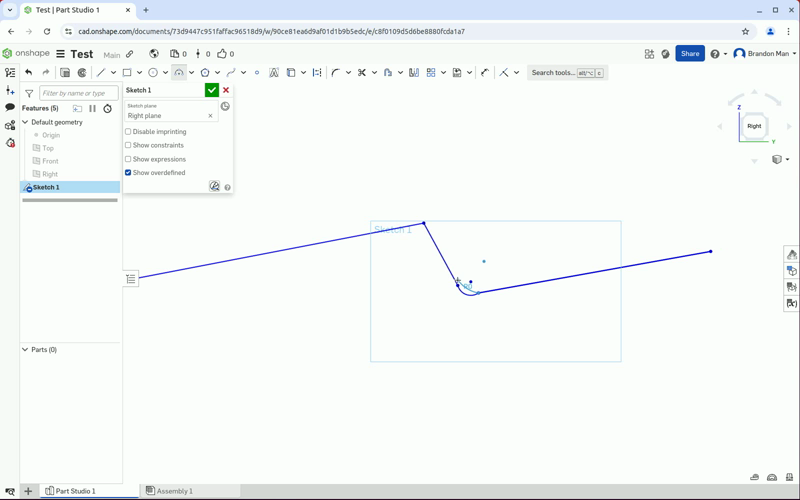
scroll(-6)
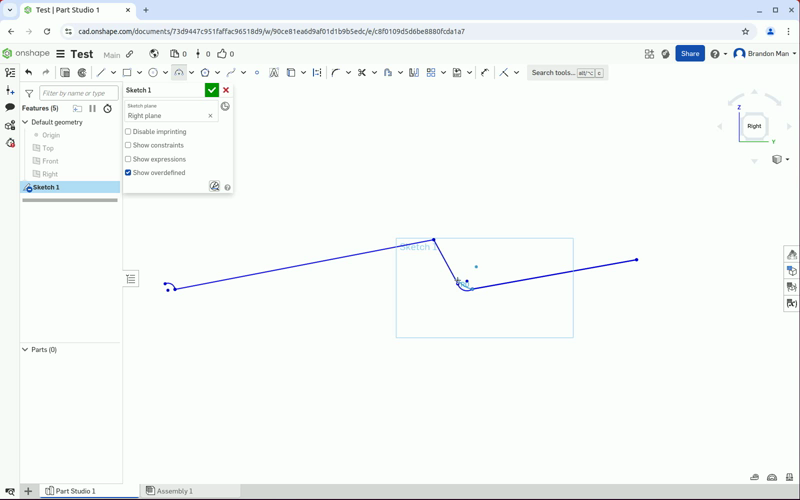
scroll(-6)
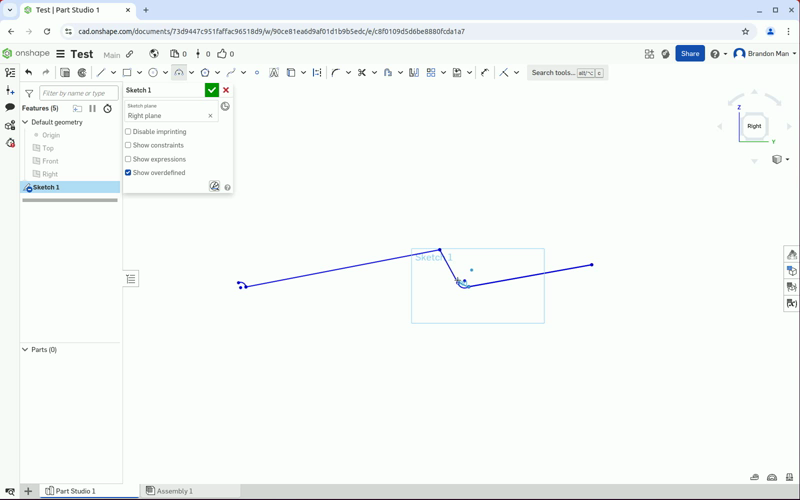
scroll(-6)
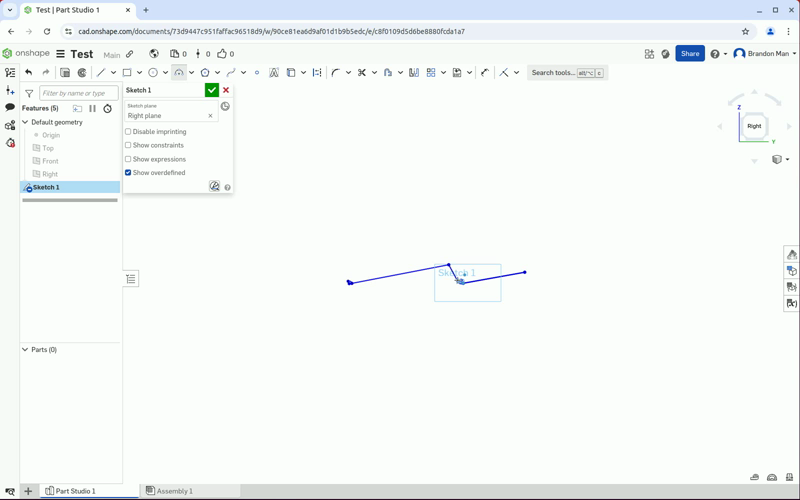
mouse_move(461, 280)
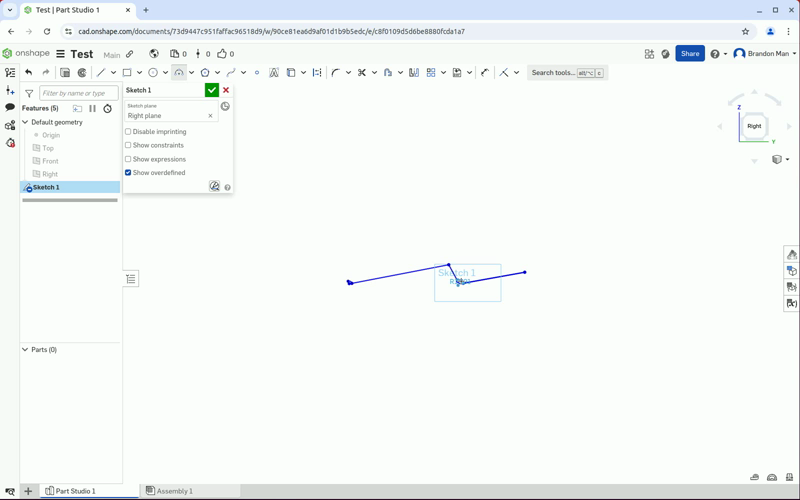
scroll(6)
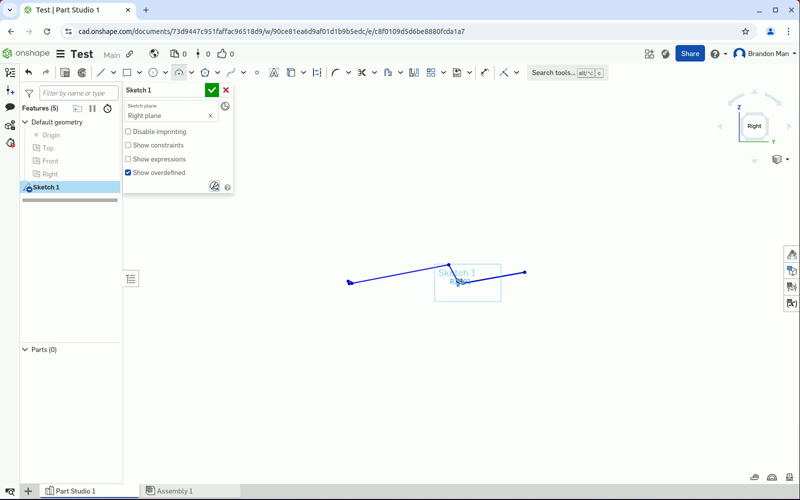
scroll(6)
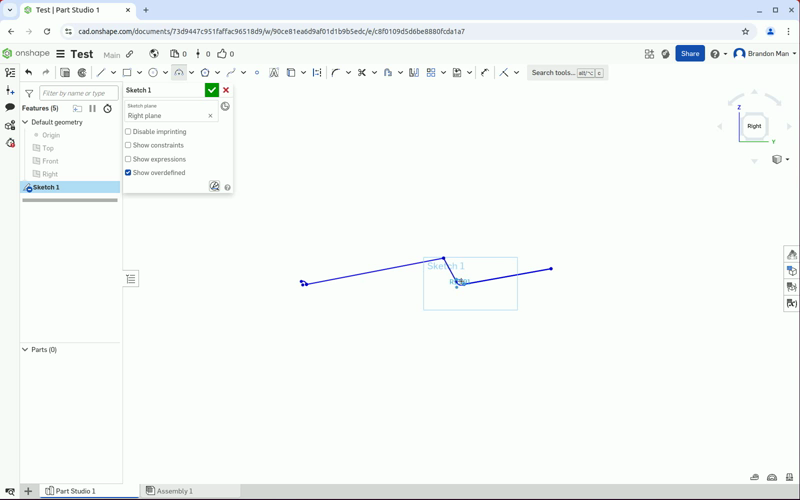
scroll(6)
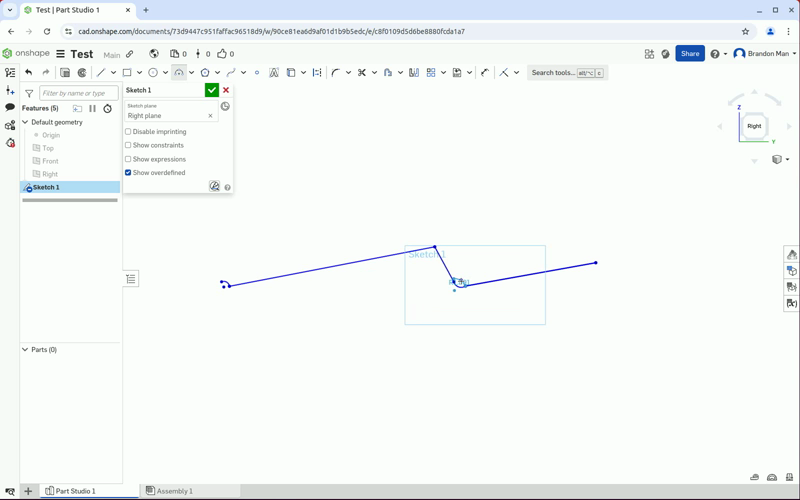
scroll(6)
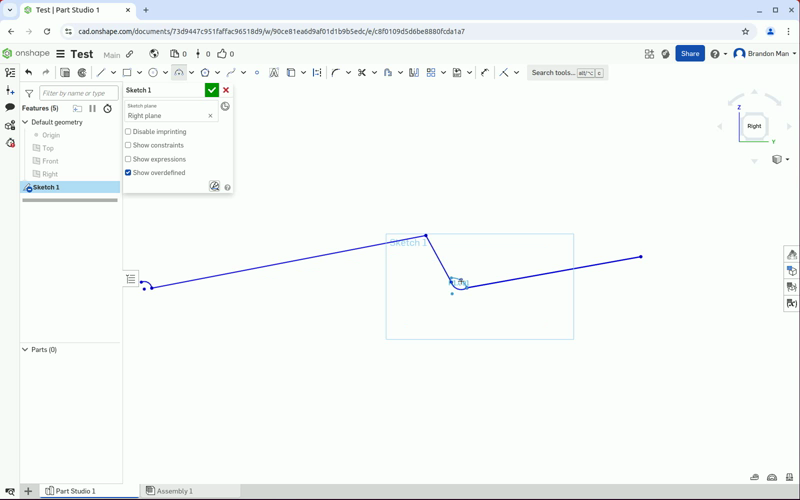
scroll(6)
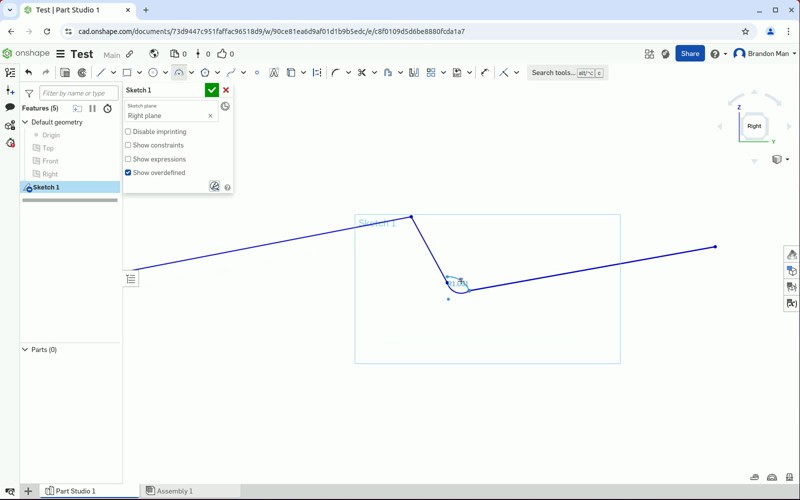
scroll(6)
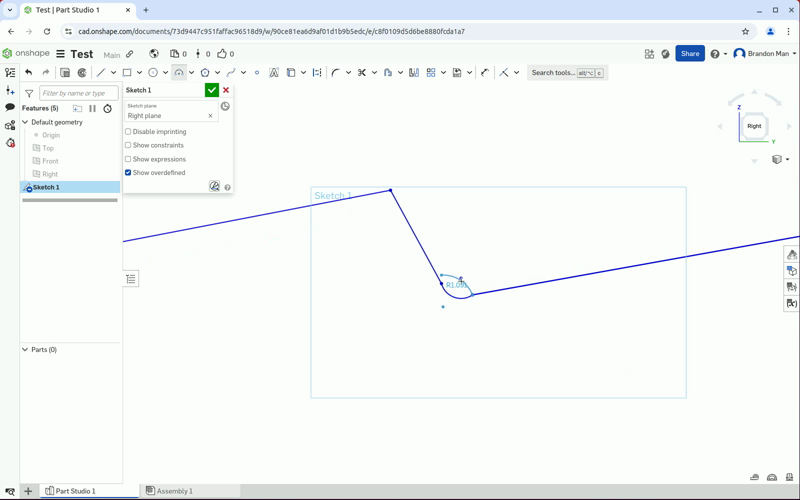
scroll(6)
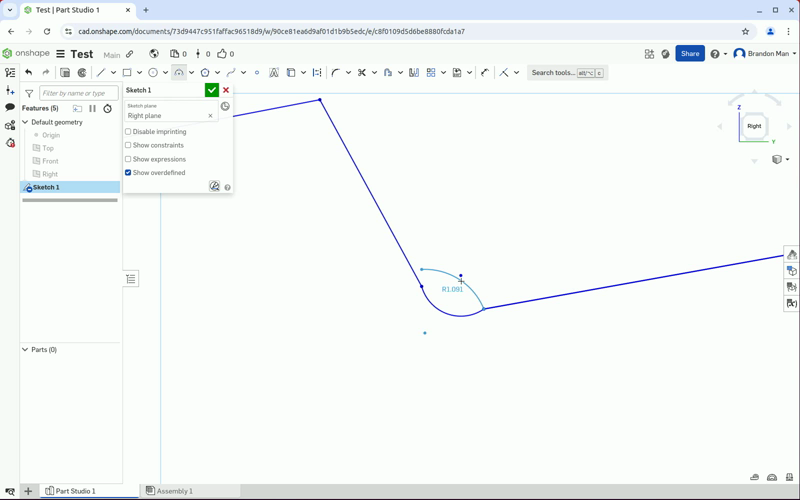
click(461, 280)
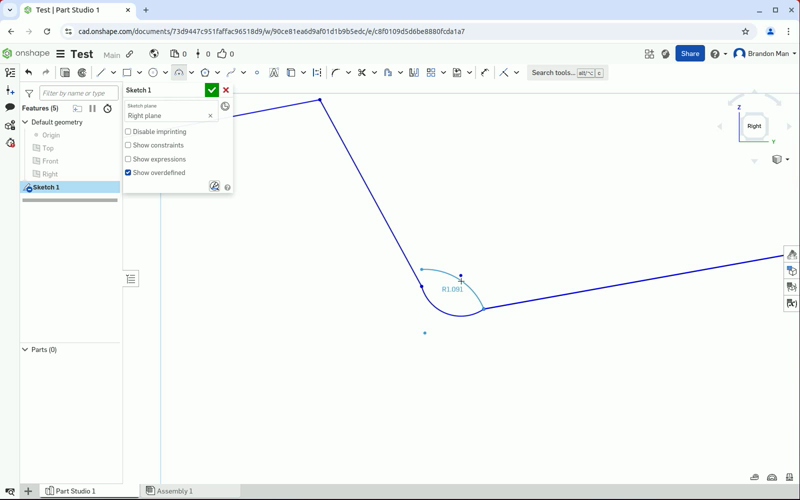
scroll(-6)
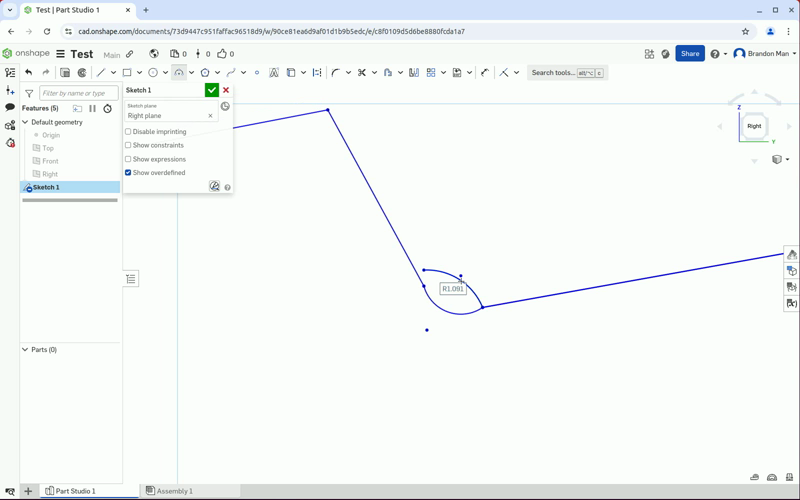
scroll(-6)
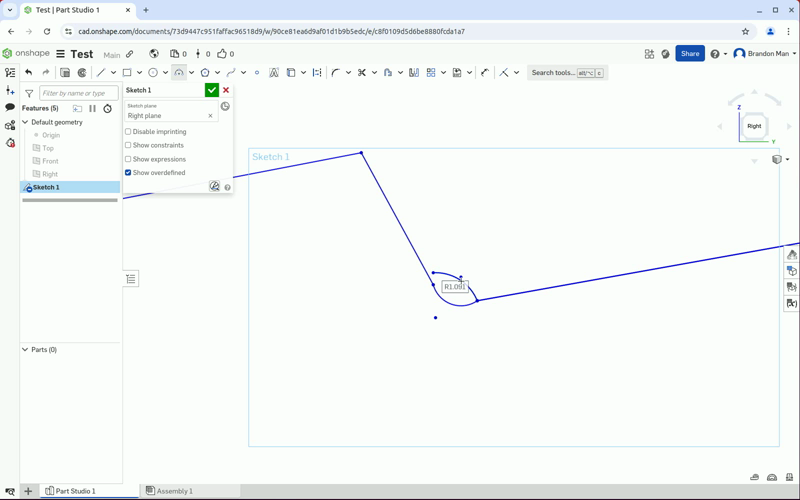
scroll(-6)
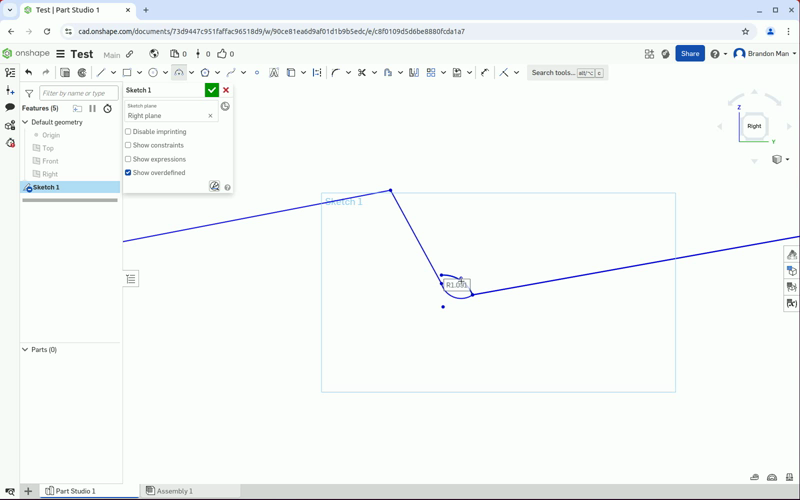
scroll(-6)
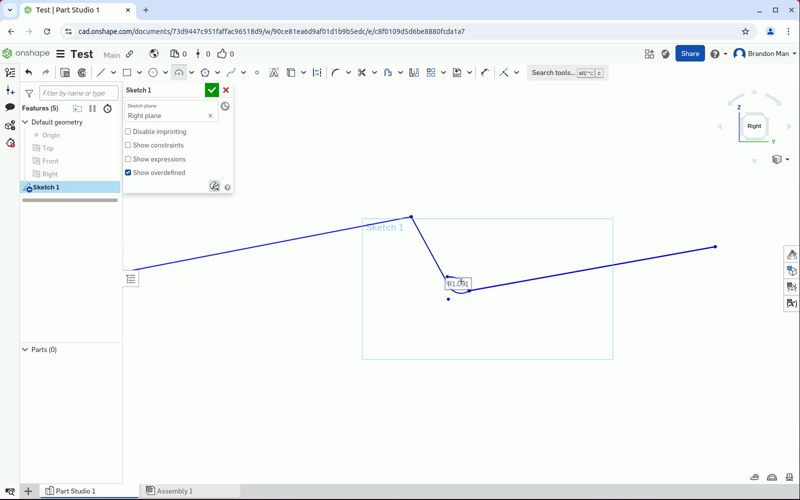
scroll(-6)
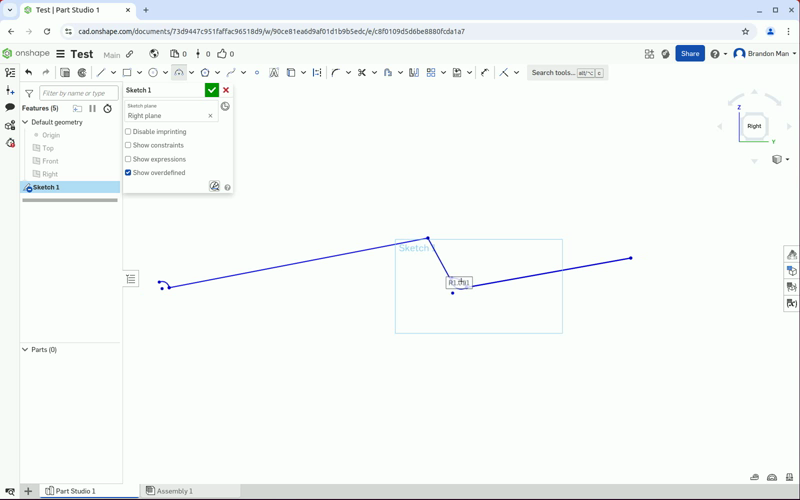
scroll(-6)
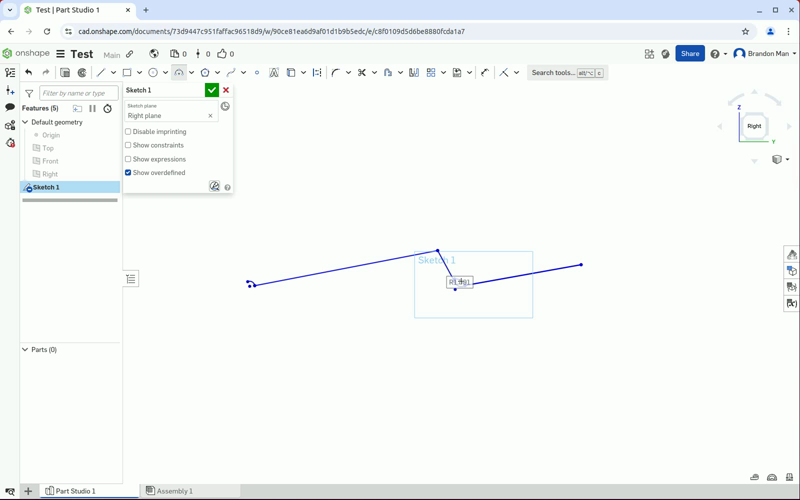
scroll(-6)
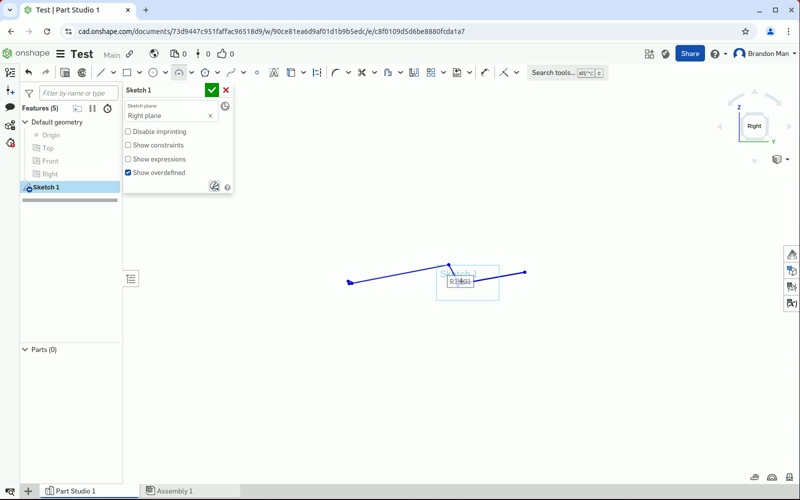
key_up(shift)
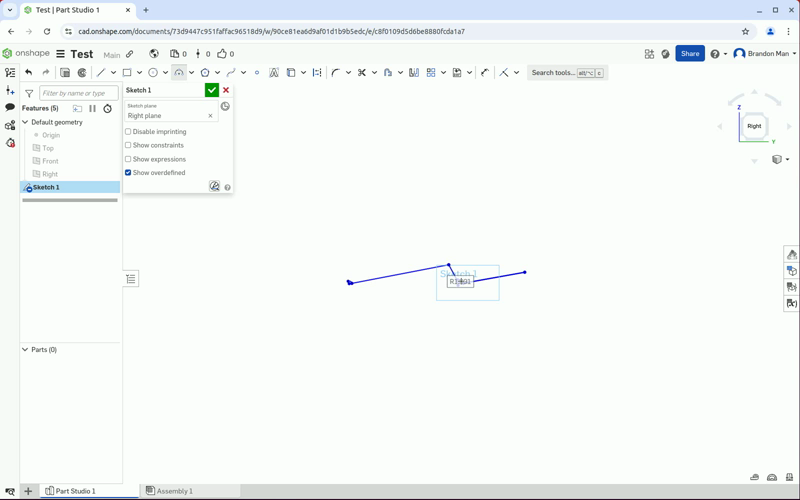
key(esc)
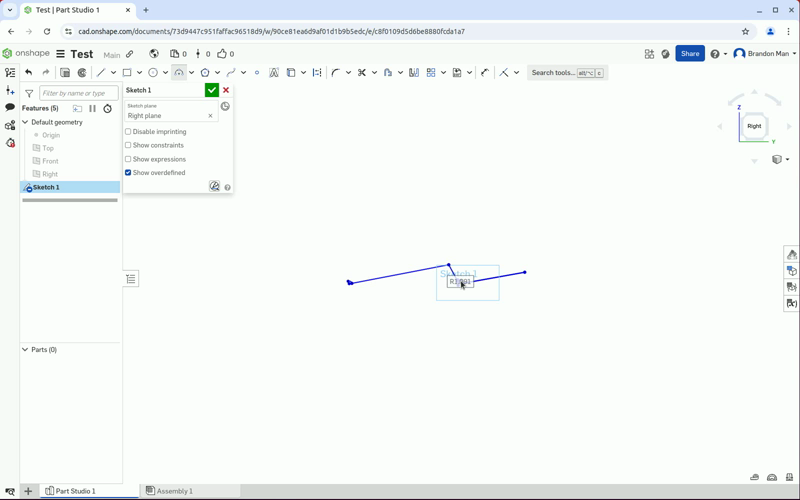
key(l)
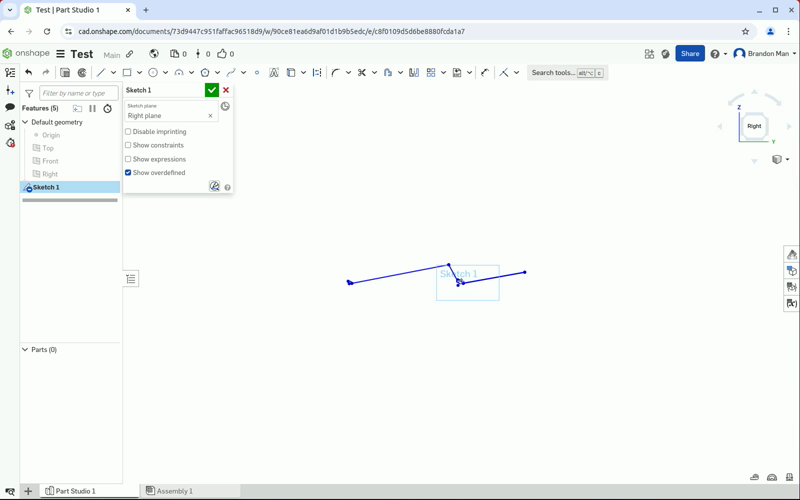
mouse_move(457, 279)
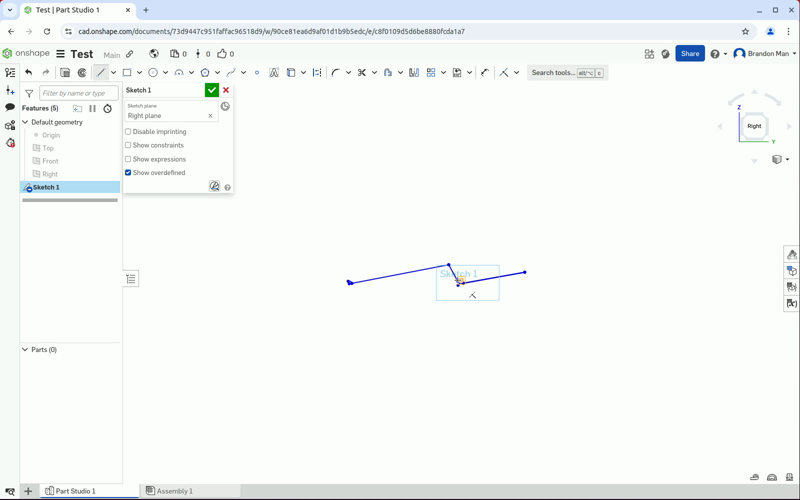
scroll(6)
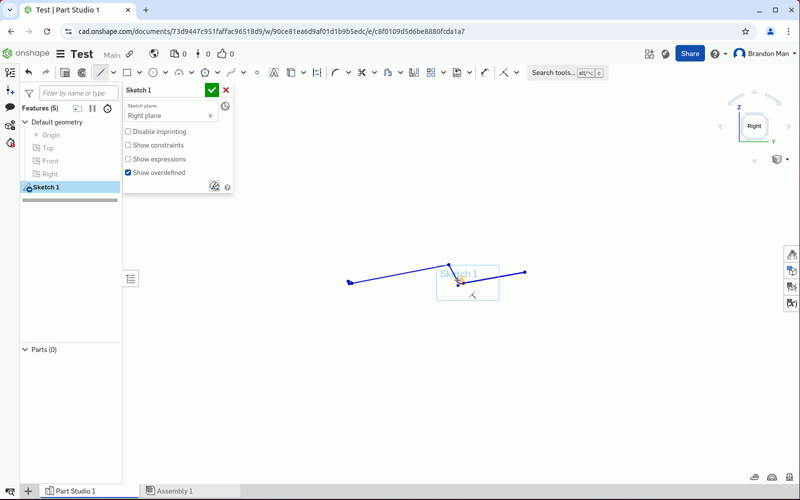
scroll(6)
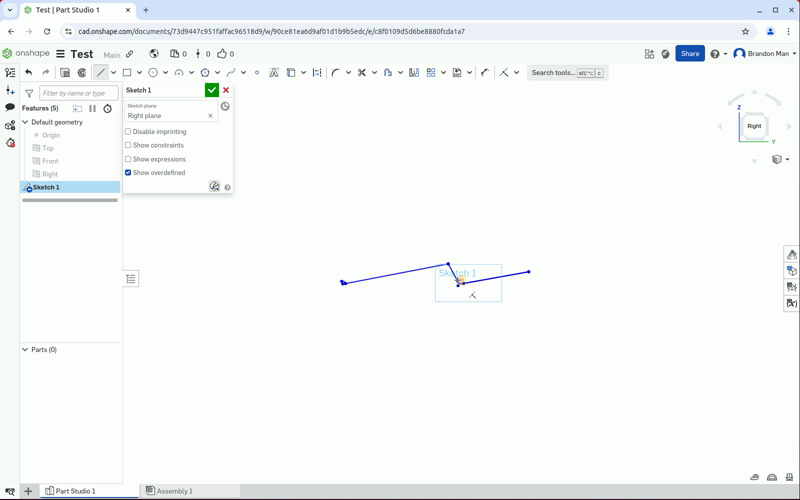
scroll(6)
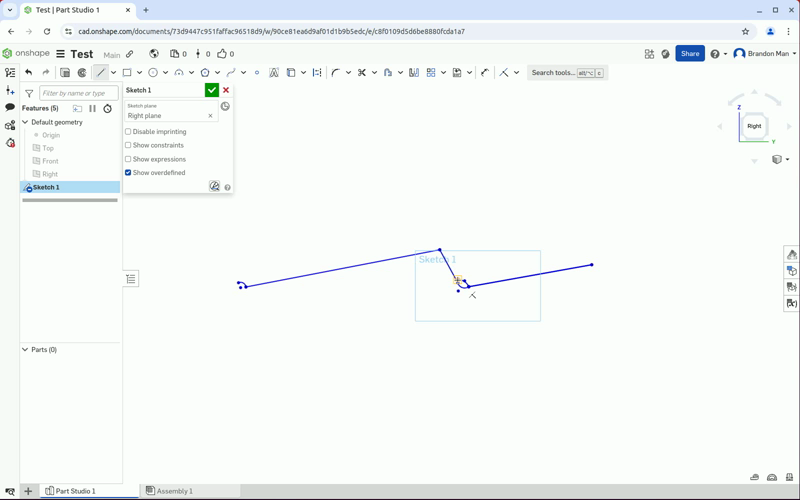
scroll(6)
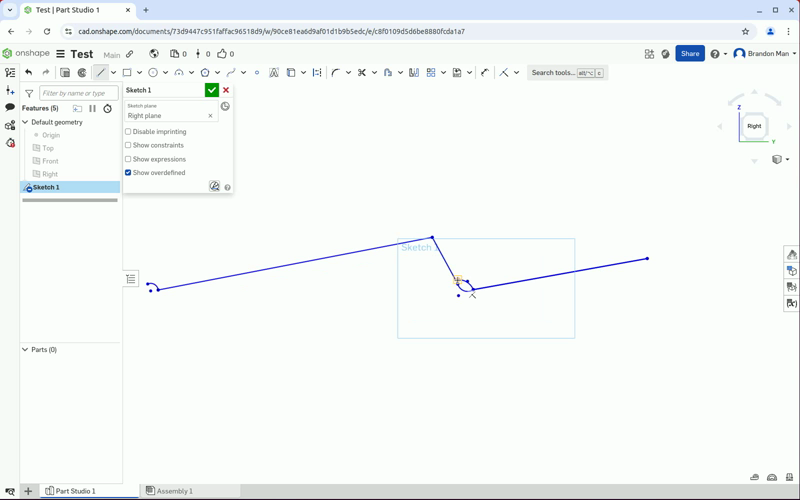
scroll(6)
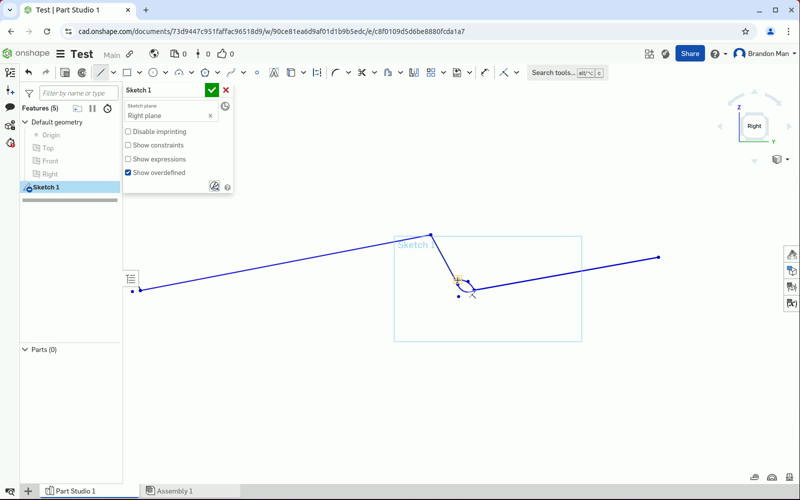
scroll(6)
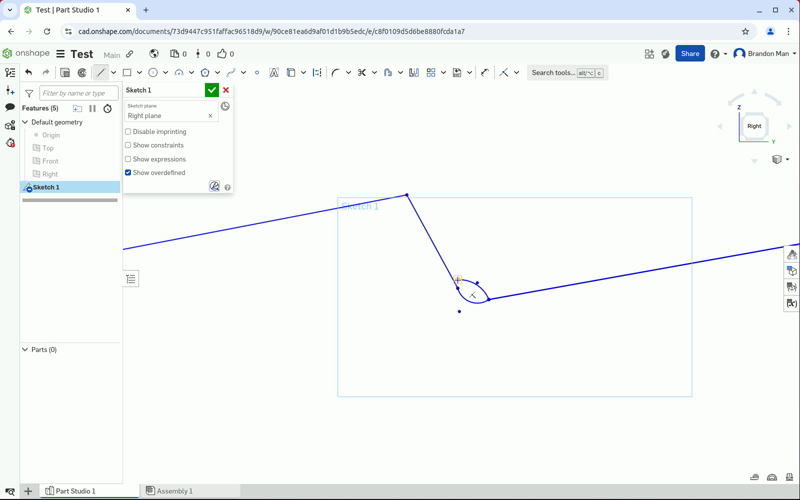
scroll(6)
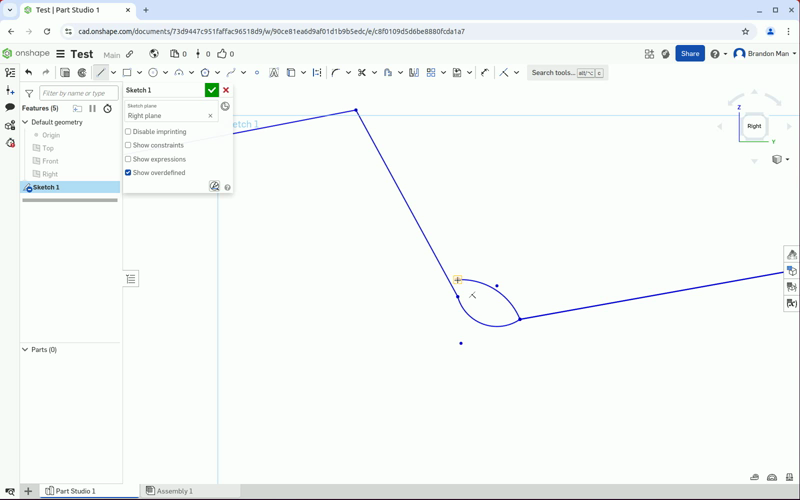
click(457, 279)
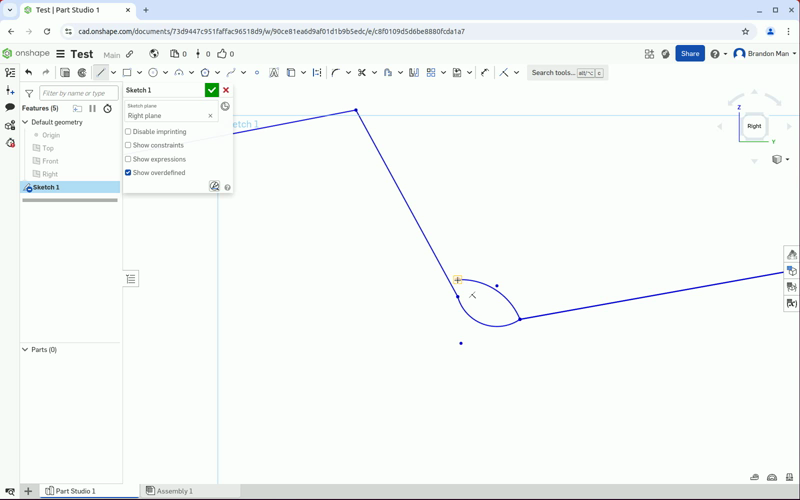
scroll(-6)
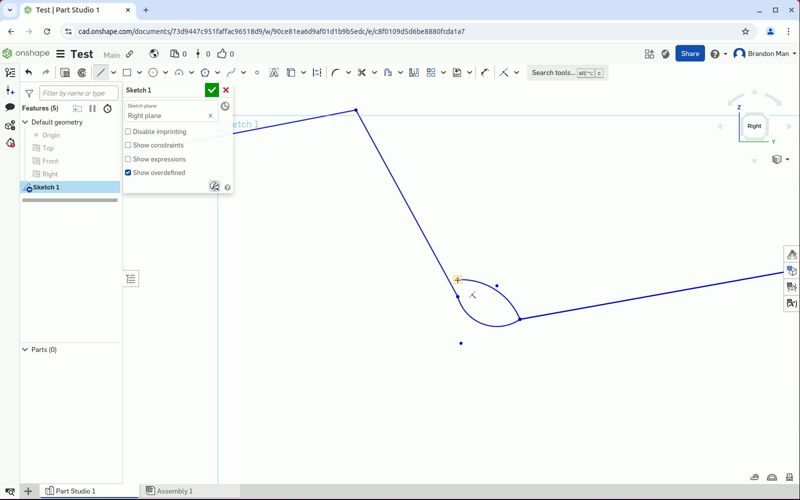
scroll(-6)
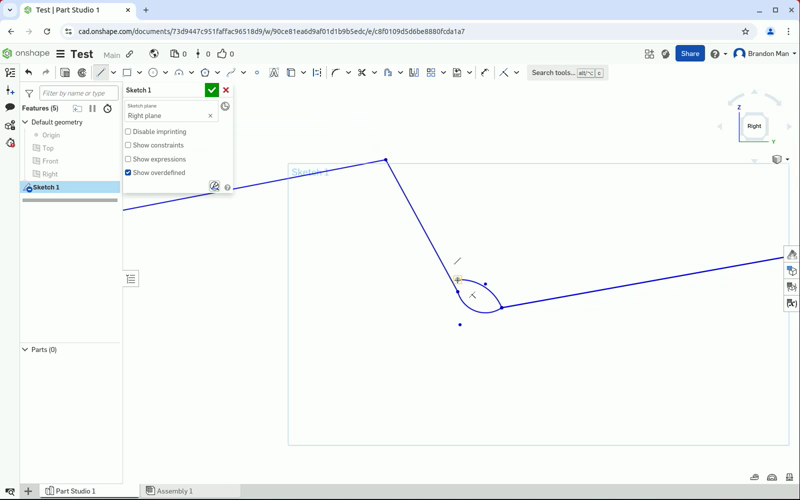
scroll(-6)
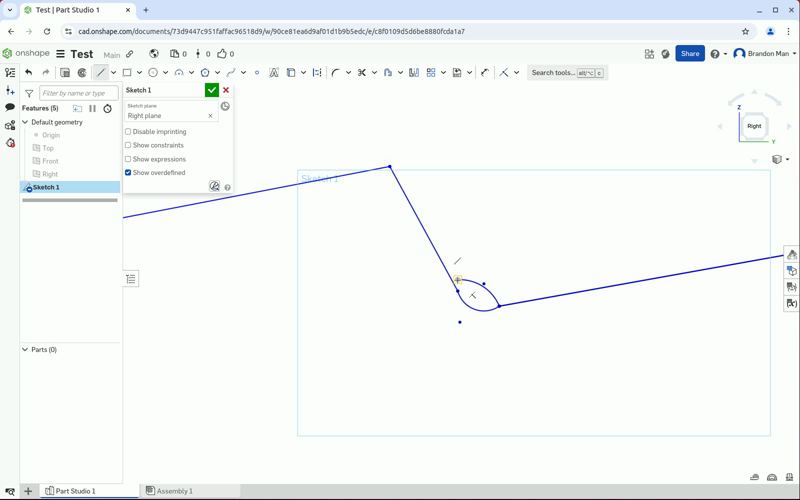
scroll(-6)
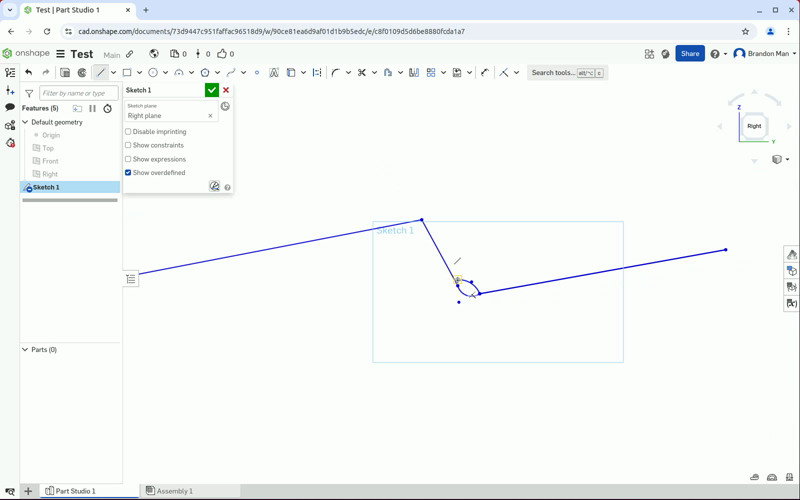
scroll(-6)
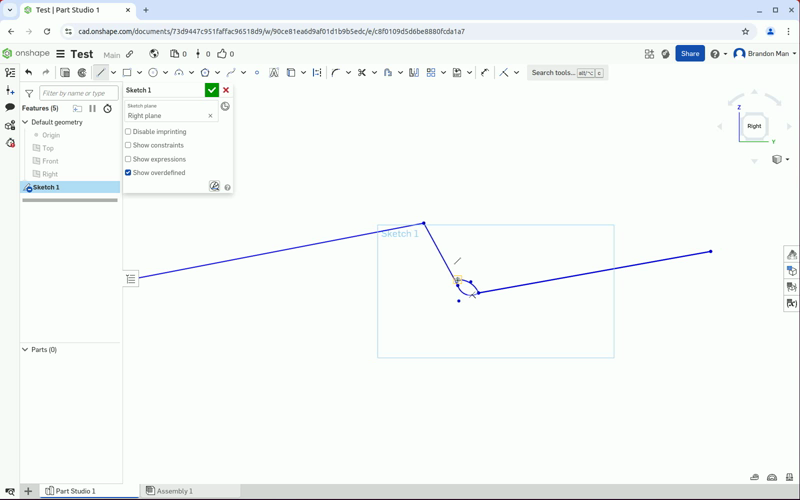
scroll(-6)
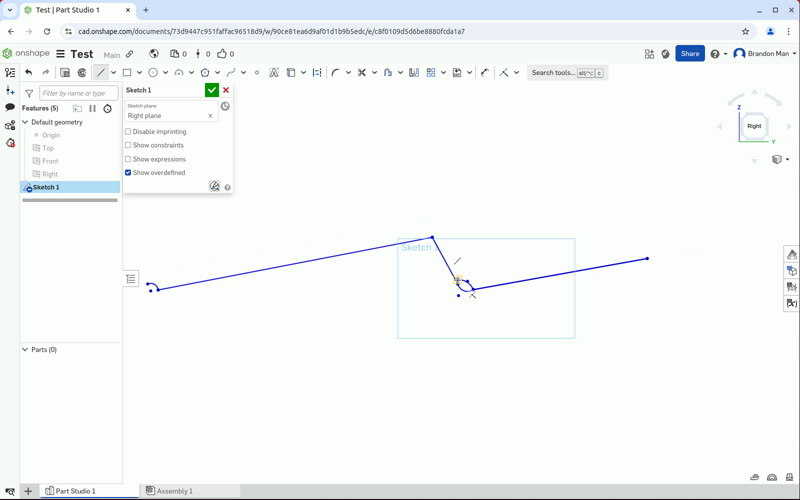
scroll(-6)
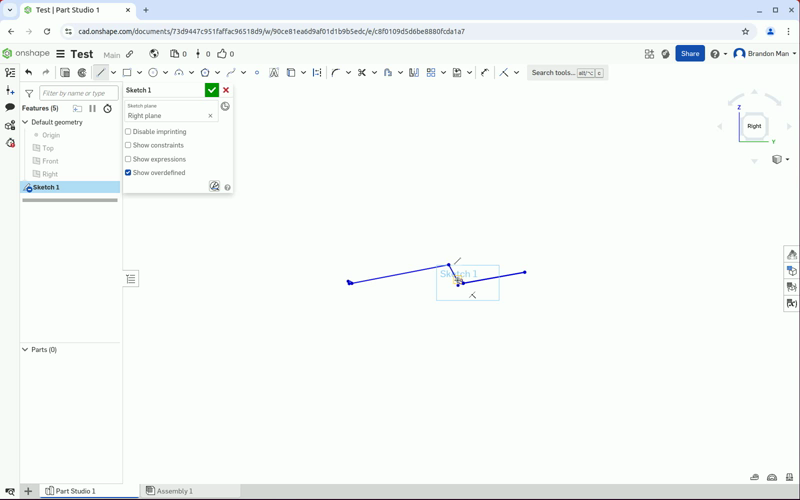
key_down(shift)
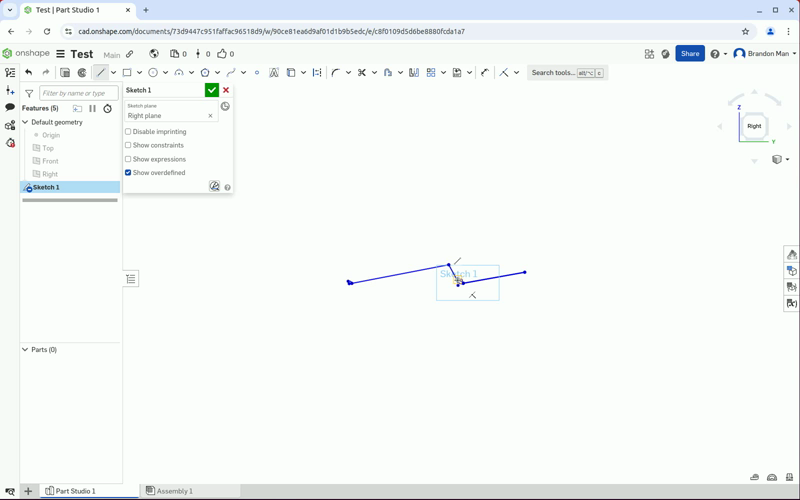
mouse_move(487, 279)
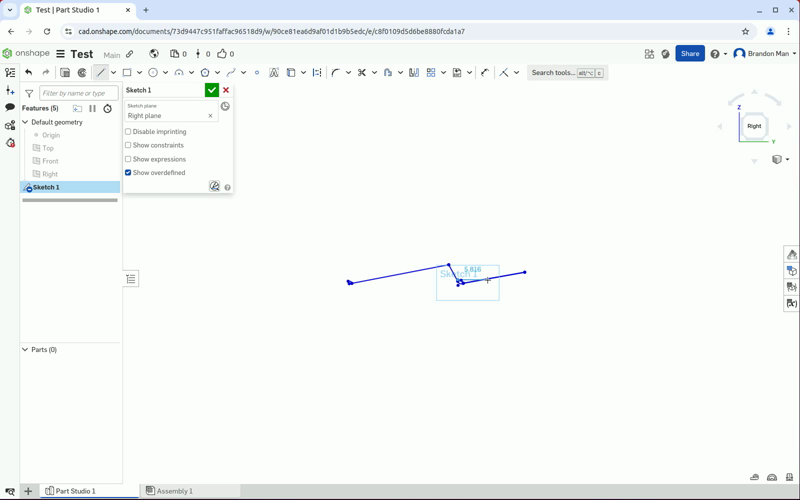
mouse_move(448, 264)
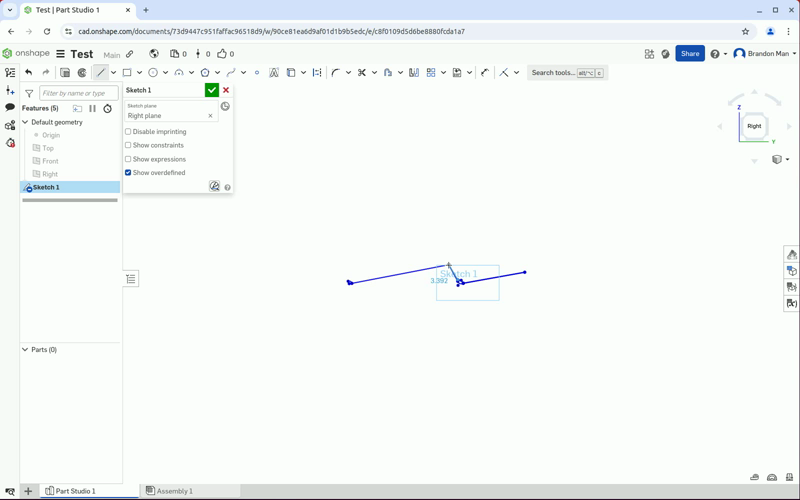
click(448, 264)
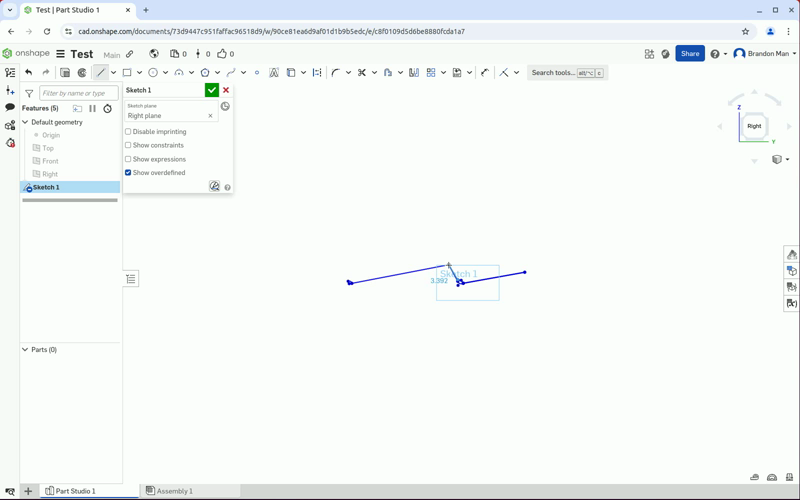
key_up(shift)
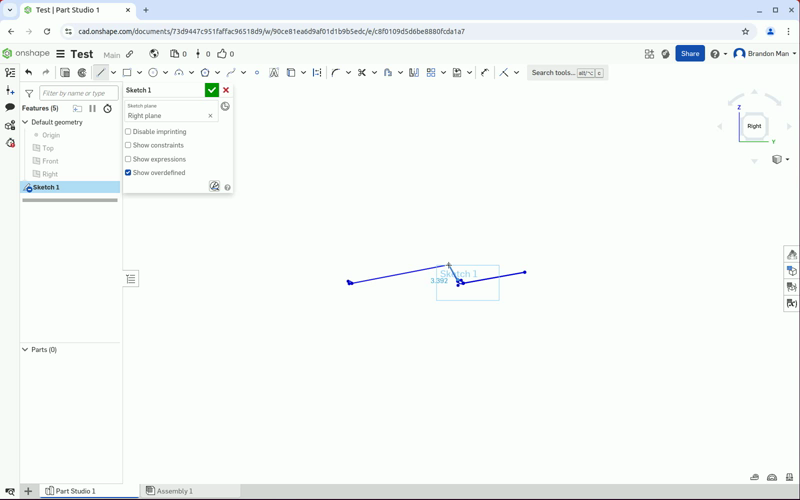
key(esc)
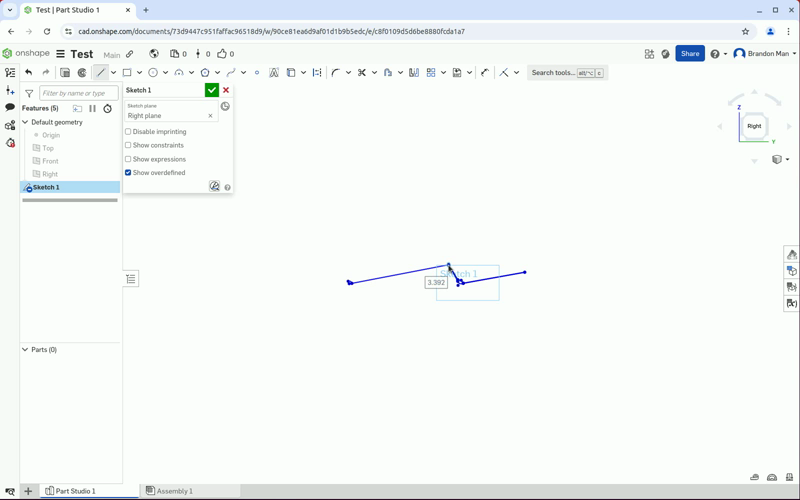
key(a)
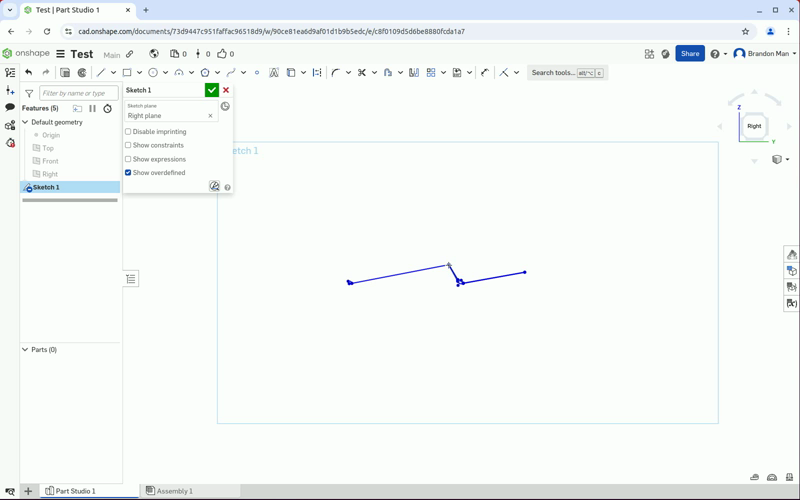
mouse_move(448, 264)
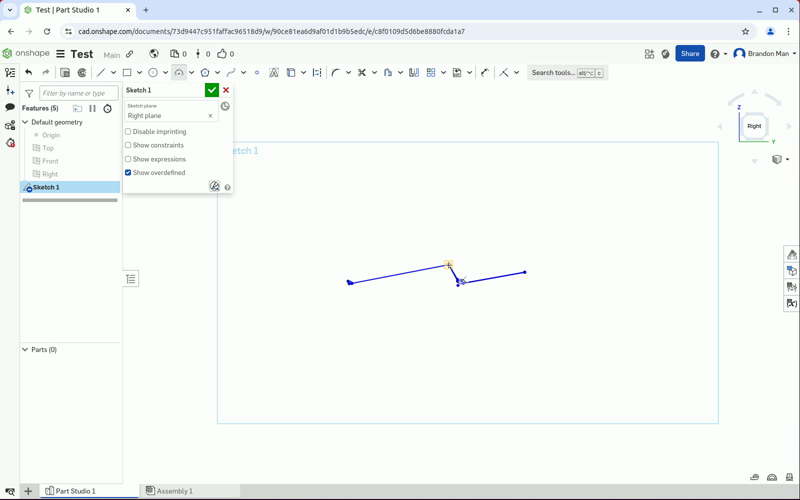
click(448, 264)
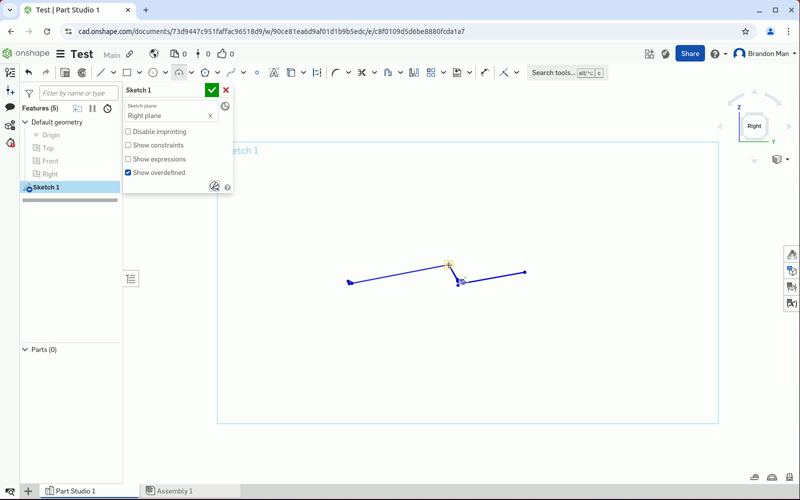
key_down(shift)
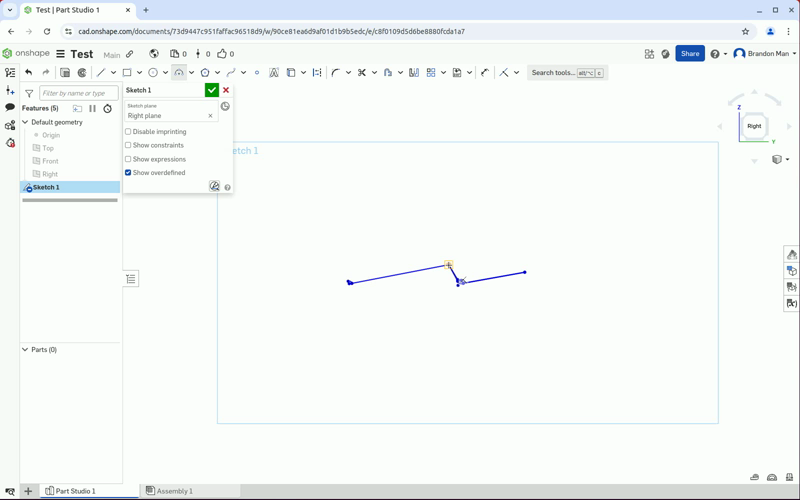
mouse_move(431, 257)
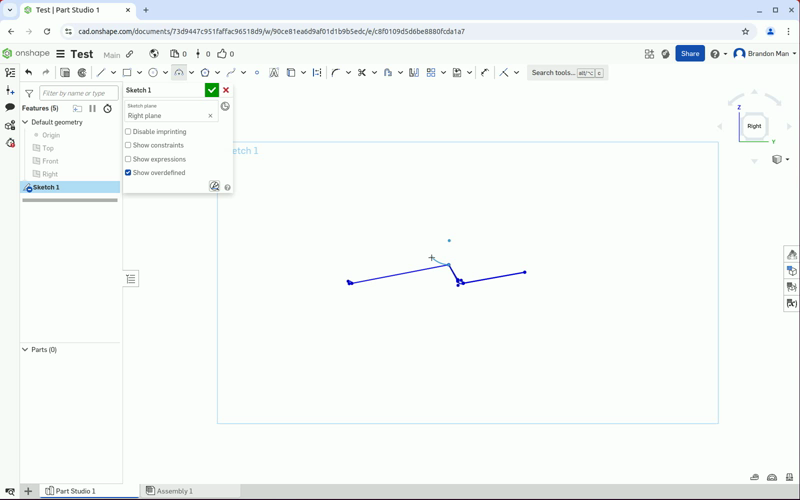
click(431, 257)
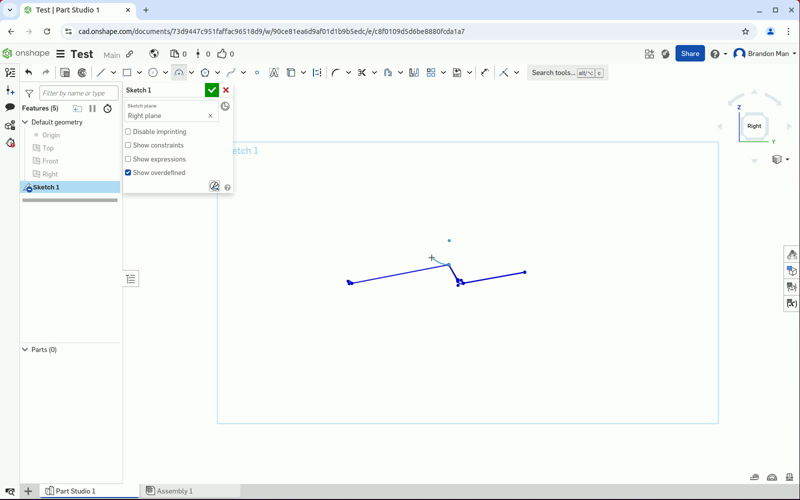
mouse_move(441, 258)
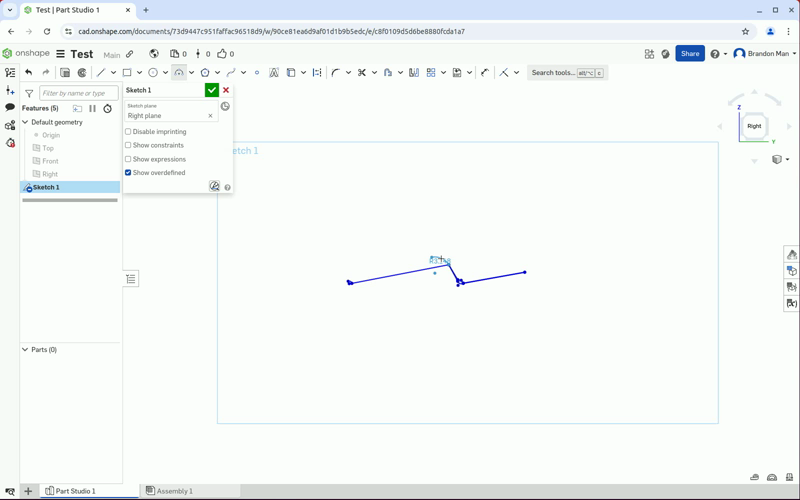
click(441, 258)
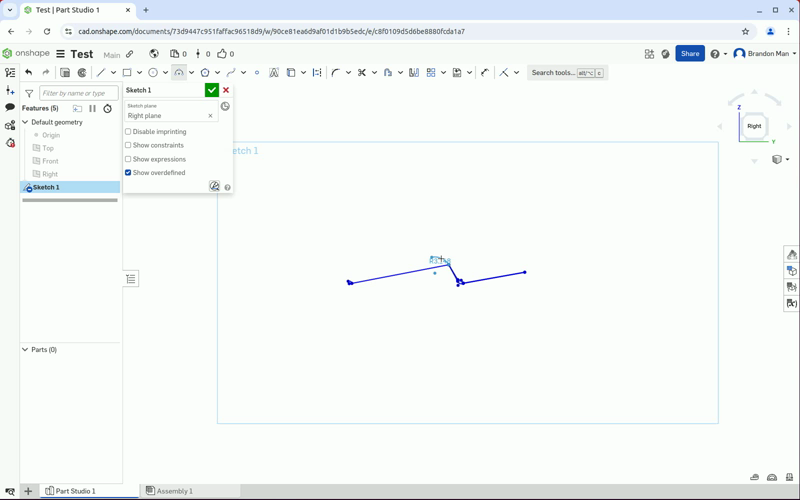
key_up(shift)
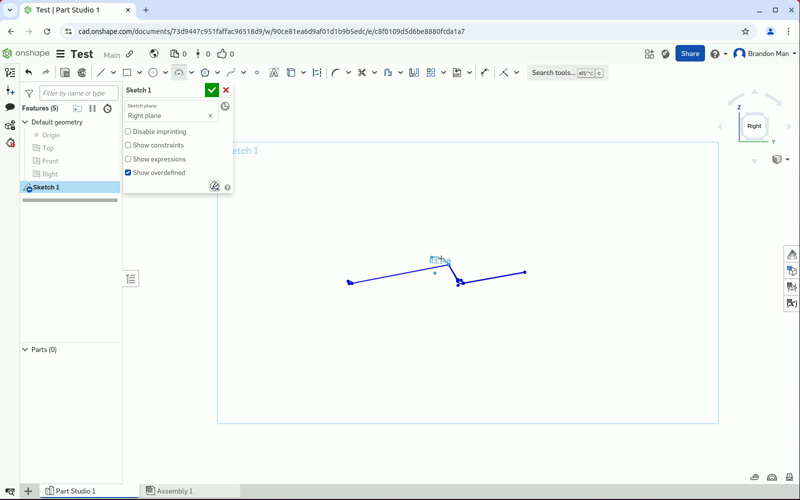
key(esc)
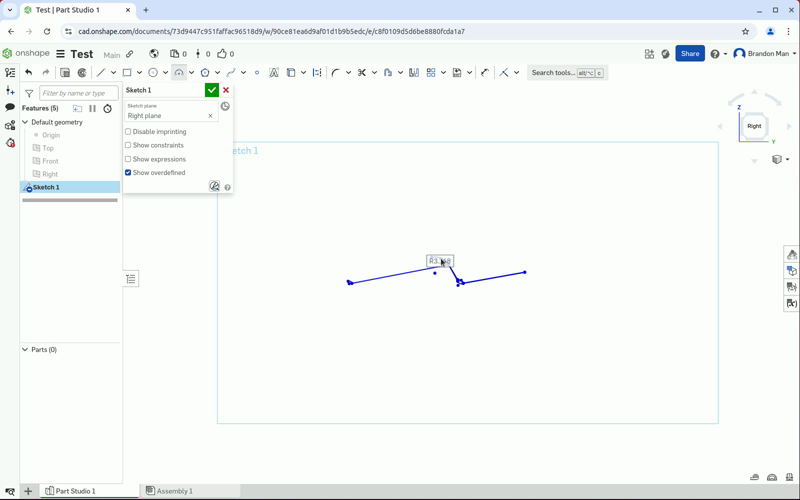
key(l)
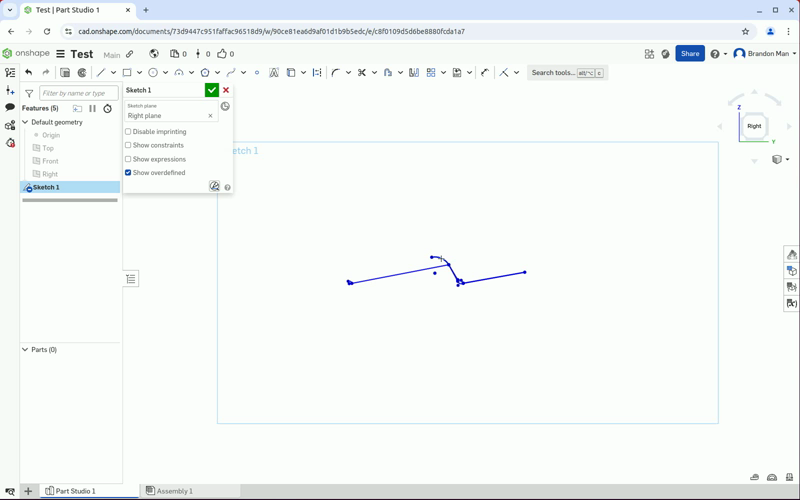
mouse_move(431, 257)
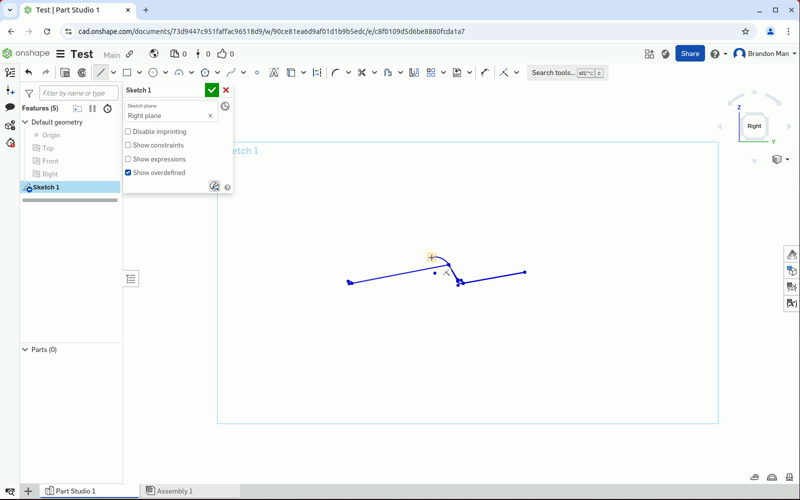
click(431, 257)
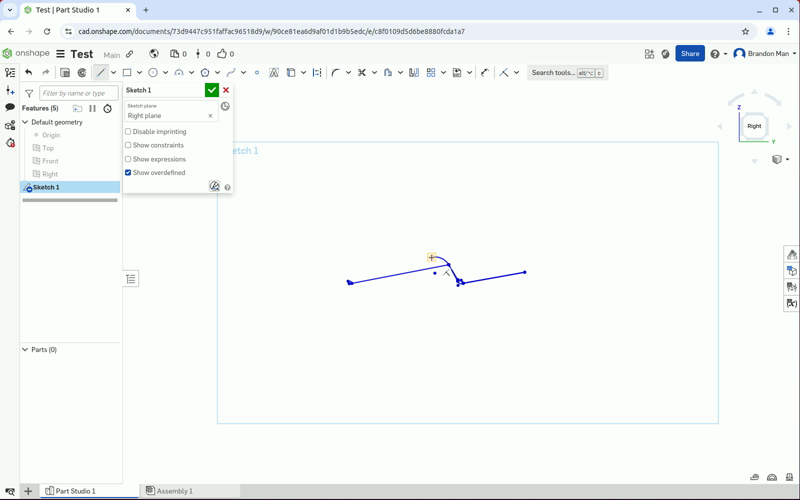
key_down(shift)
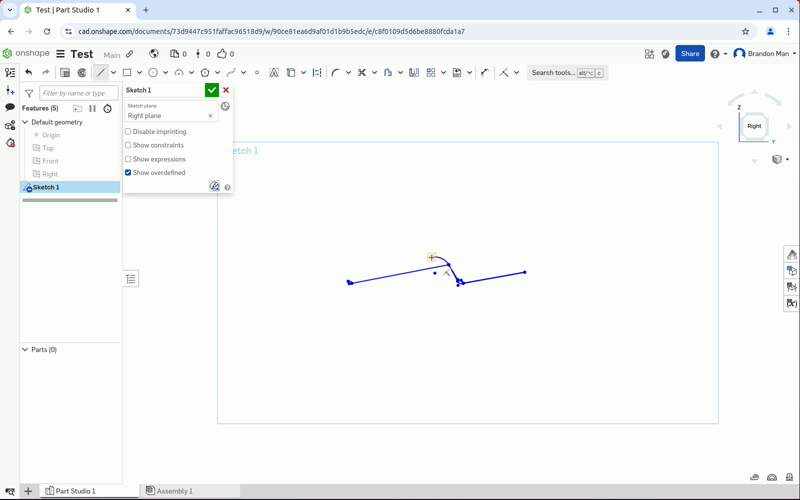
mouse_move(350, 272)
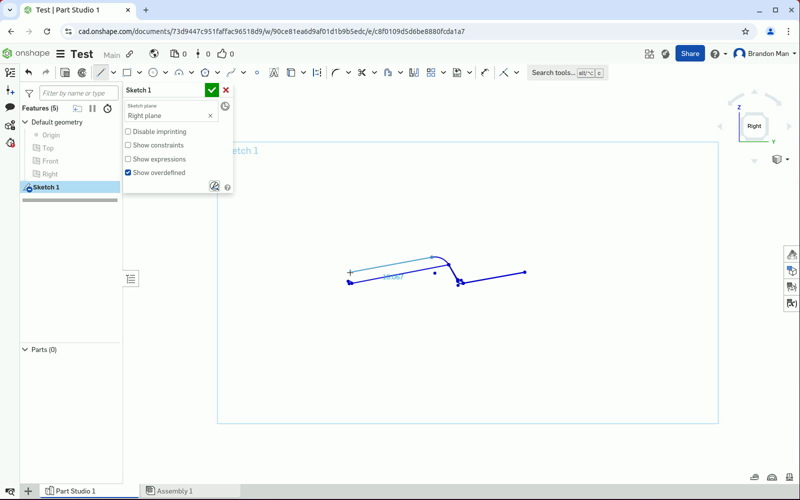
click(350, 272)
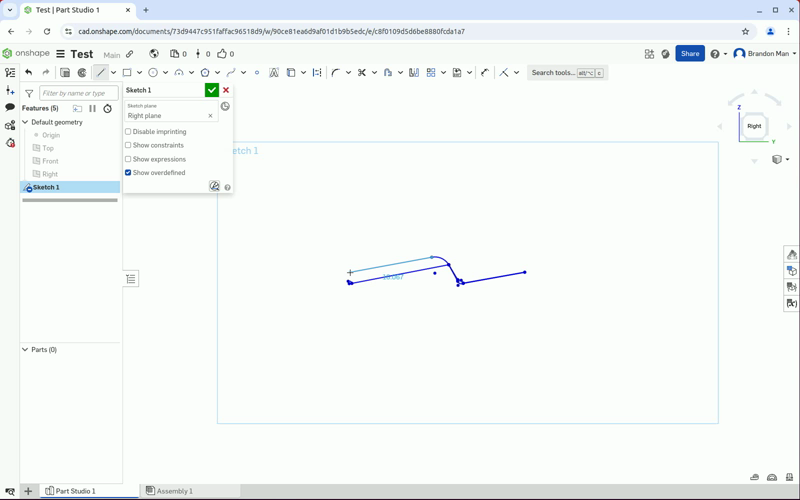
key_up(shift)
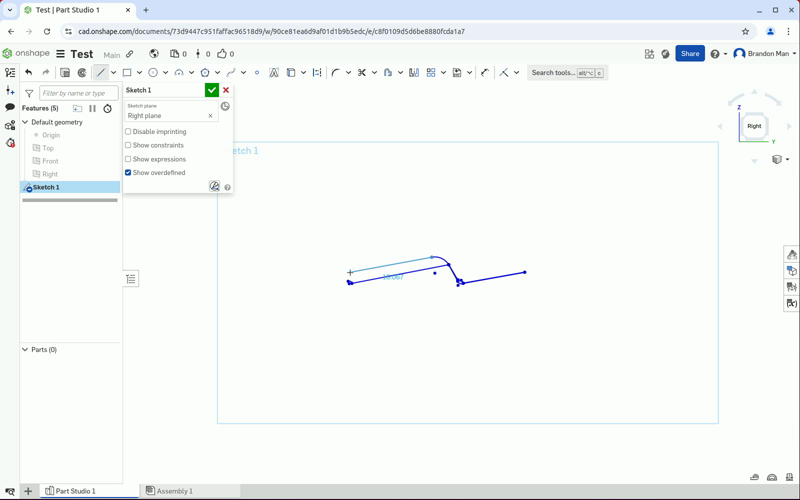
key(esc)
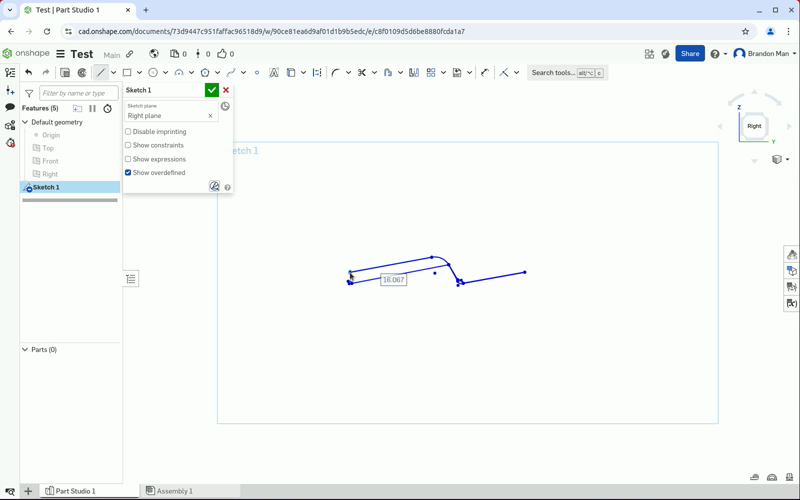
key(a)
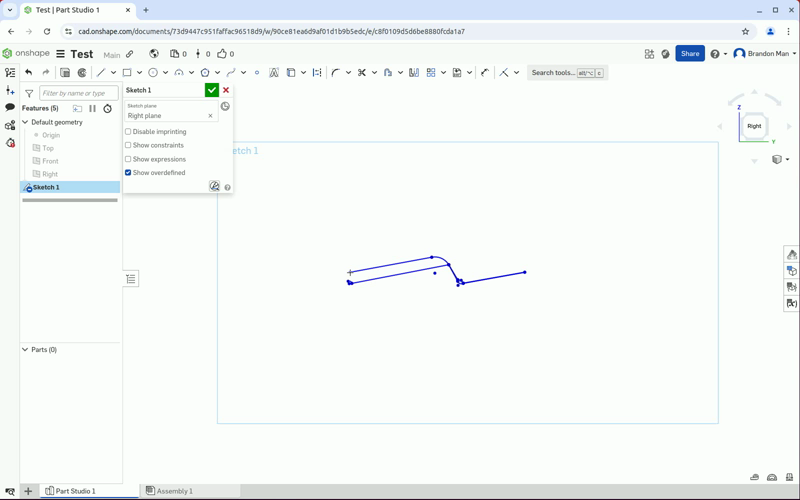
mouse_move(350, 272)
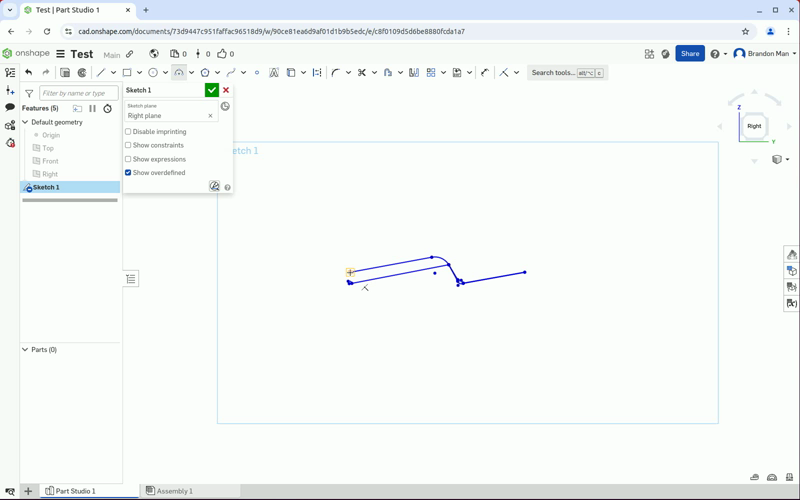
click(350, 272)
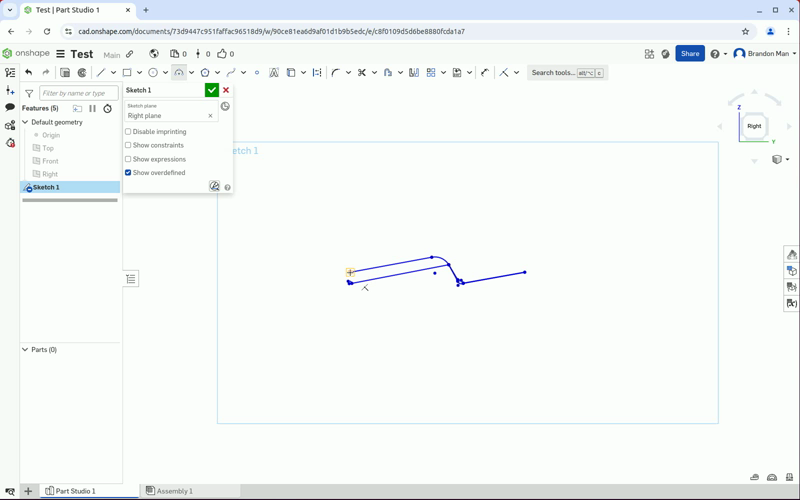
key_down(shift)
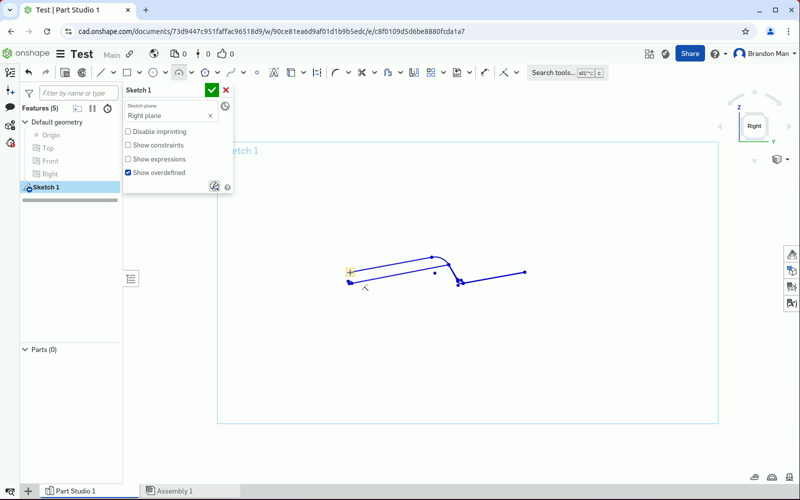
mouse_move(348, 275)
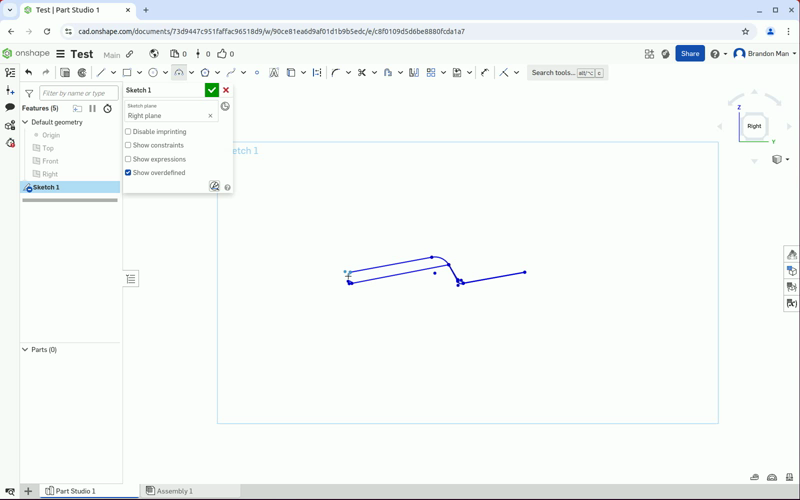
scroll(6)
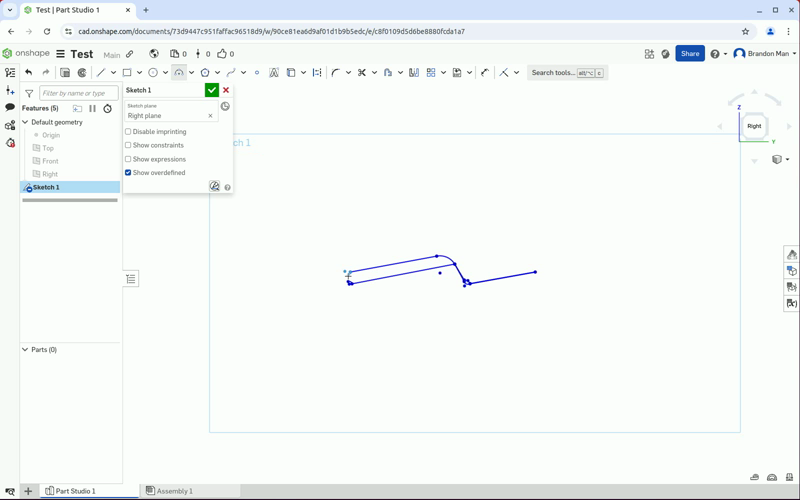
scroll(6)
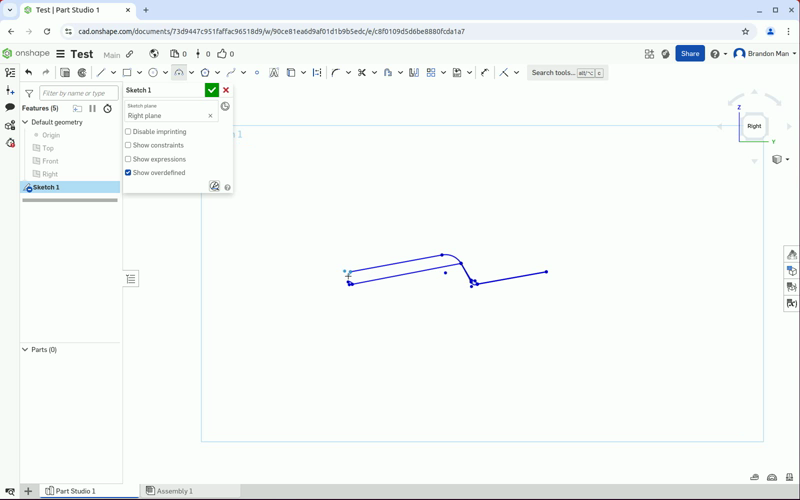
scroll(6)
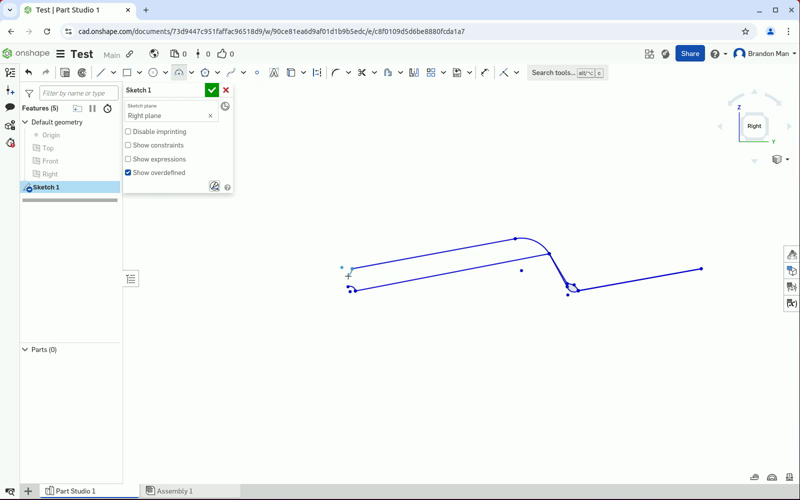
scroll(6)
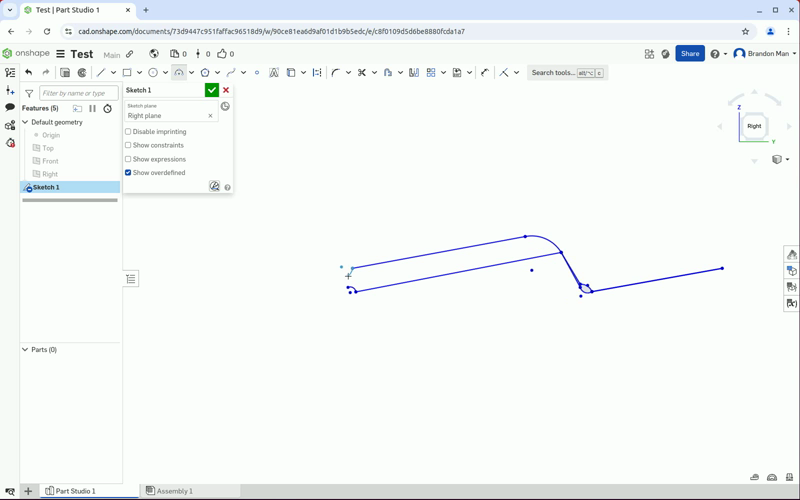
scroll(6)
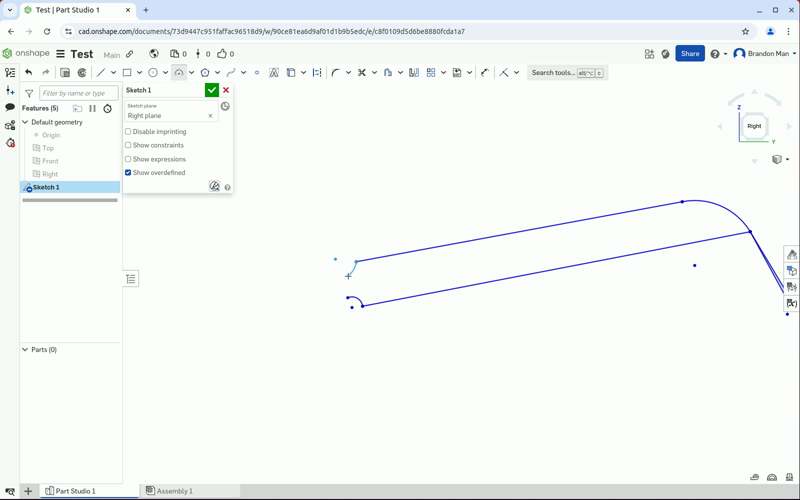
scroll(6)
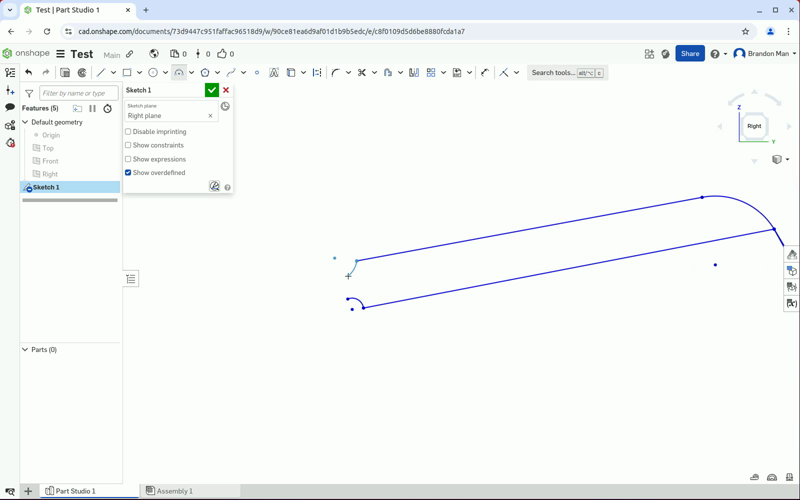
scroll(6)
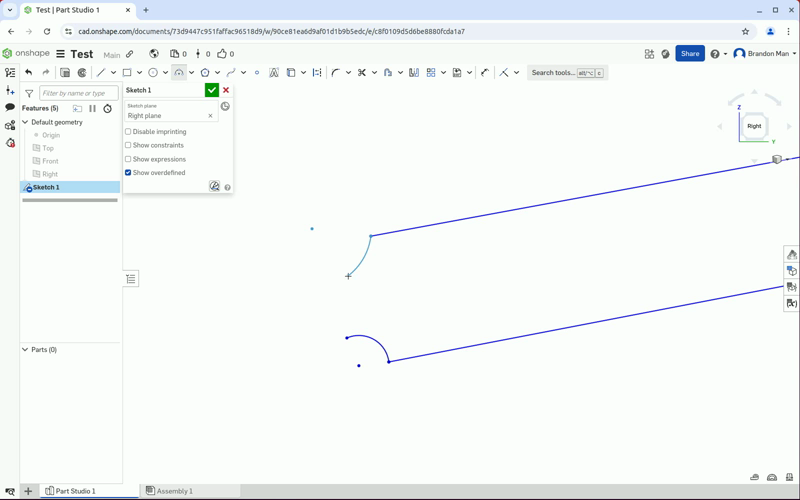
click(348, 275)
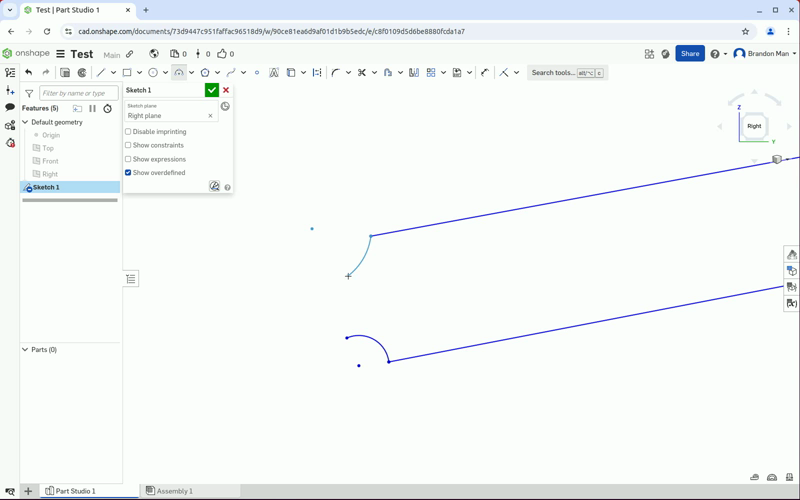
scroll(-6)
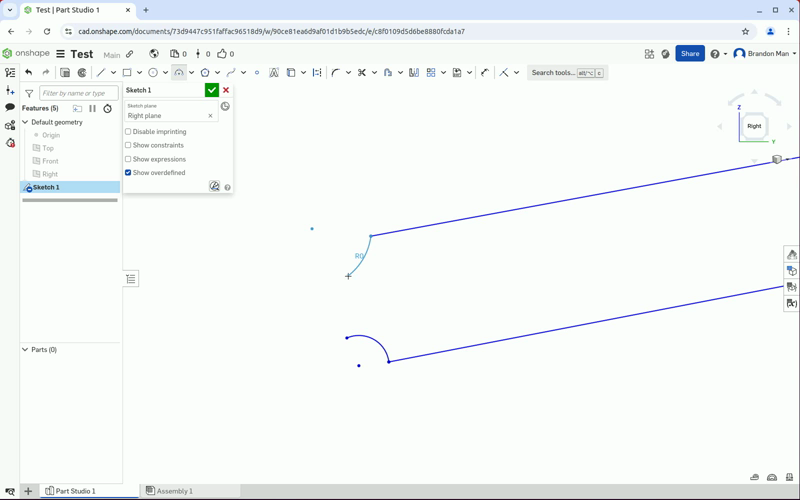
scroll(-6)
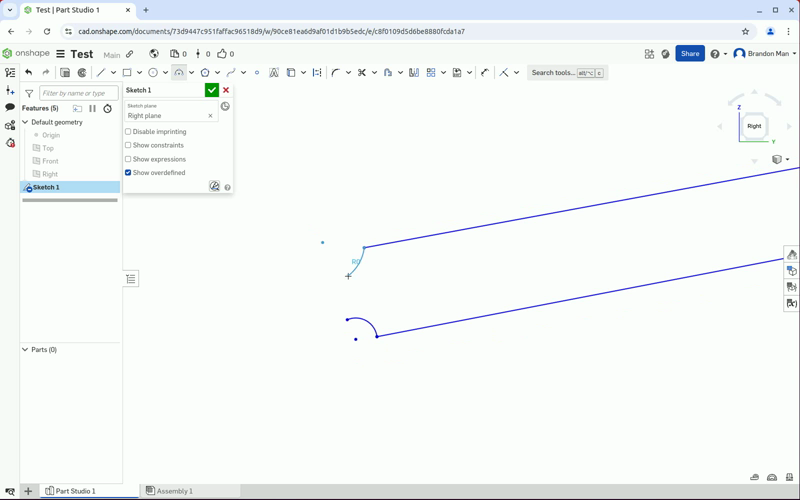
scroll(-6)
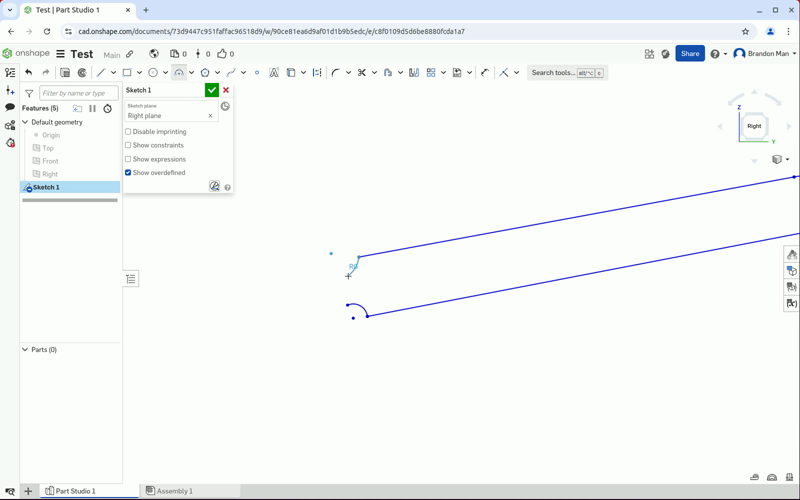
scroll(-6)
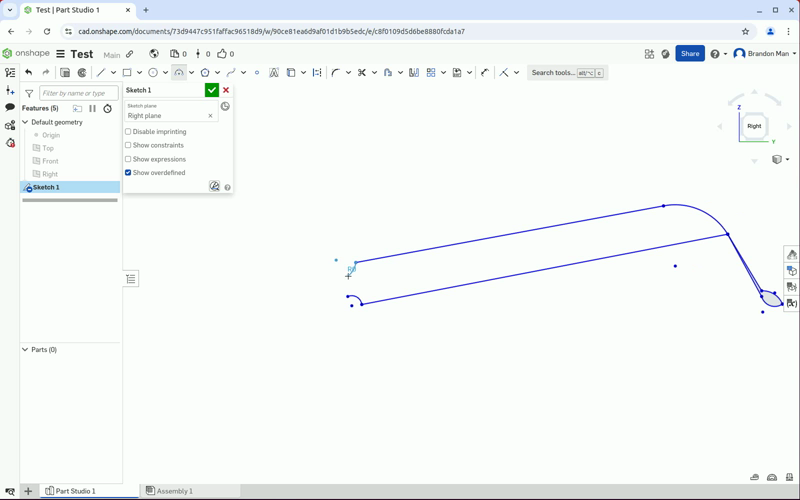
scroll(-6)
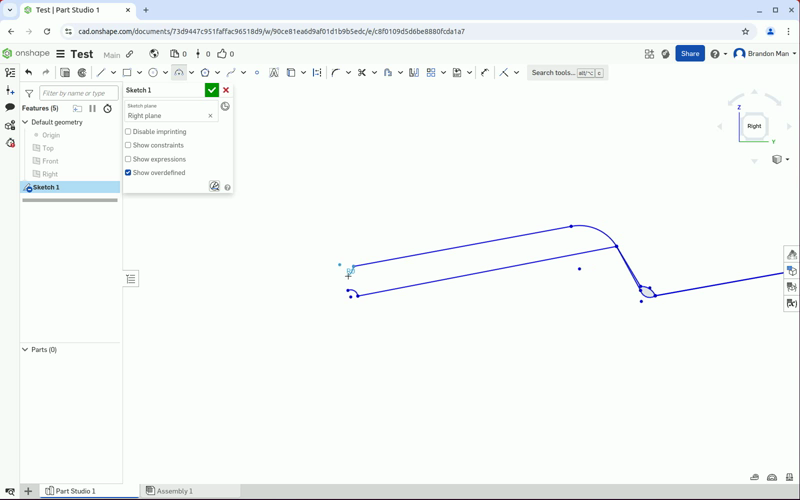
scroll(-6)
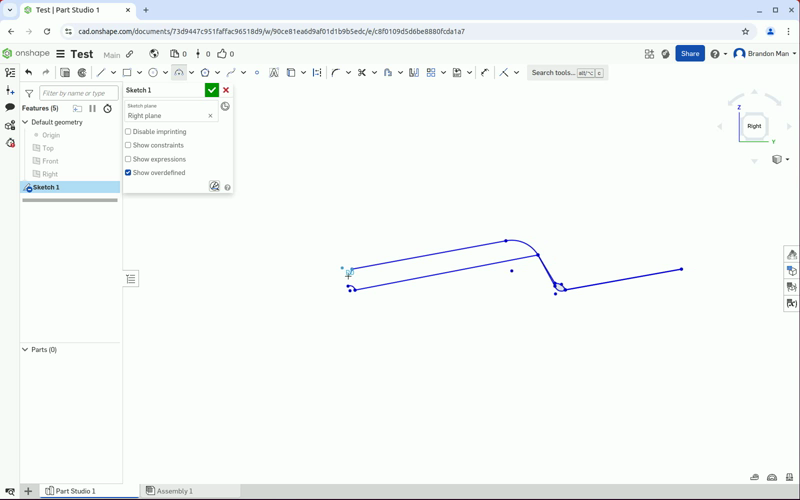
scroll(-6)
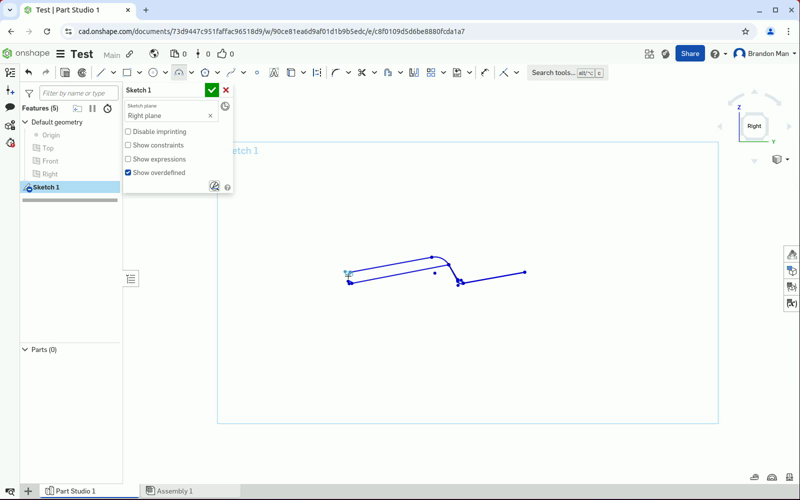
mouse_move(347, 273)
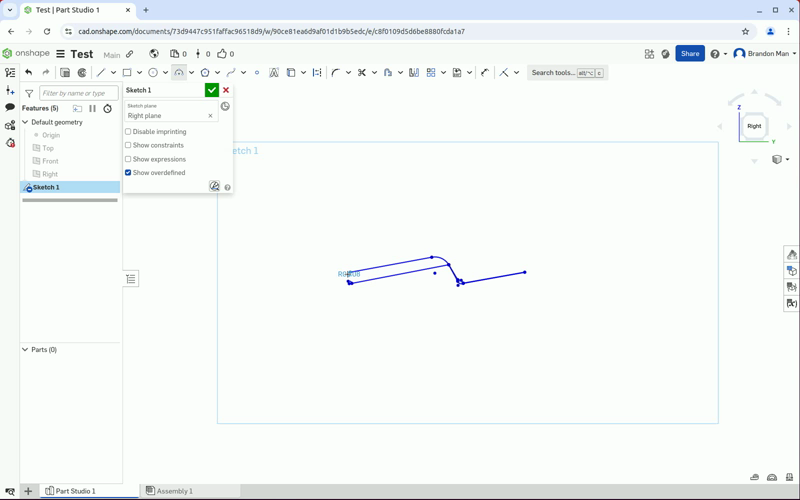
scroll(6)
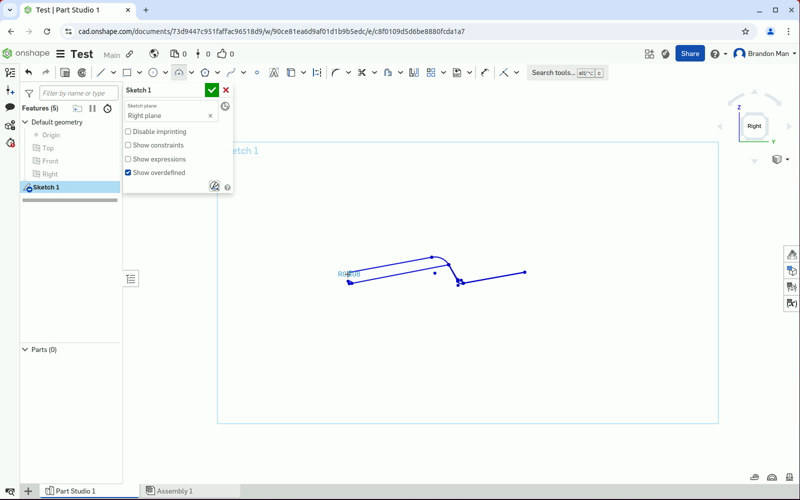
scroll(6)
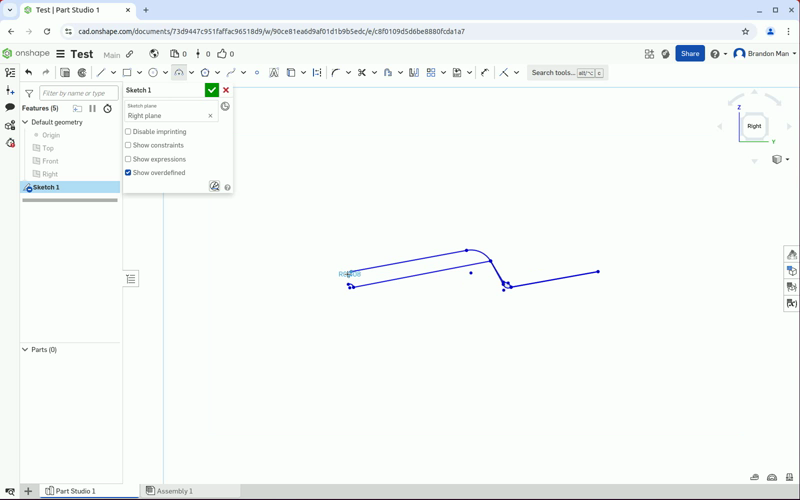
scroll(6)
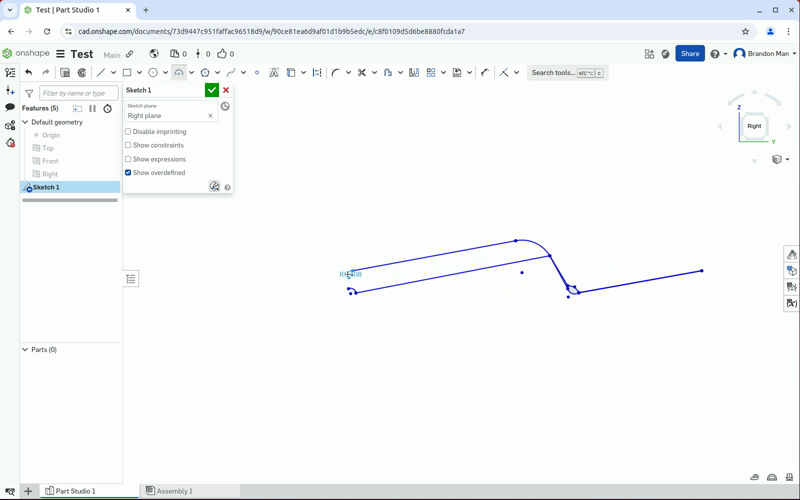
scroll(6)
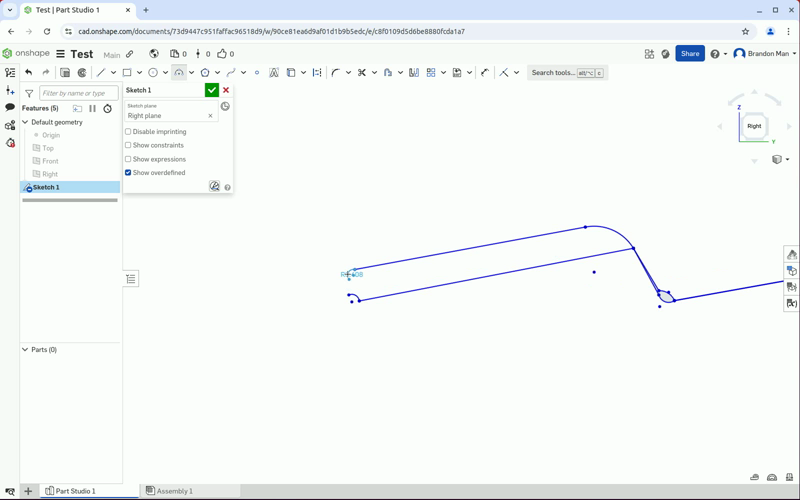
scroll(6)
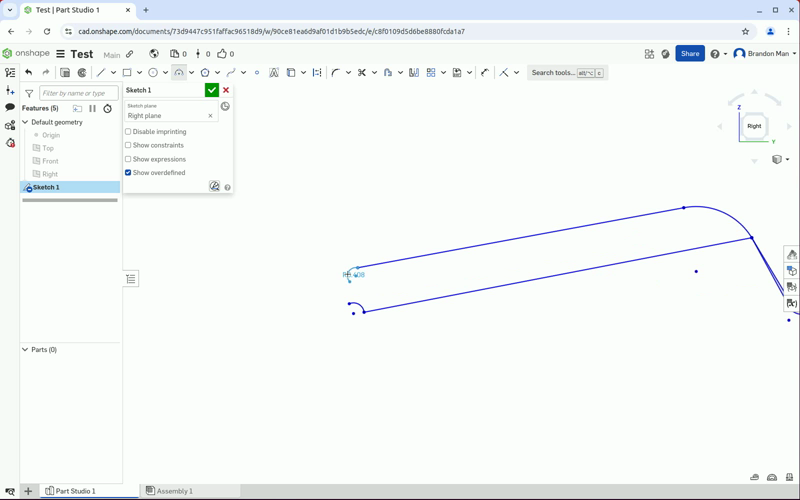
scroll(6)
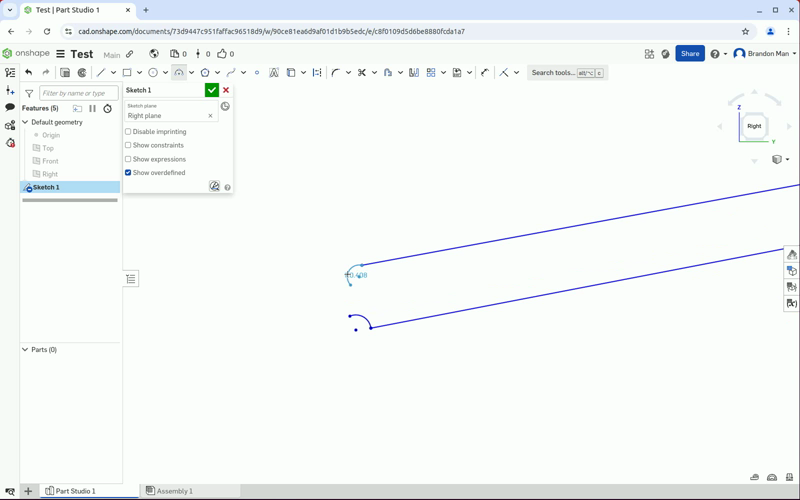
scroll(6)
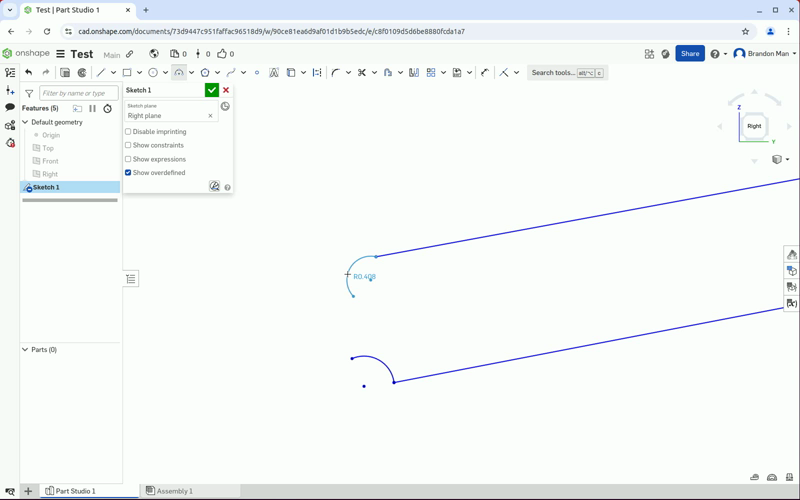
click(347, 273)
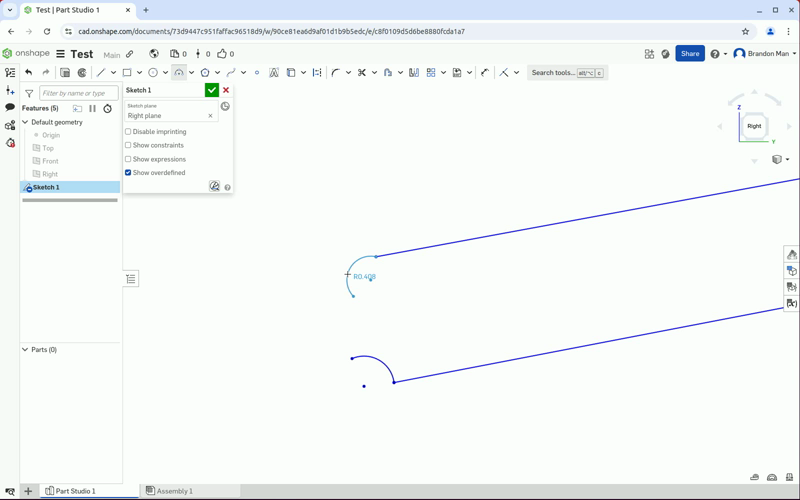
scroll(-6)
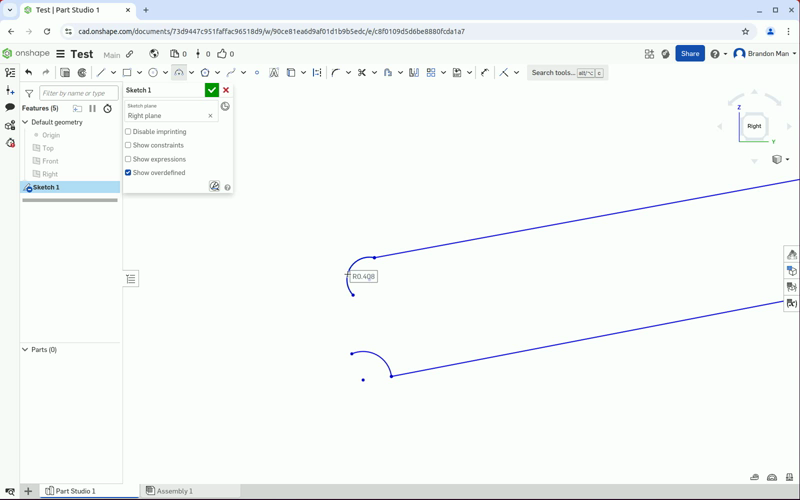
scroll(-6)
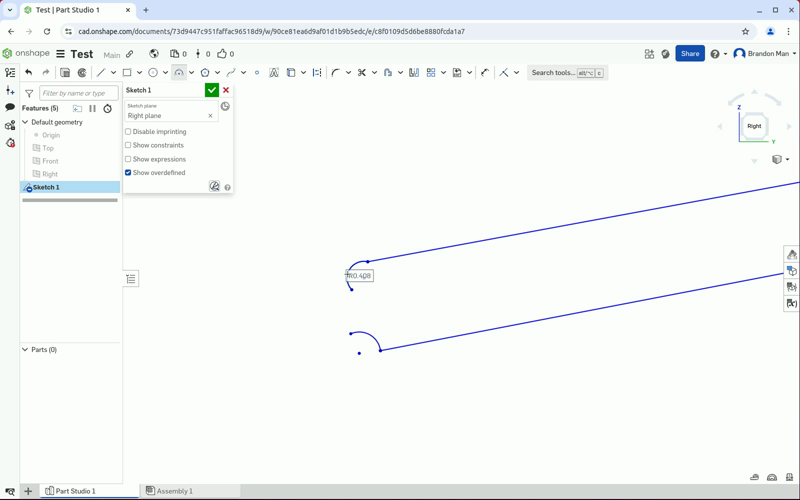
scroll(-6)
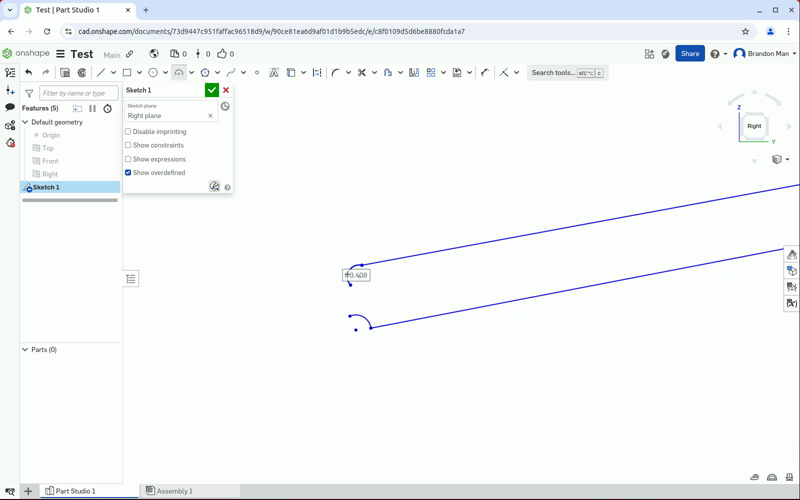
scroll(-6)
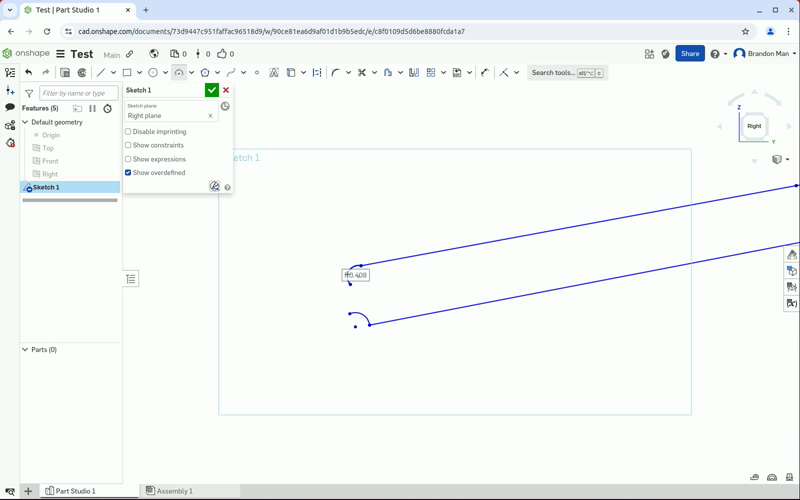
scroll(-6)
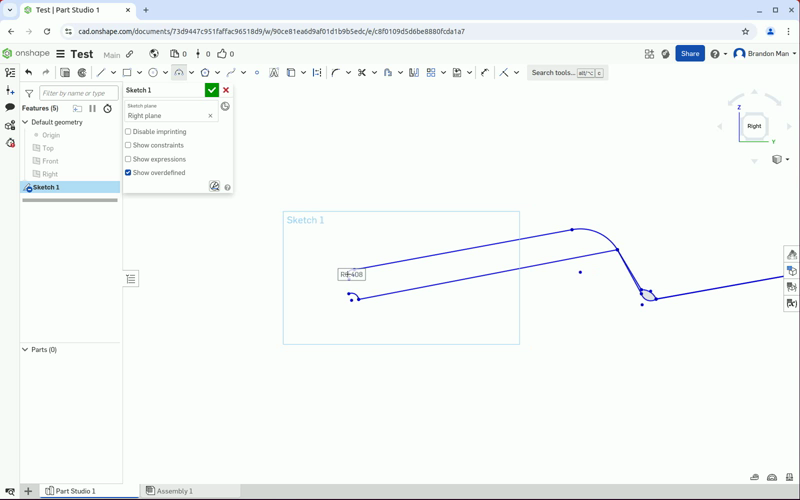
scroll(-6)
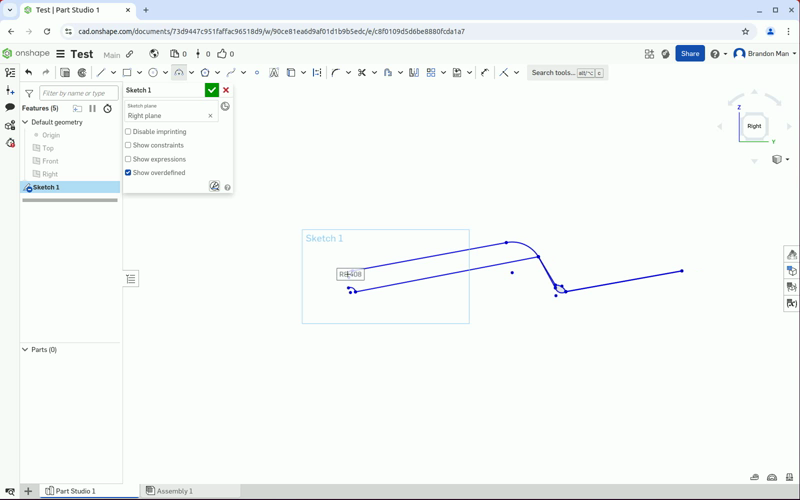
scroll(-6)
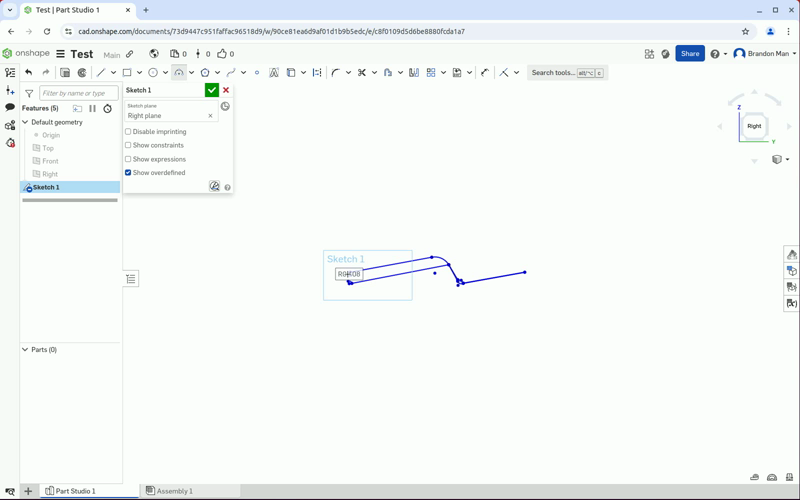
key_up(shift)
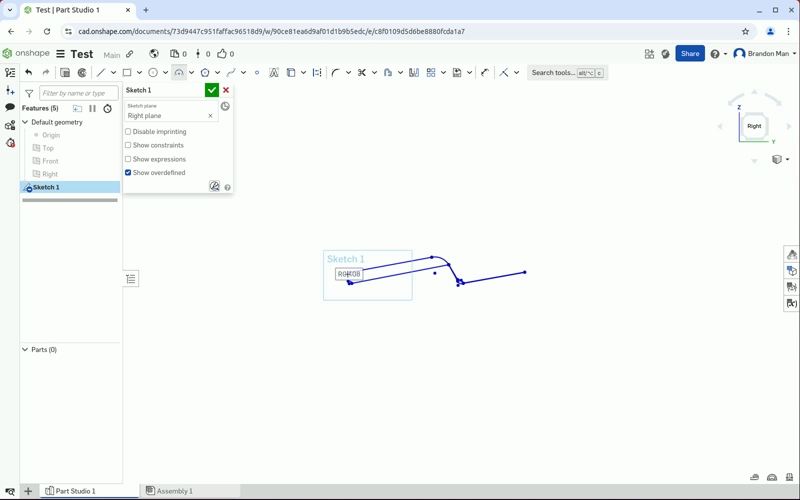
key(esc)
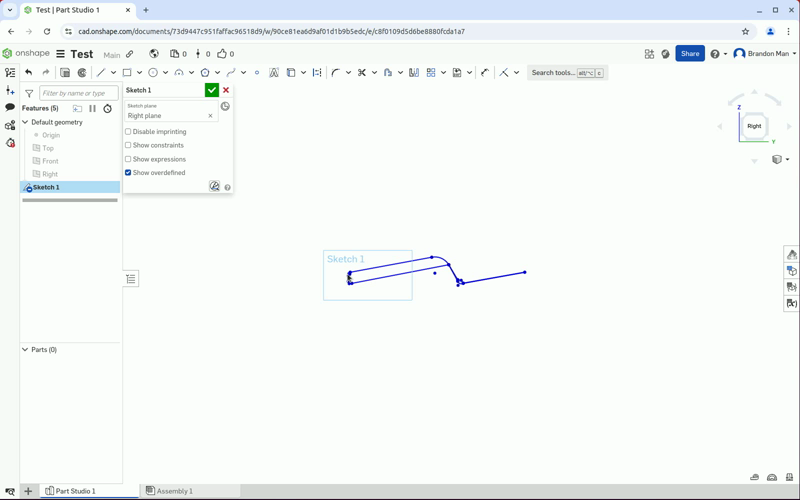
key(l)
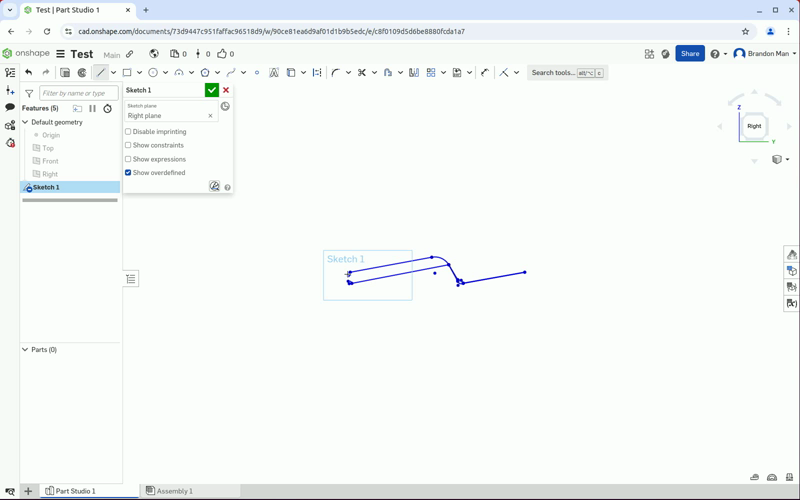
mouse_move(348, 275)
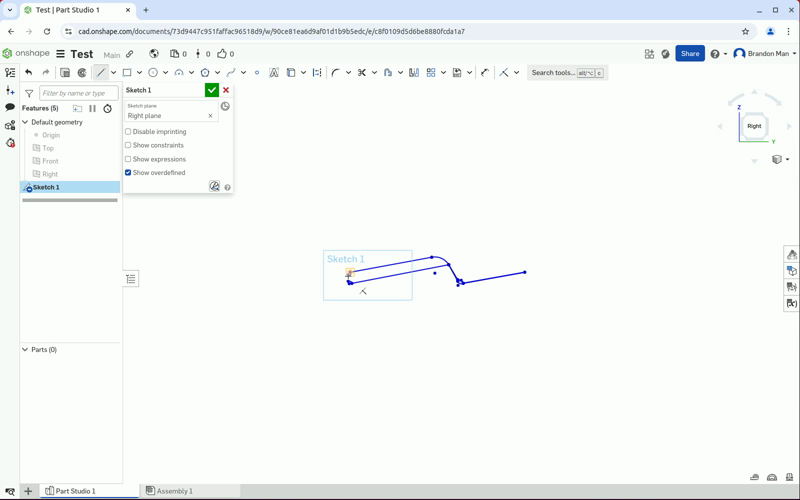
scroll(6)
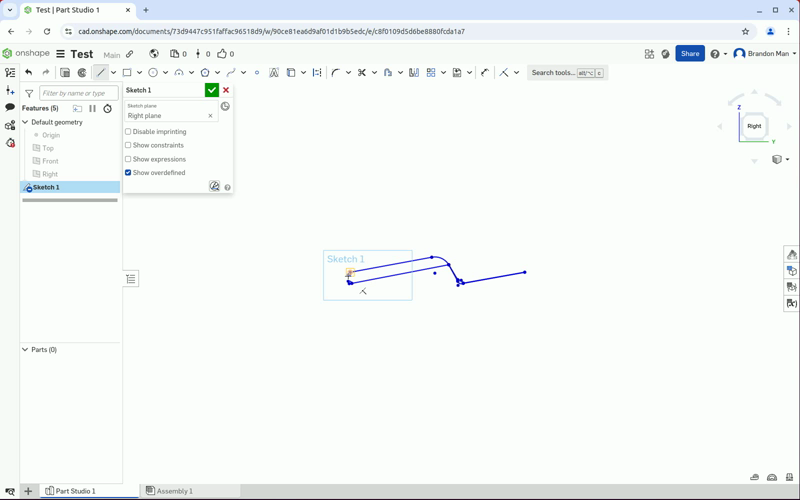
scroll(6)
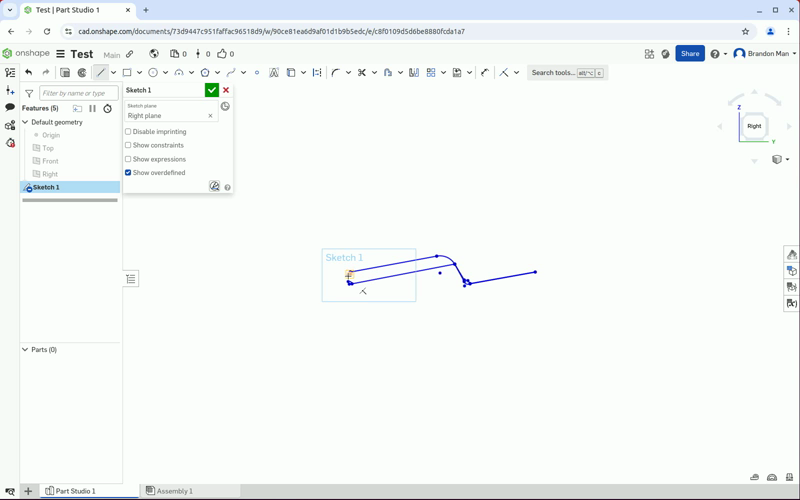
scroll(6)
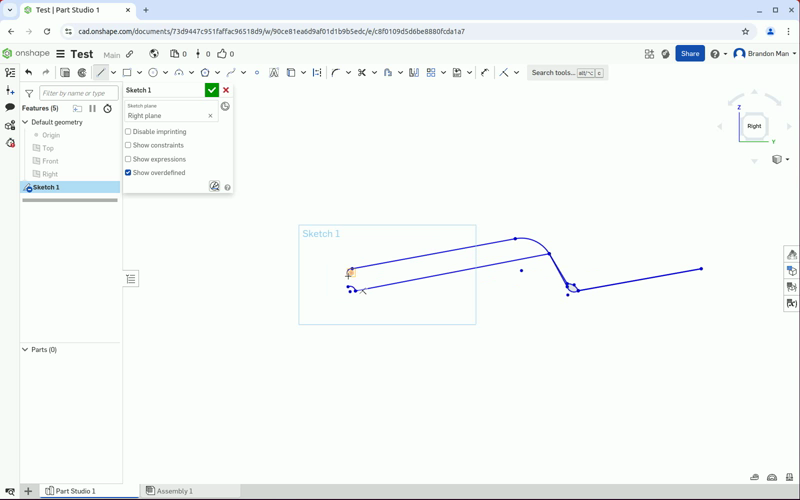
scroll(6)
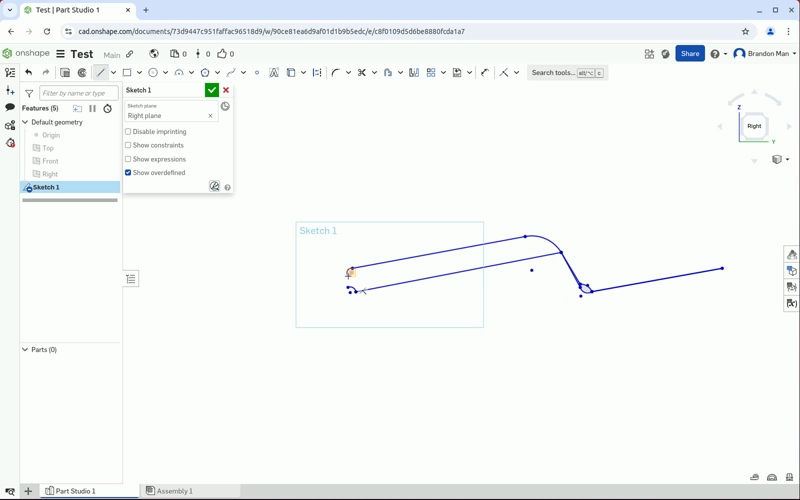
scroll(6)
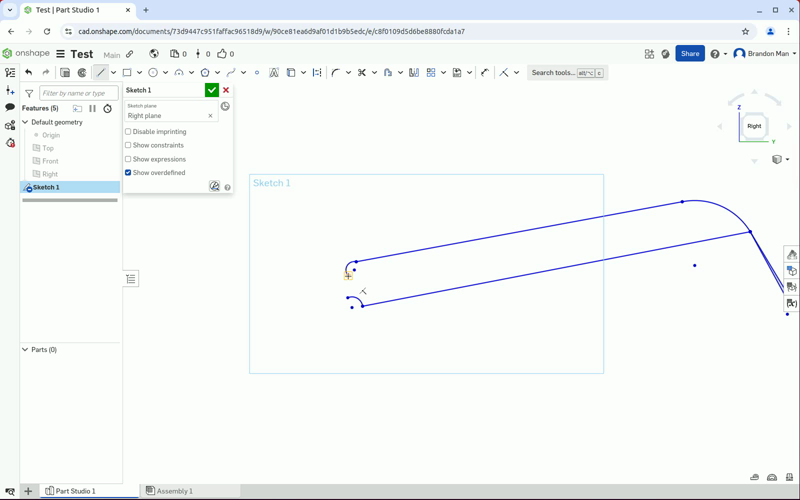
scroll(6)
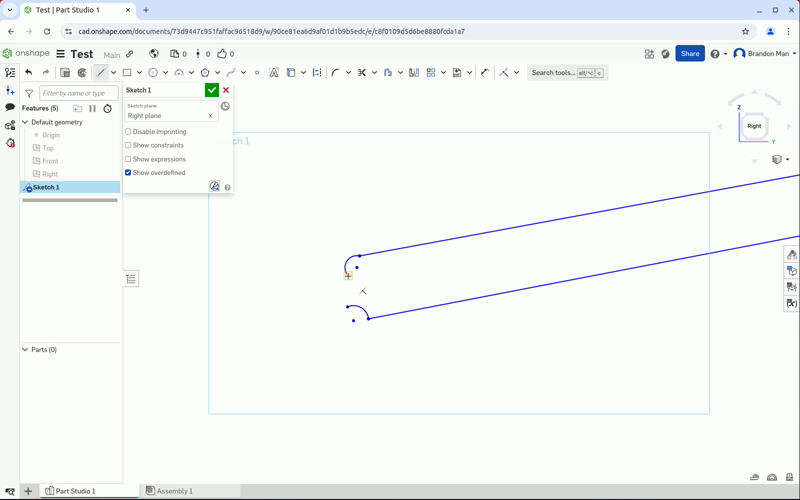
scroll(6)
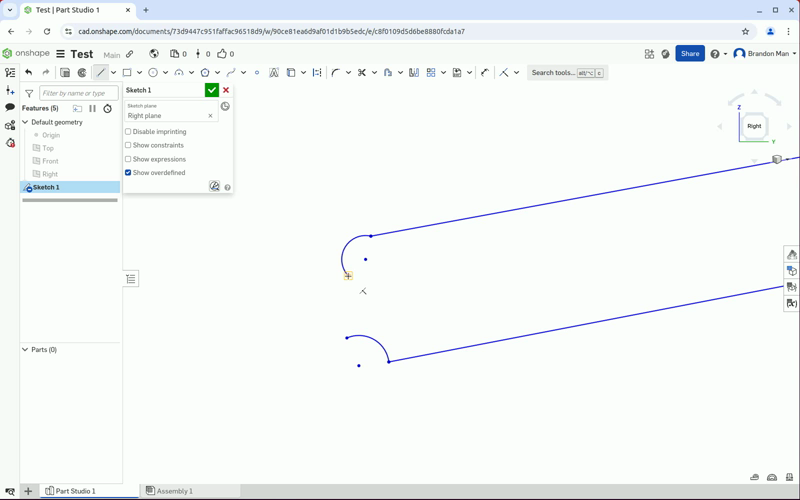
click(348, 275)
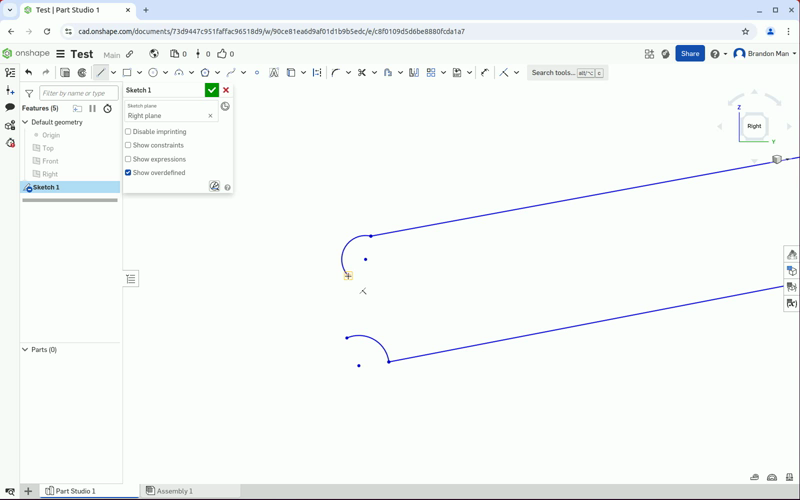
scroll(-6)
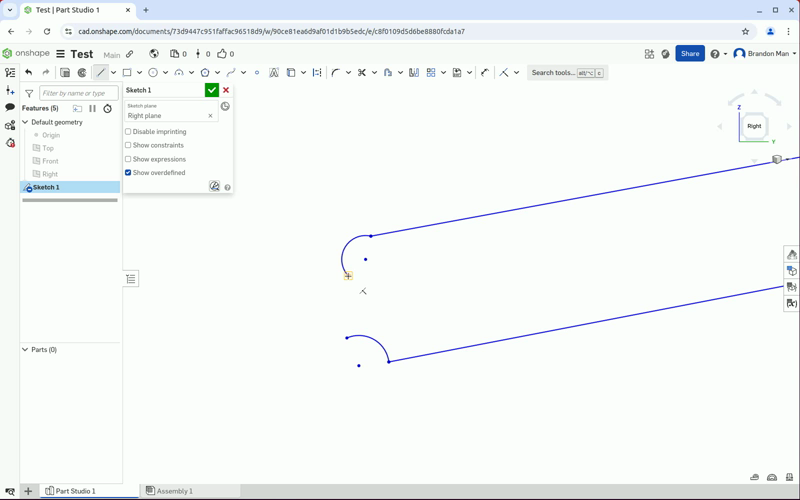
scroll(-6)
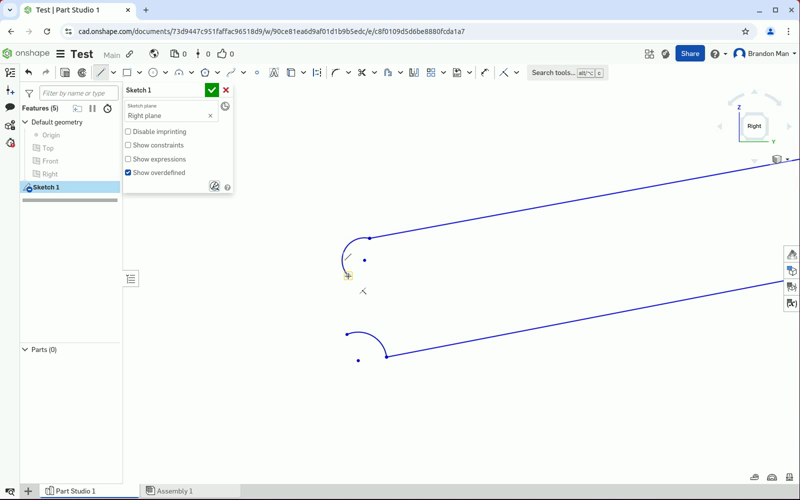
scroll(-6)
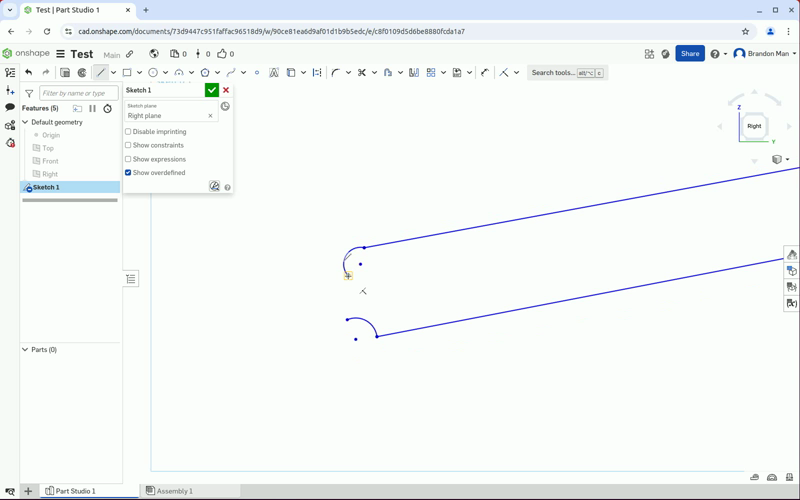
scroll(-6)
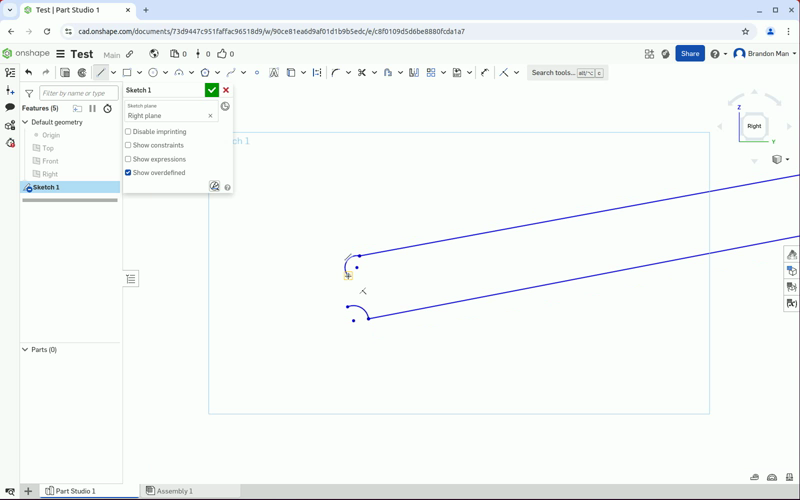
scroll(-6)
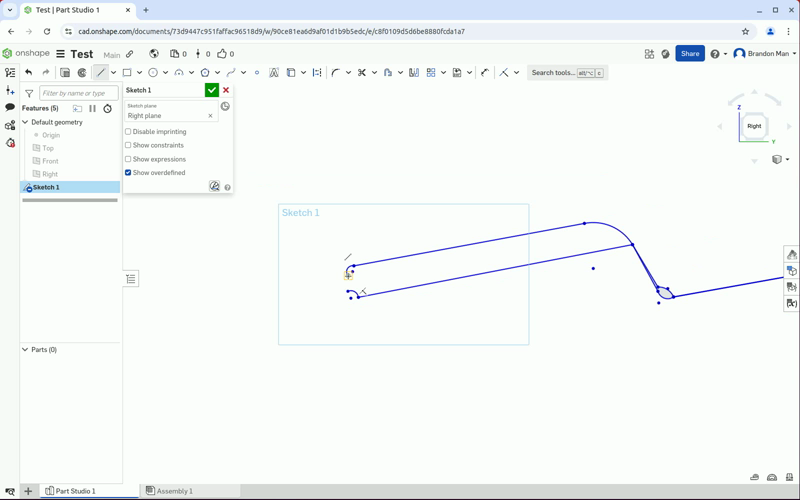
scroll(-6)
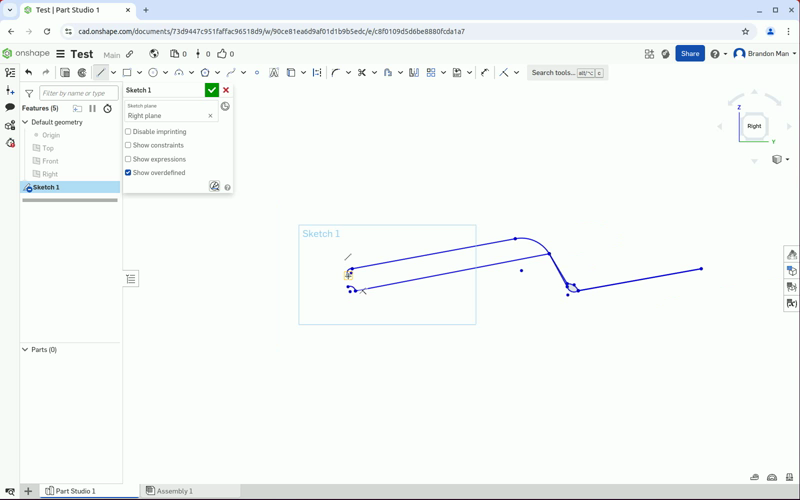
scroll(-6)
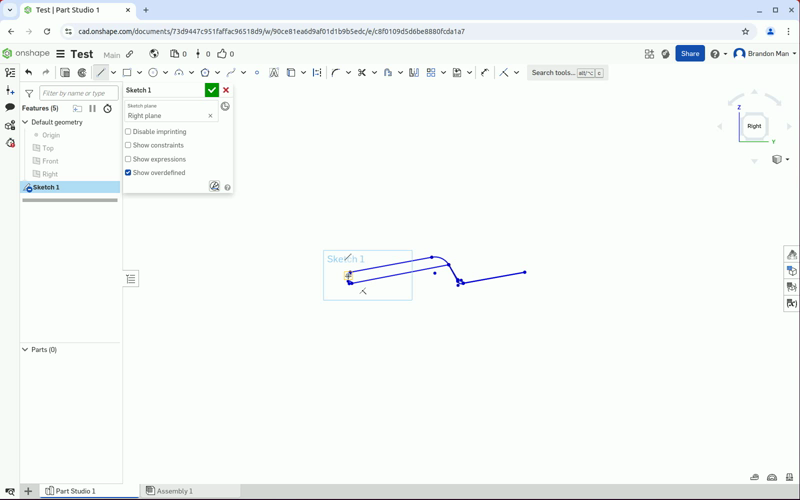
mouse_move(378, 275)
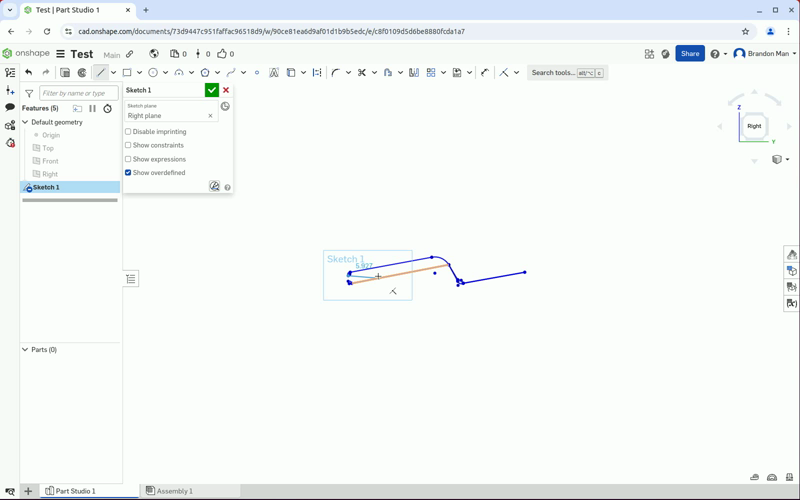
key_down(shift)
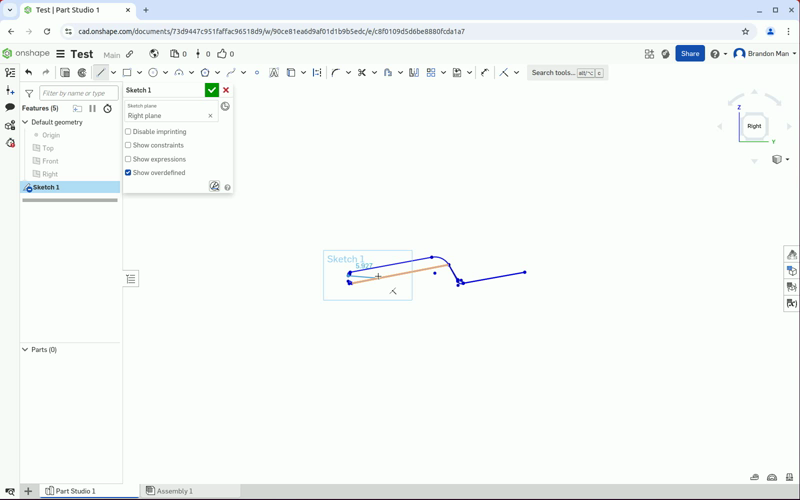
mouse_move(348, 281)
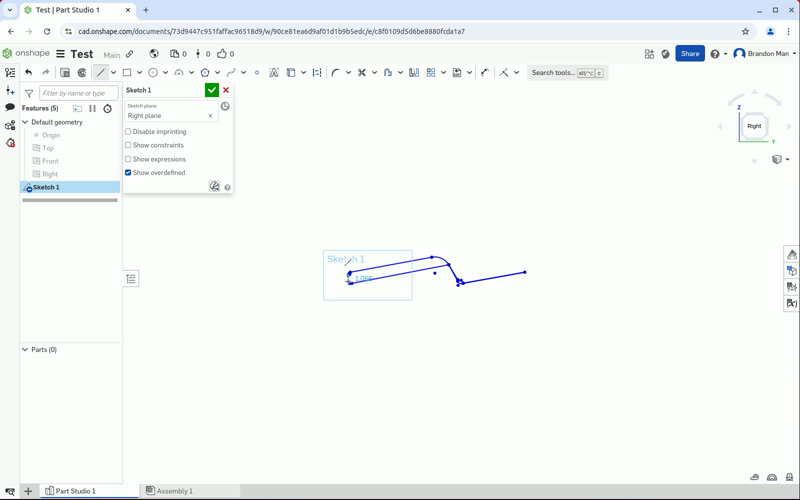
scroll(6)
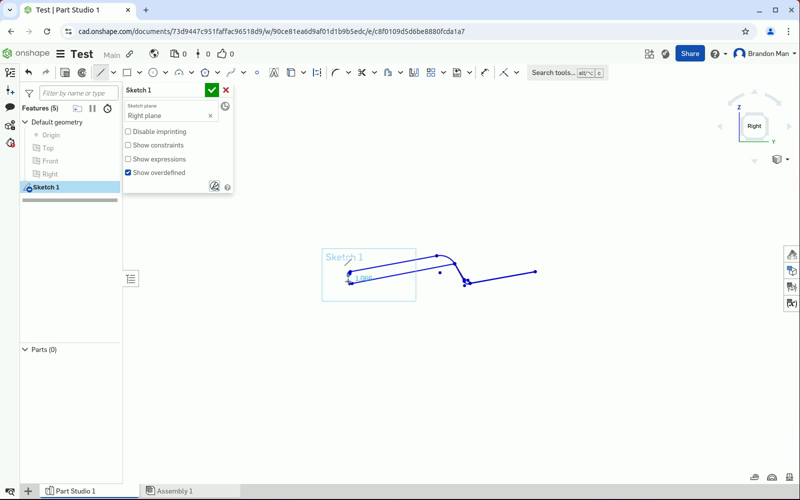
scroll(6)
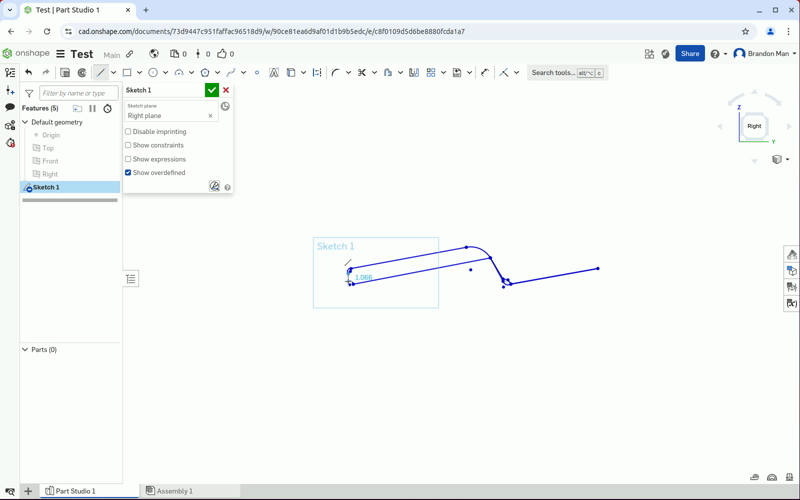
scroll(6)
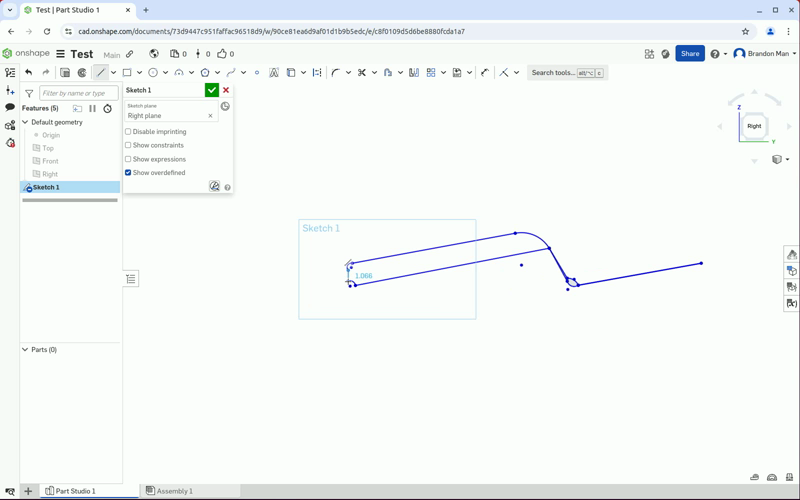
scroll(6)
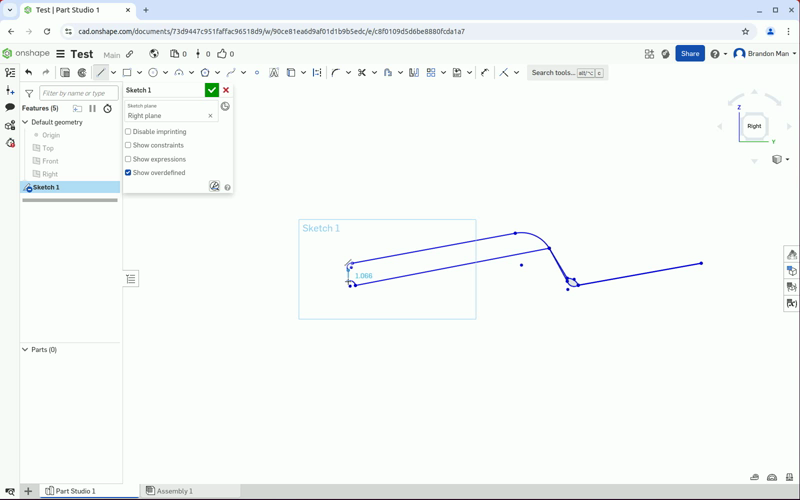
scroll(6)
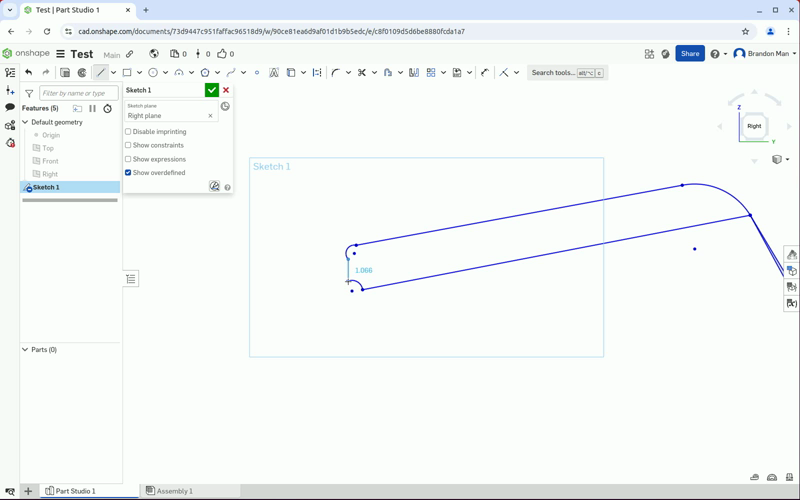
scroll(6)
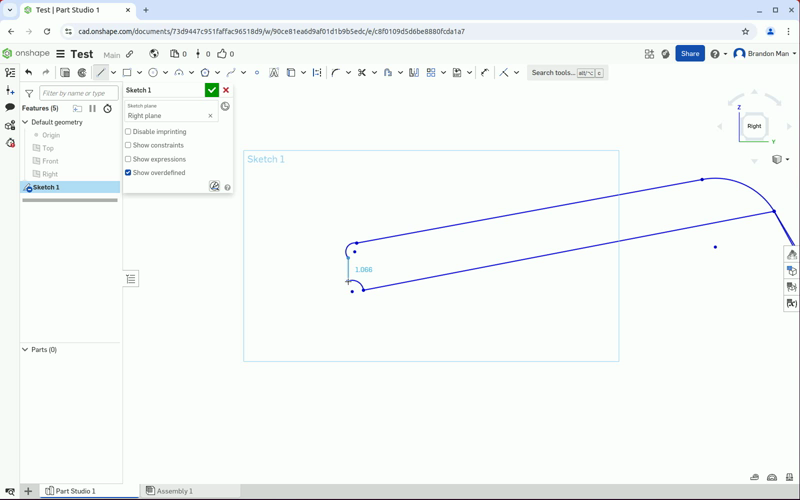
scroll(6)
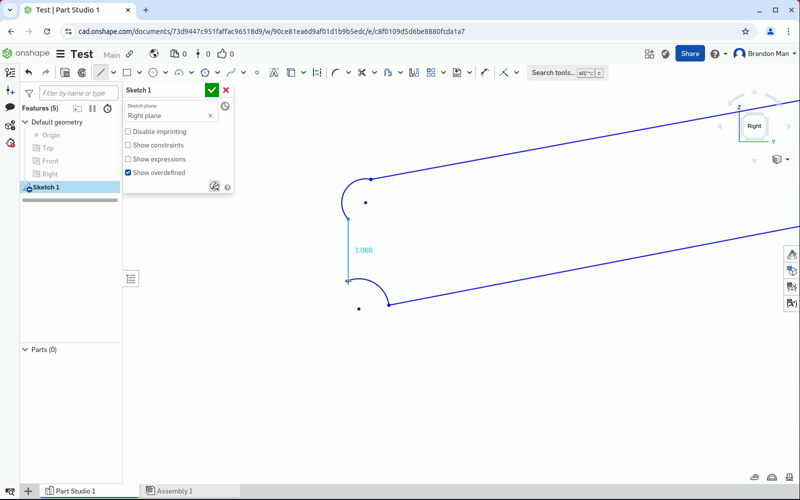
key_up(shift)
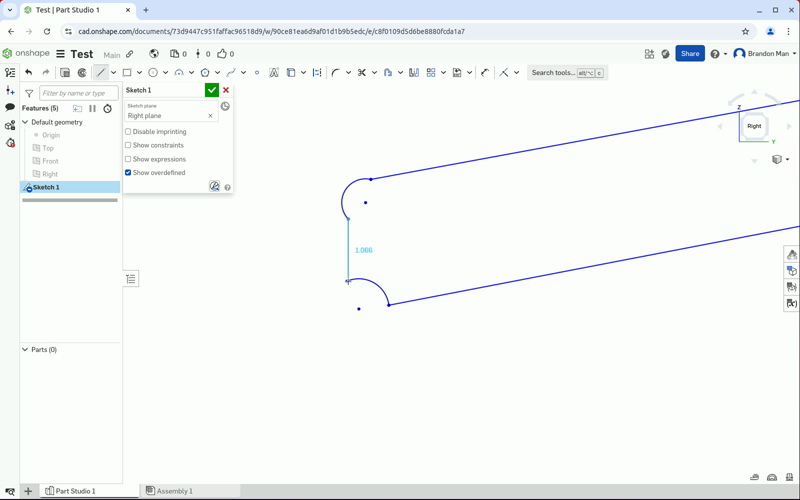
click(348, 281)
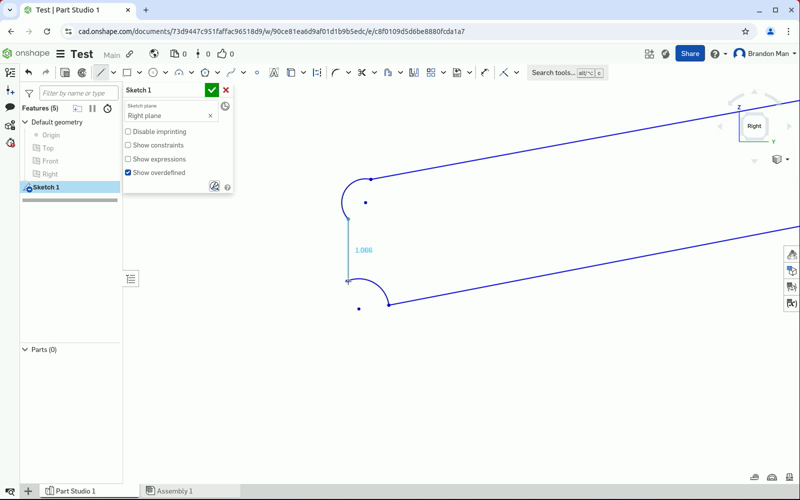
scroll(-6)
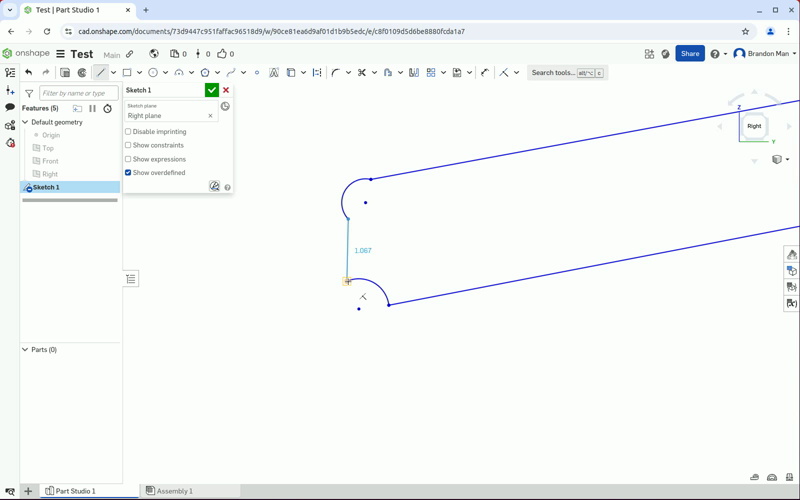
scroll(-6)
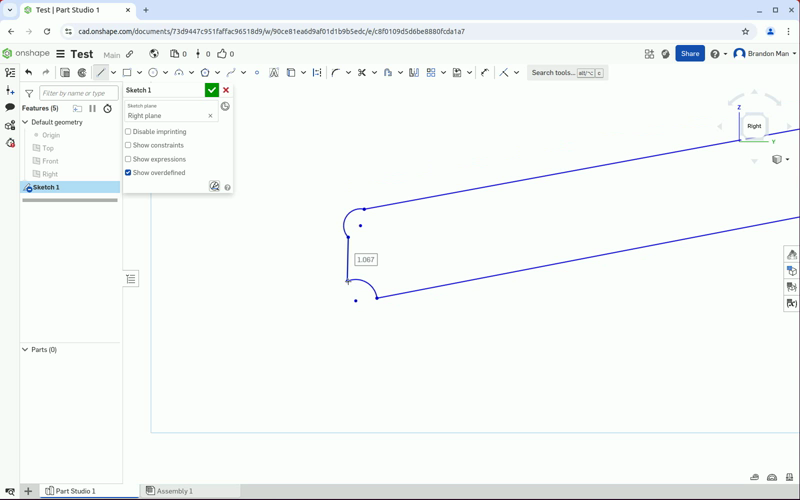
scroll(-6)
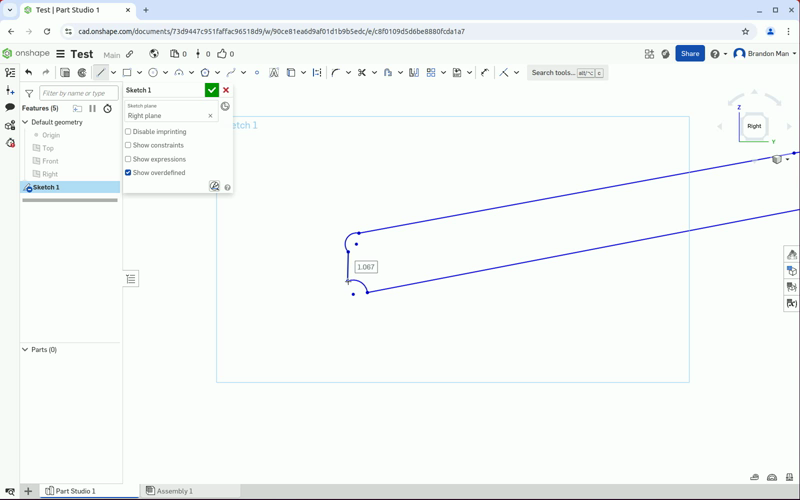
scroll(-6)
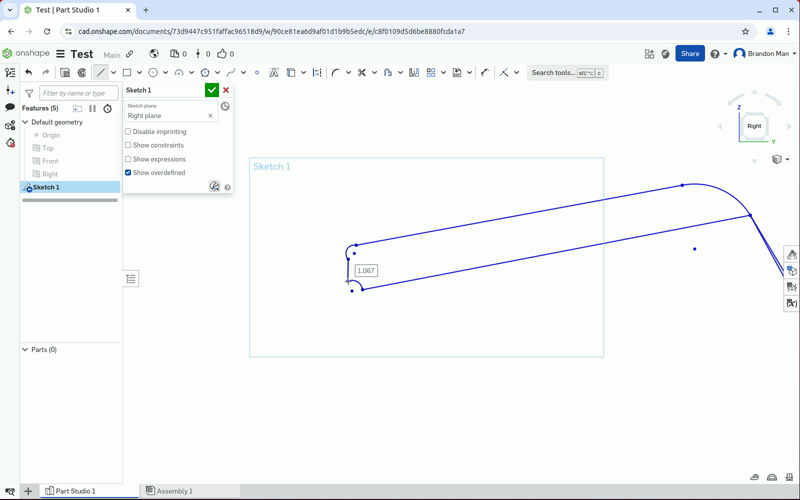
scroll(-6)
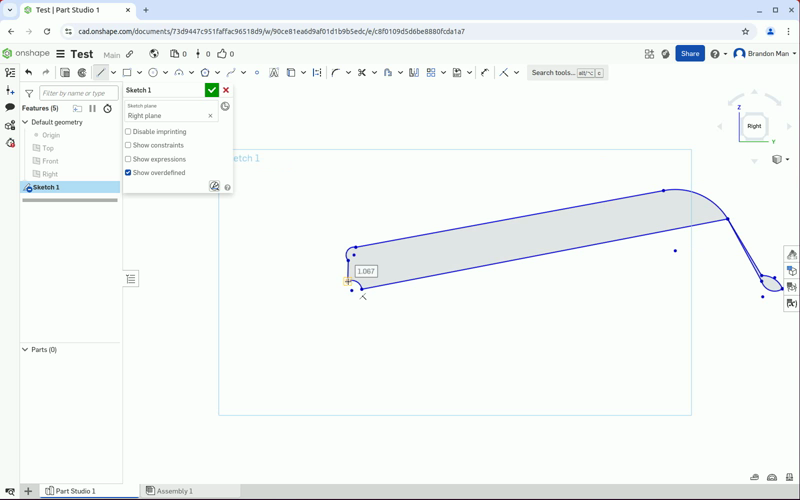
scroll(-6)
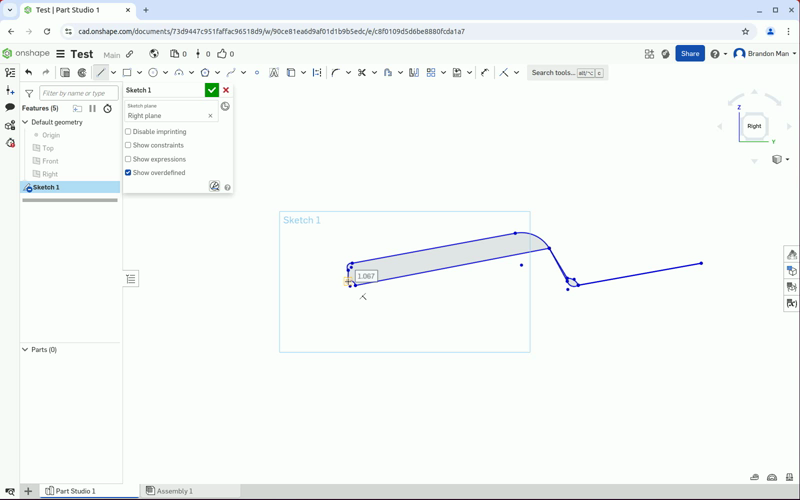
scroll(-6)
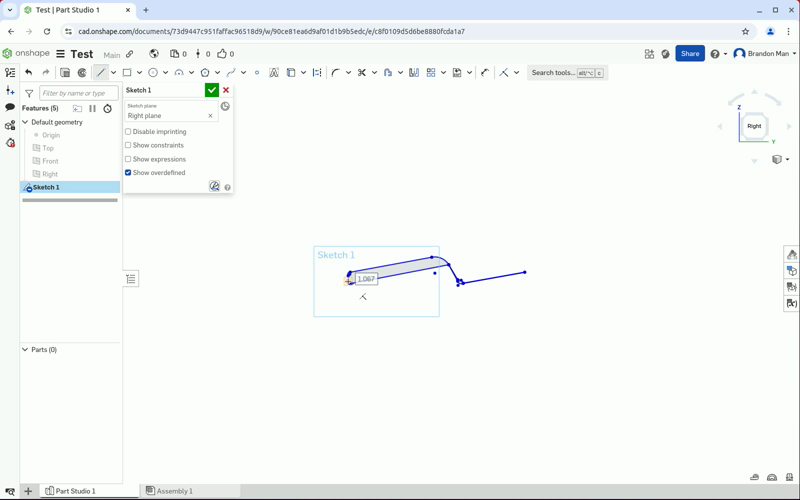
key(esc)
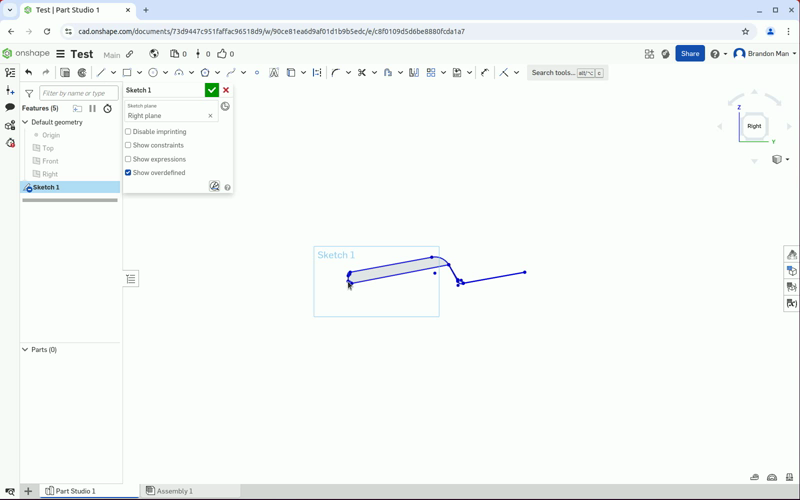
mouse_move(420, 264)
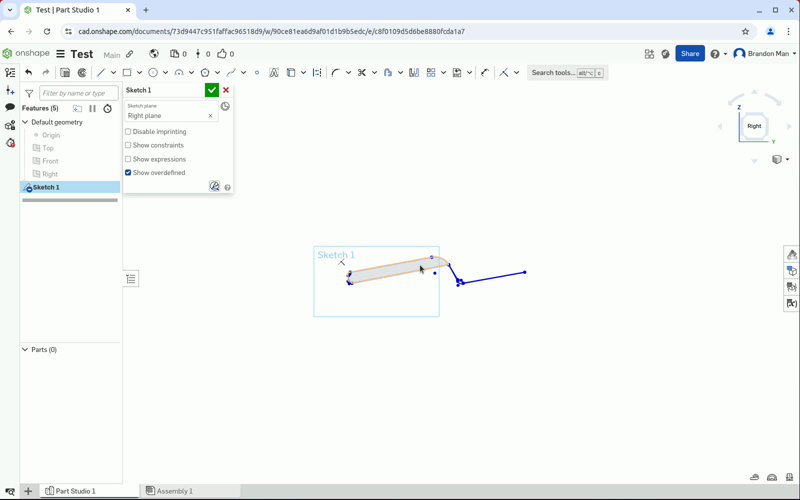
scroll(6)
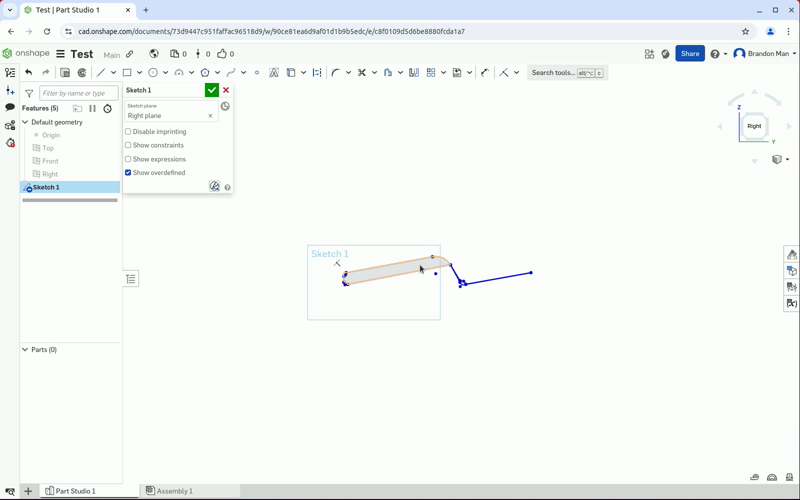
scroll(6)
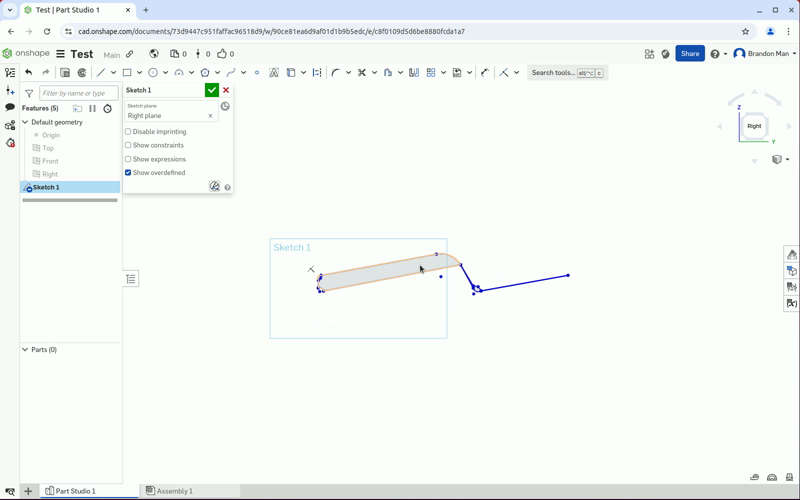
scroll(6)
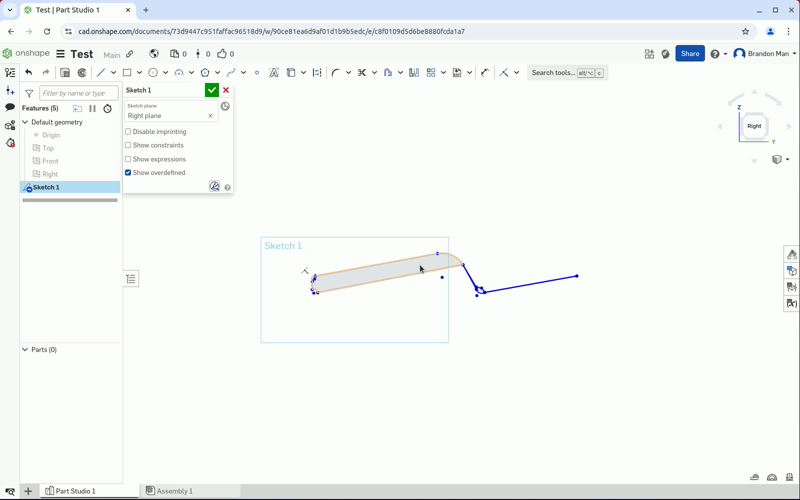
scroll(6)
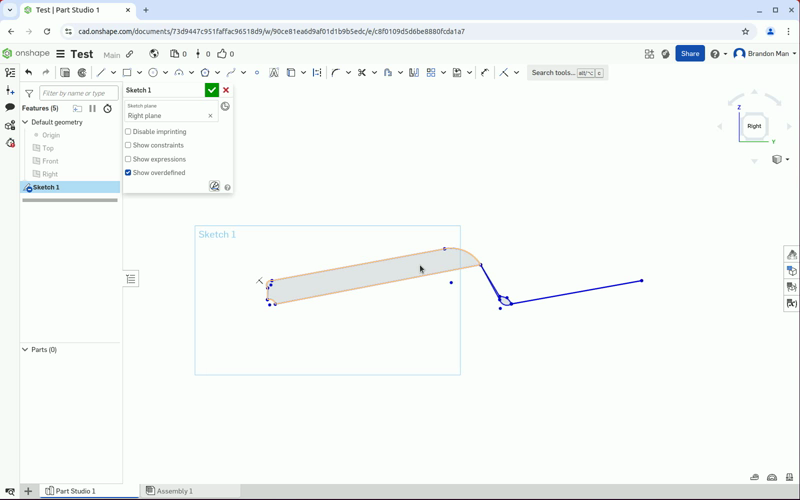
scroll(6)
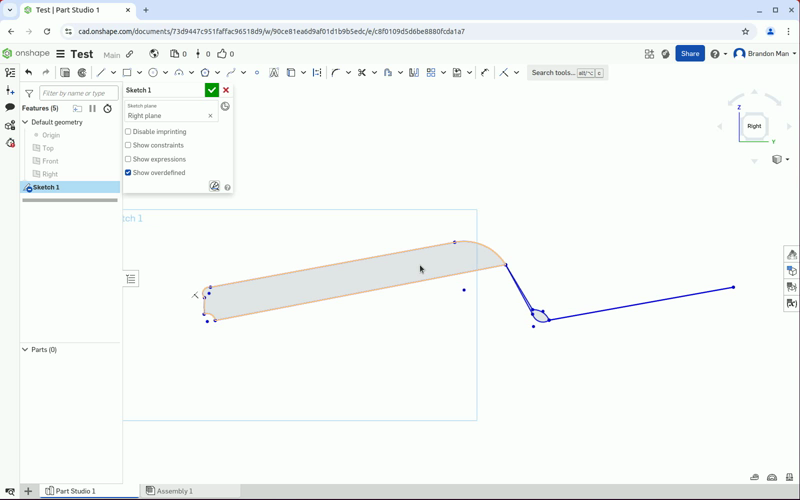
scroll(6)
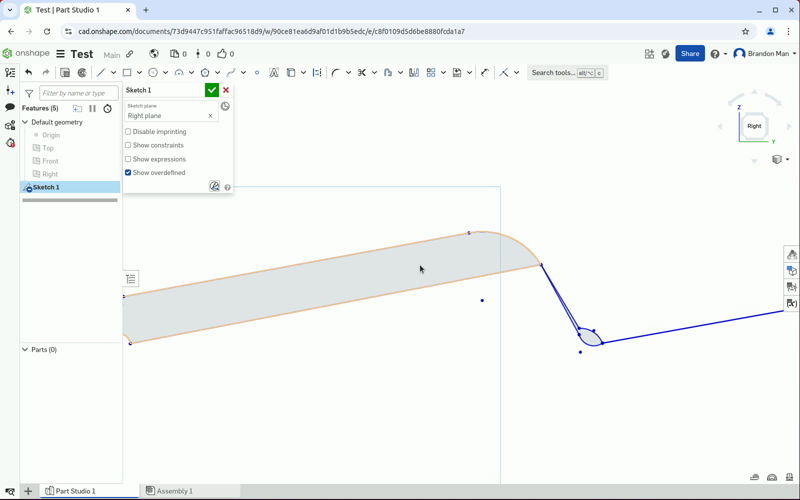
scroll(6)
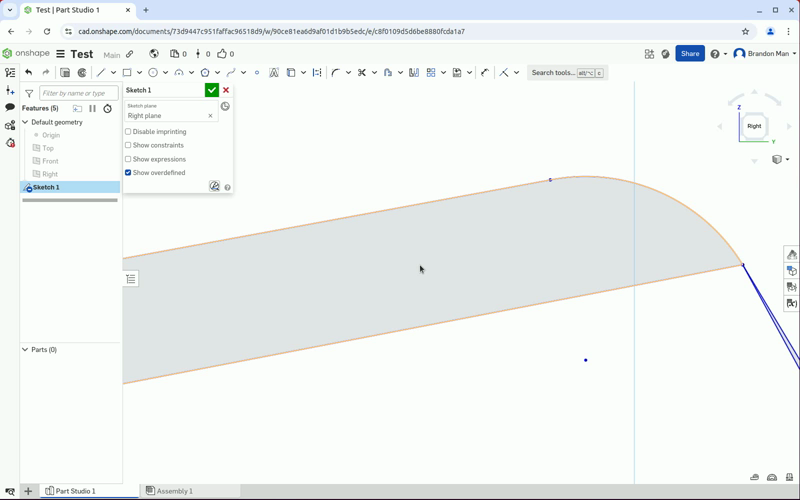
click(420, 264)
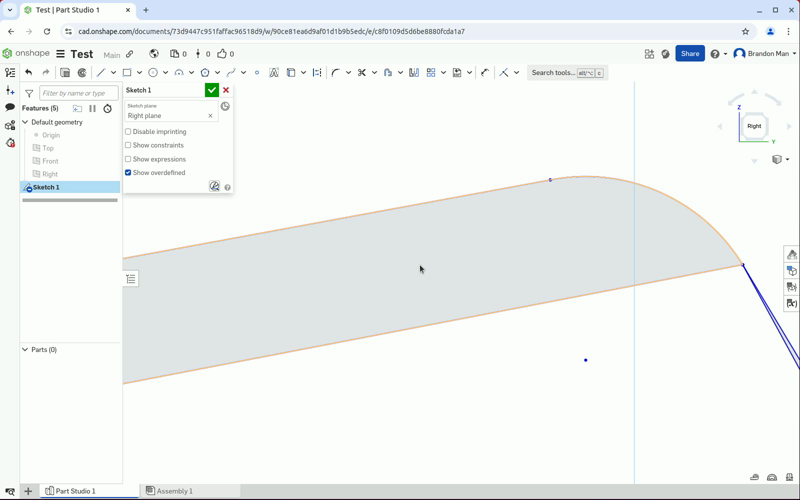
scroll(-6)
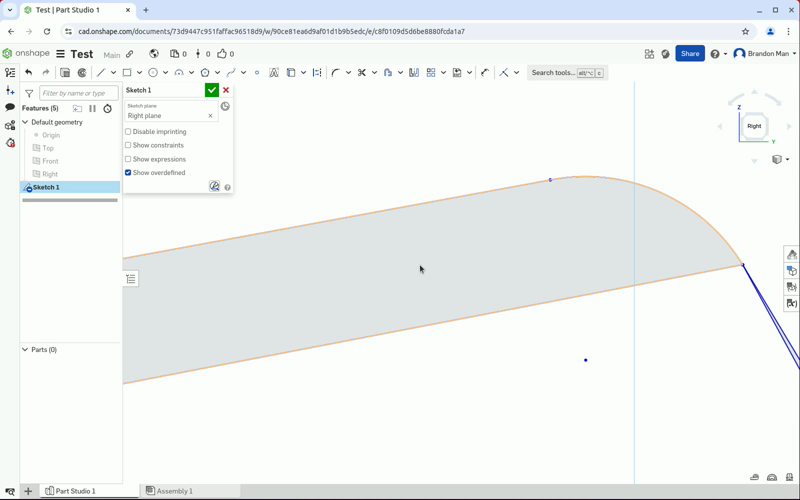
scroll(-6)
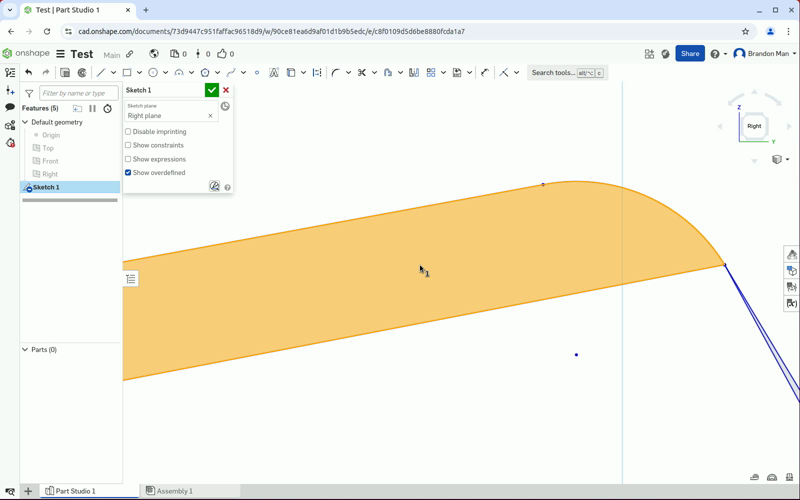
scroll(-6)
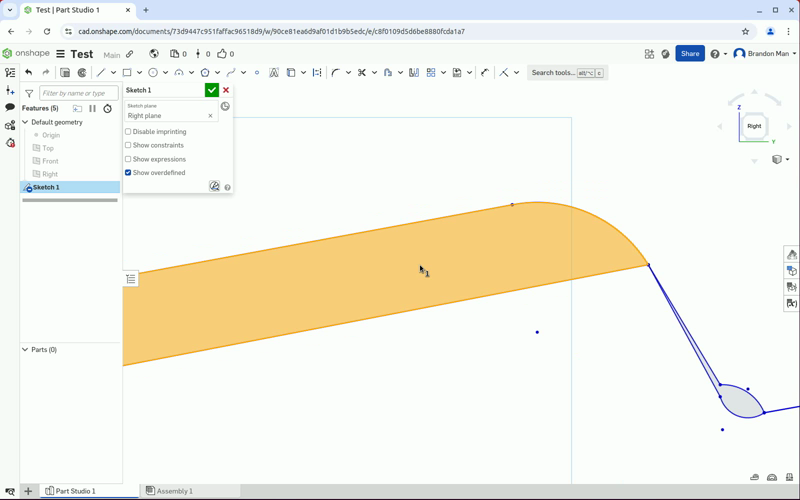
scroll(-6)
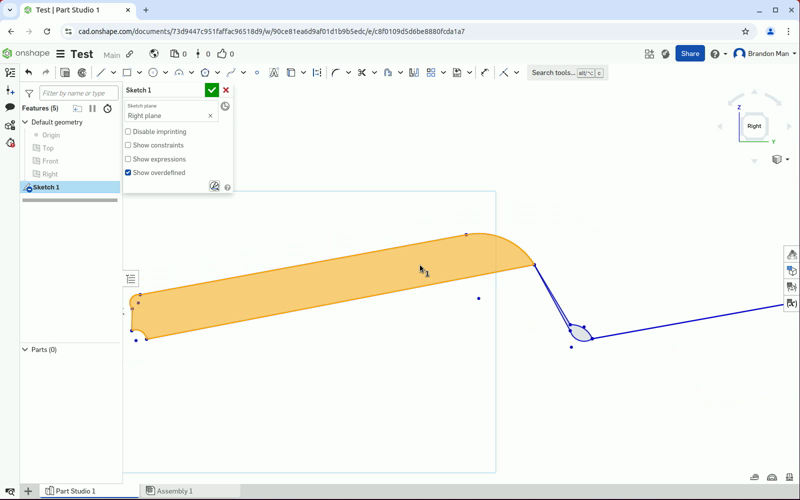
scroll(-6)
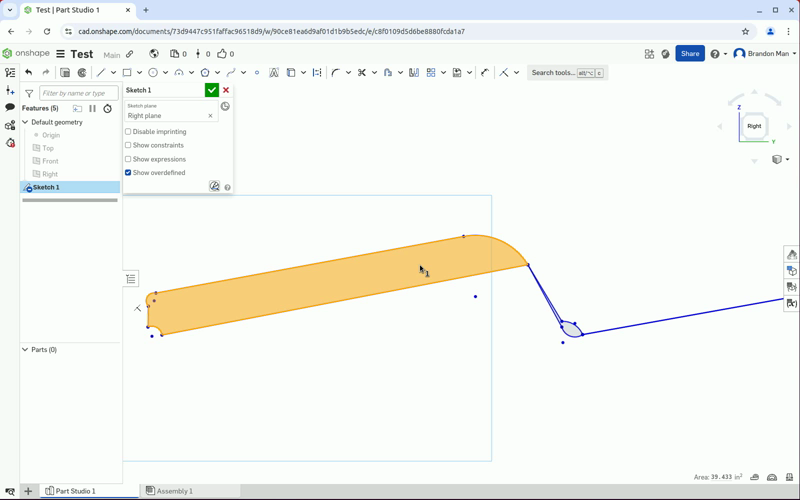
scroll(-6)
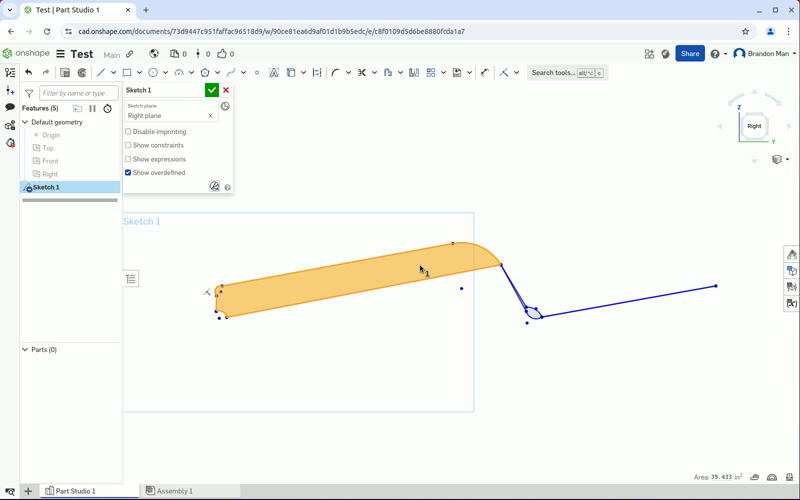
scroll(-6)
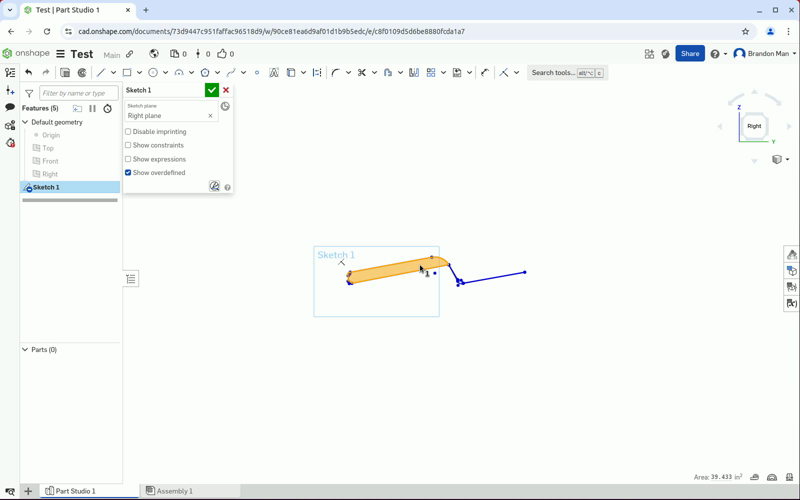
mouse_move(73, 352)
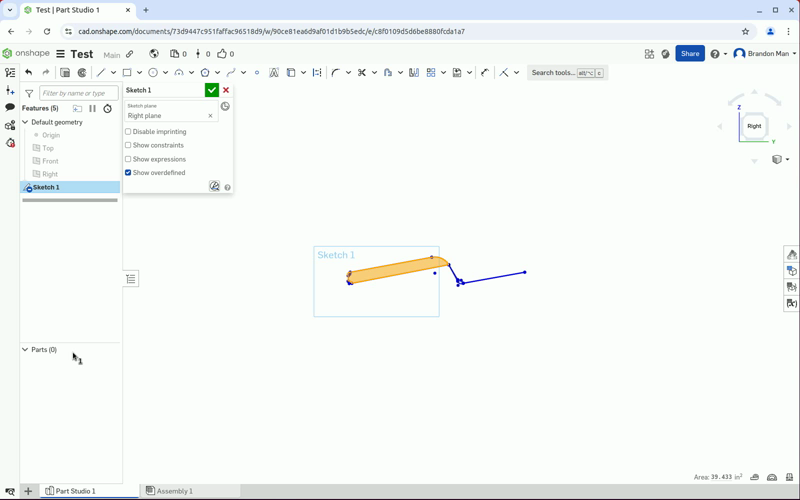
key(shift+y)
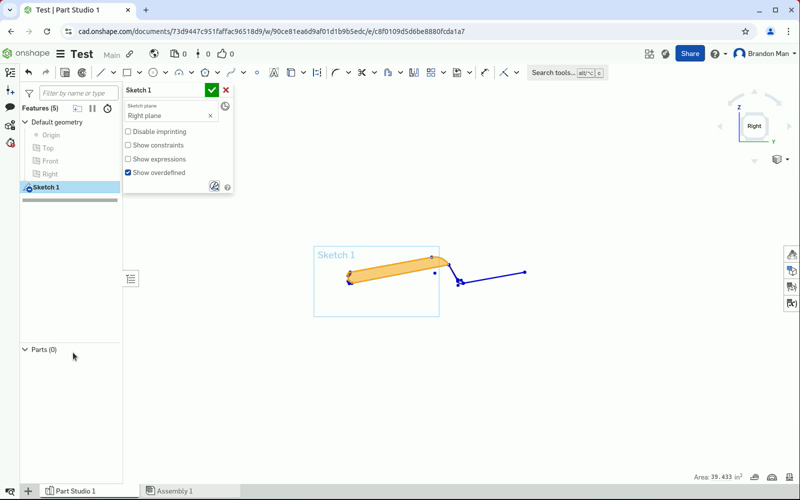
key(shift+e)
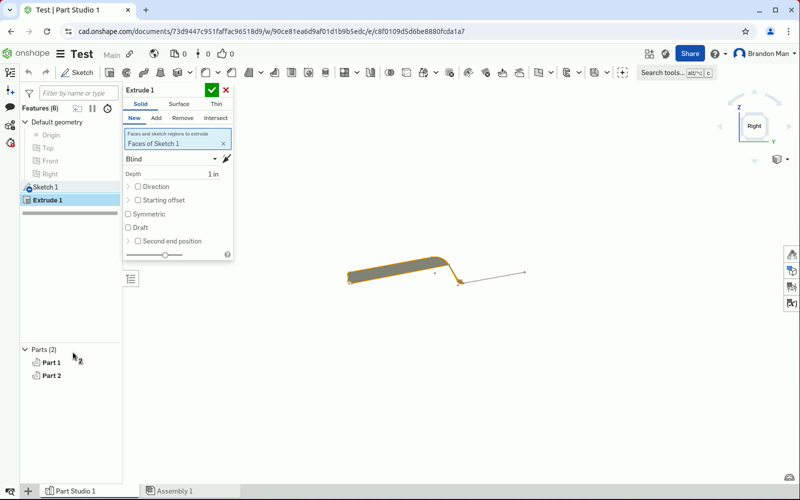
mouse_move(143, 106)
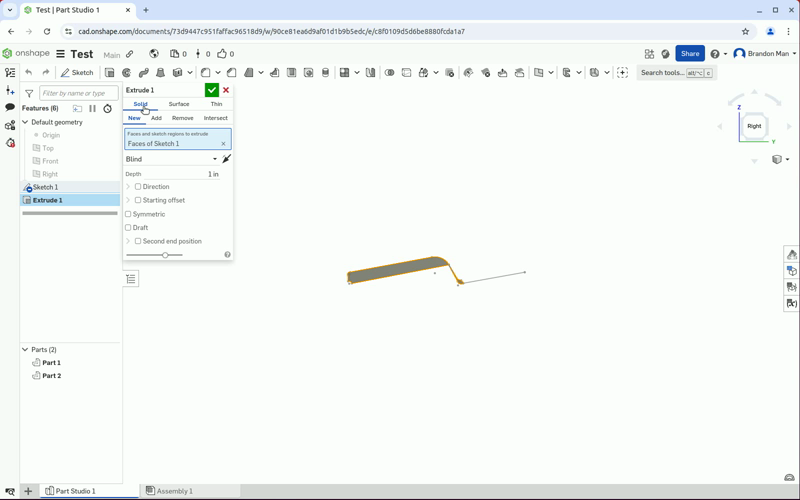
click(143, 106)
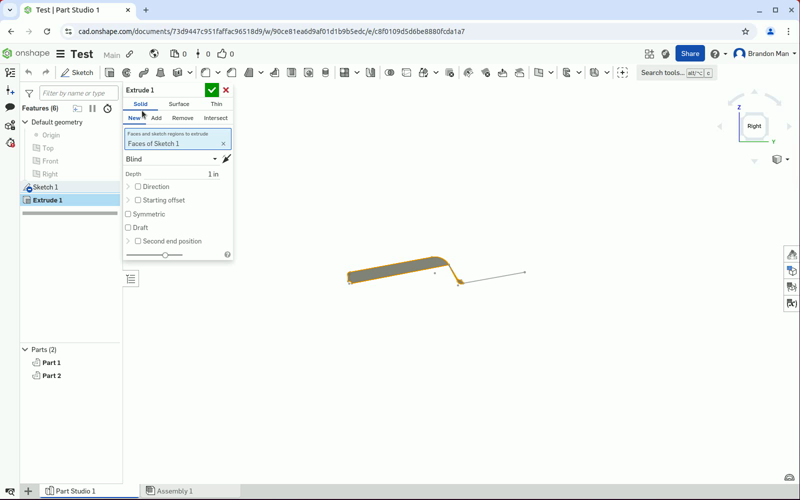
mouse_move(137, 120)
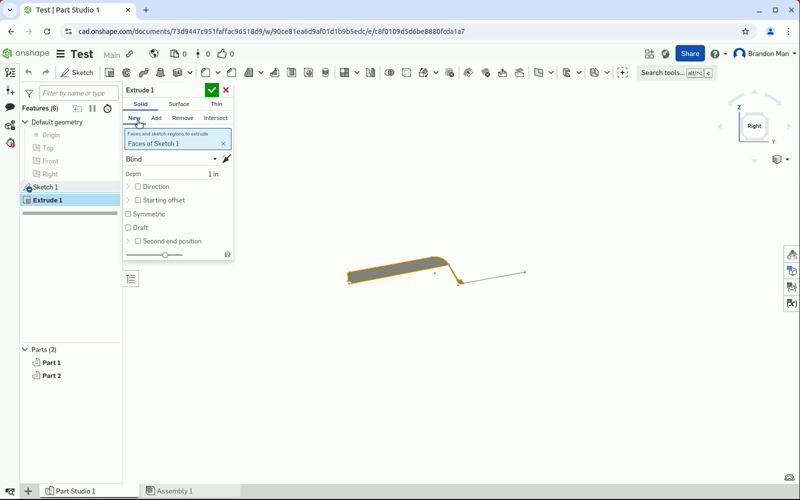
click(137, 120)
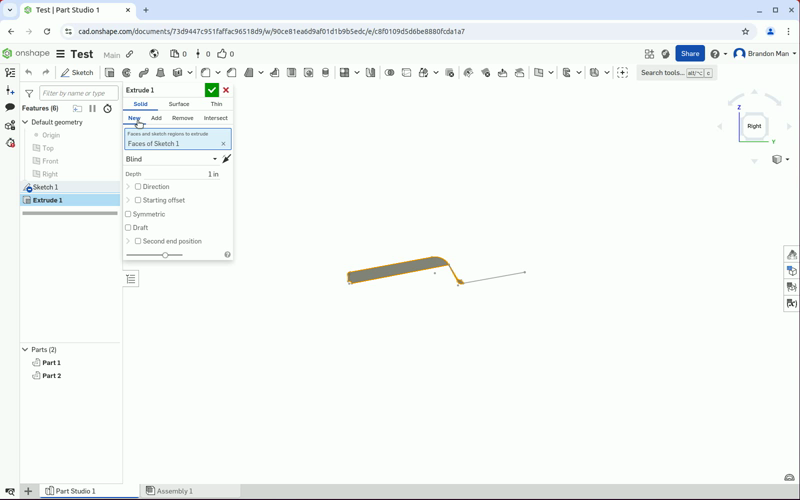
key(tab, 4)
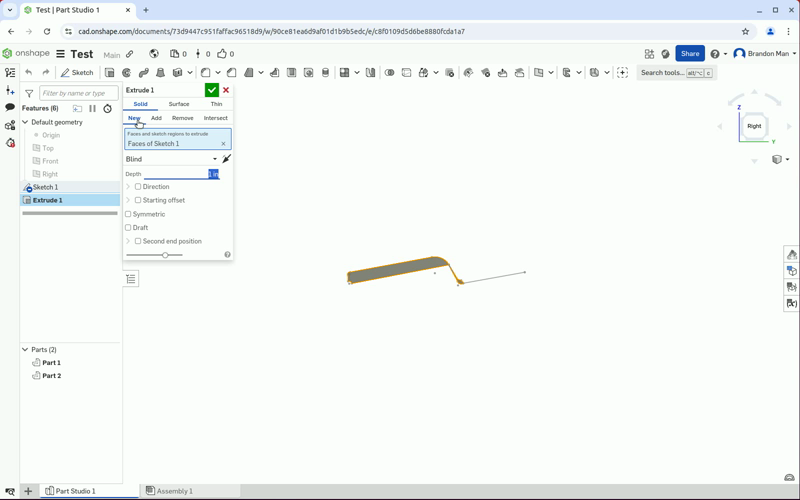
text(6.74)
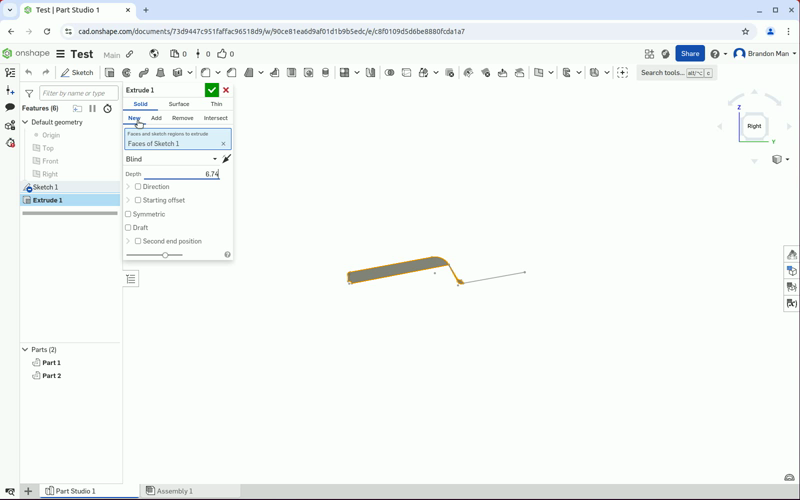
key(tab, 3)
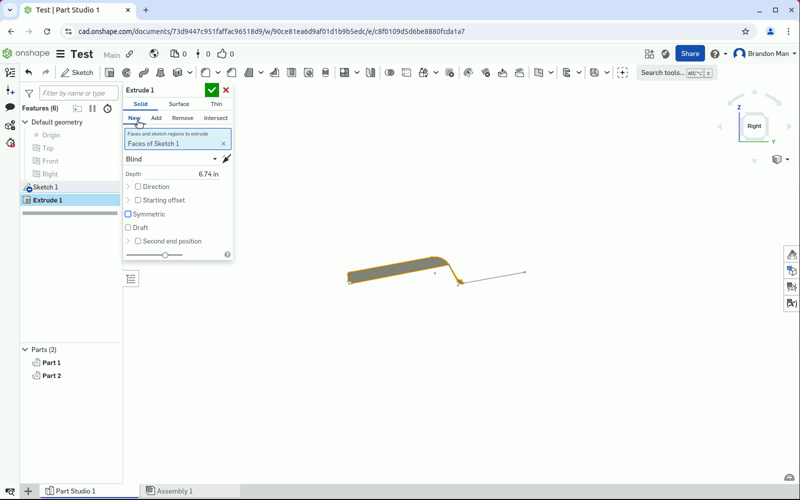
key(space)
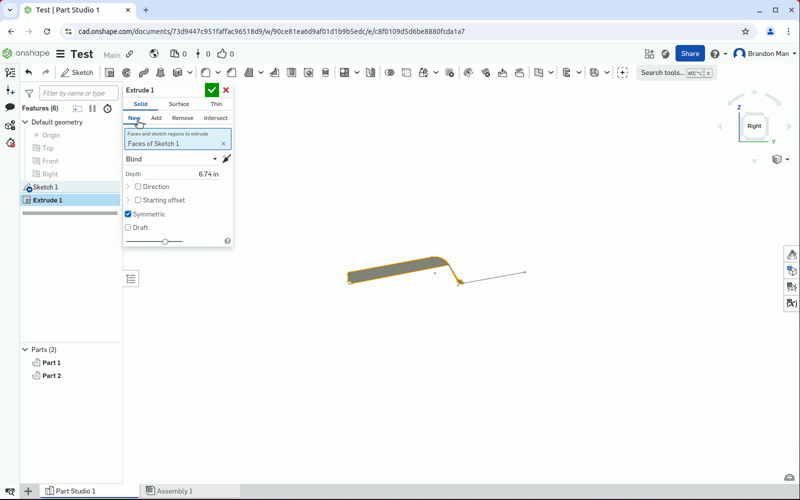
key(enter)
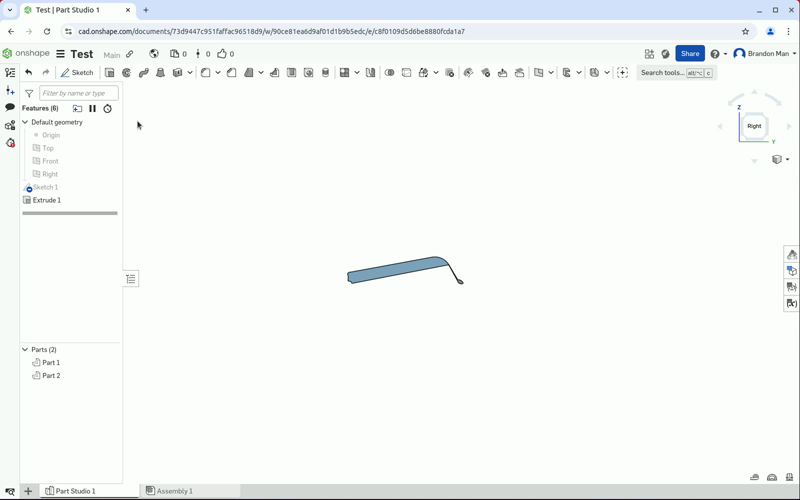
key(shift+h)
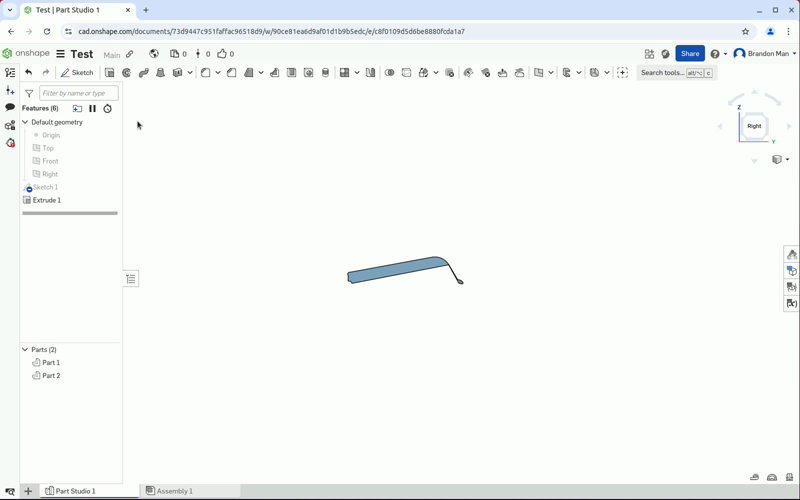
key(shift+h)
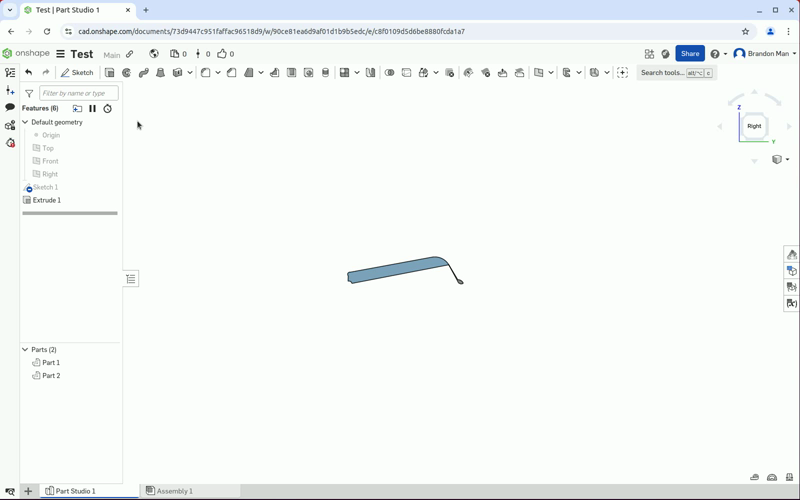
mouse_move(73, 189)
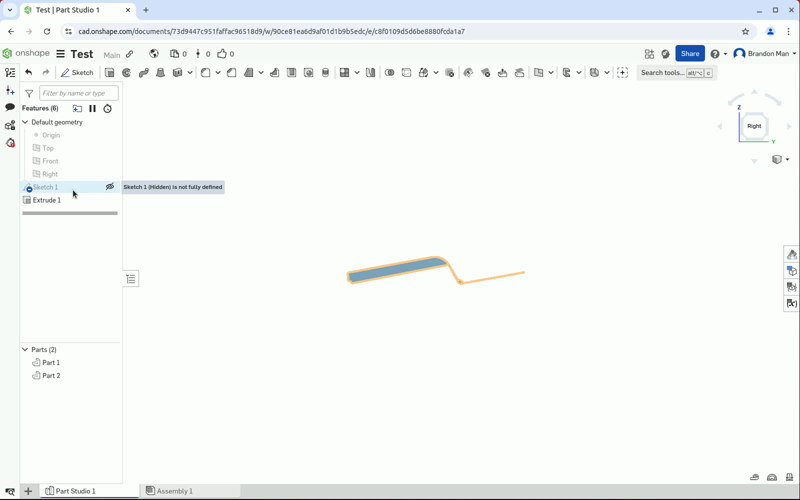
click(73, 189)
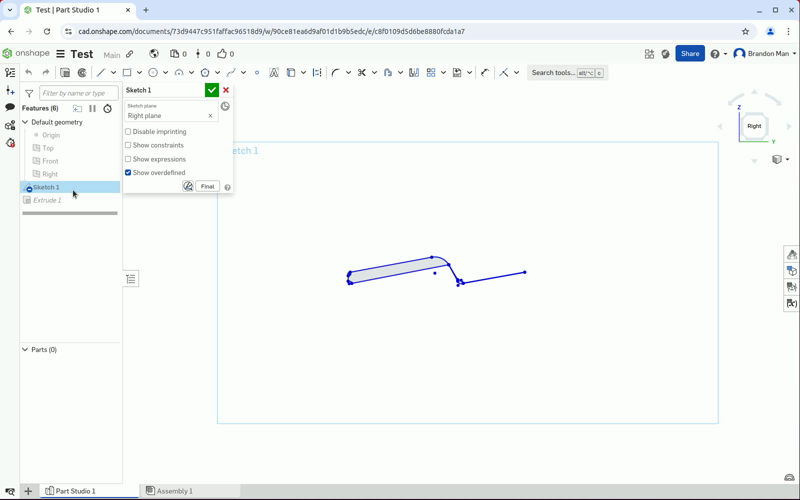
mouse_move(229, 92)
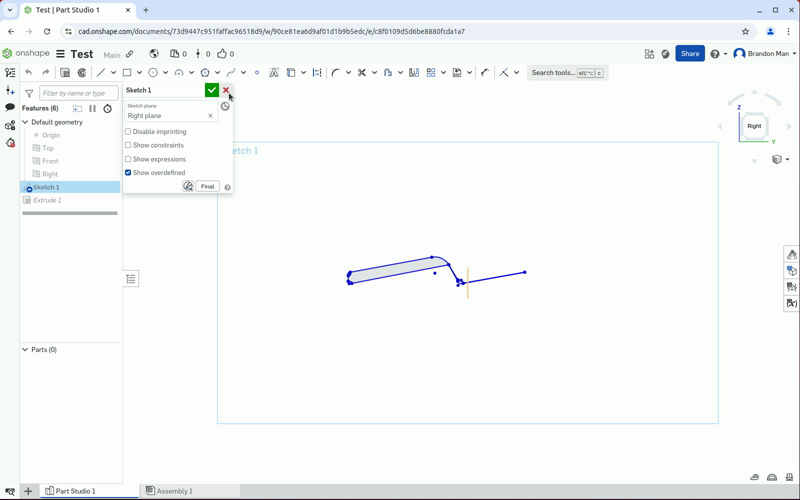
click(229, 92)
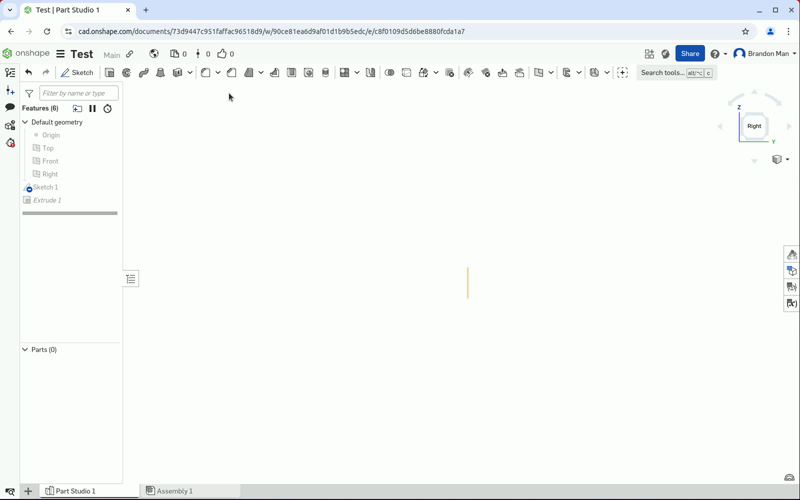
mouse_move(73, 352)
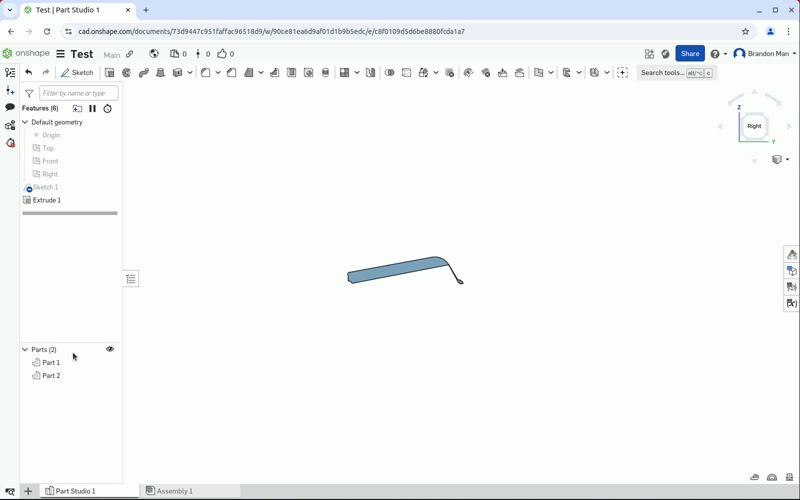
key(y)
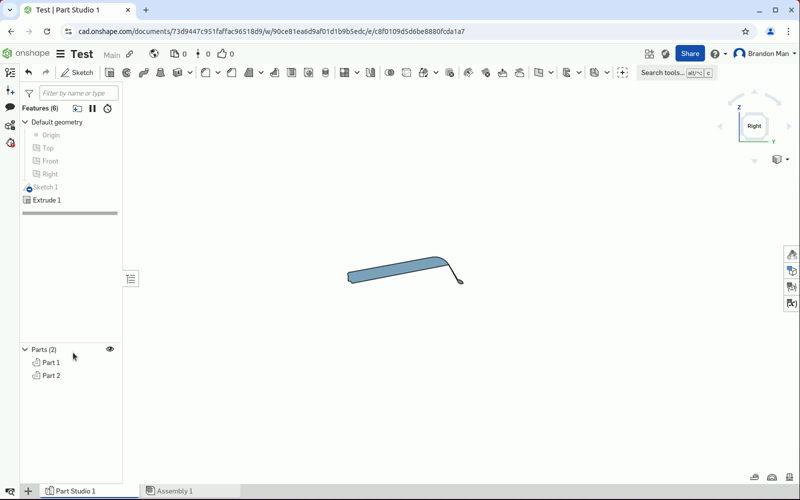
key(shift+p)
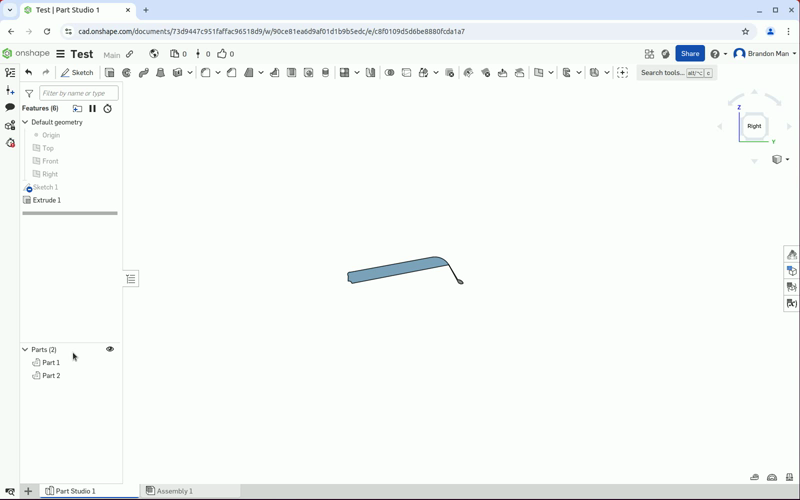
key(space)
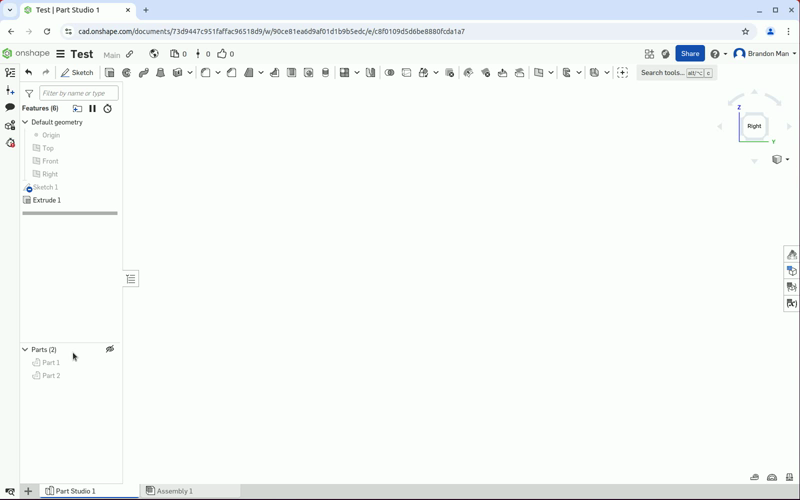
key_down(shift)
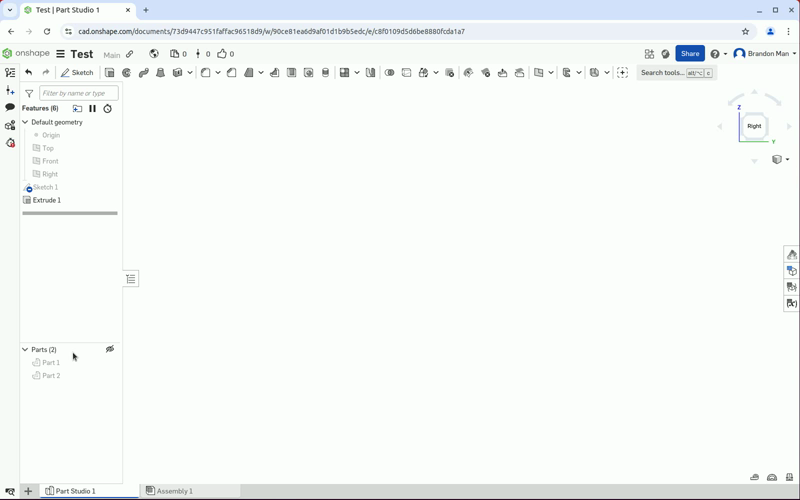
key(right)
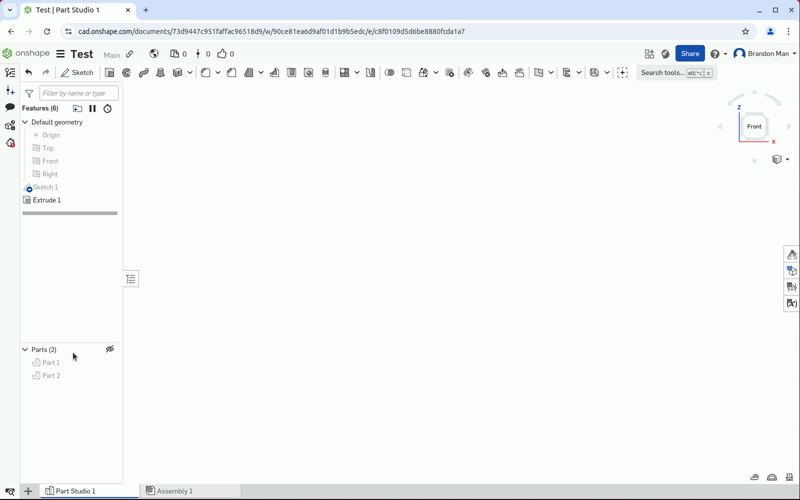
key_up(shift)
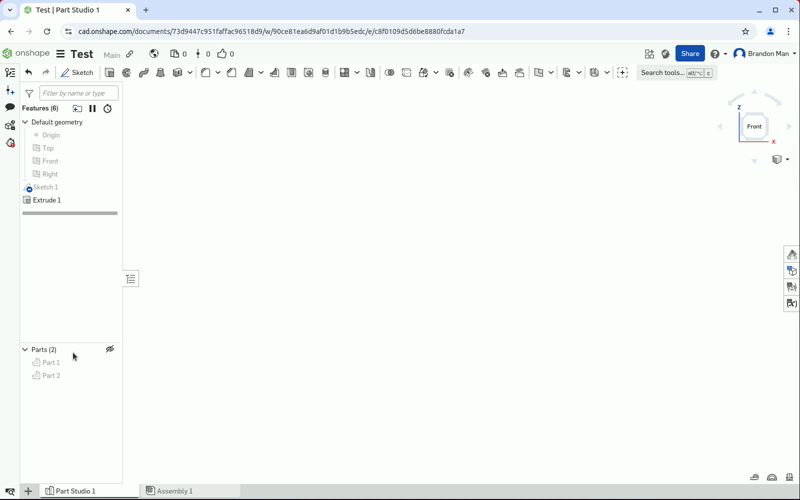
key(space)
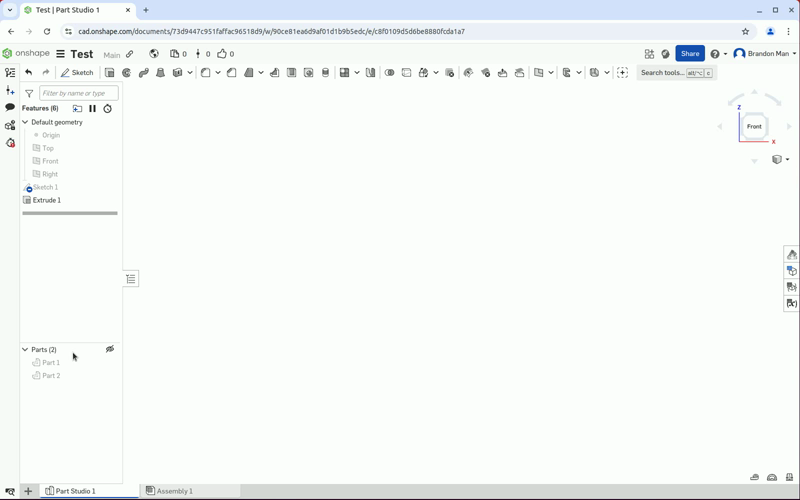
key_down(shift)
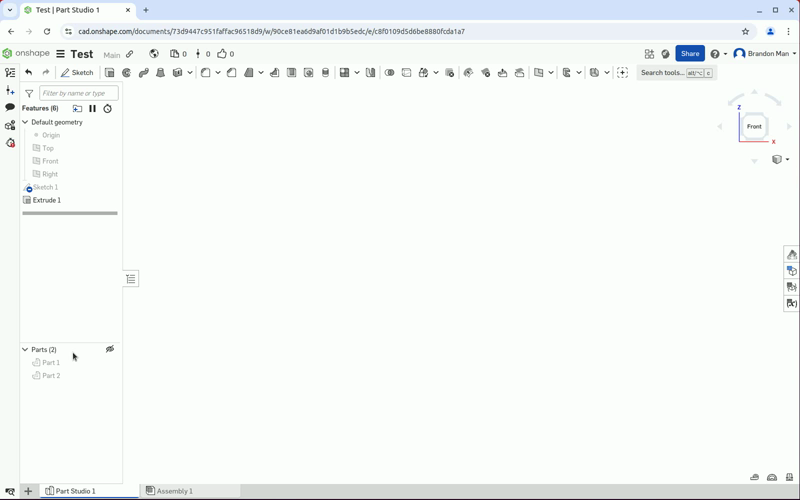
key(down)
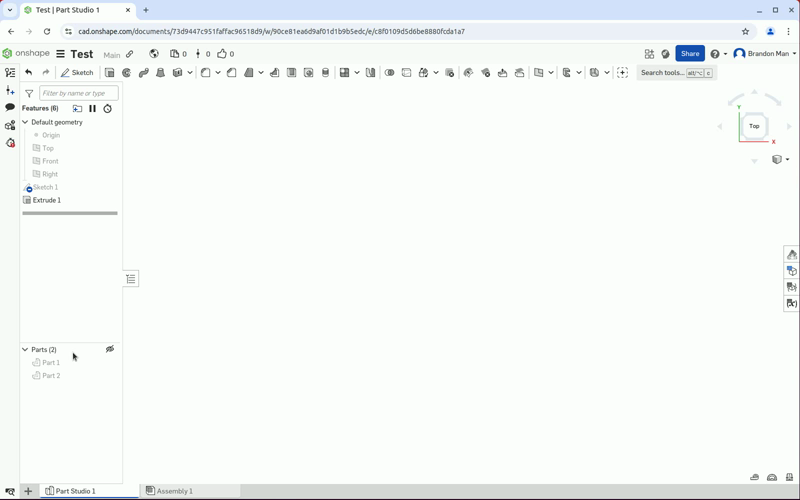
key_up(shift)
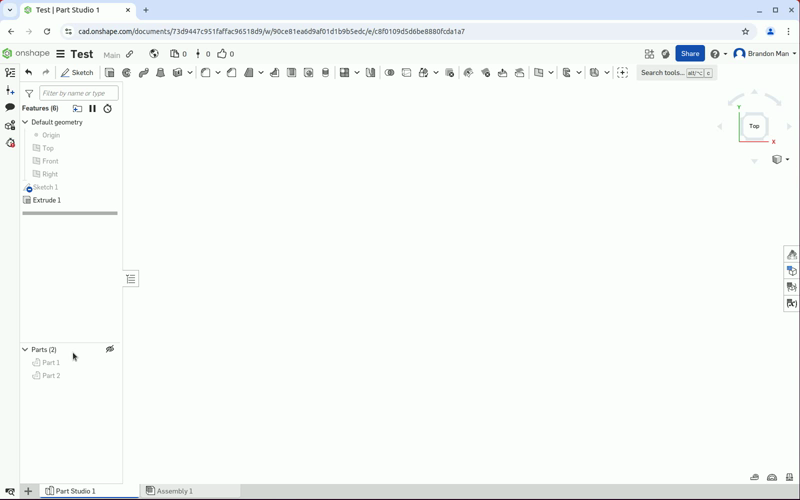
mouse_move(73, 352)
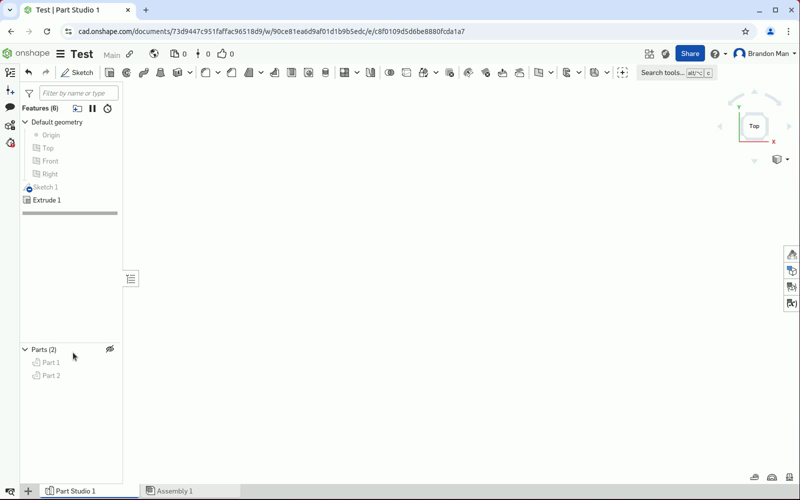
key(shift+y)
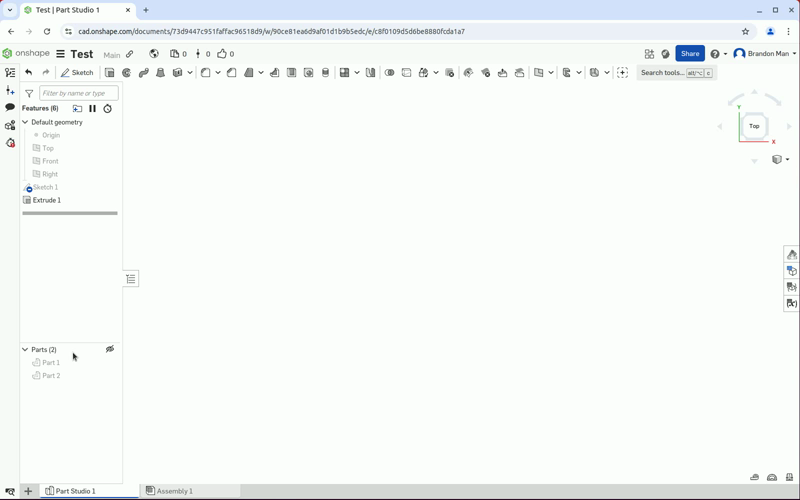
key(shift+s)
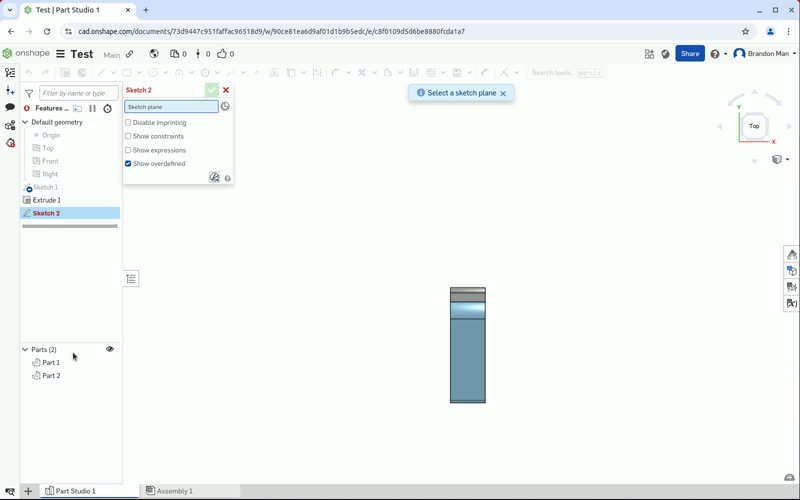
mouse_move(73, 150)
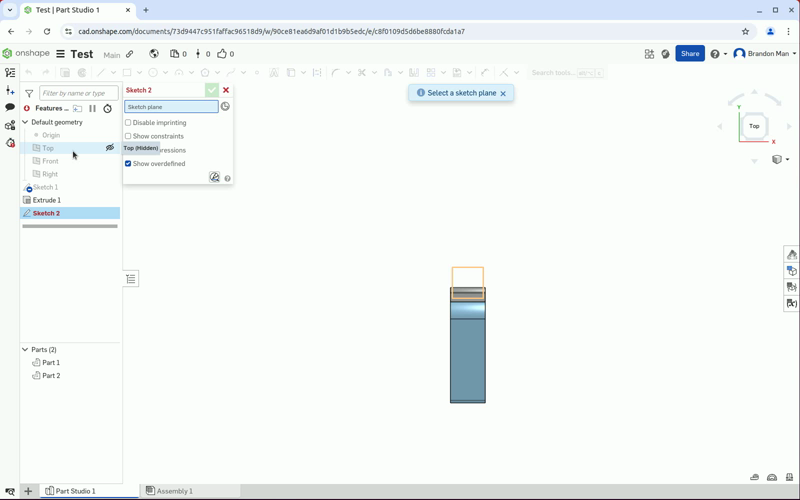
click(73, 150)
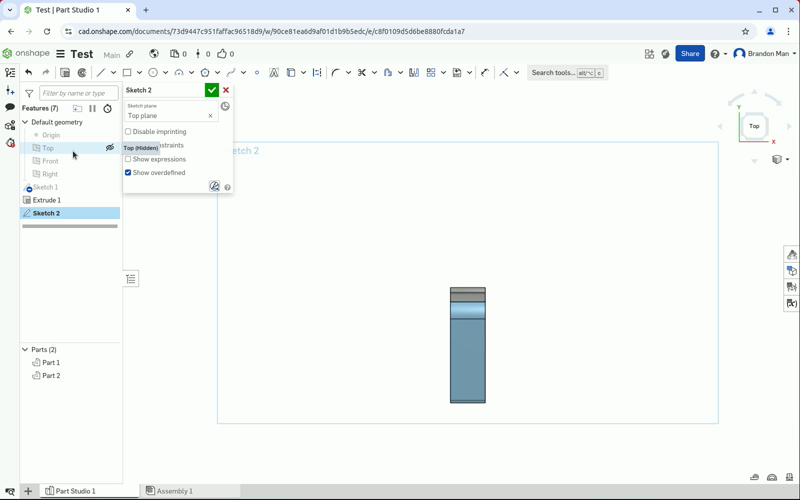
mouse_move(73, 352)
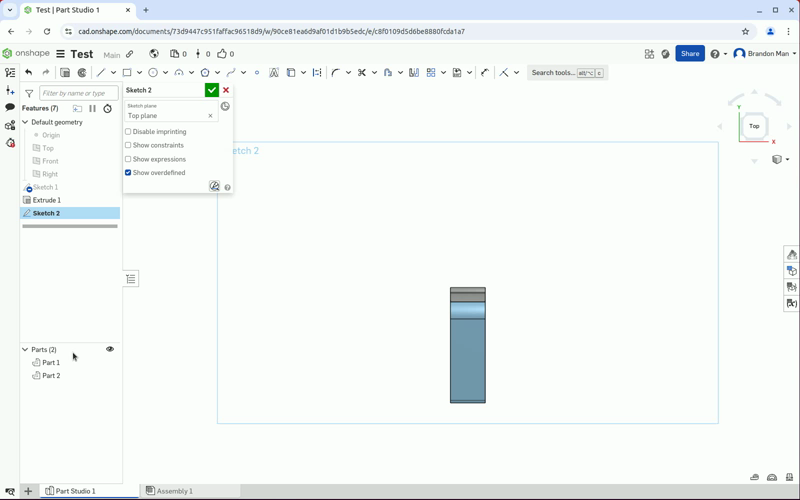
key(y)
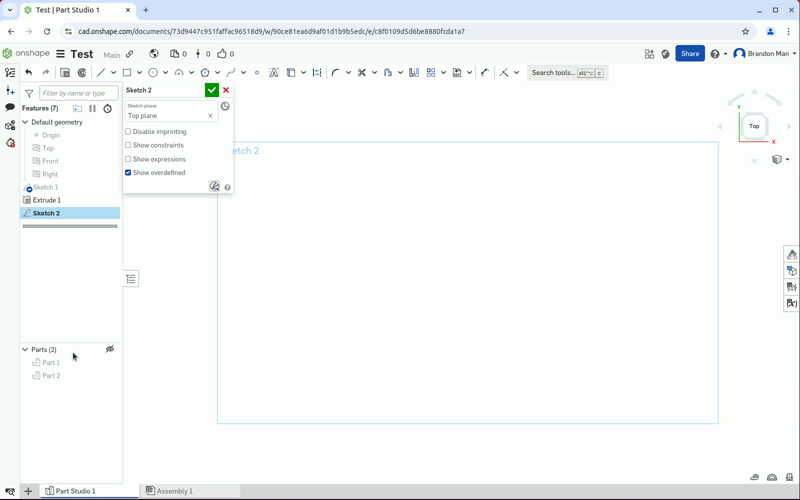
key(l)
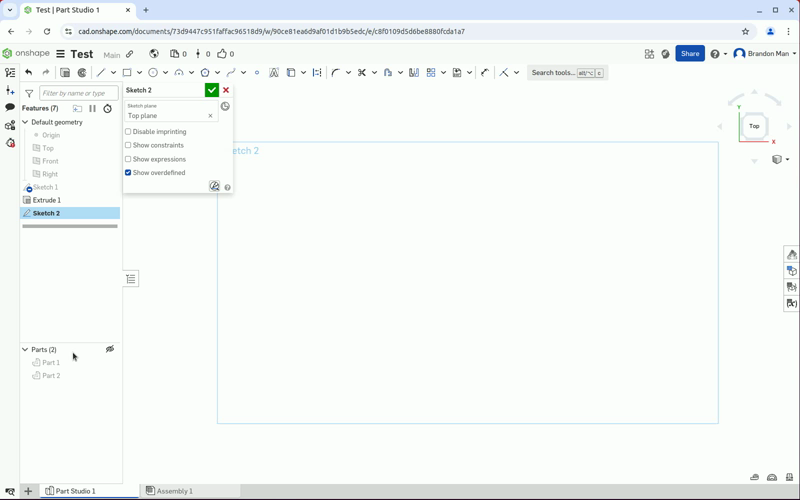
key_down(shift)
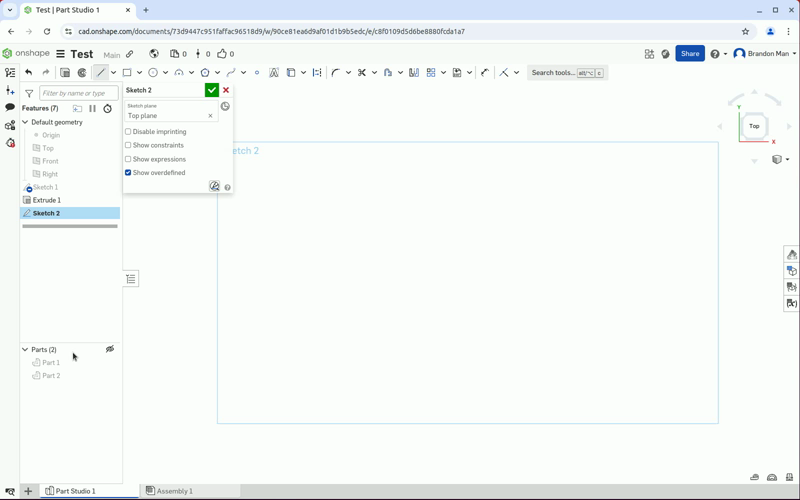
mouse_move(424, 414)
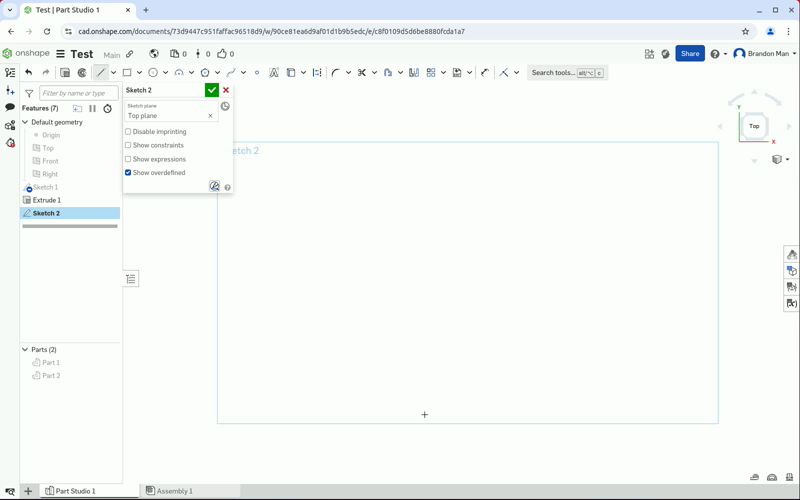
click(424, 414)
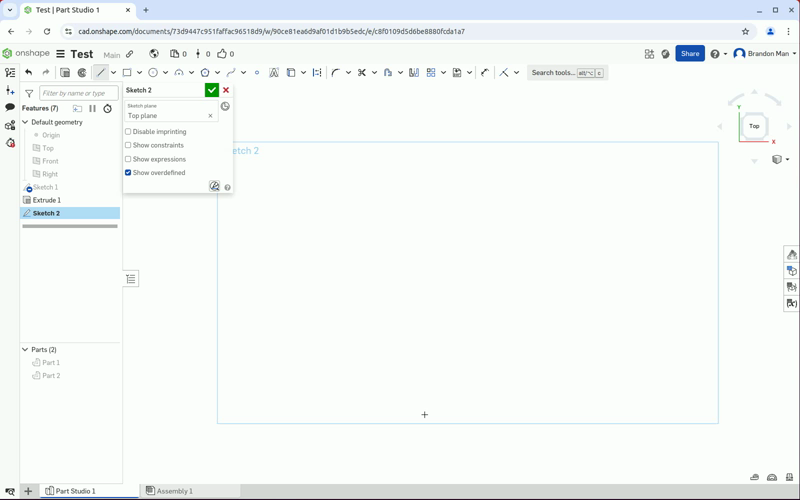
key_up(shift)
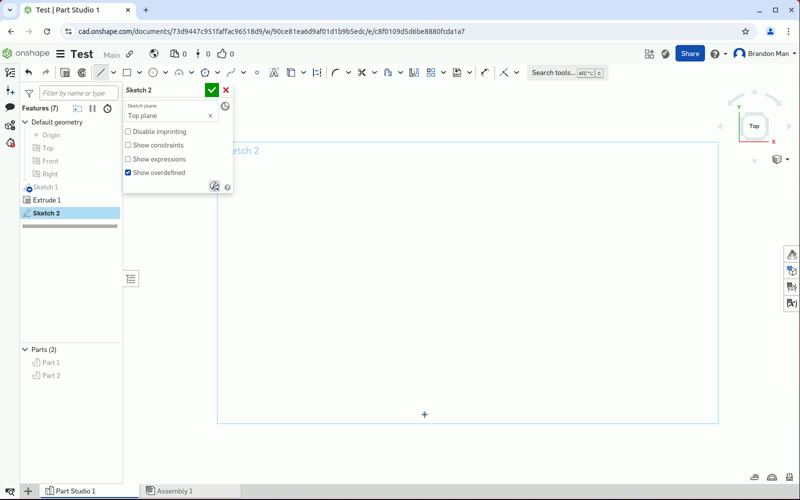
key_down(shift)
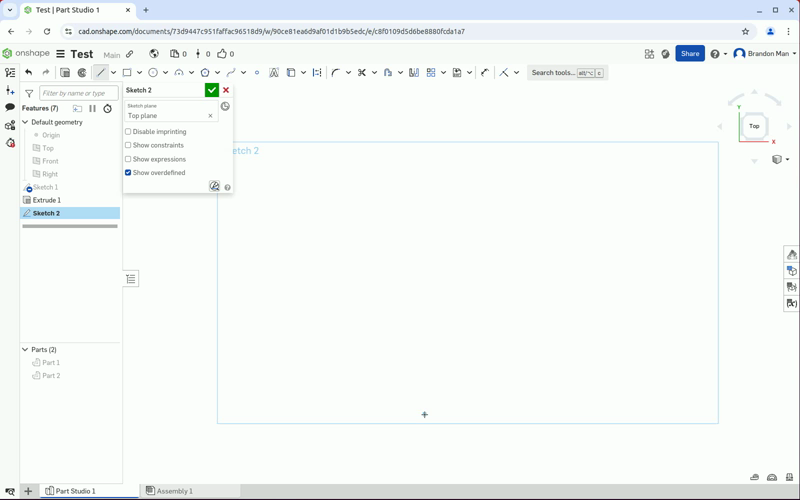
mouse_move(494, 414)
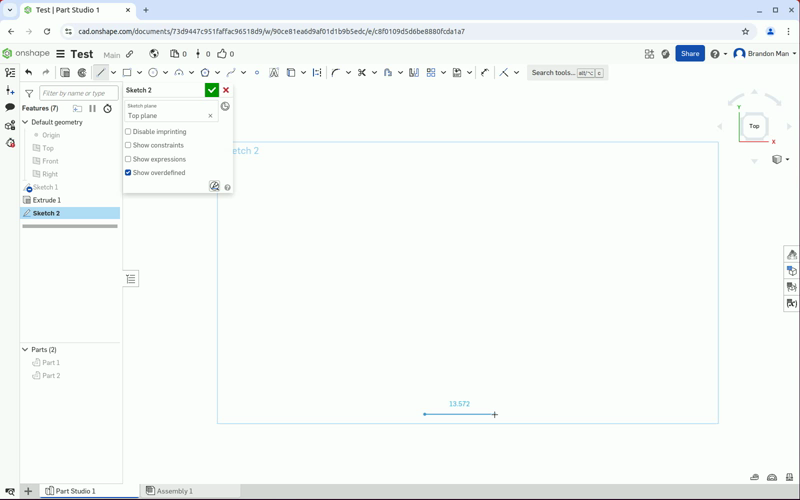
click(494, 414)
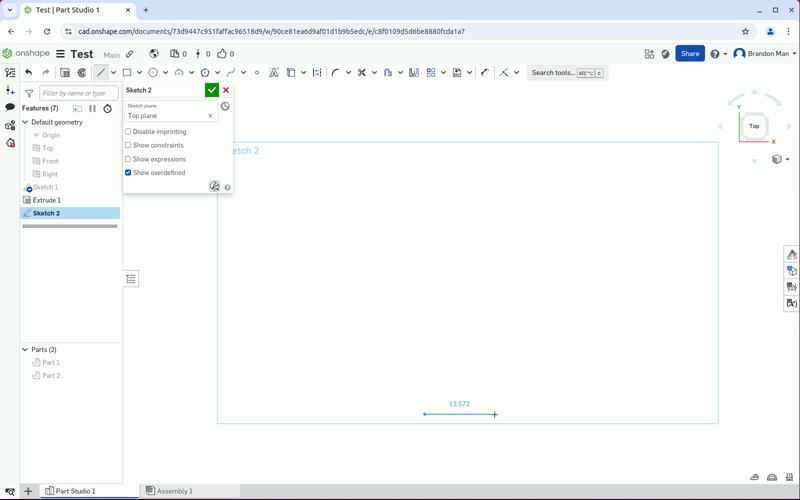
key_up(shift)
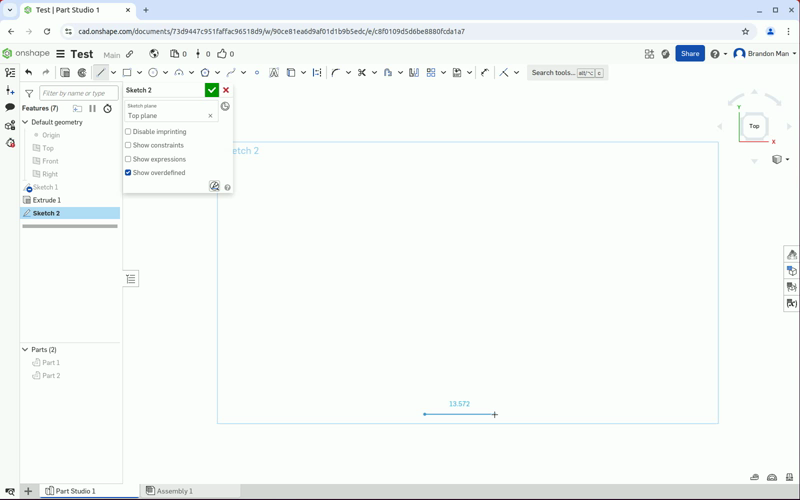
key_down(shift)
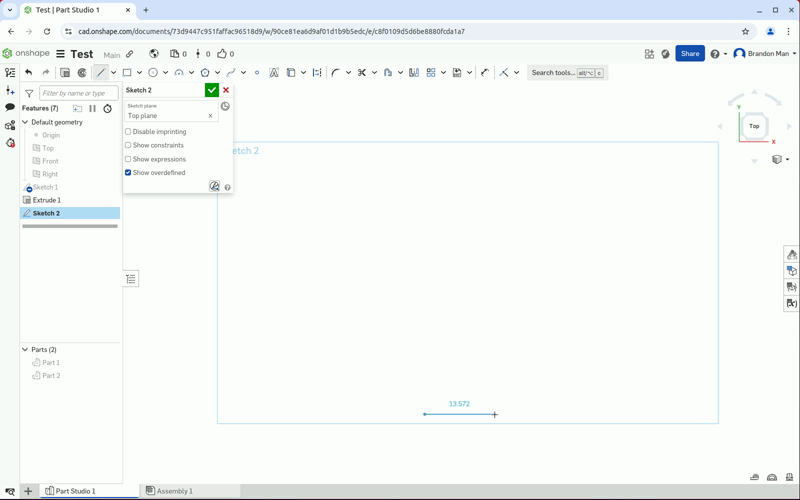
mouse_move(491, 309)
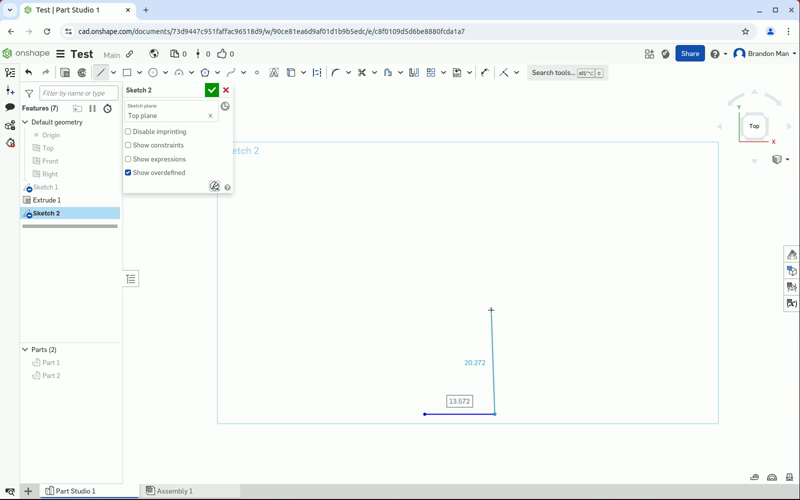
click(491, 309)
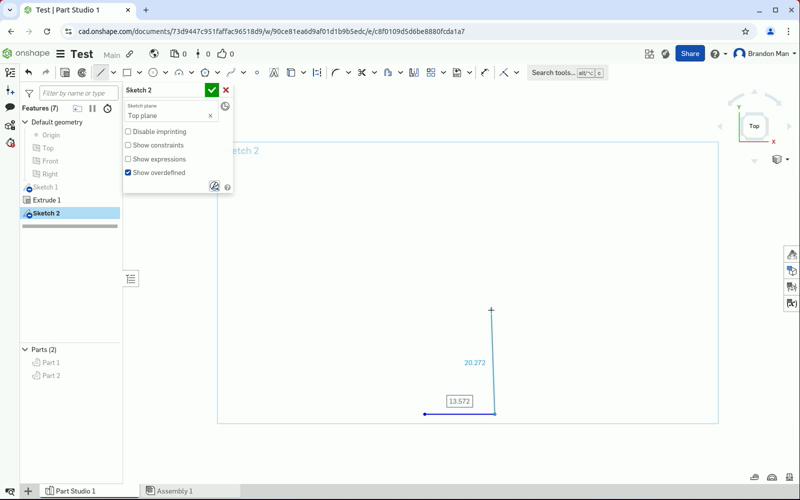
key_up(shift)
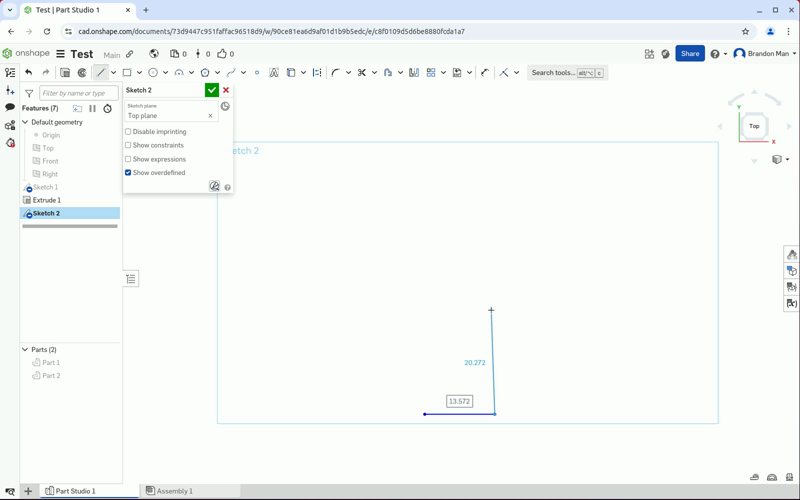
key_down(shift)
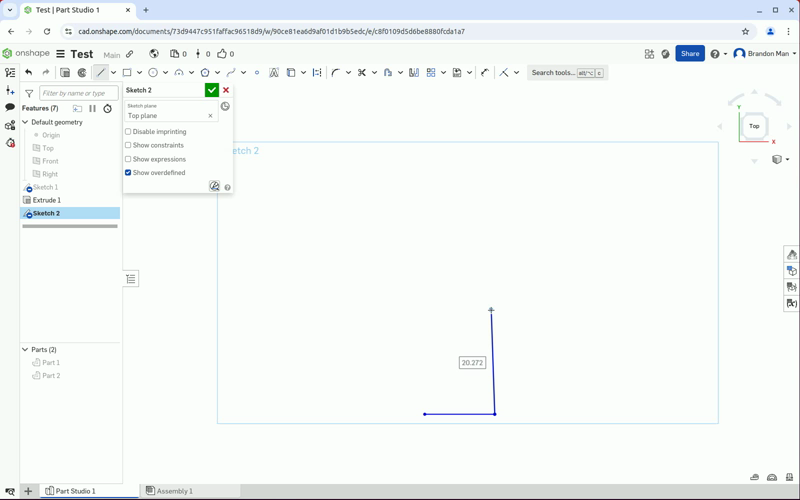
mouse_move(521, 309)
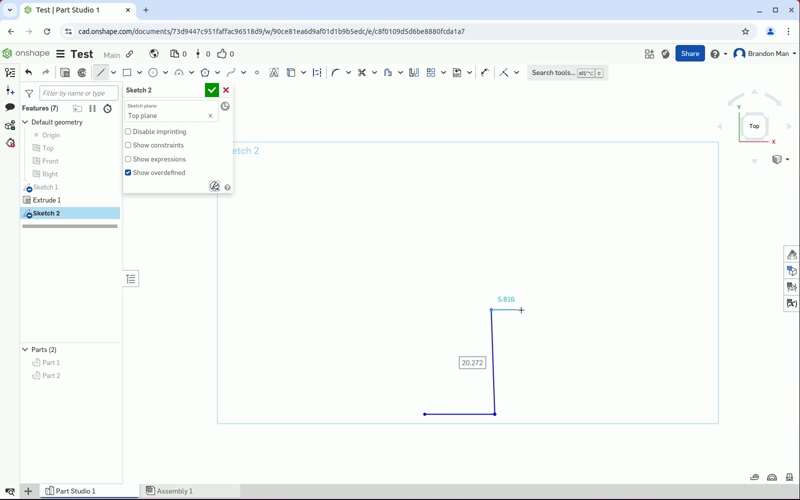
mouse_move(470, 309)
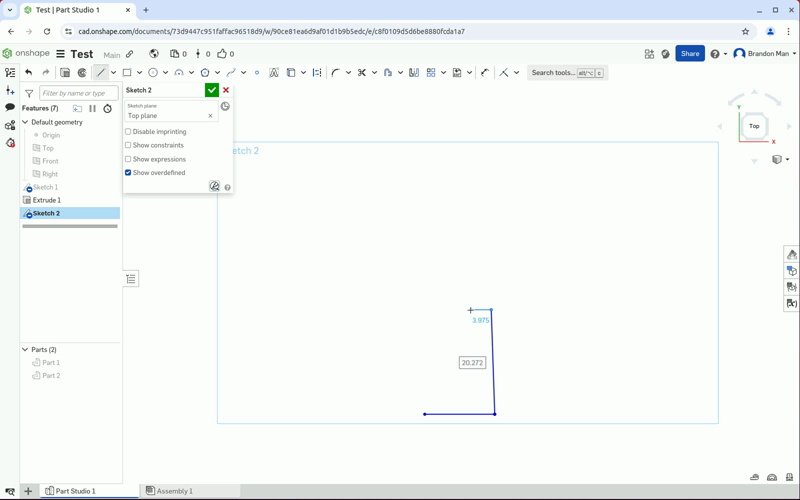
click(470, 309)
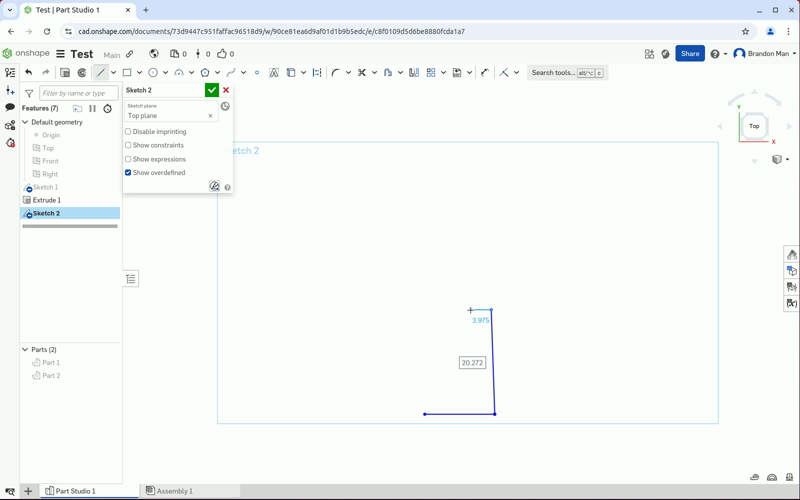
key_up(shift)
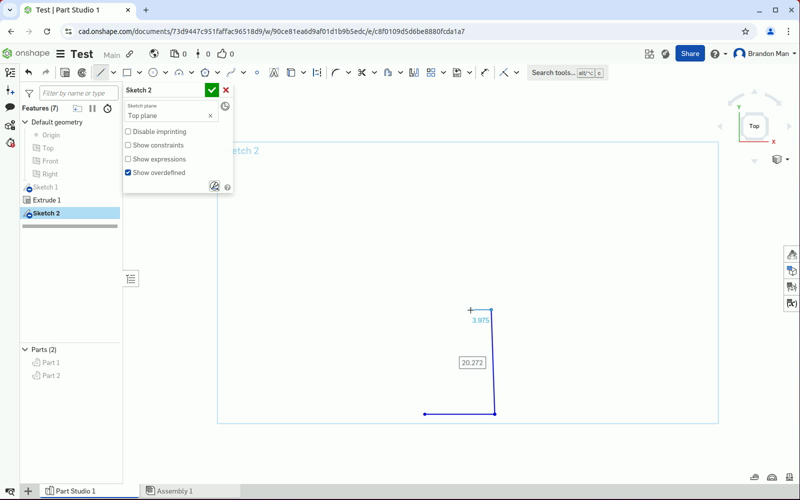
key_down(shift)
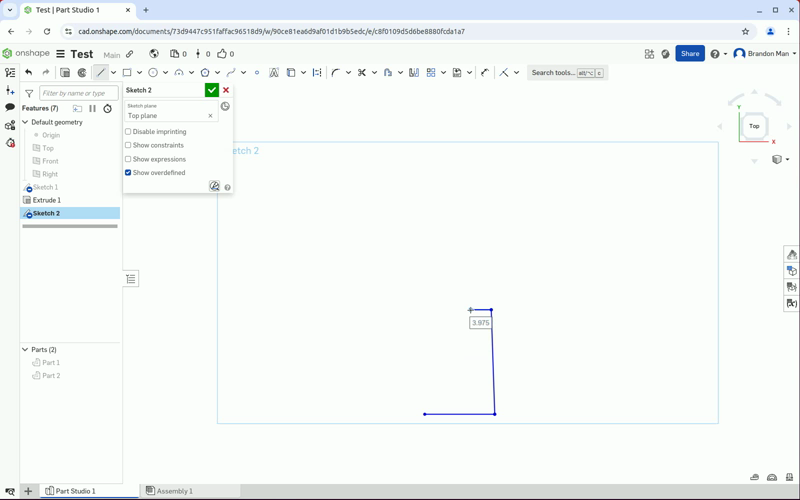
mouse_move(470, 402)
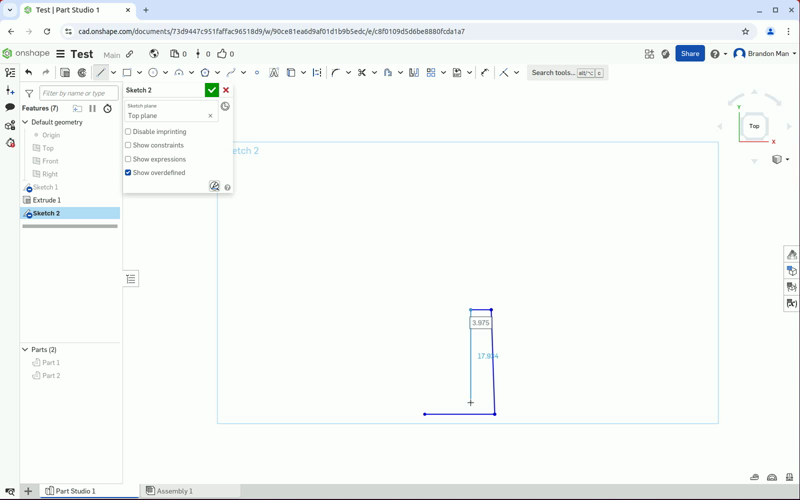
click(470, 402)
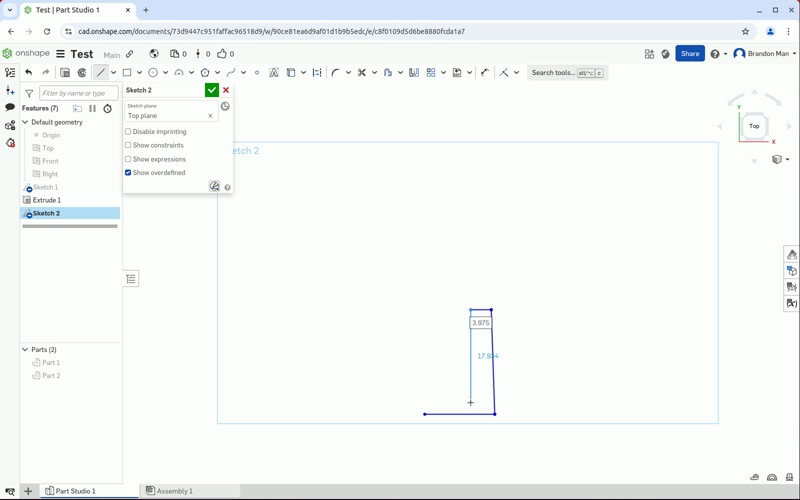
key_up(shift)
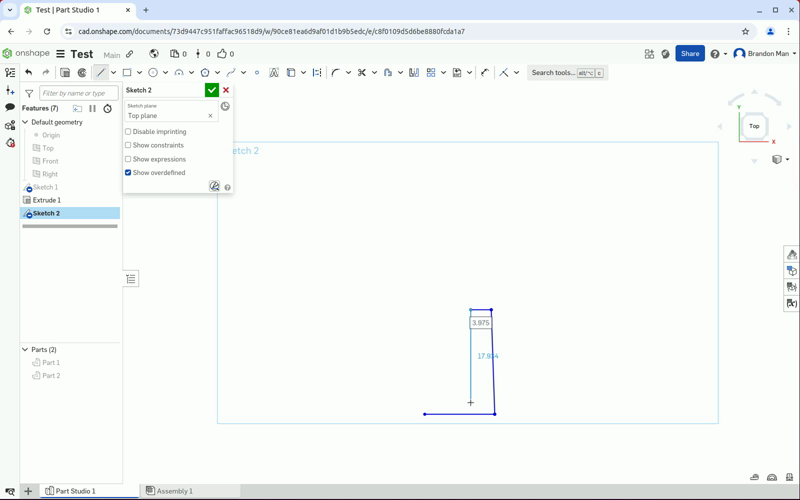
key_down(shift)
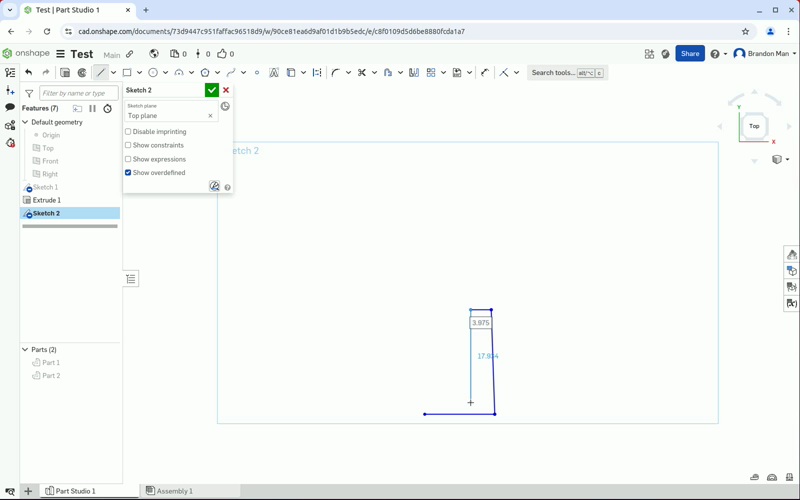
mouse_move(500, 402)
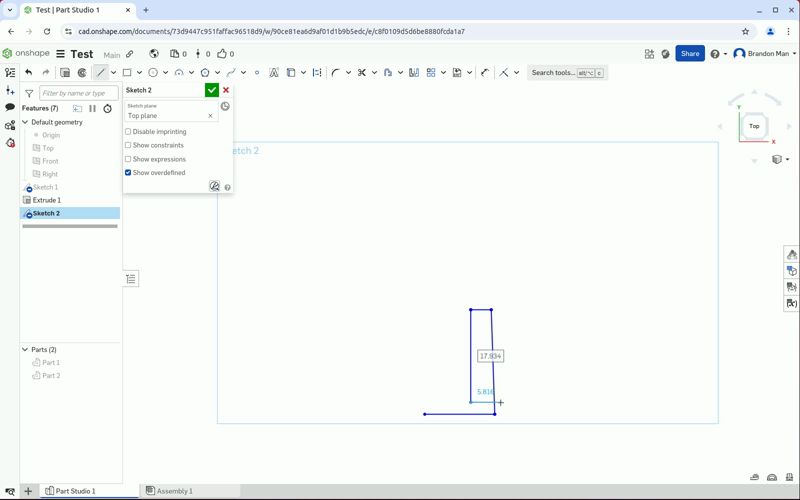
mouse_move(449, 402)
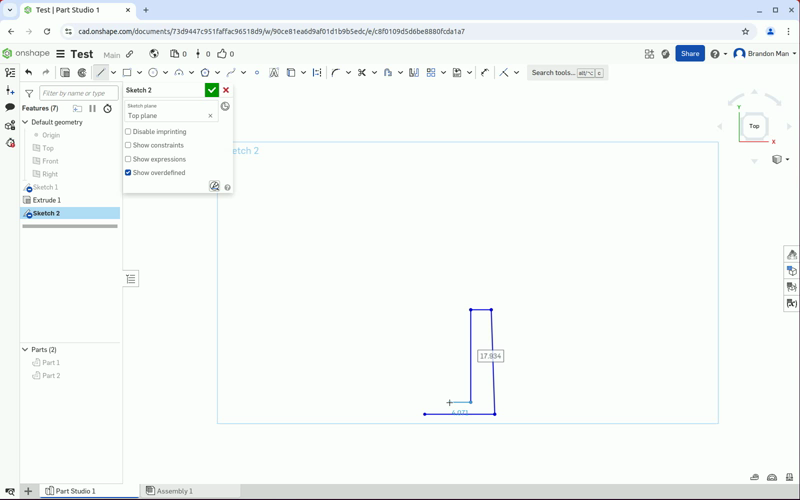
click(449, 402)
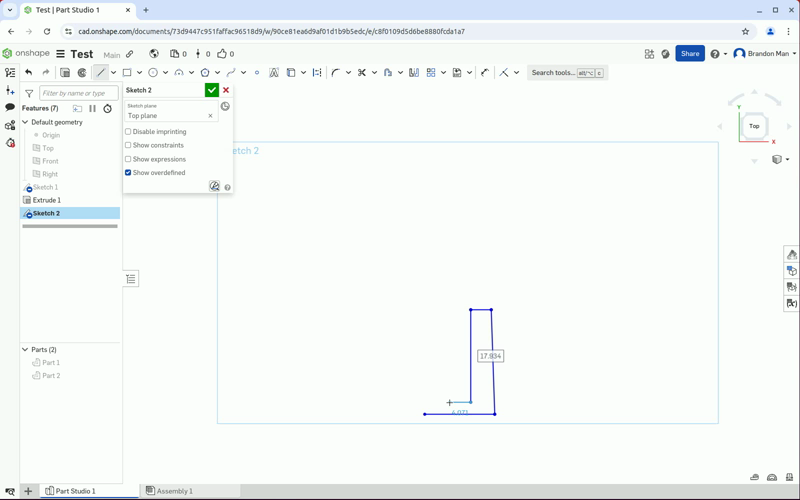
key_up(shift)
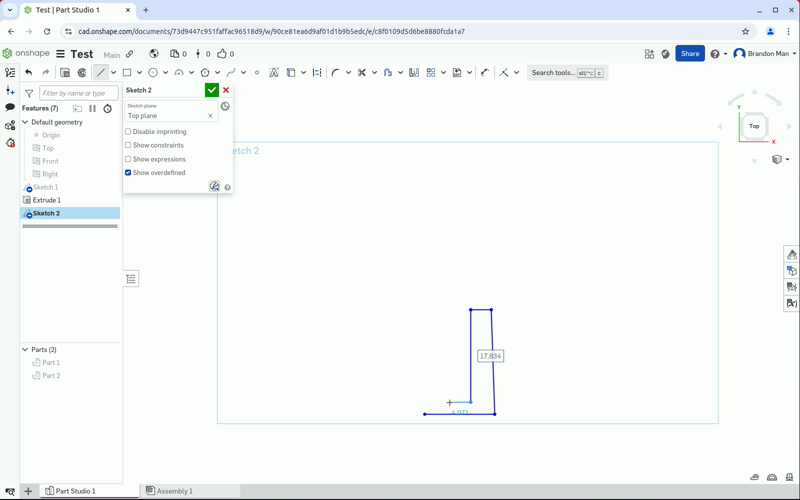
key_down(shift)
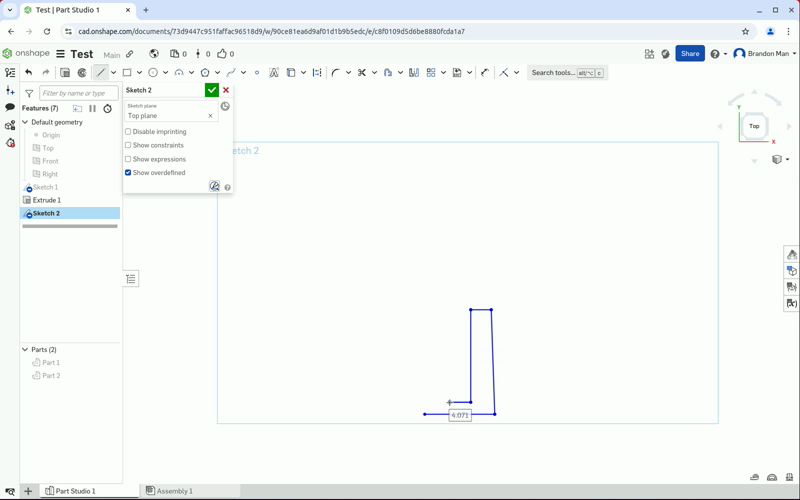
mouse_move(449, 310)
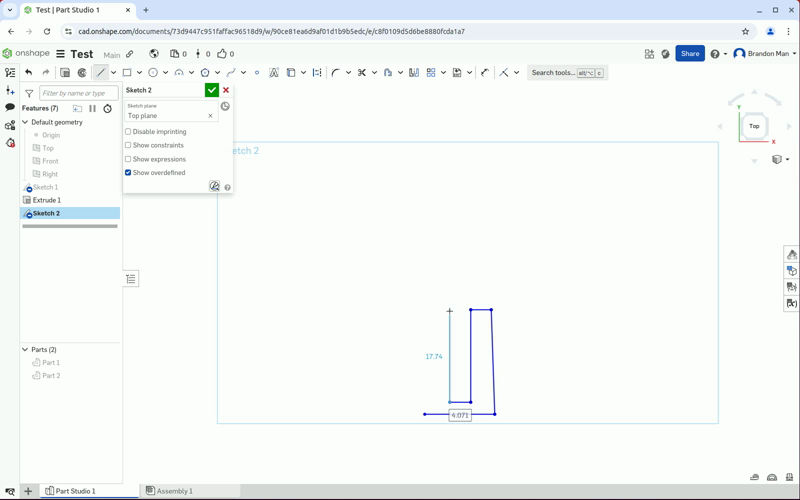
click(449, 310)
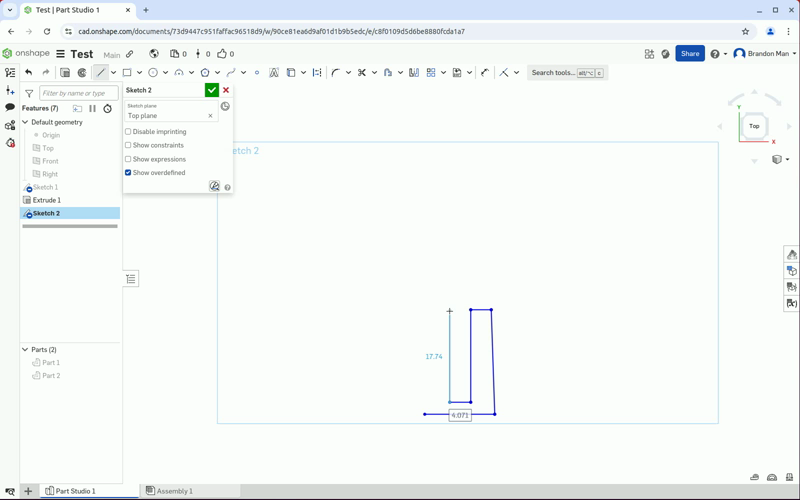
key_up(shift)
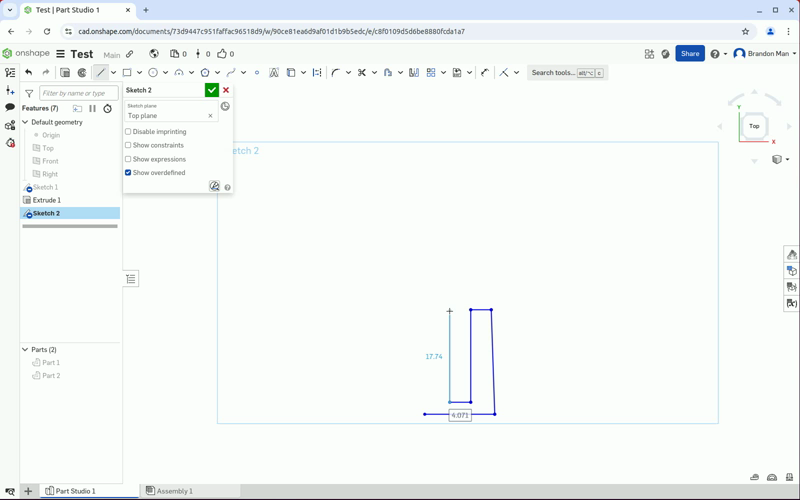
key_down(shift)
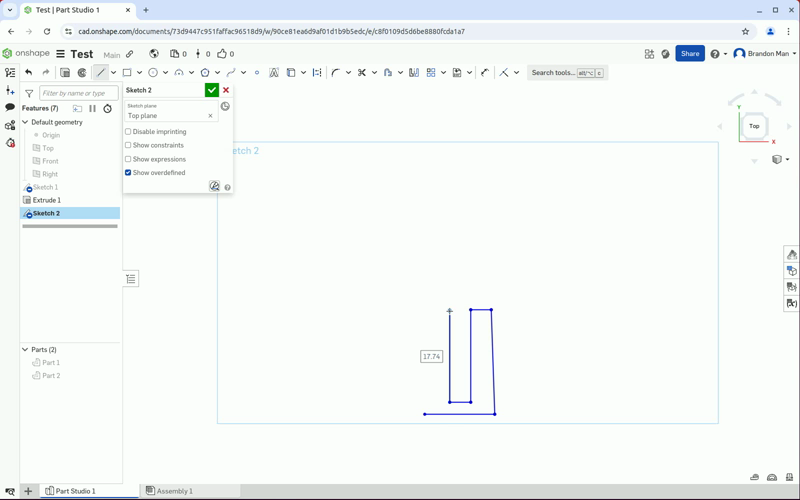
mouse_move(479, 310)
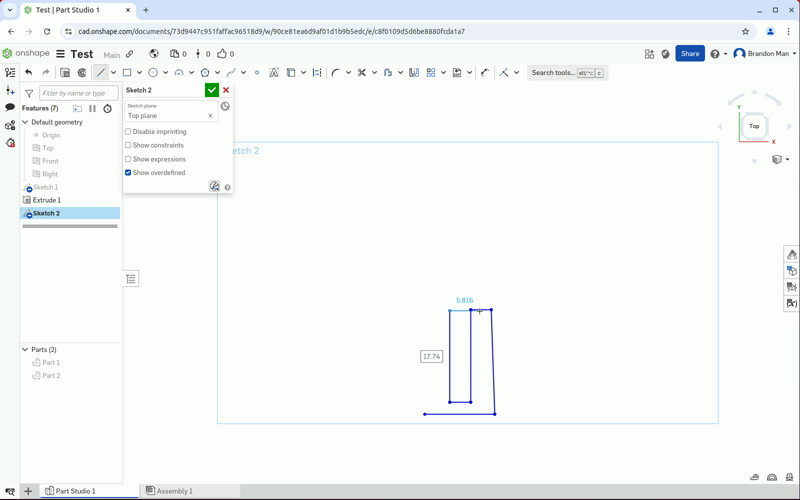
mouse_move(426, 310)
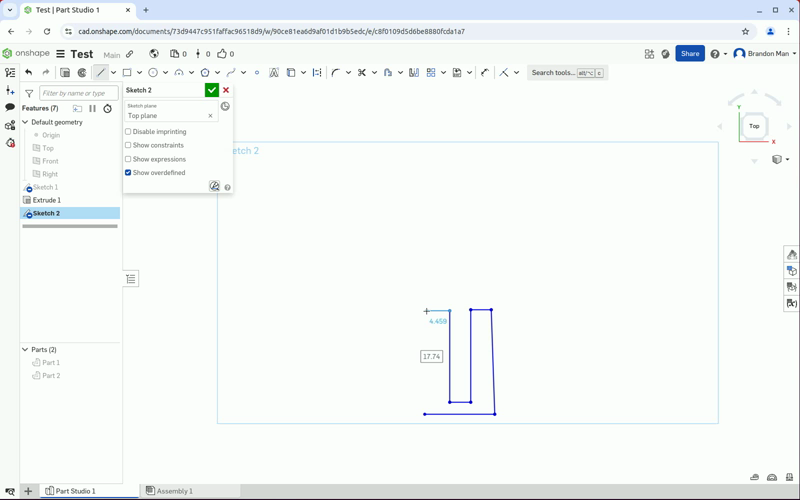
click(426, 310)
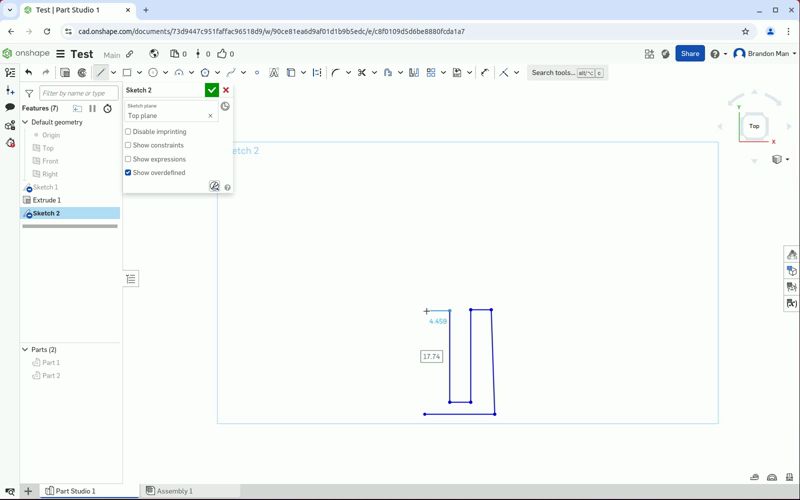
key_up(shift)
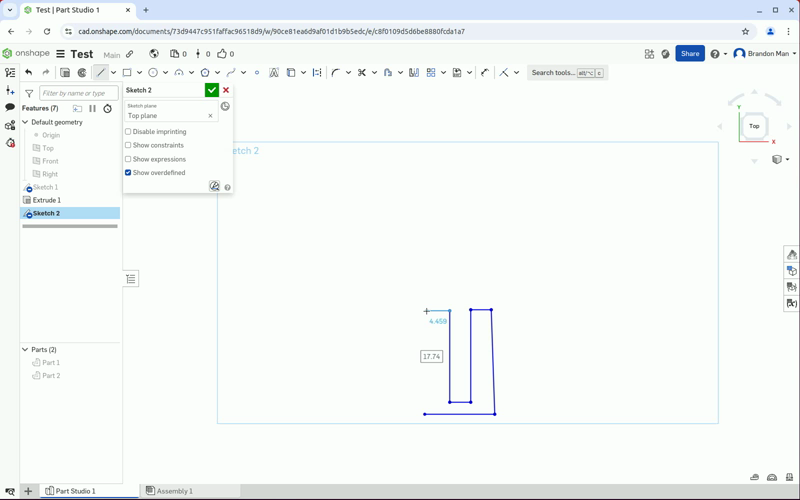
key_down(shift)
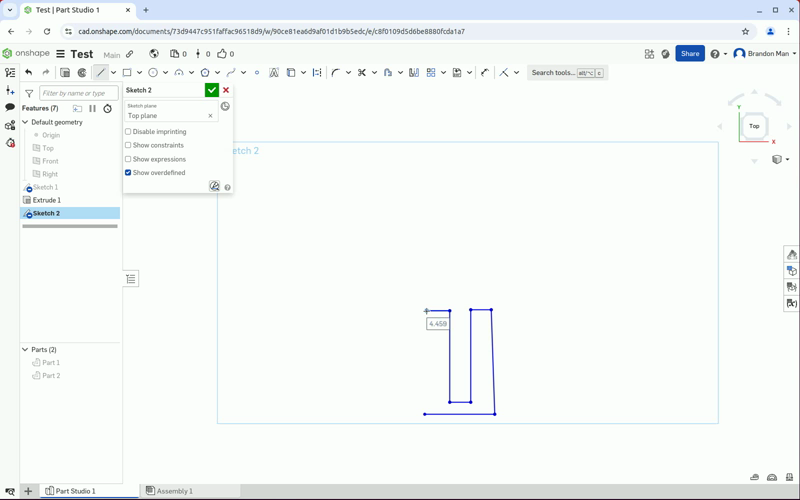
mouse_move(426, 372)
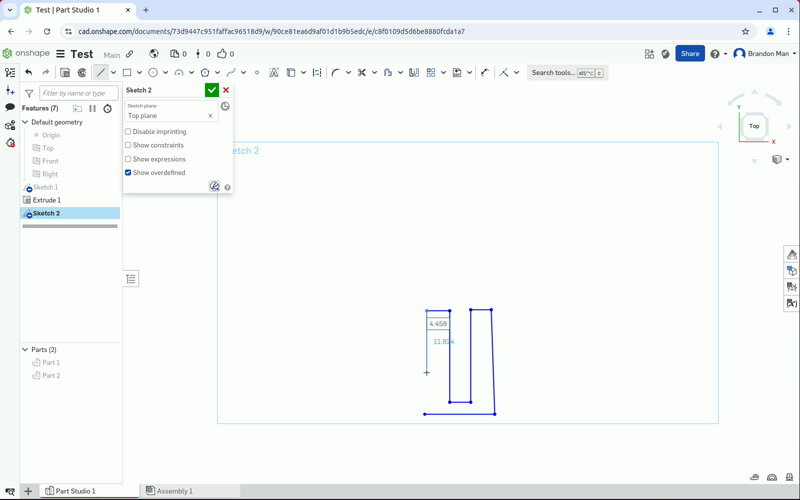
click(426, 372)
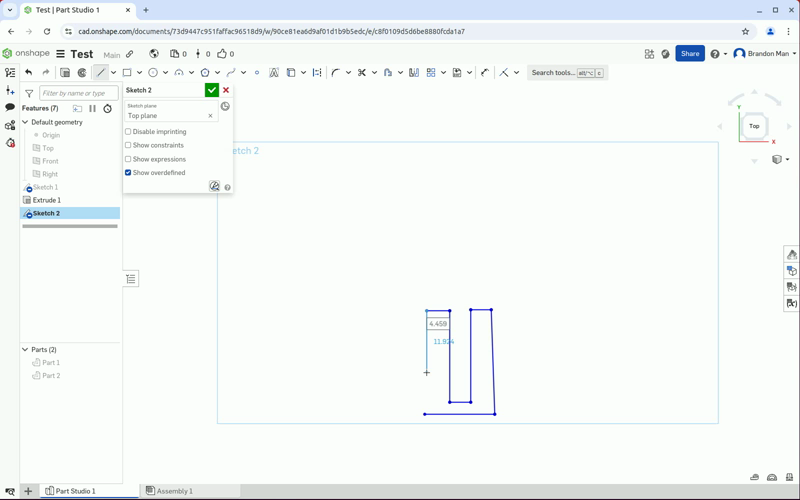
key_up(shift)
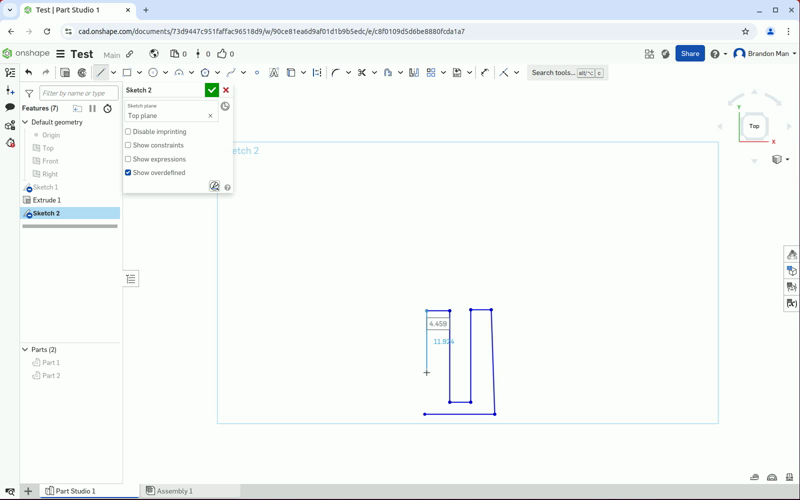
mouse_move(456, 372)
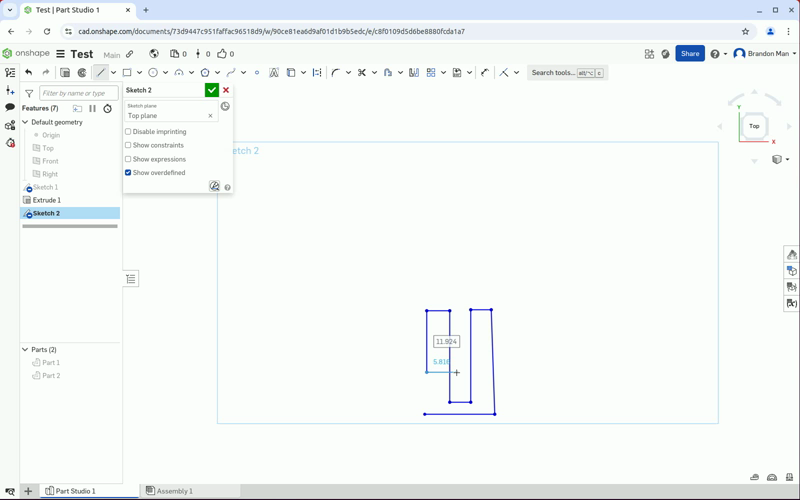
key_down(shift)
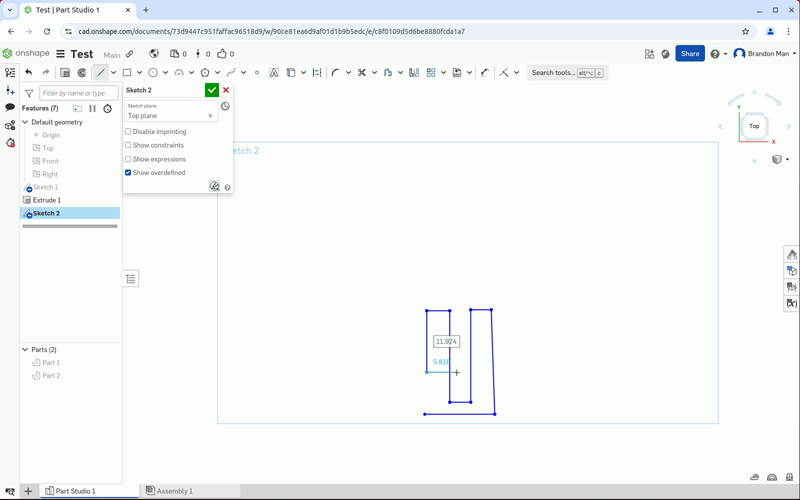
mouse_move(424, 414)
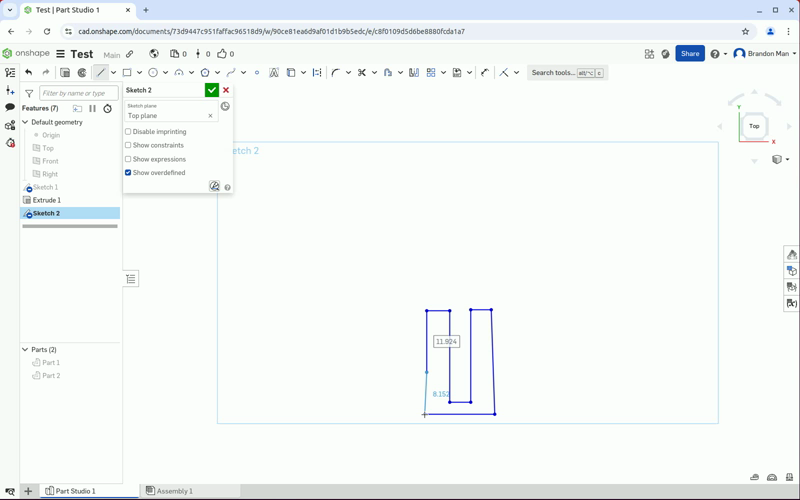
key_up(shift)
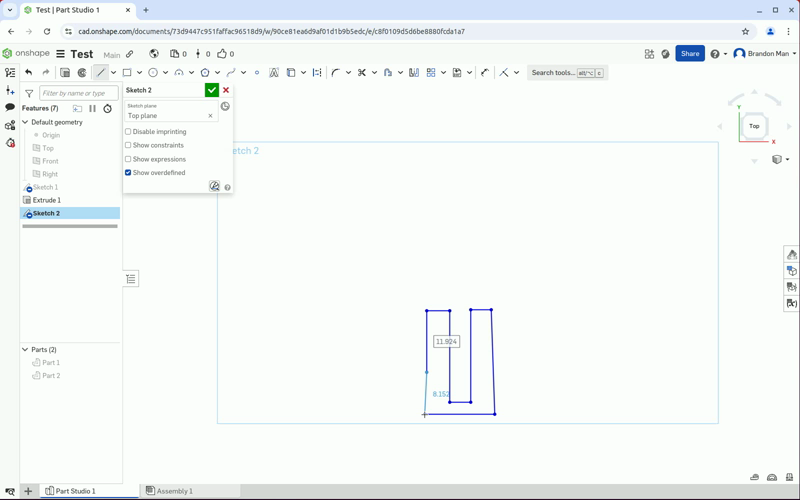
click(424, 414)
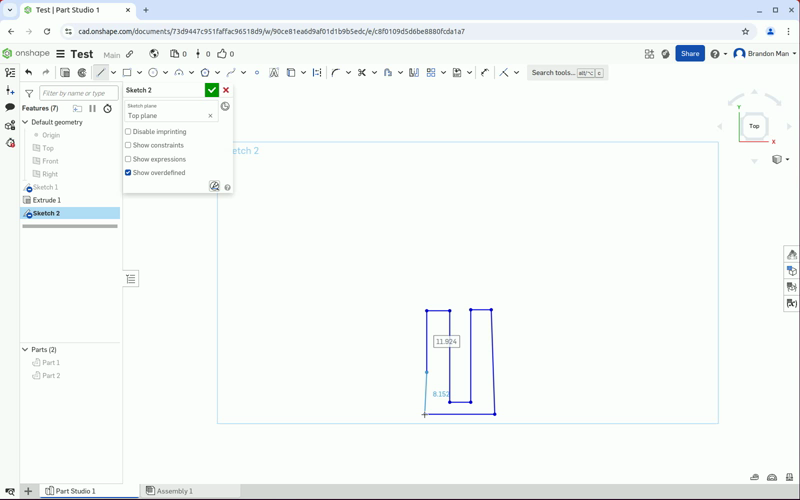
key(esc)
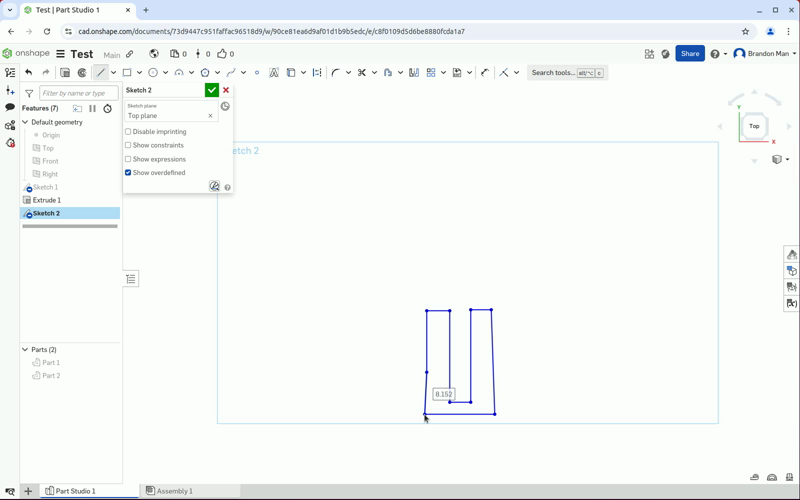
mouse_move(477, 315)
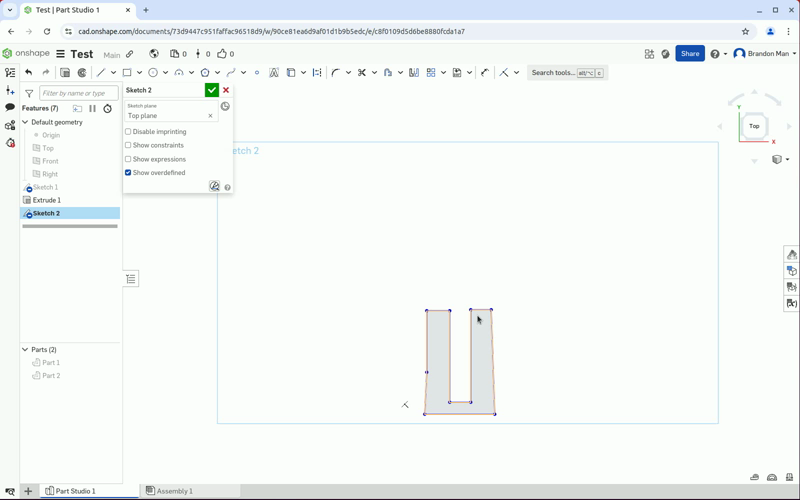
click(477, 315)
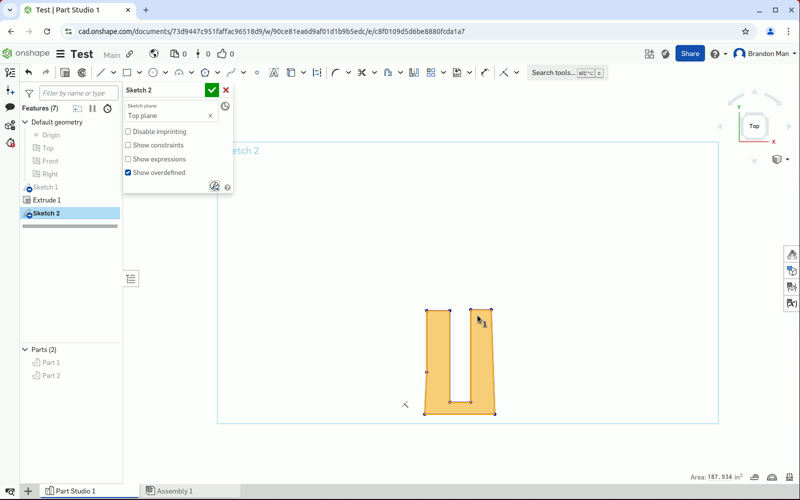
mouse_move(73, 352)
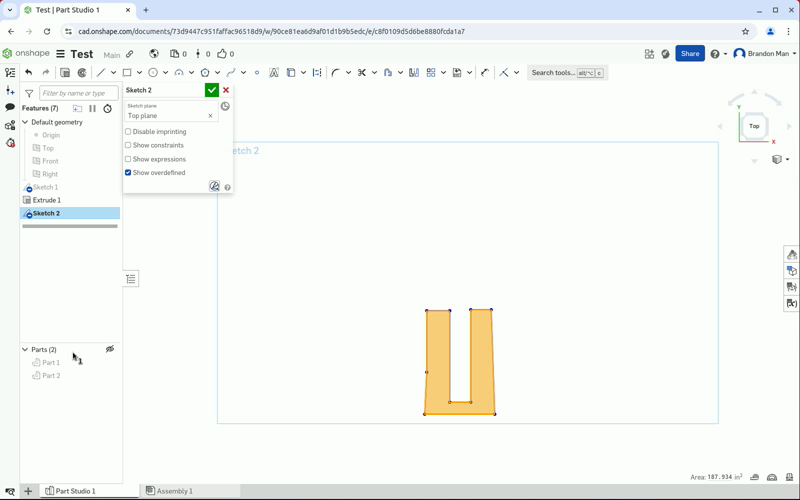
key(shift+y)
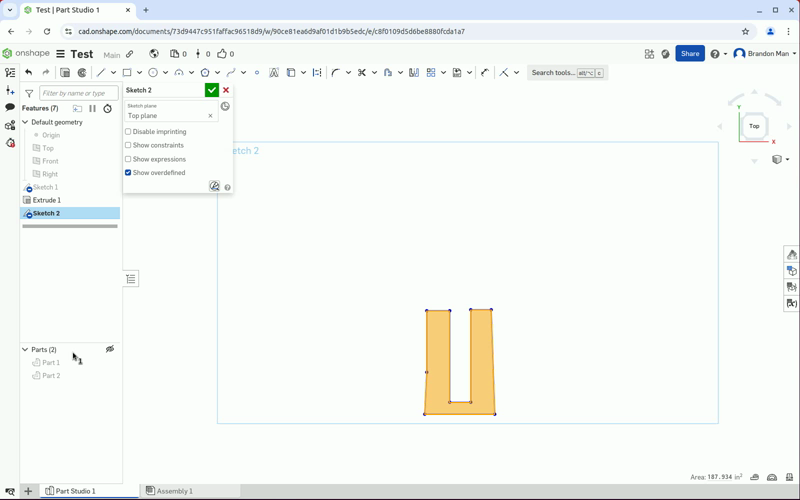
key(shift+e)
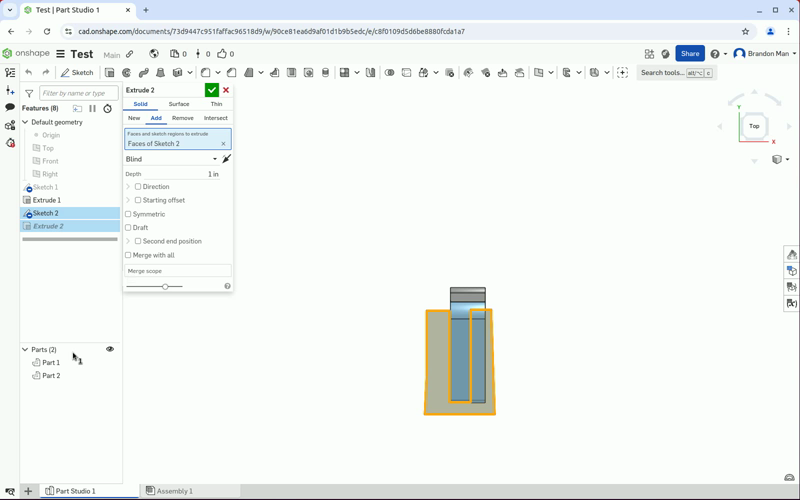
mouse_move(143, 106)
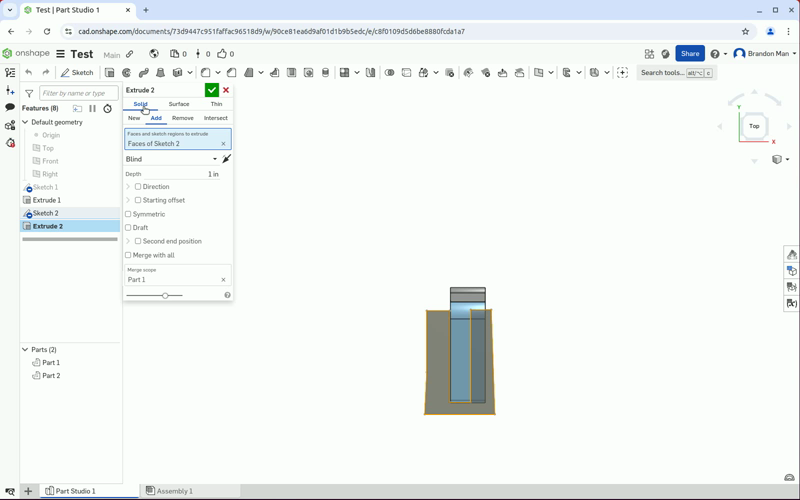
click(143, 106)
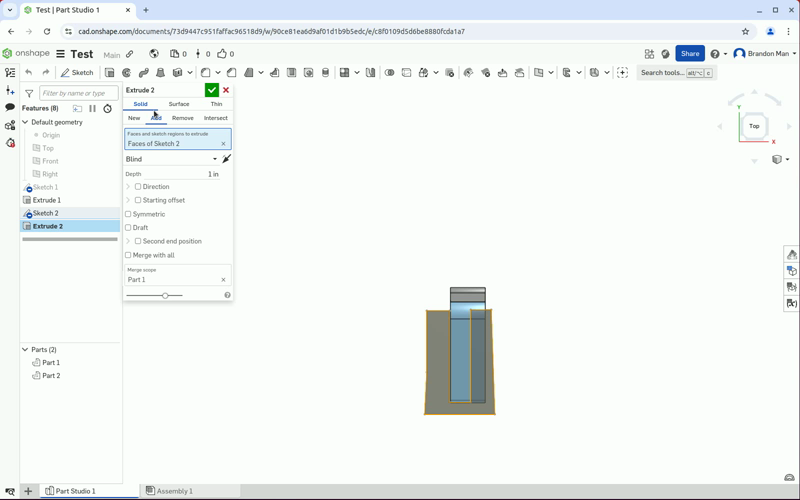
mouse_move(186, 120)
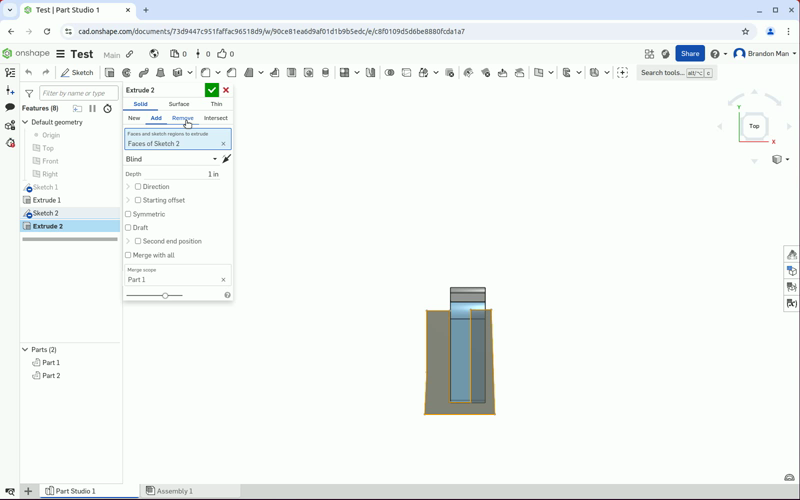
click(186, 120)
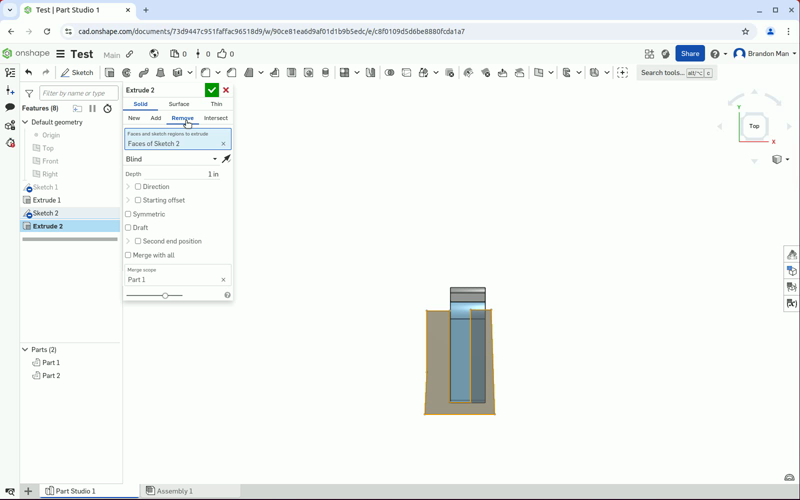
key(tab, 4)
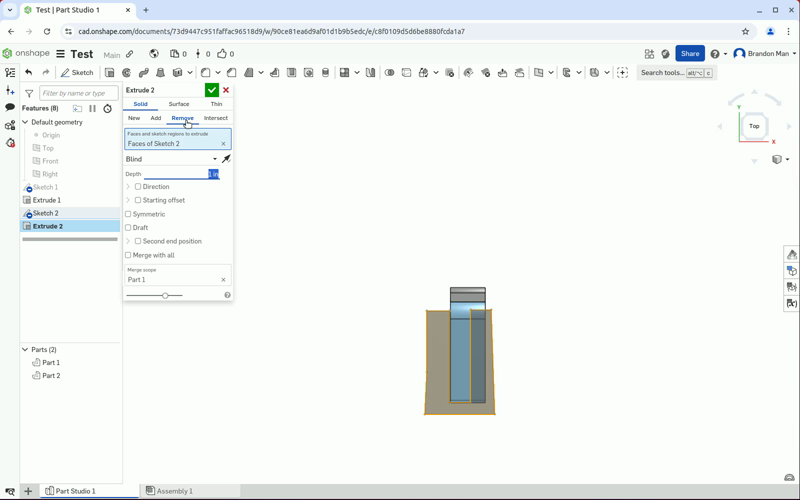
text(-11.073)
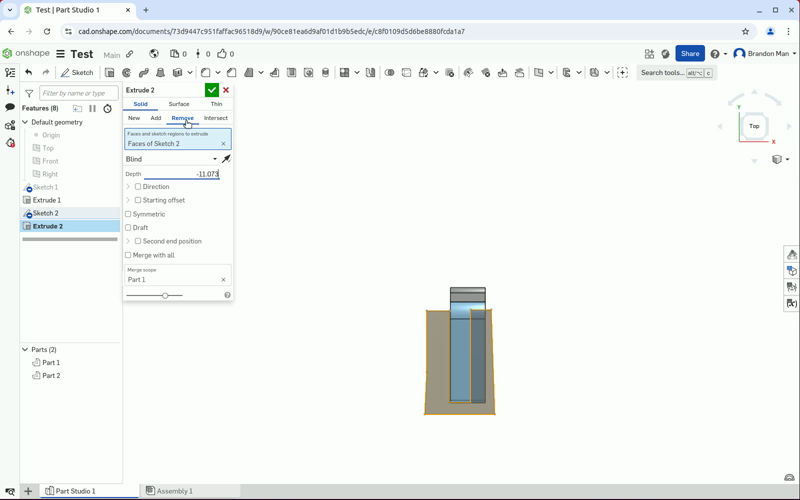
key(tab, 6)
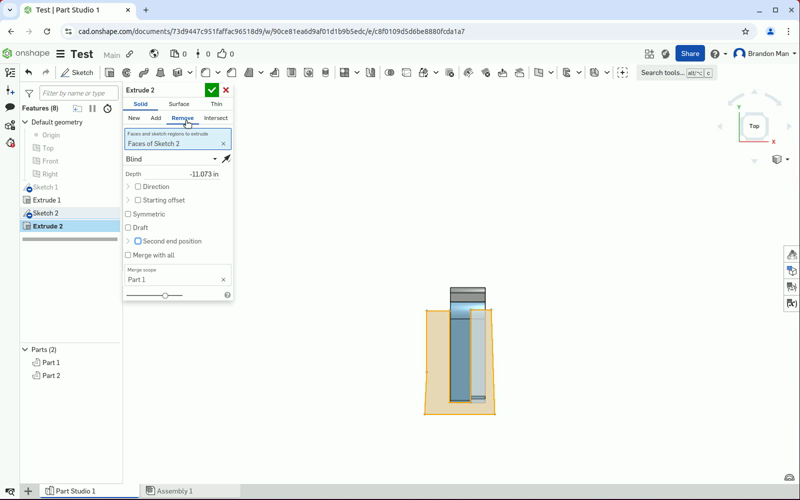
key(space)
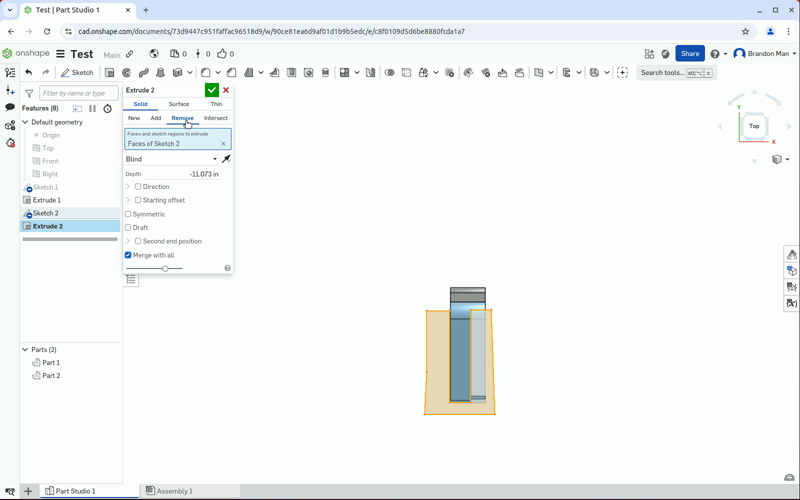
key(enter)
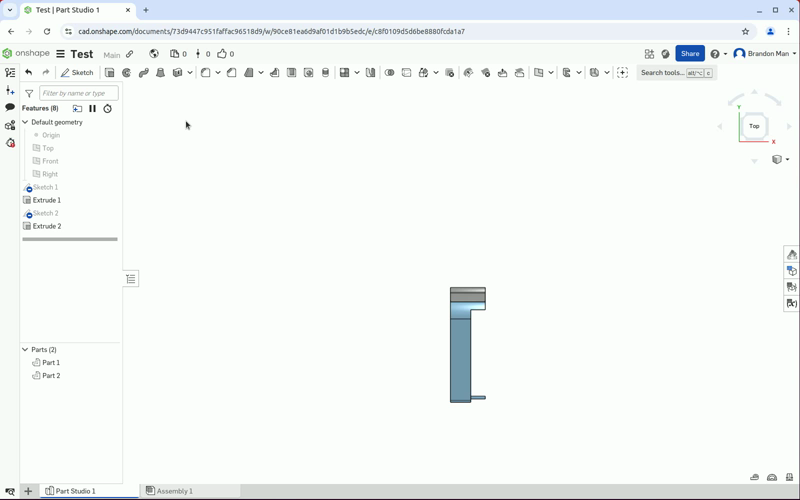
key(shift+h)
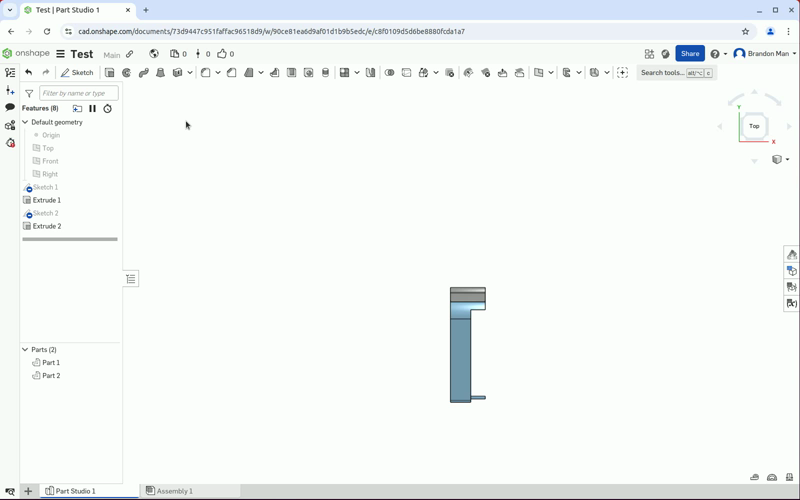
key(shift+h)
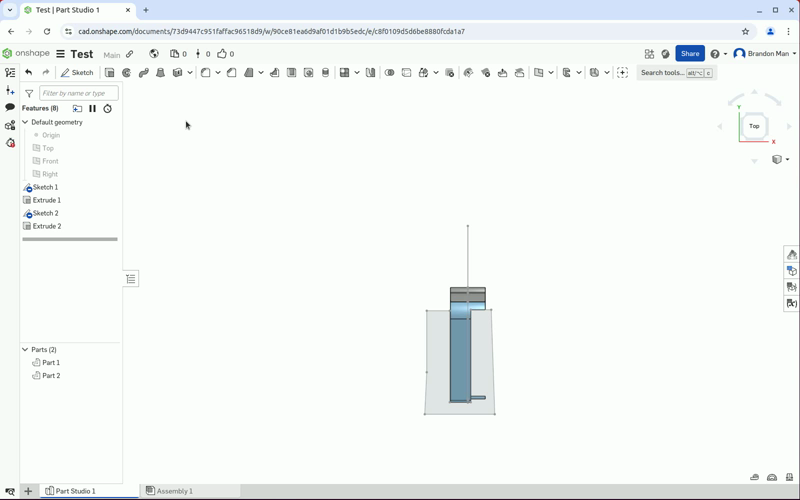
key(shift+7)
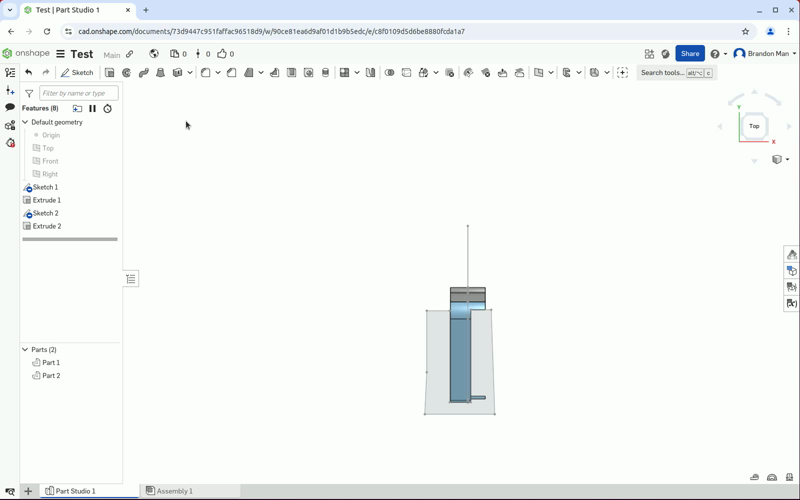
key(up, 3)
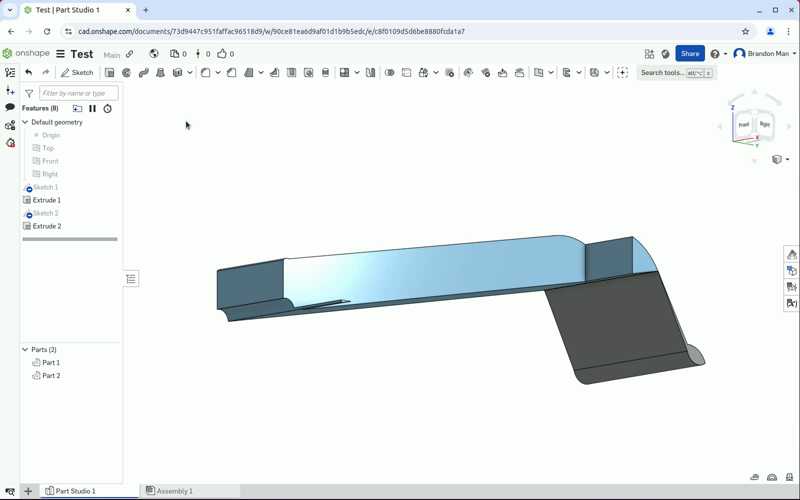
key(left, 3)
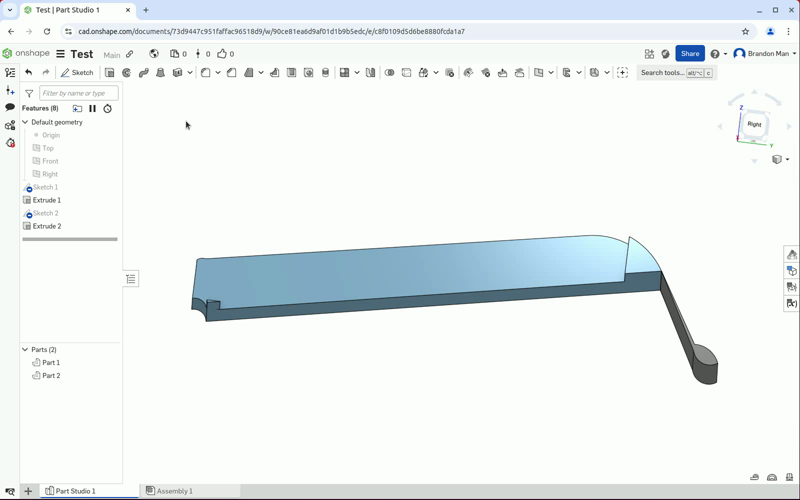
key(right, 3)
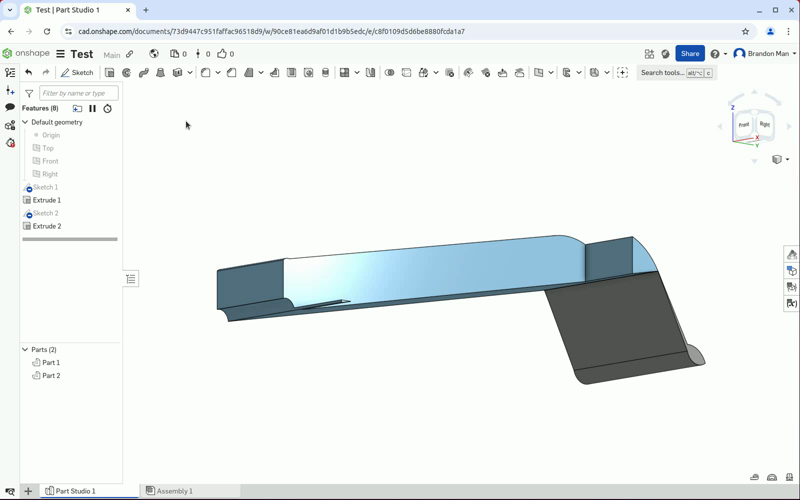
key(down, 3)
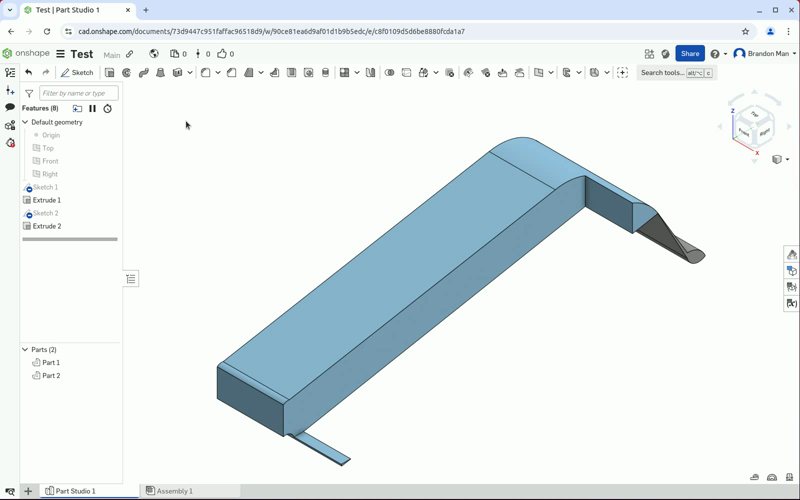
mouse_move(73, 189)
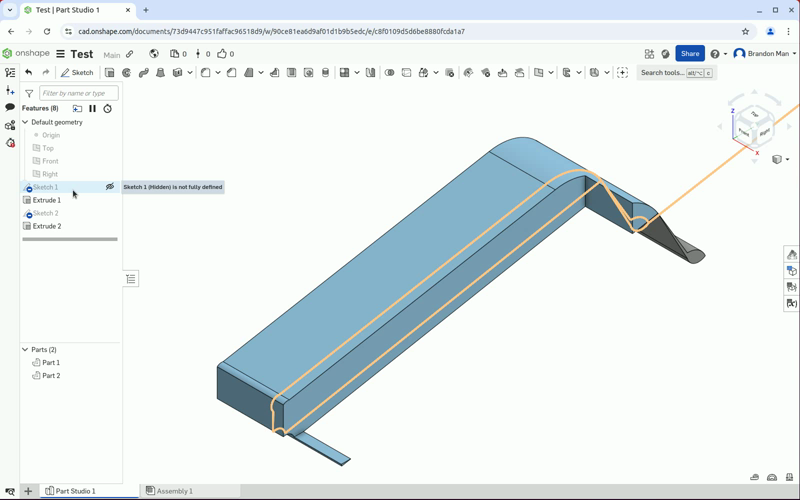
click(73, 189)